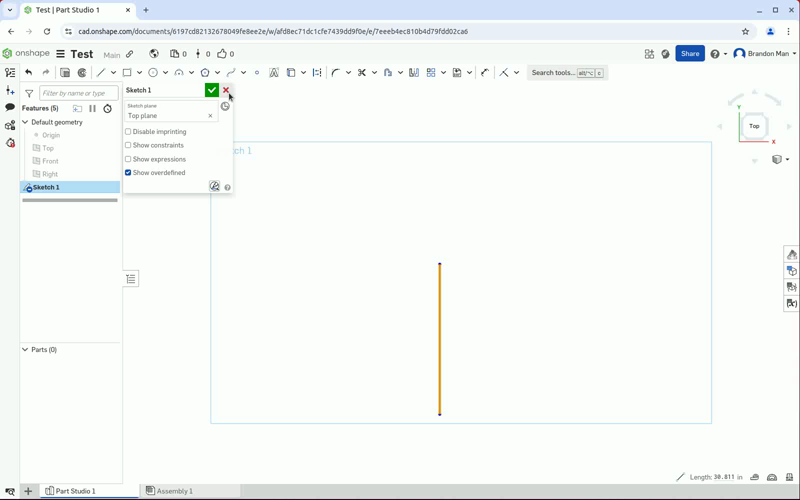
key(shift+h)
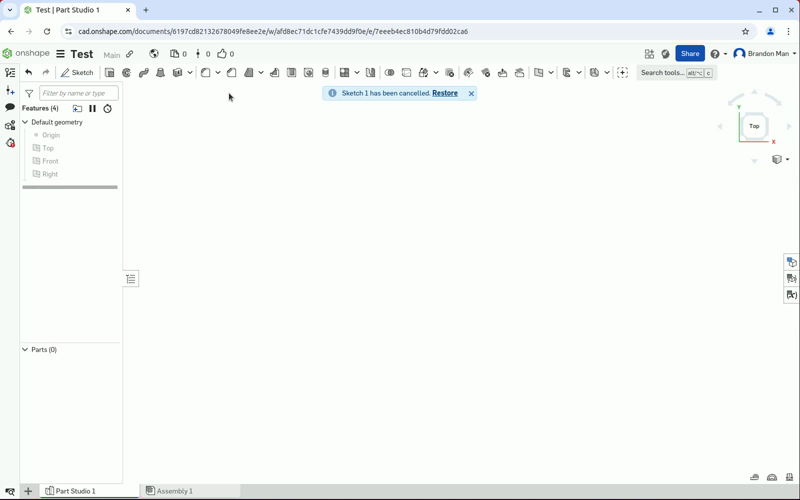
mouse_move(73, 352)
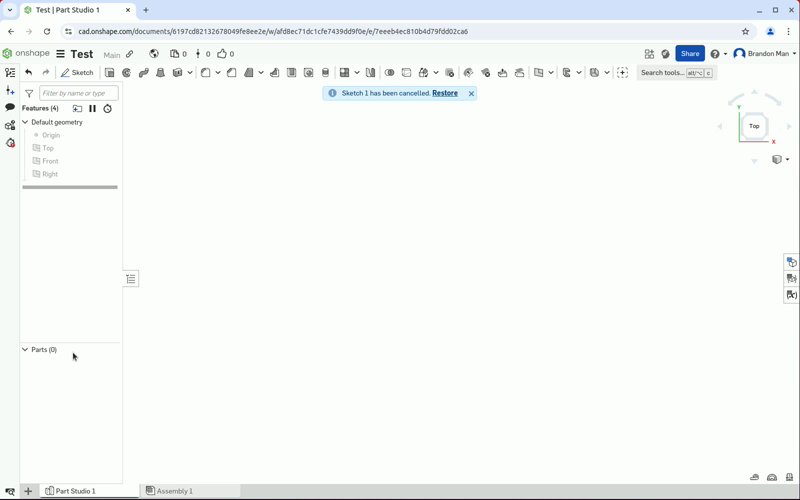
key(y)
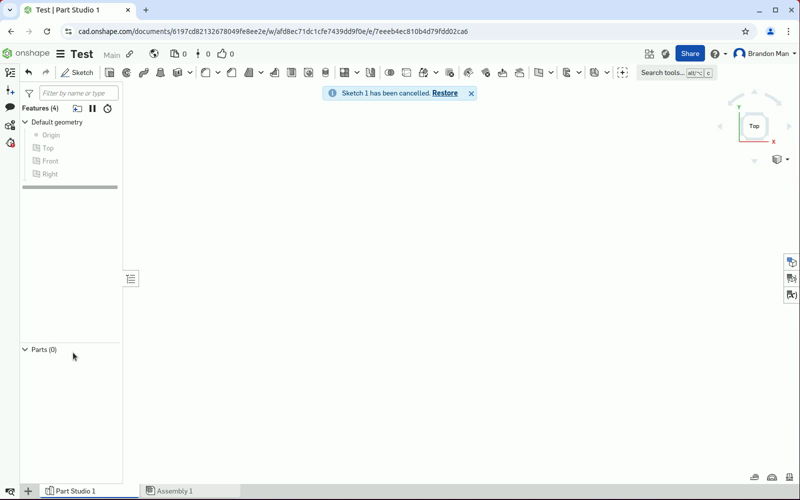
key(shift+p)
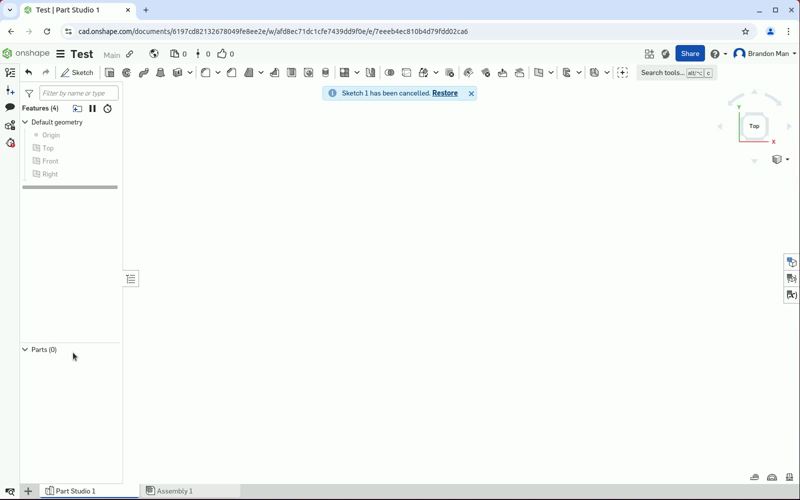
key(space)
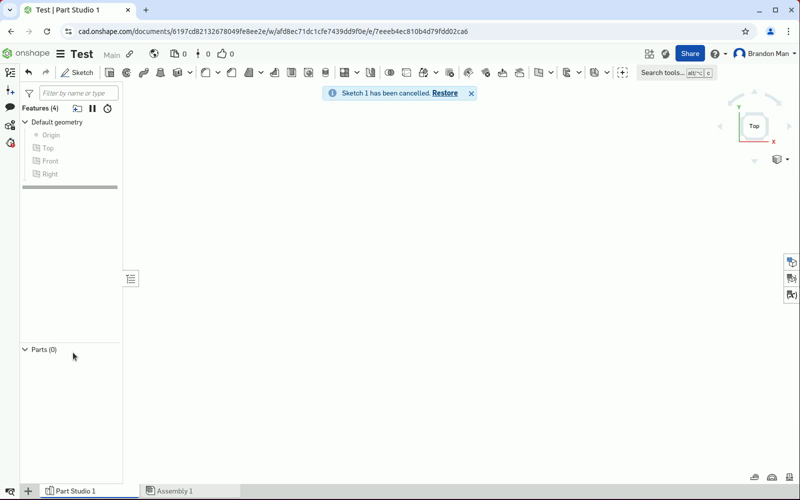
key_down(shift)
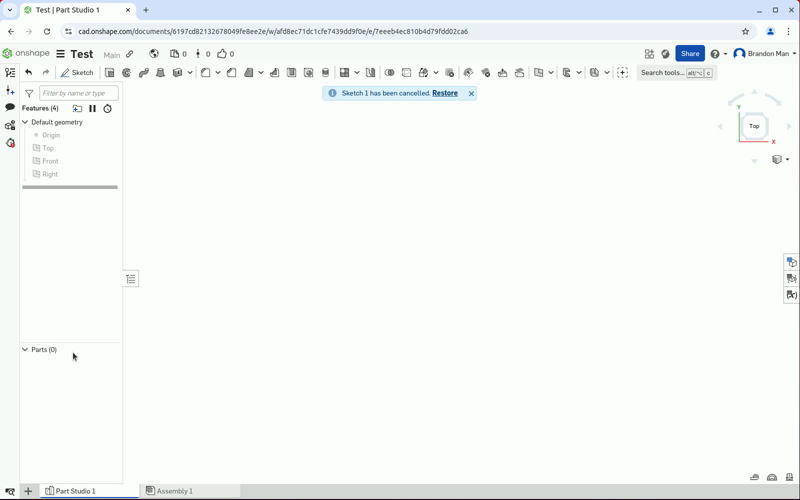
key(up)
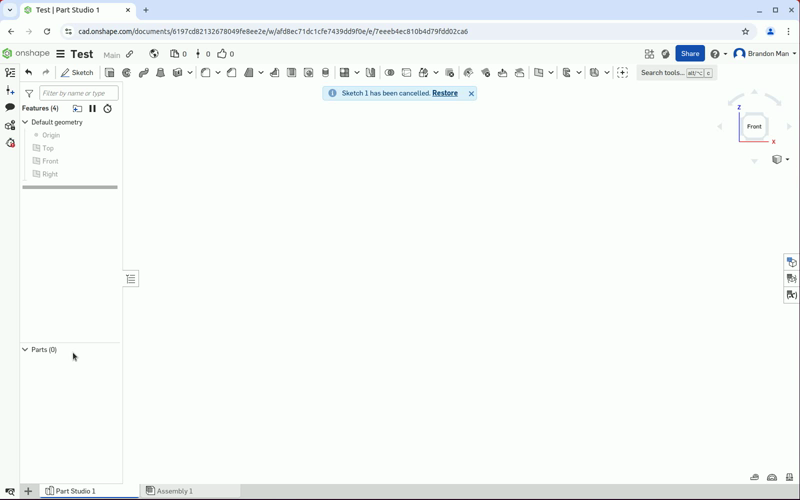
key_up(shift)
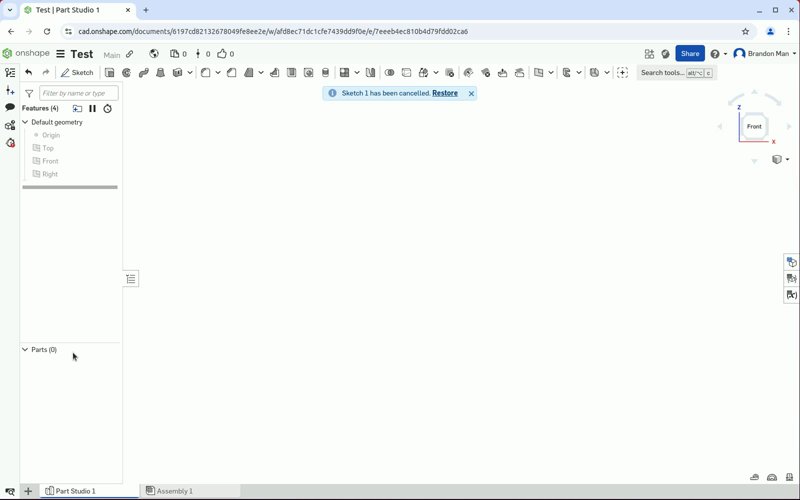
mouse_move(73, 352)
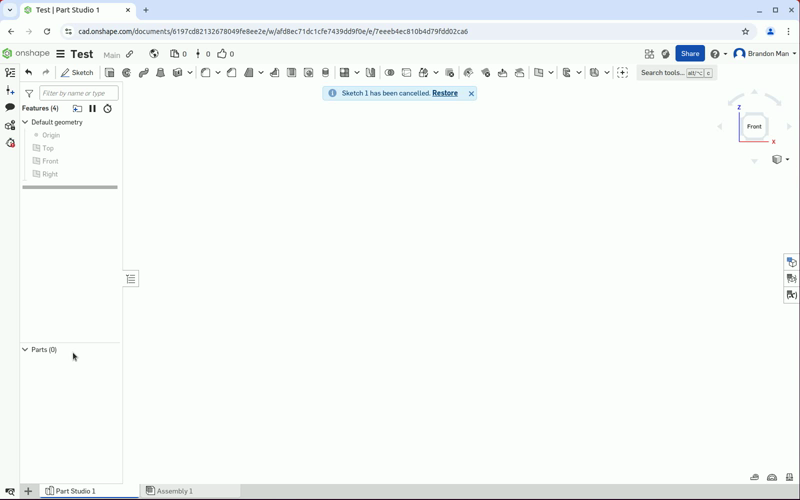
key(shift+y)
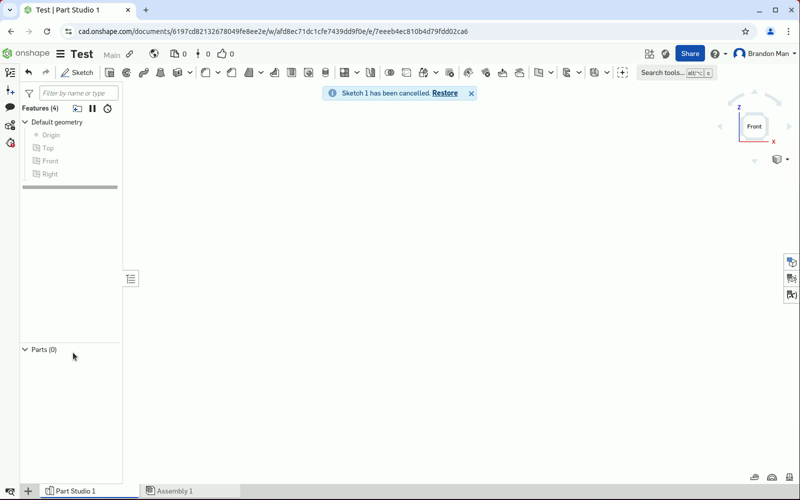
key(shift+s)
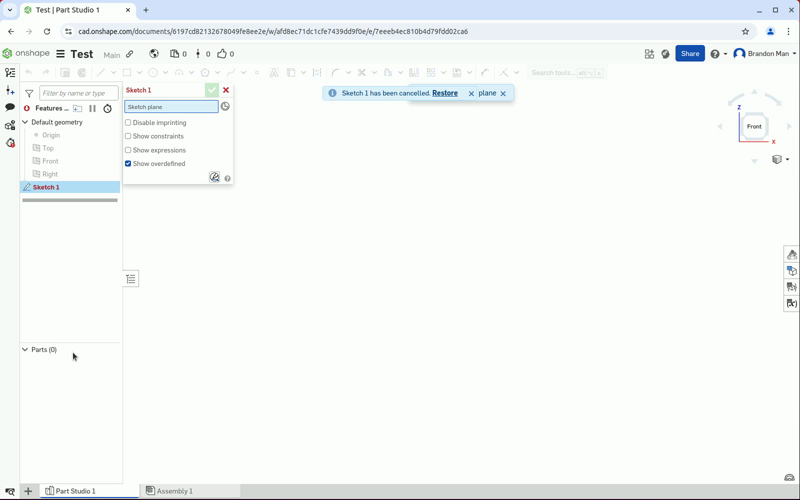
mouse_move(73, 163)
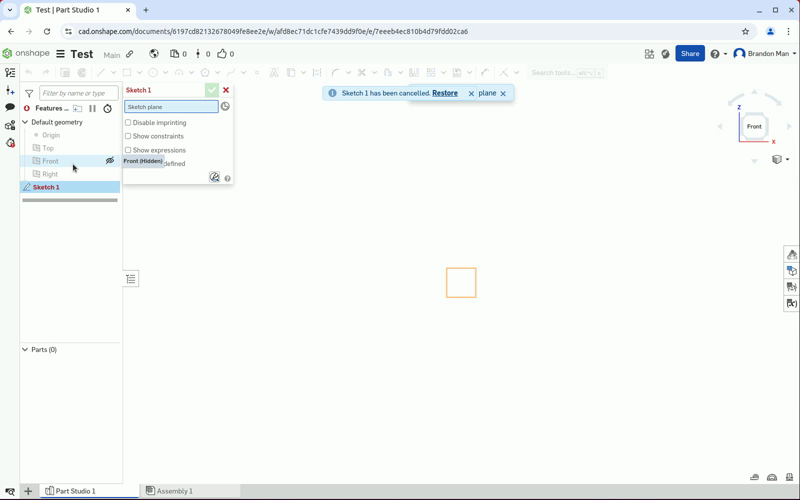
click(73, 163)
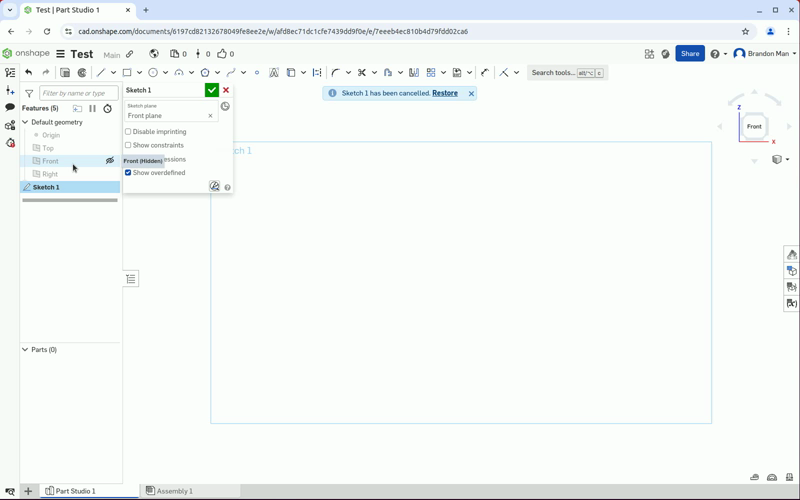
mouse_move(73, 352)
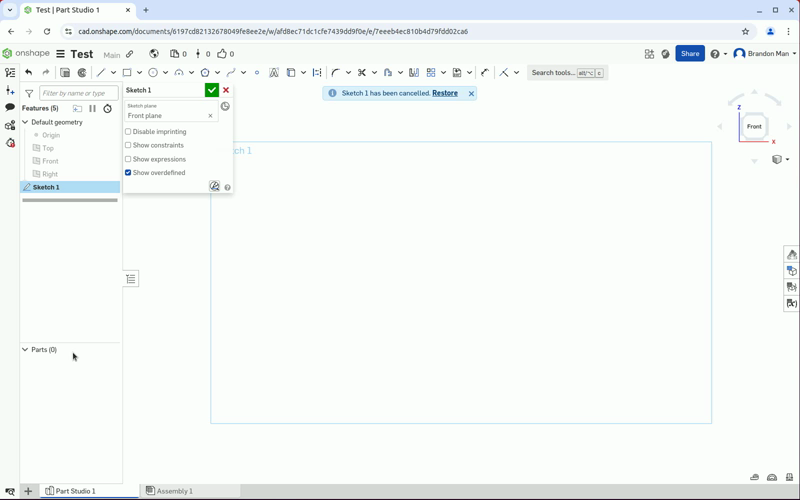
key(y)
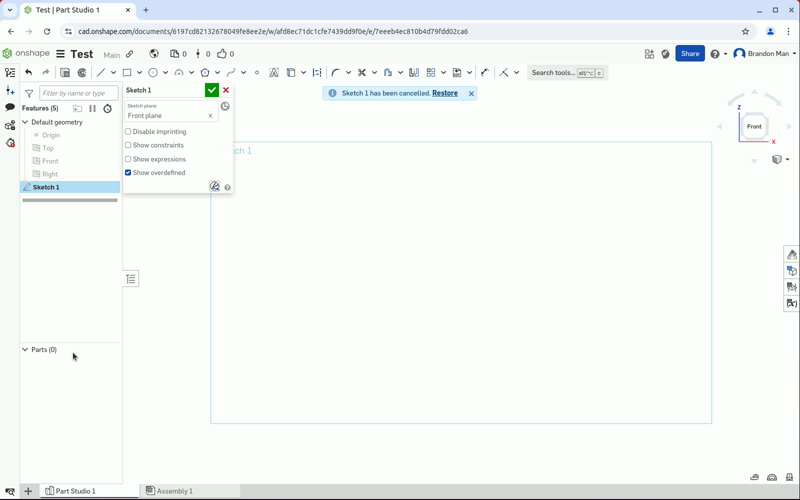
key(l)
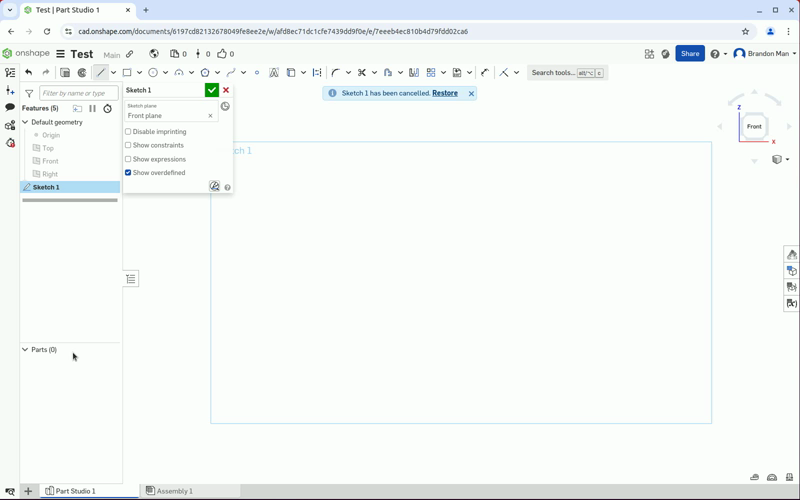
key_down(shift)
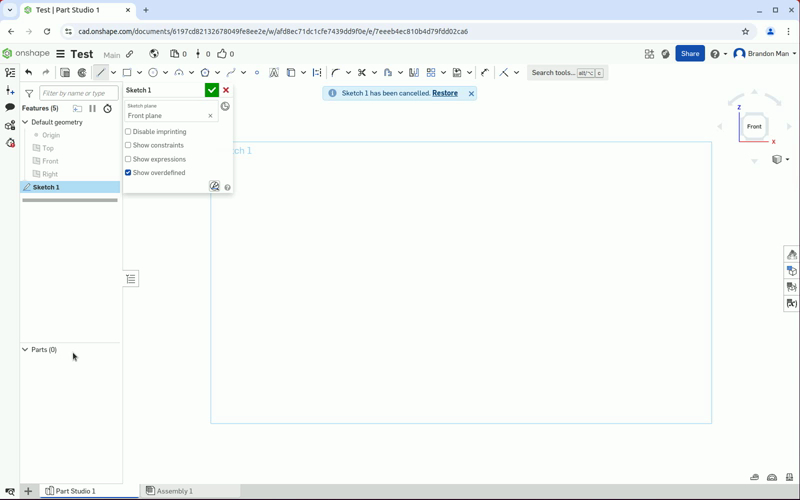
mouse_move(356, 234)
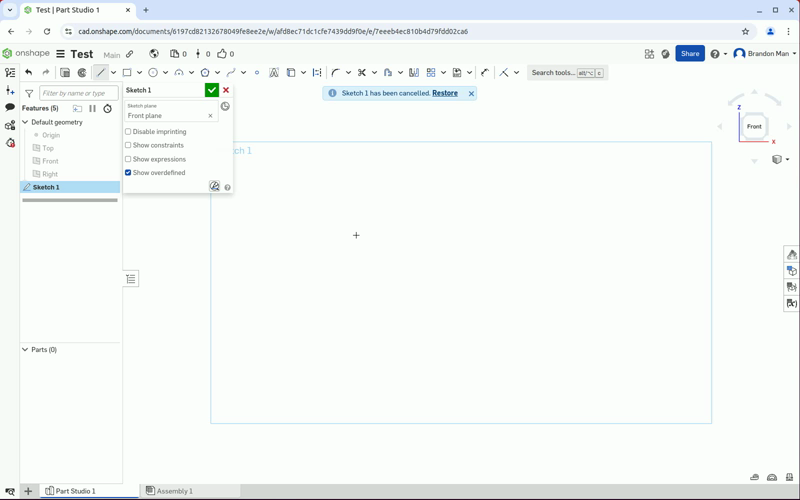
click(356, 234)
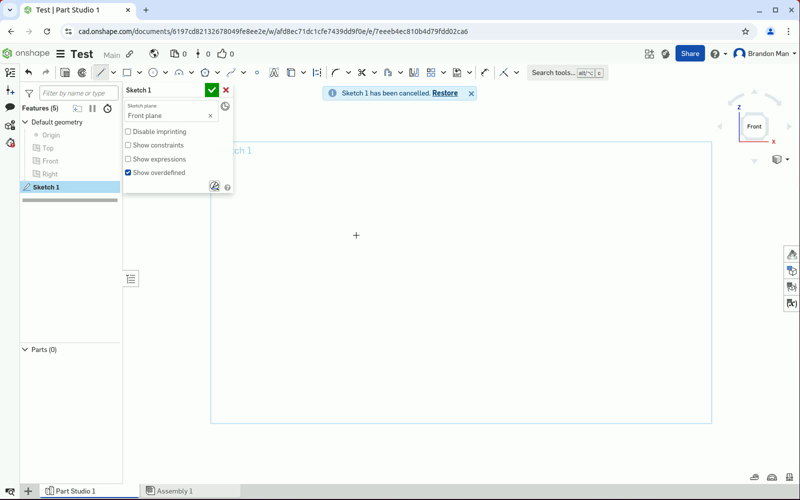
key_up(shift)
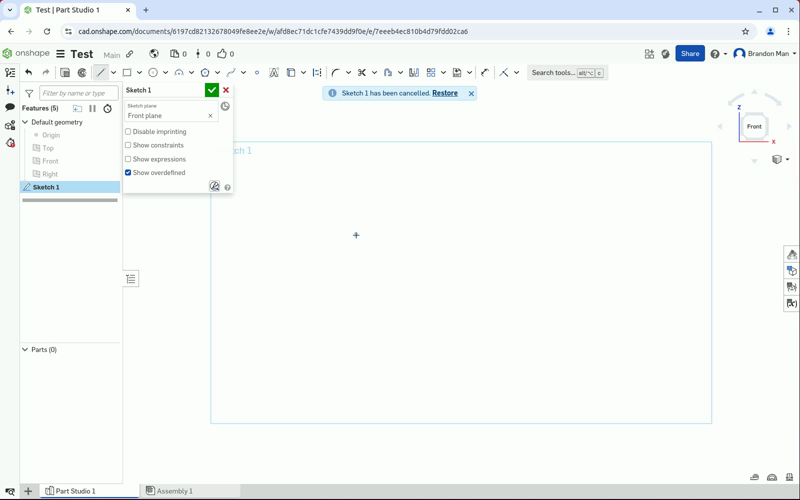
key_down(shift)
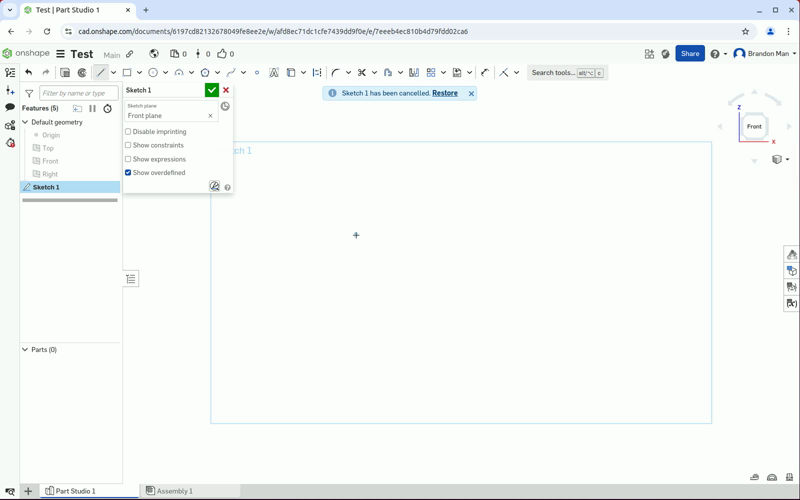
mouse_move(458, 234)
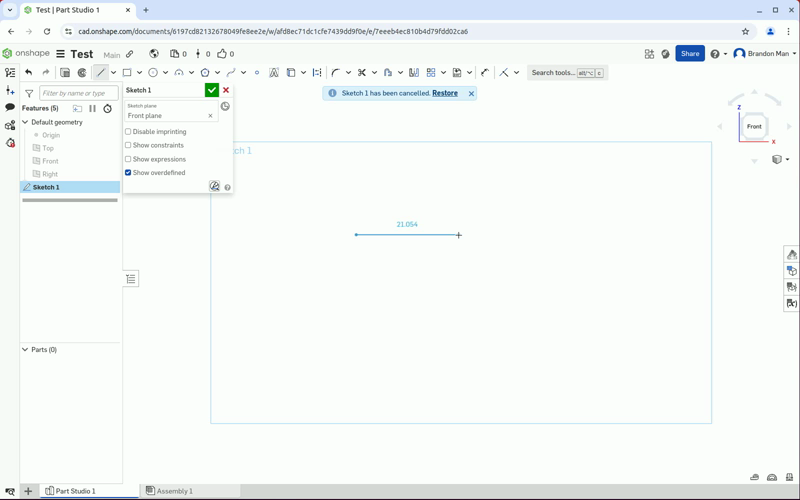
click(458, 234)
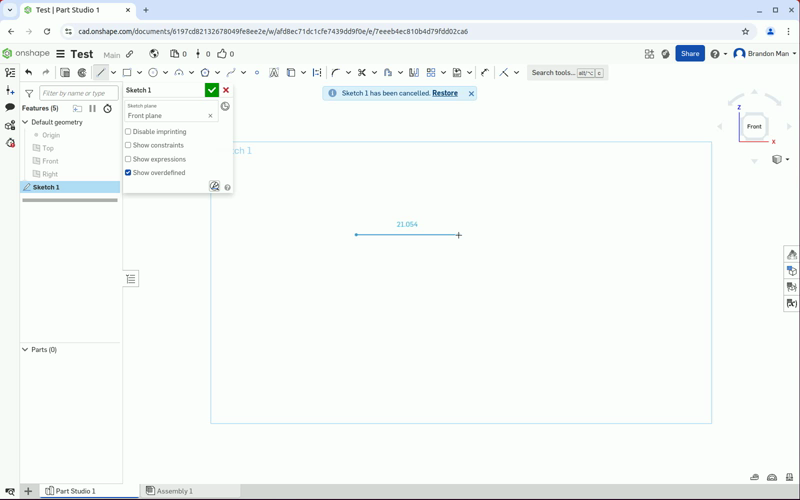
key_up(shift)
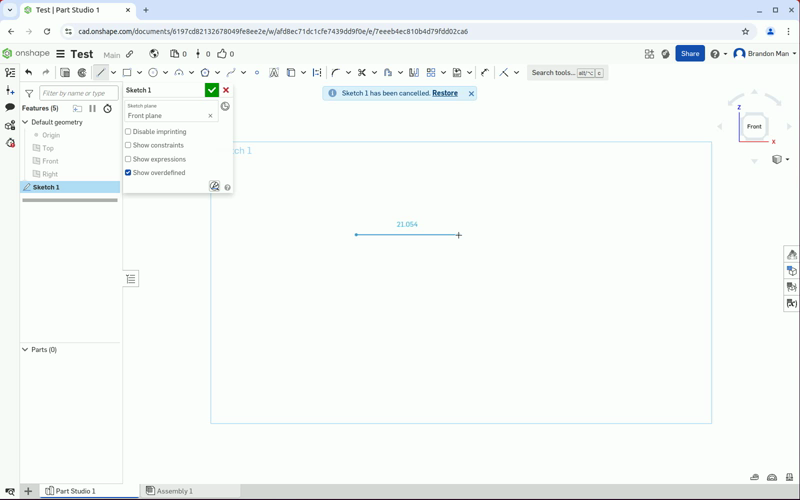
key(esc)
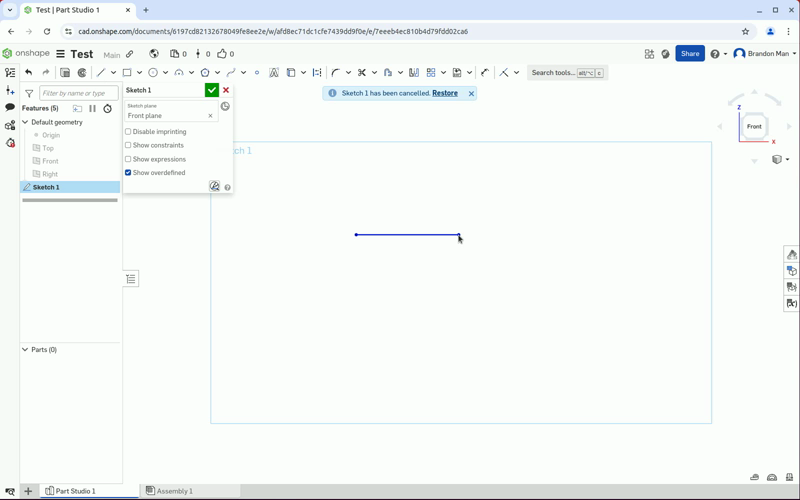
key(a)
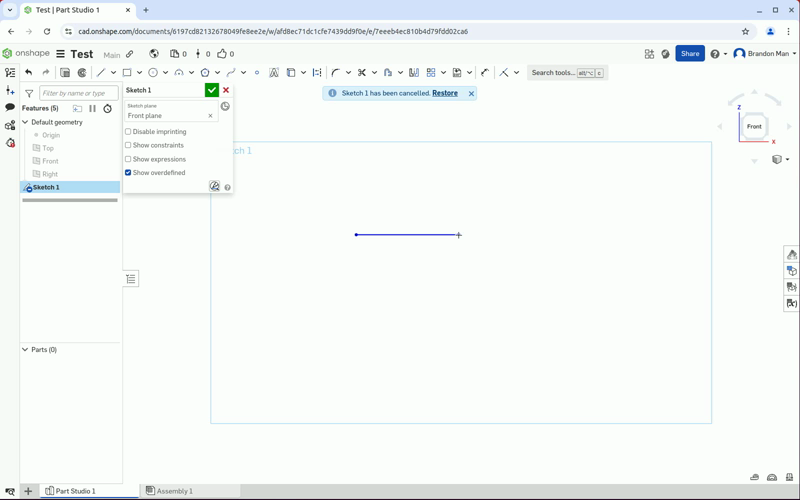
mouse_move(458, 234)
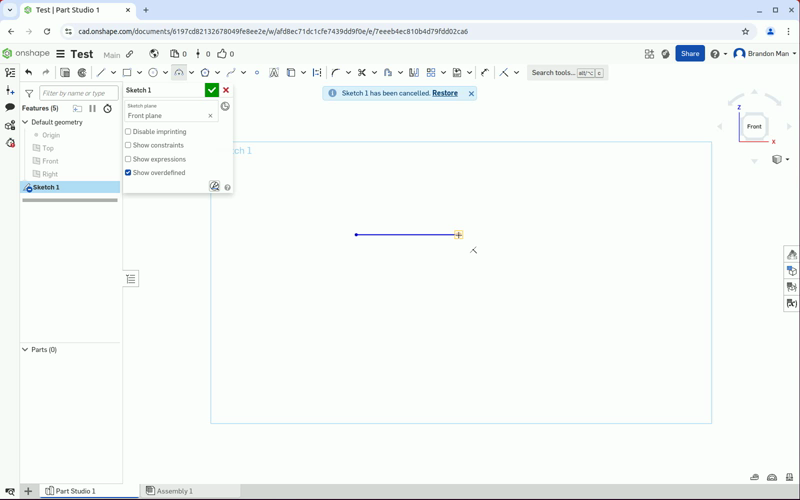
click(458, 234)
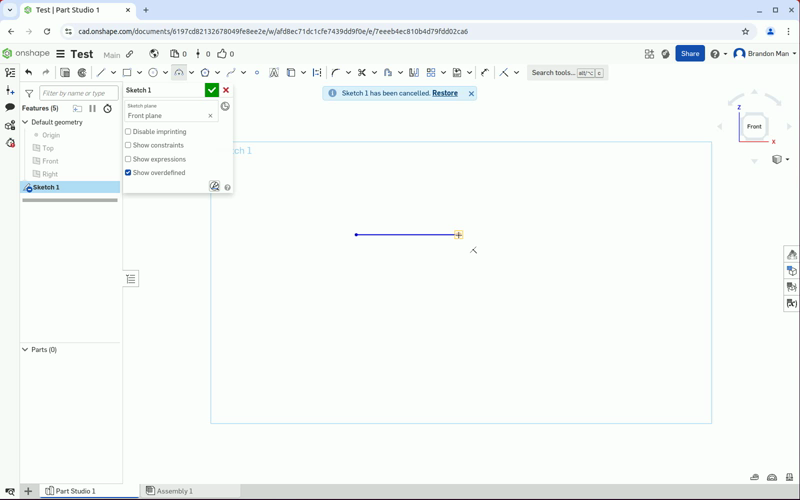
key_down(shift)
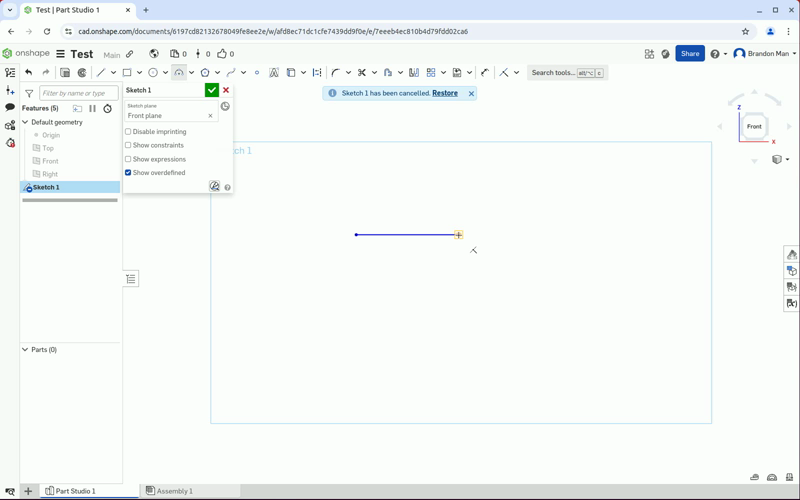
mouse_move(461, 234)
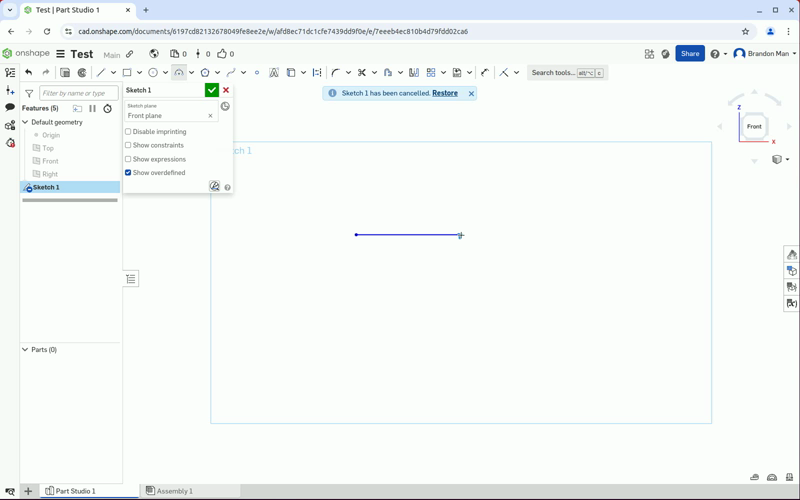
scroll(6)
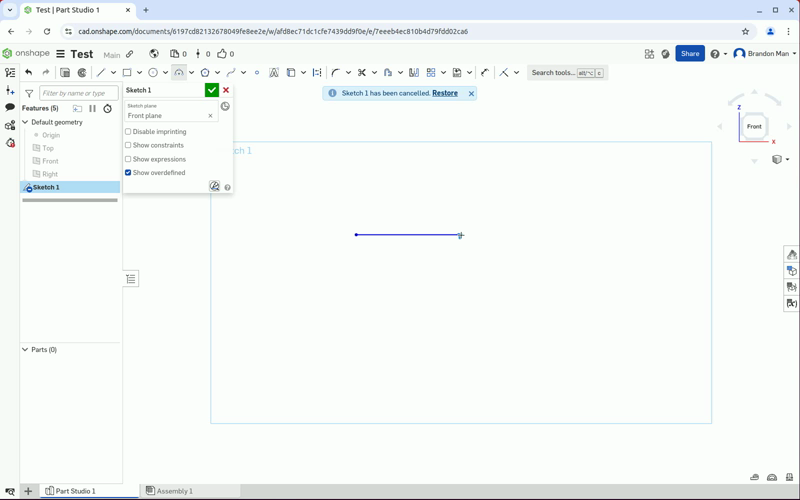
scroll(6)
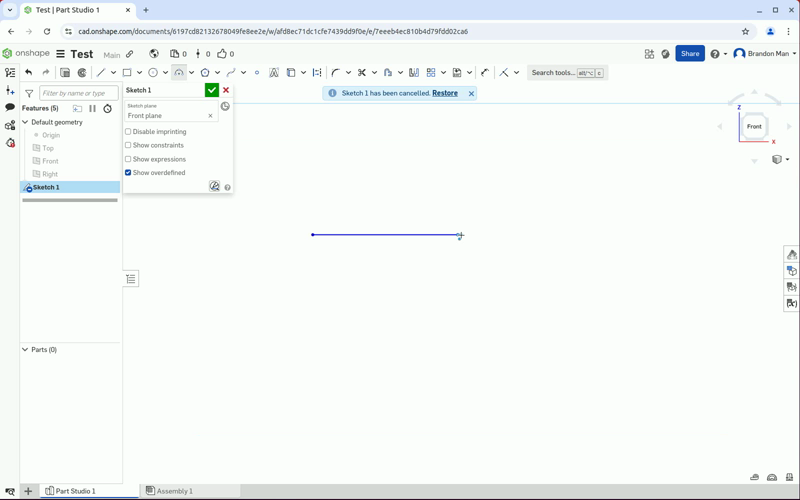
scroll(6)
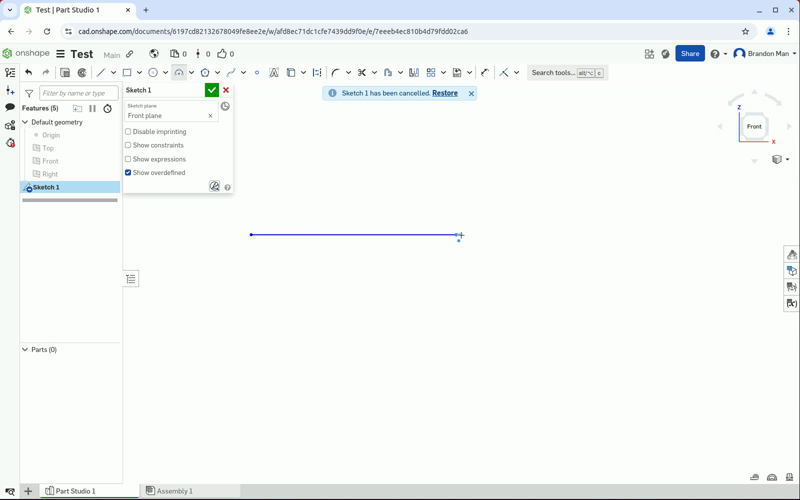
scroll(6)
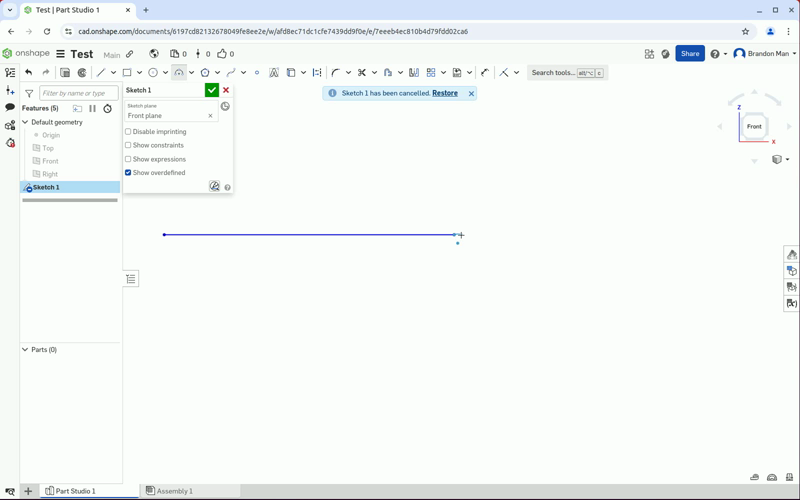
scroll(6)
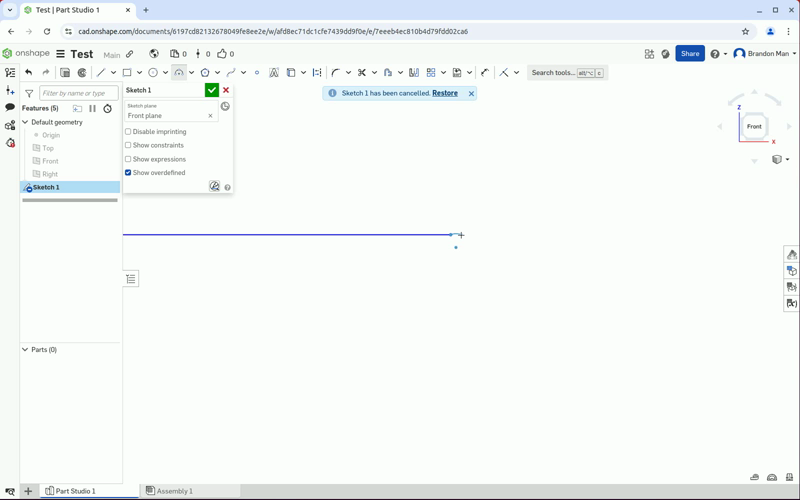
scroll(6)
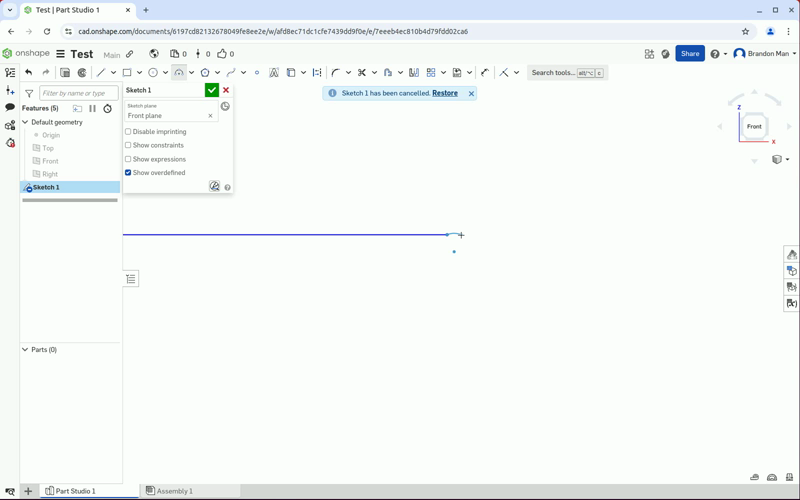
scroll(6)
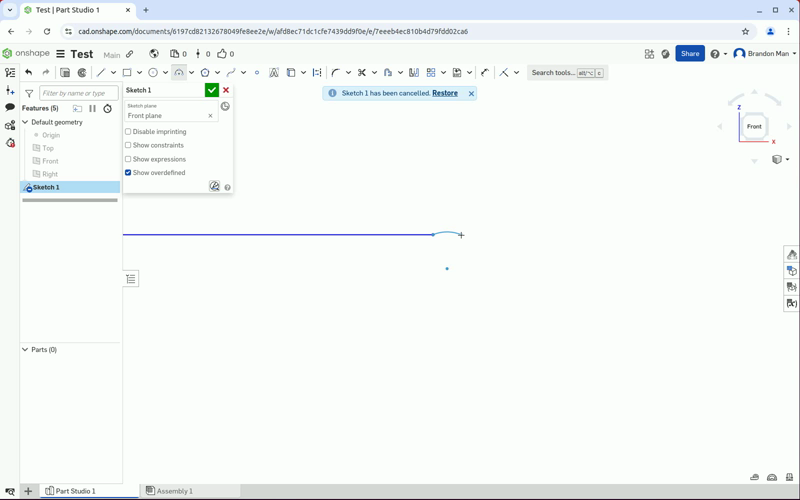
click(461, 234)
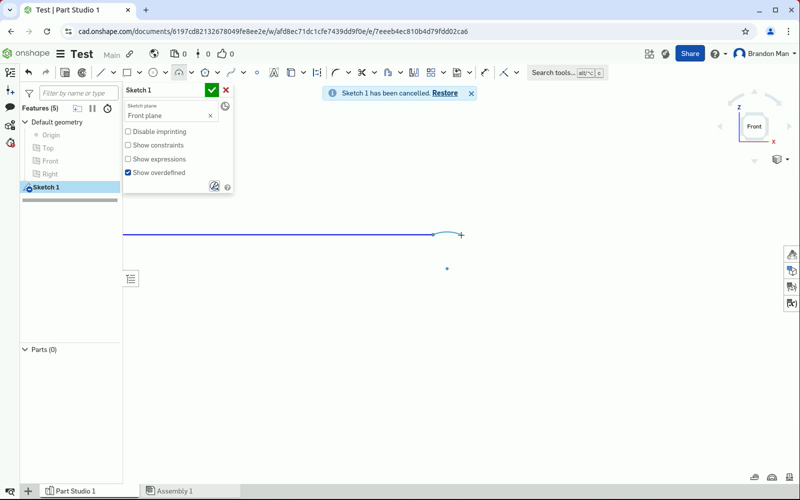
scroll(-6)
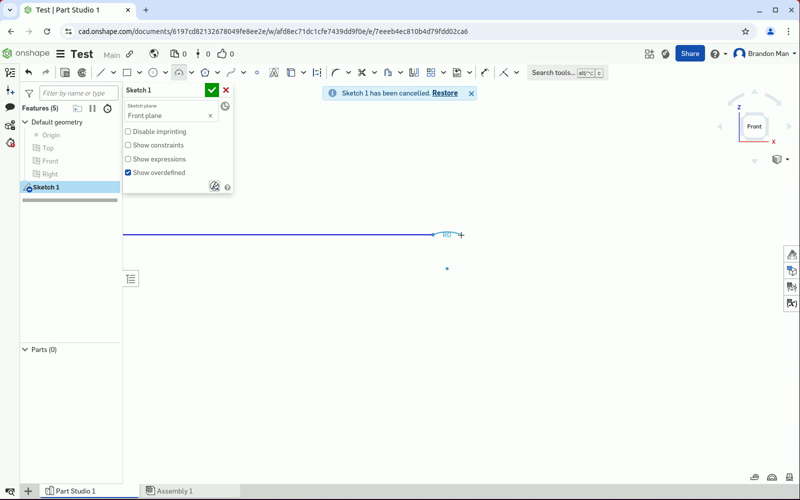
scroll(-6)
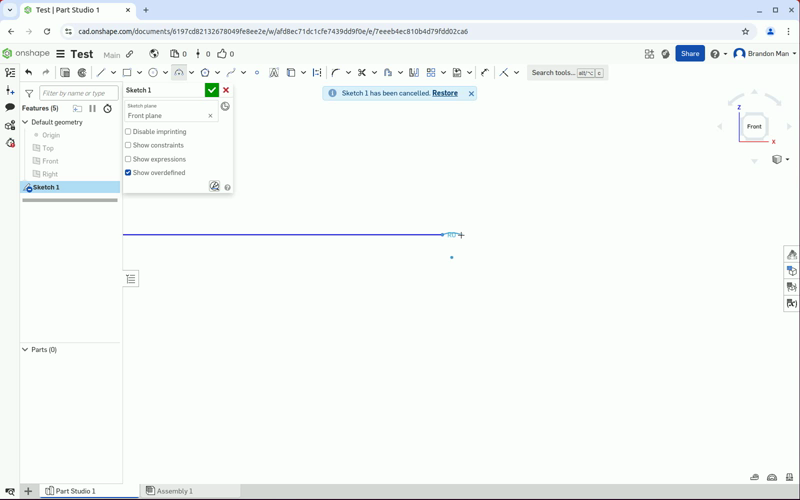
scroll(-6)
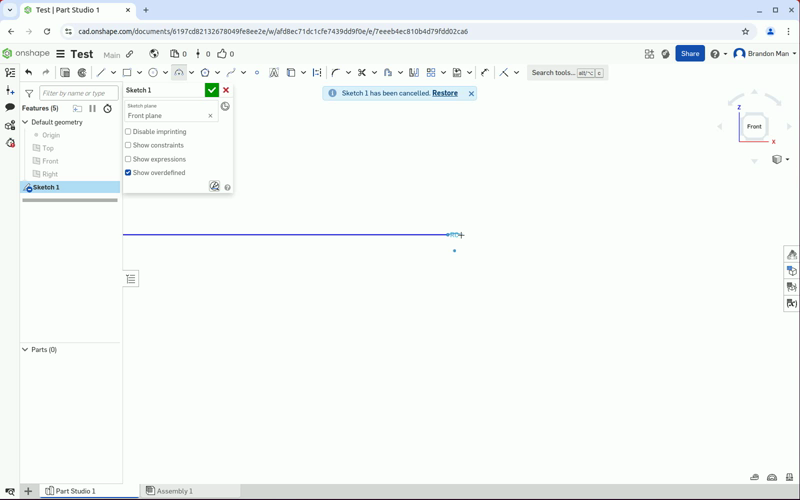
scroll(-6)
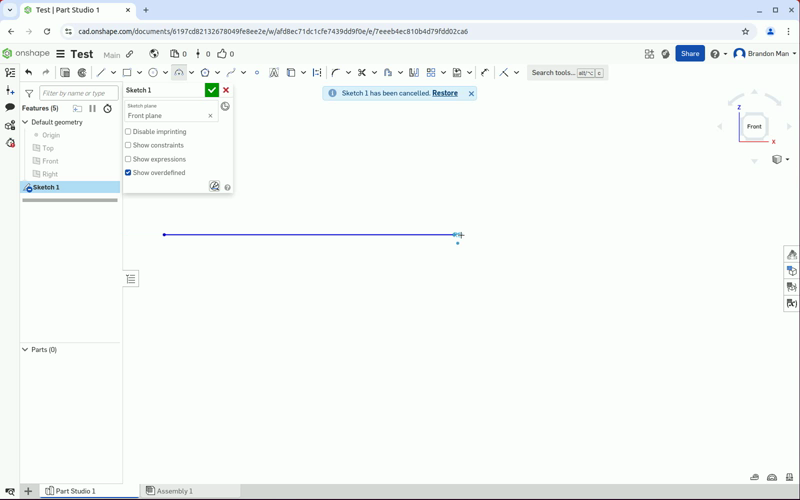
scroll(-6)
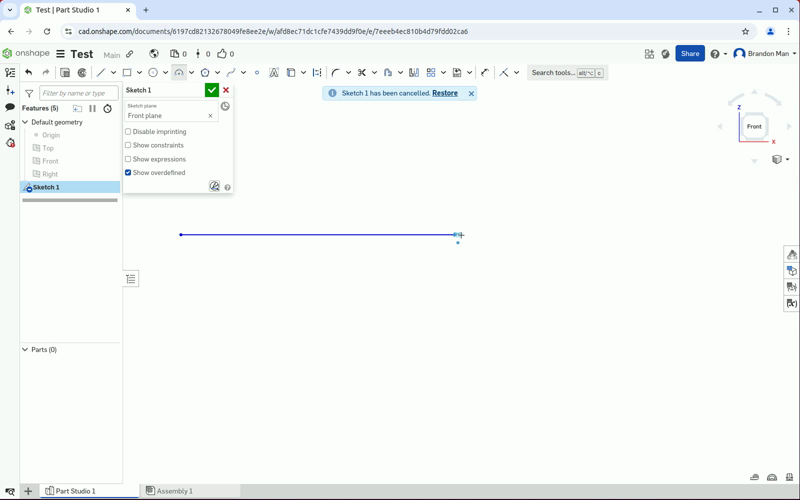
scroll(-6)
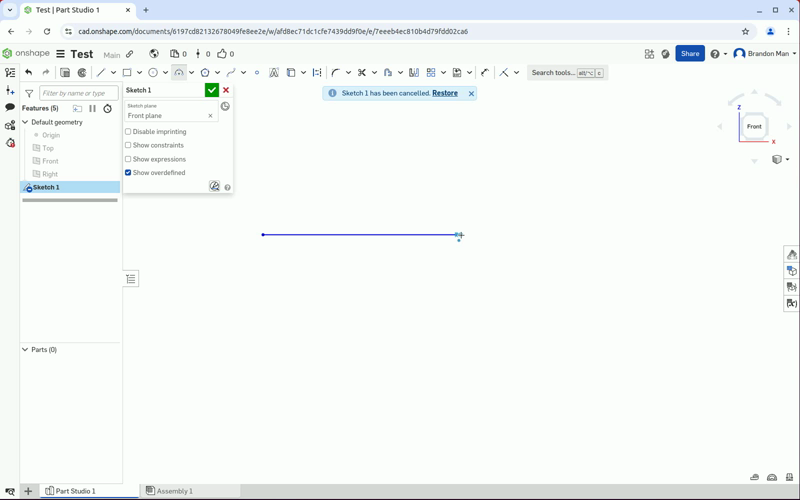
scroll(-6)
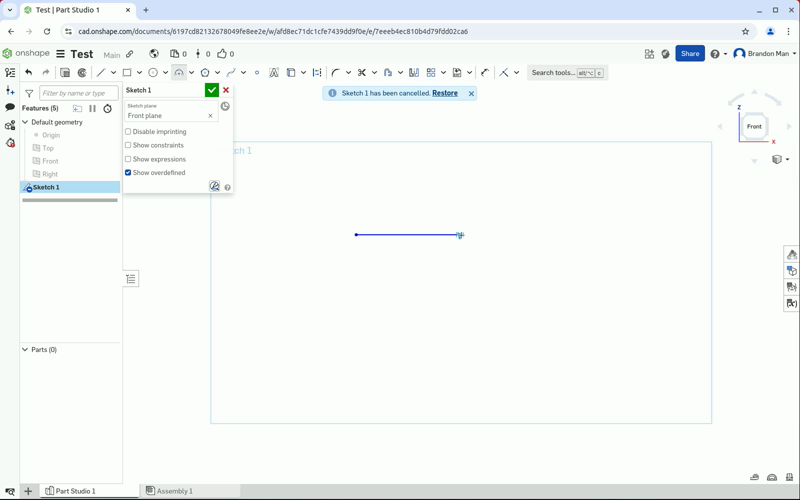
mouse_move(459, 234)
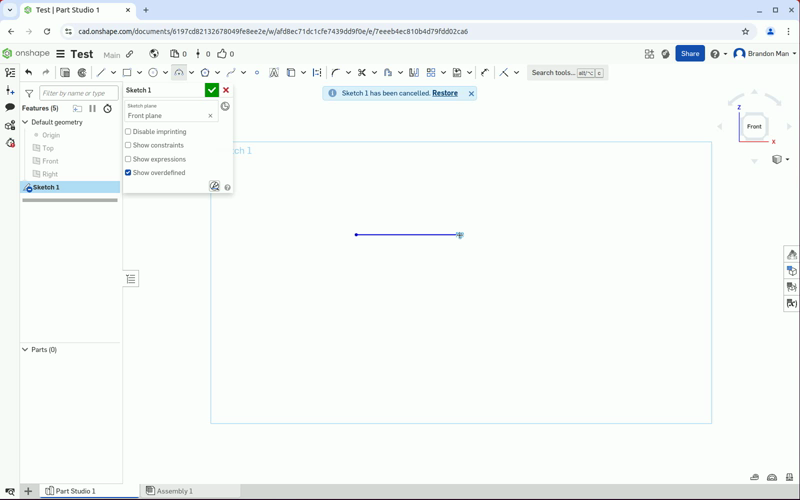
scroll(6)
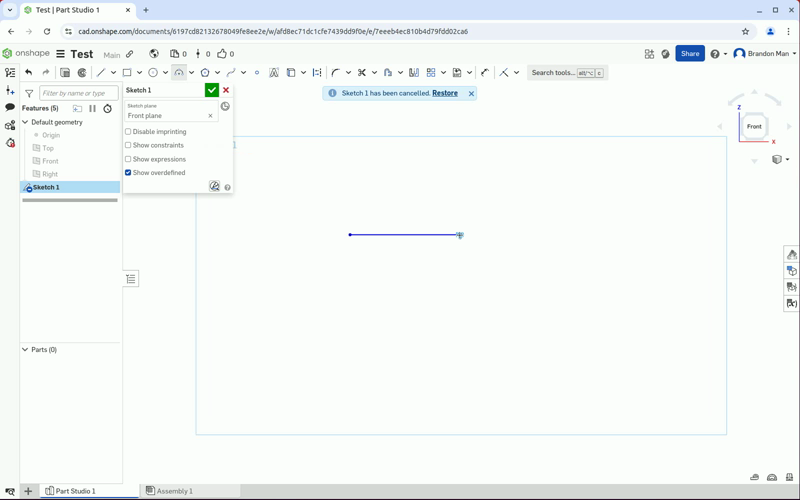
scroll(6)
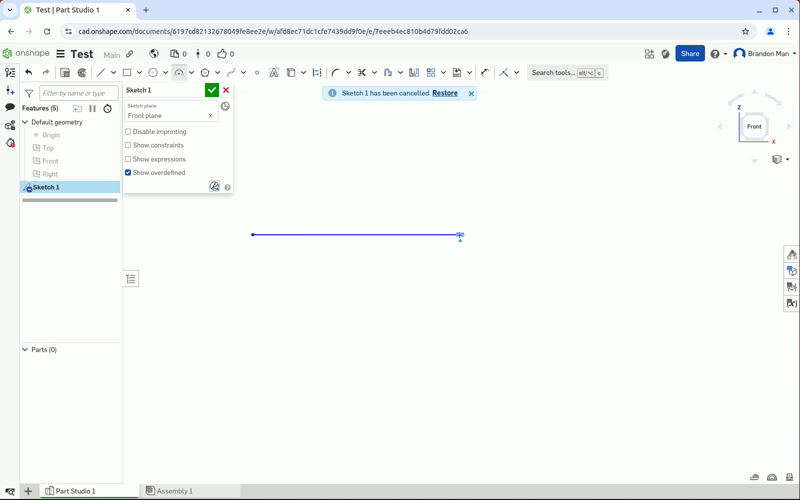
scroll(6)
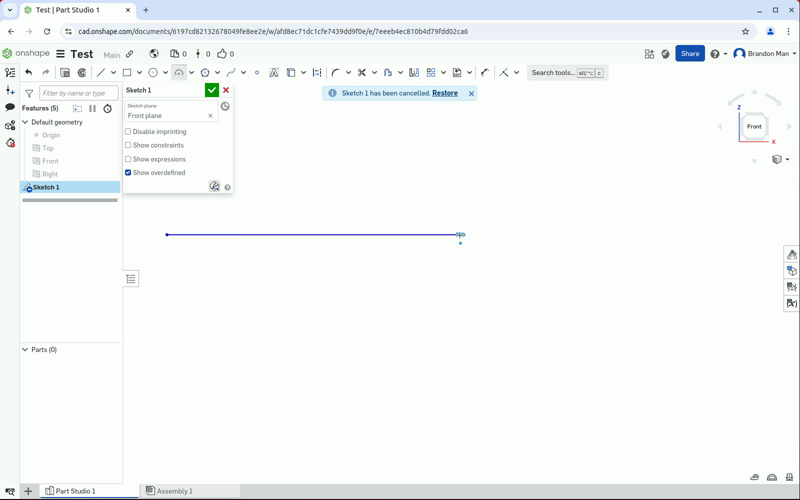
scroll(6)
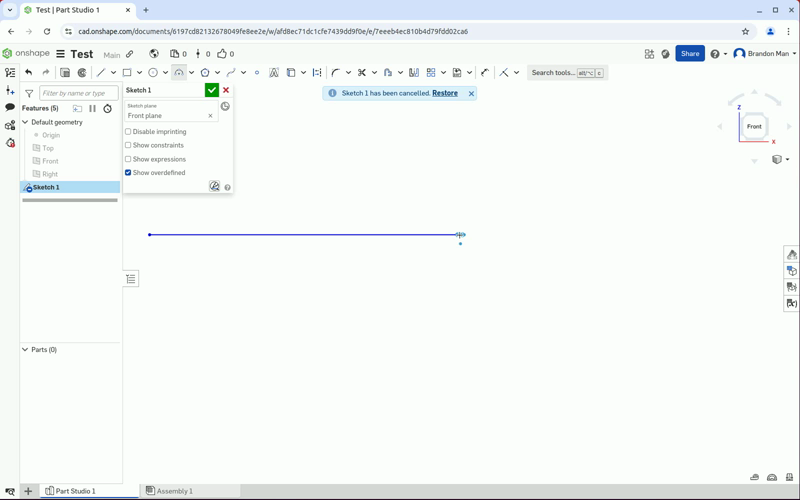
scroll(6)
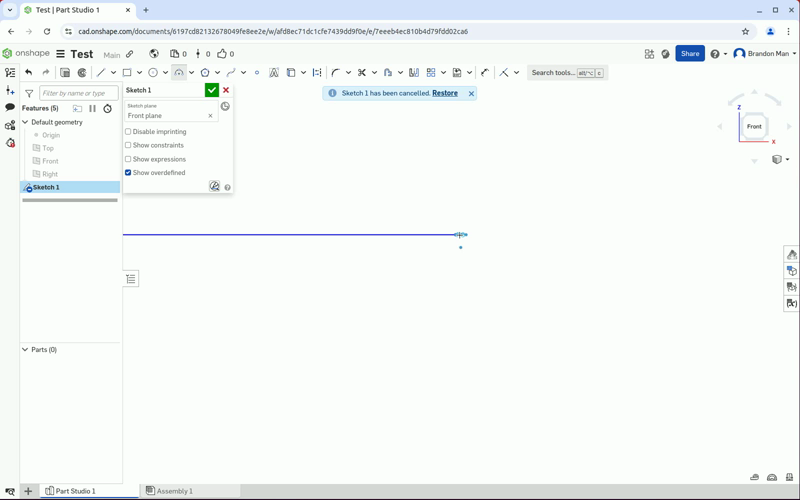
scroll(6)
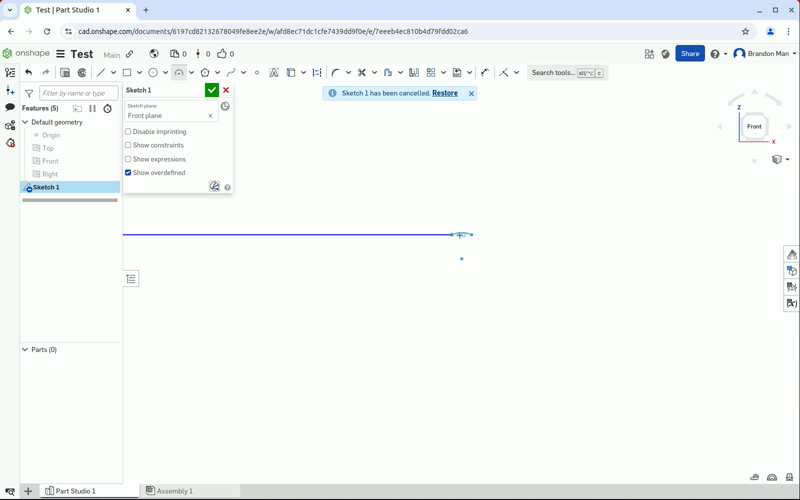
scroll(6)
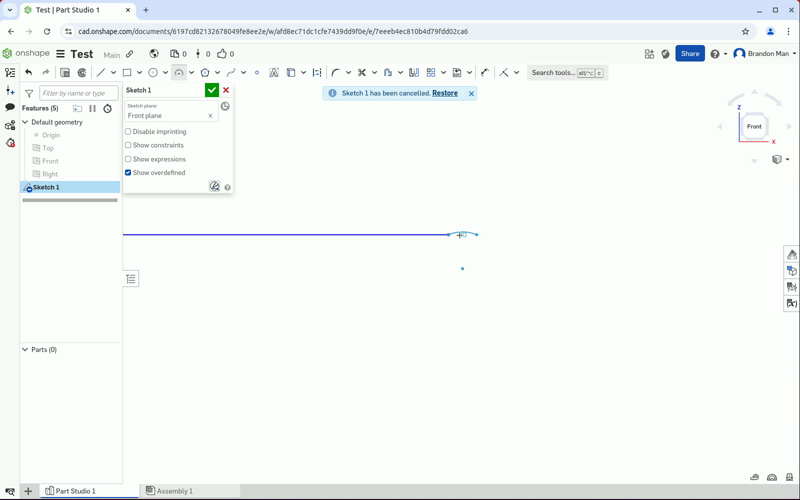
click(459, 234)
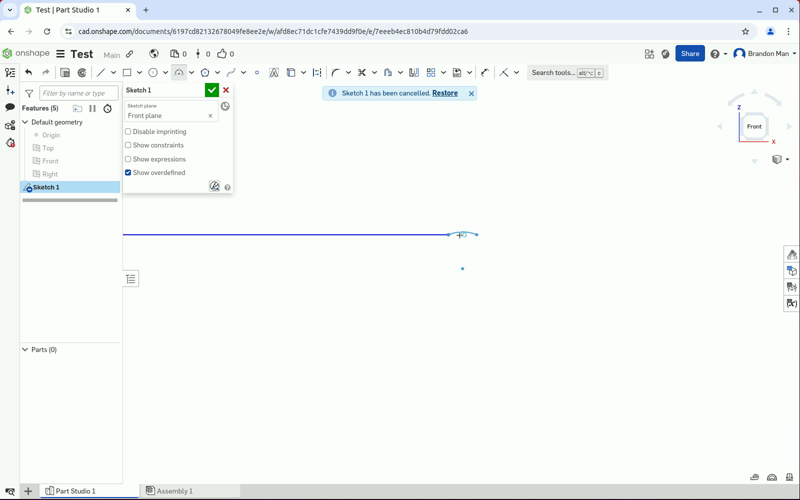
scroll(-6)
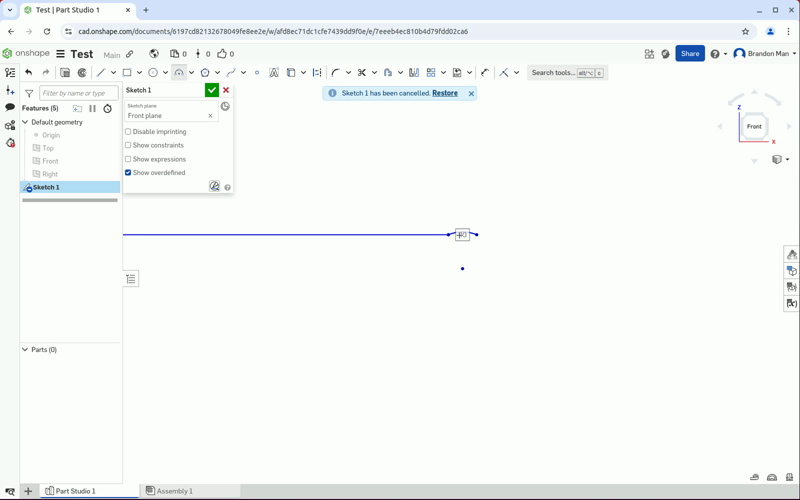
scroll(-6)
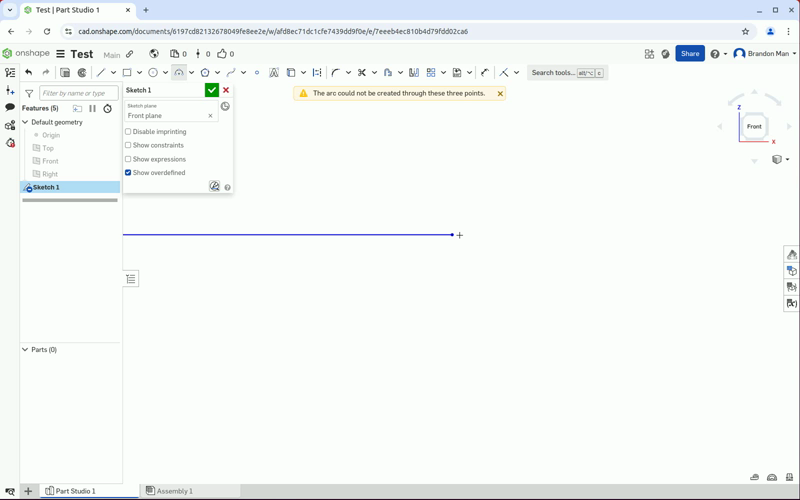
scroll(-6)
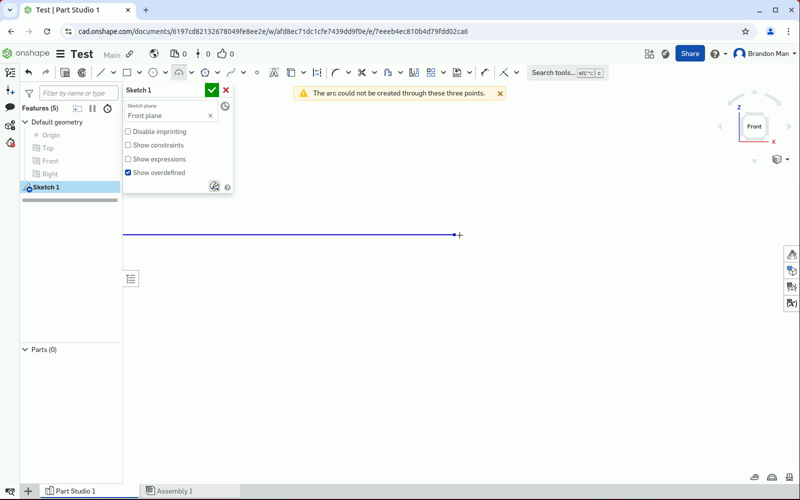
scroll(-6)
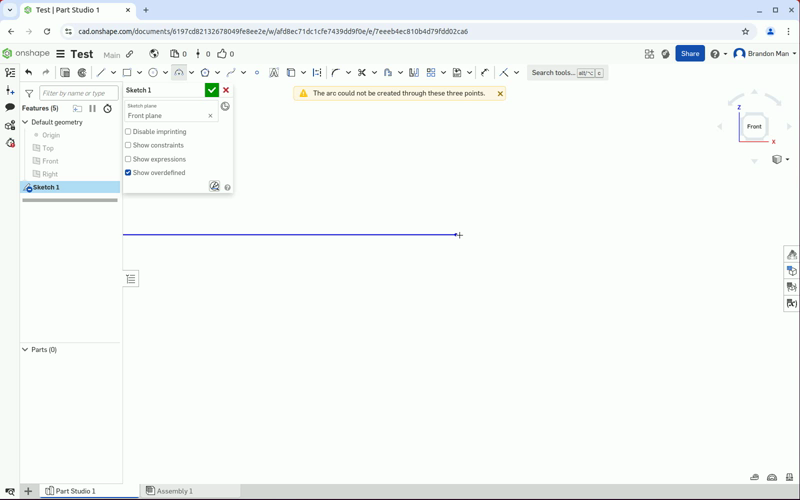
scroll(-6)
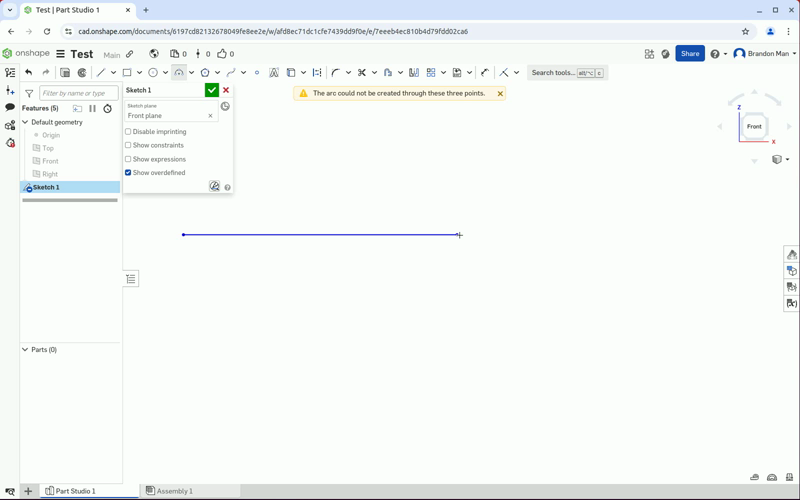
scroll(-6)
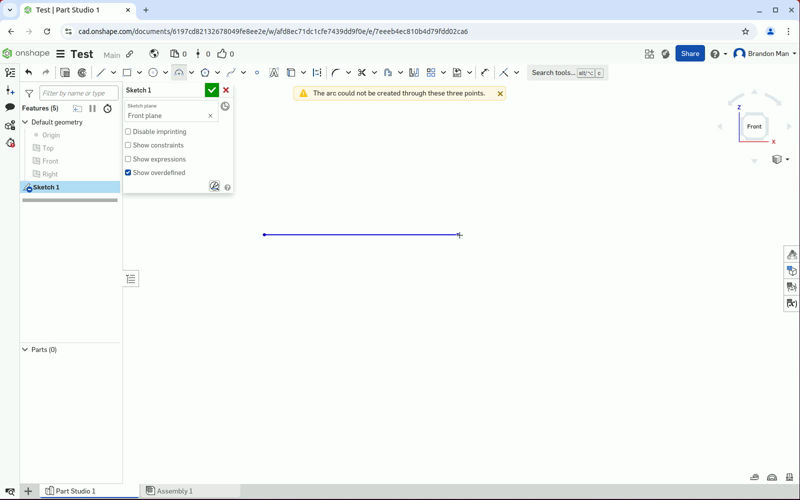
scroll(-6)
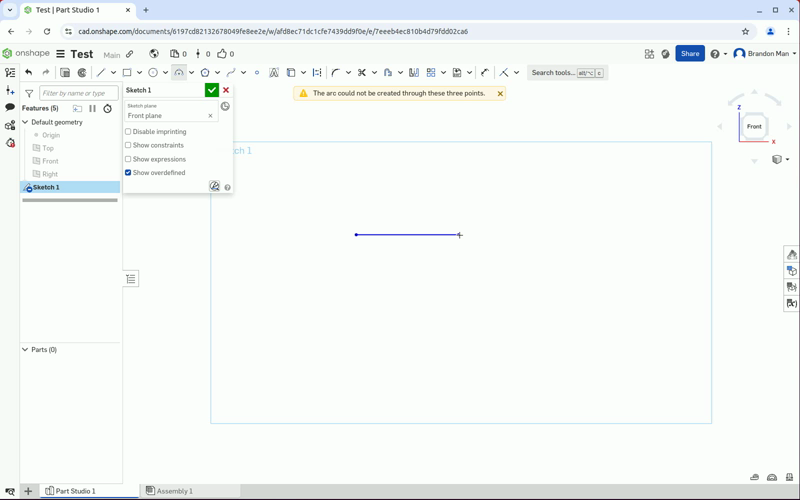
key_up(shift)
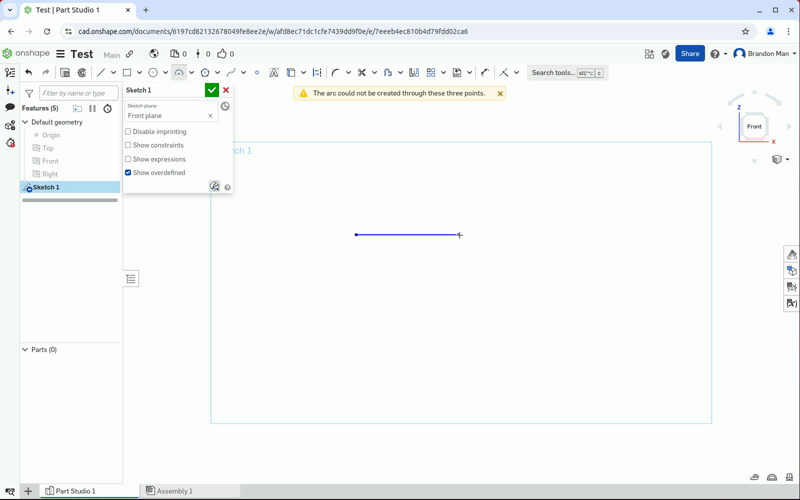
key(esc)
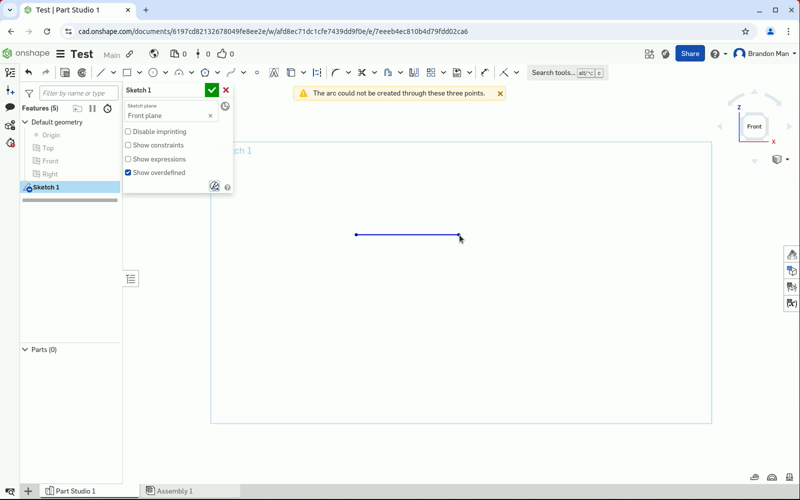
key(l)
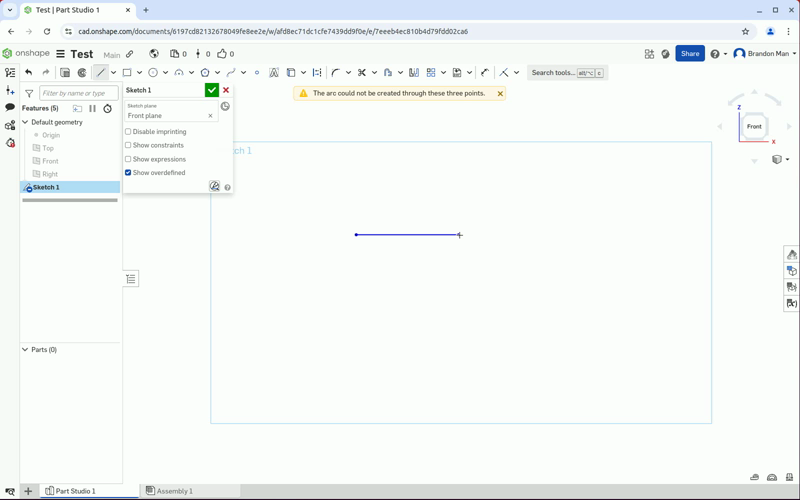
mouse_move(461, 234)
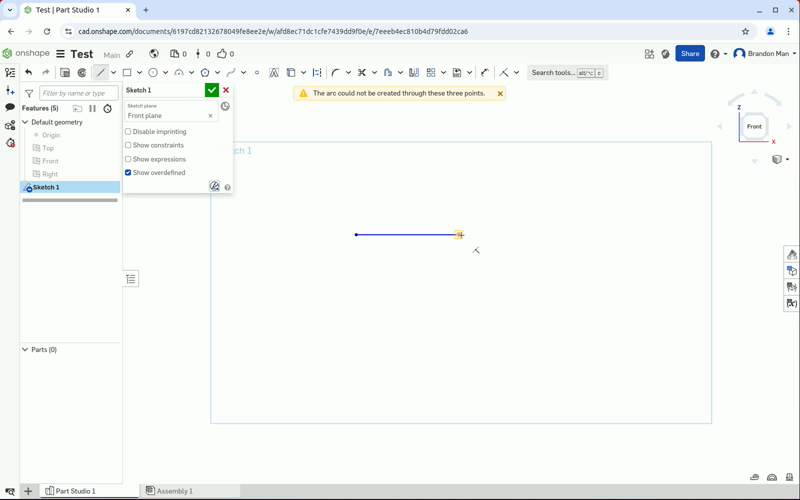
scroll(6)
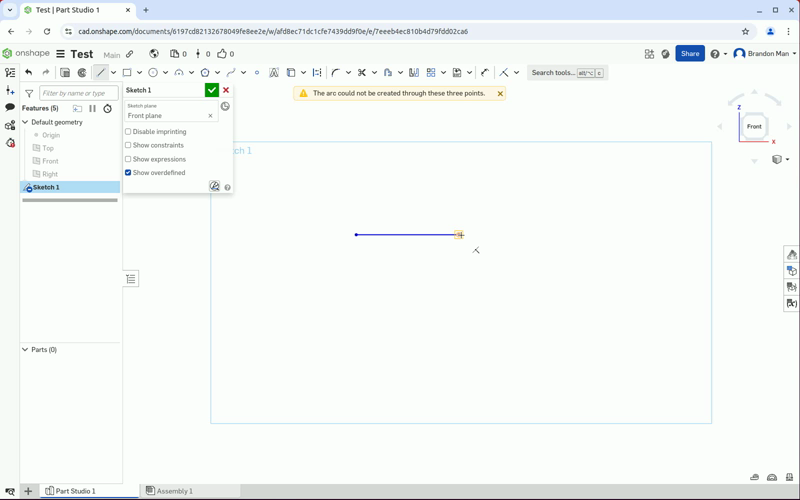
scroll(6)
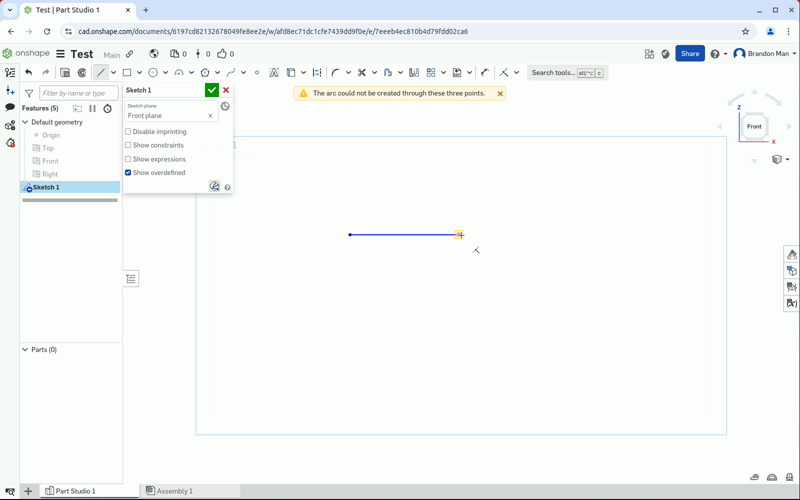
scroll(6)
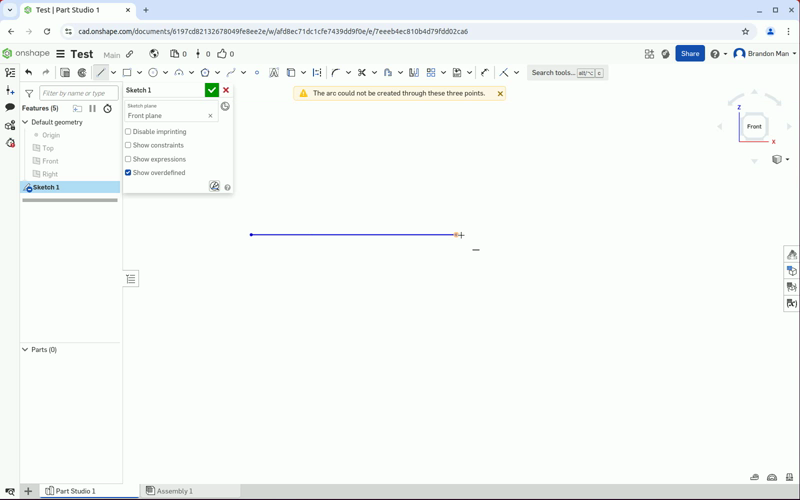
scroll(6)
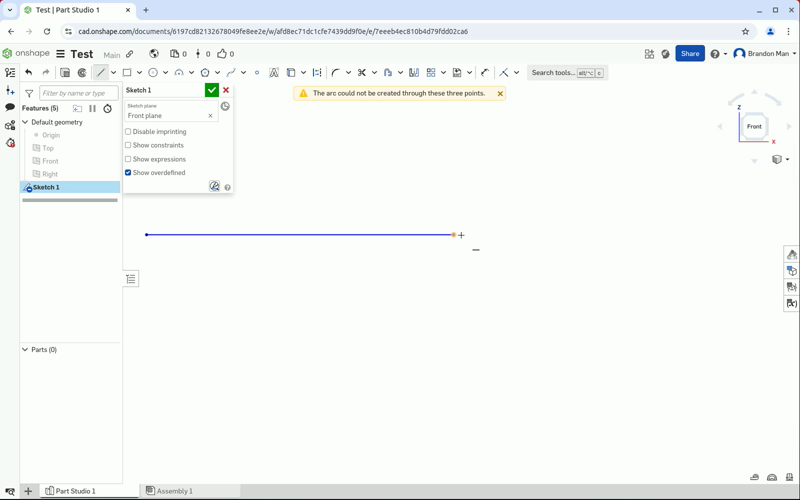
scroll(6)
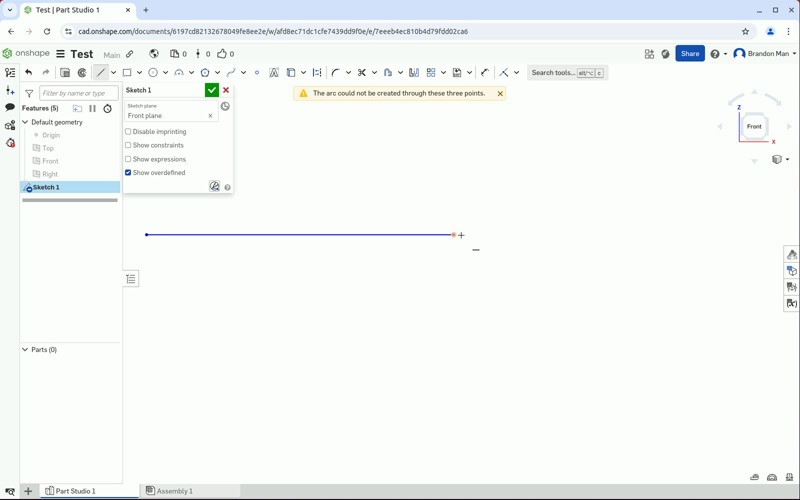
scroll(6)
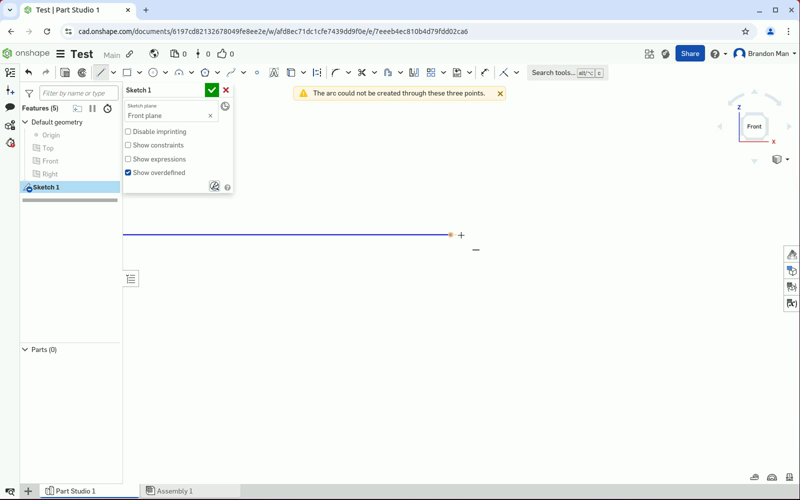
scroll(6)
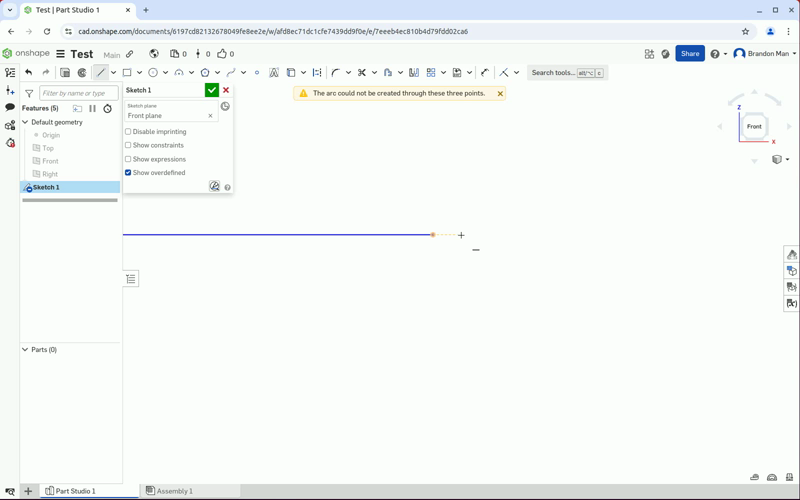
click(461, 234)
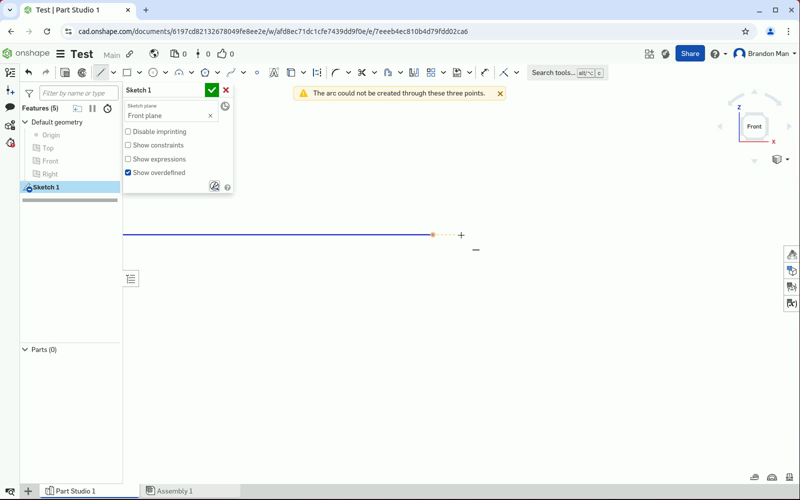
scroll(-6)
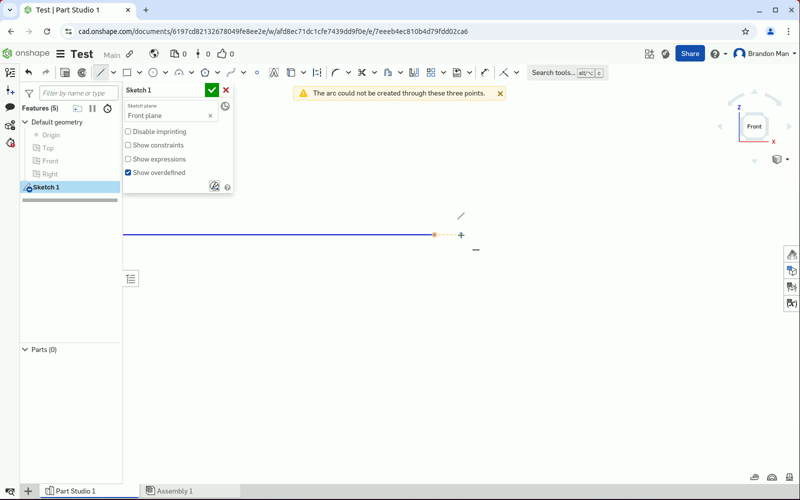
scroll(-6)
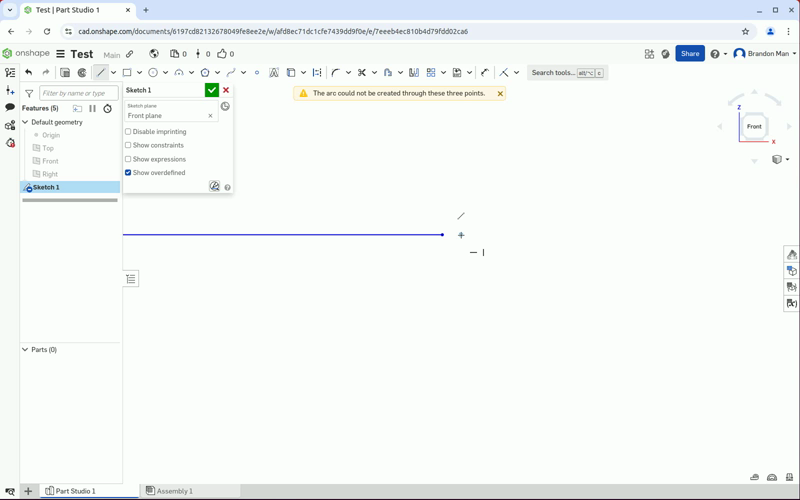
scroll(-6)
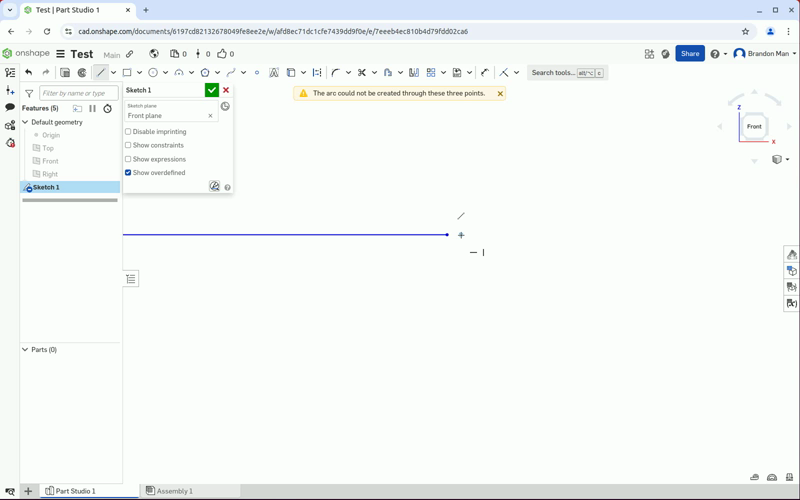
scroll(-6)
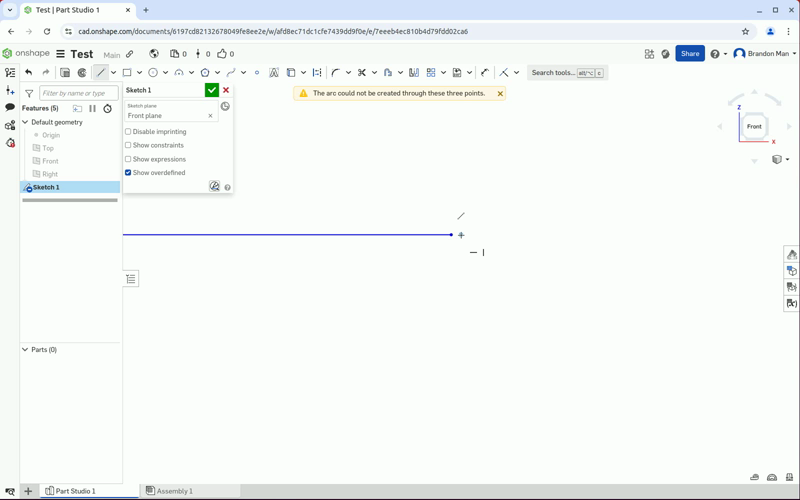
scroll(-6)
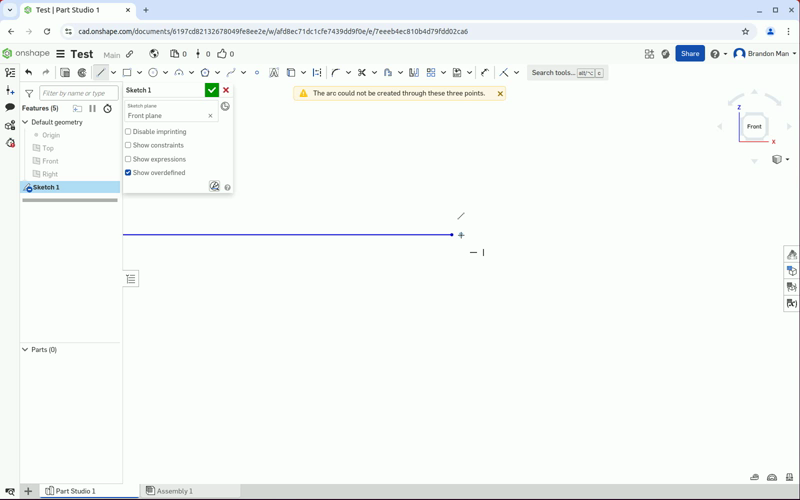
scroll(-6)
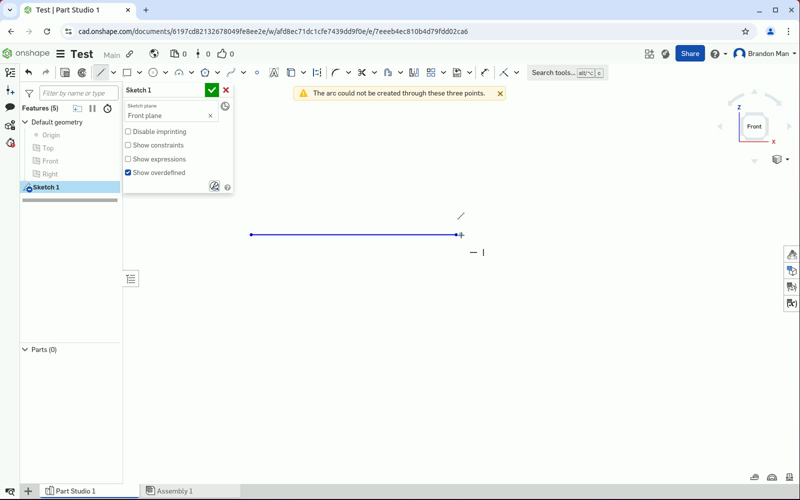
scroll(-6)
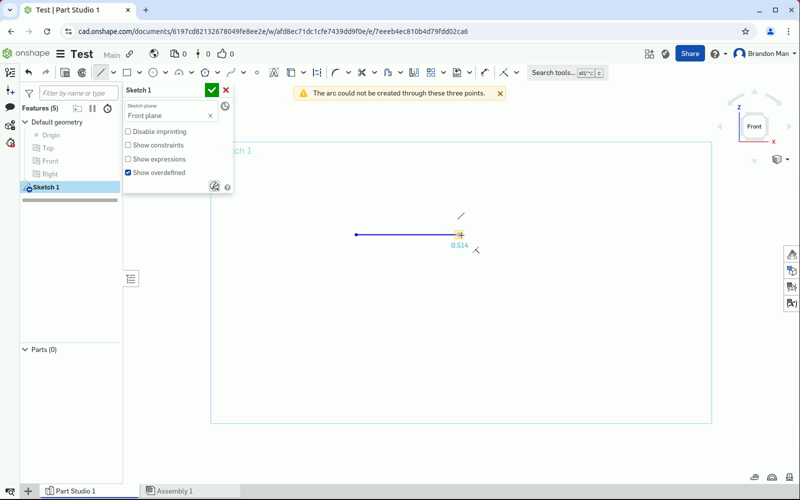
key_down(shift)
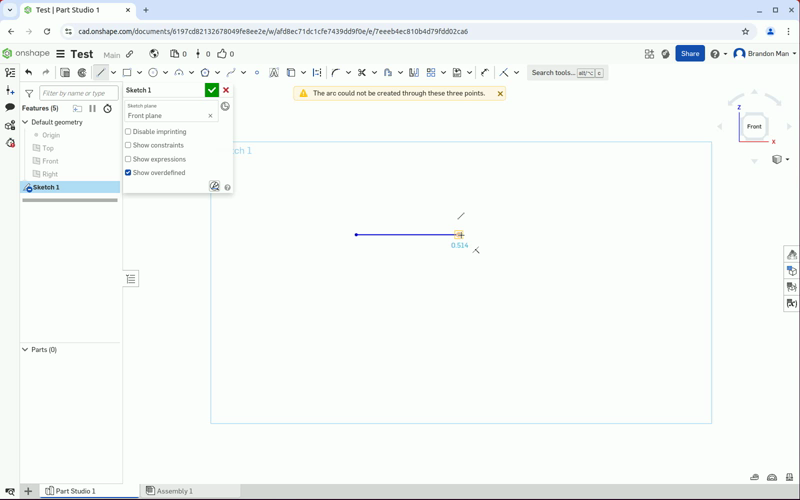
mouse_move(572, 234)
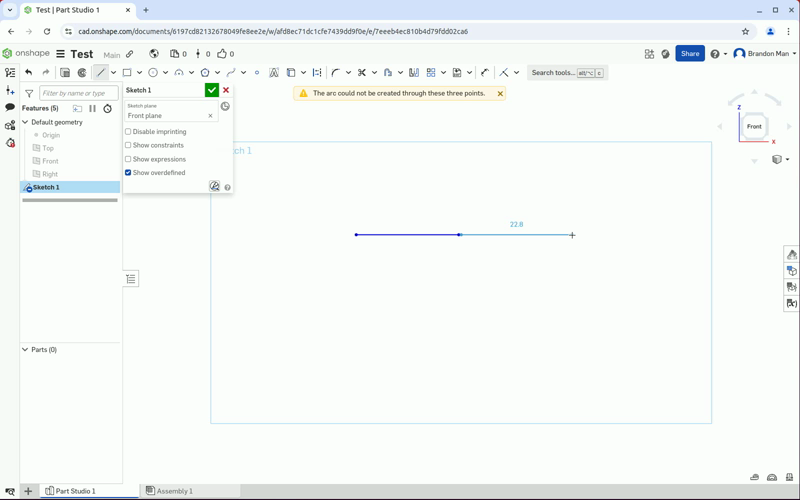
click(572, 234)
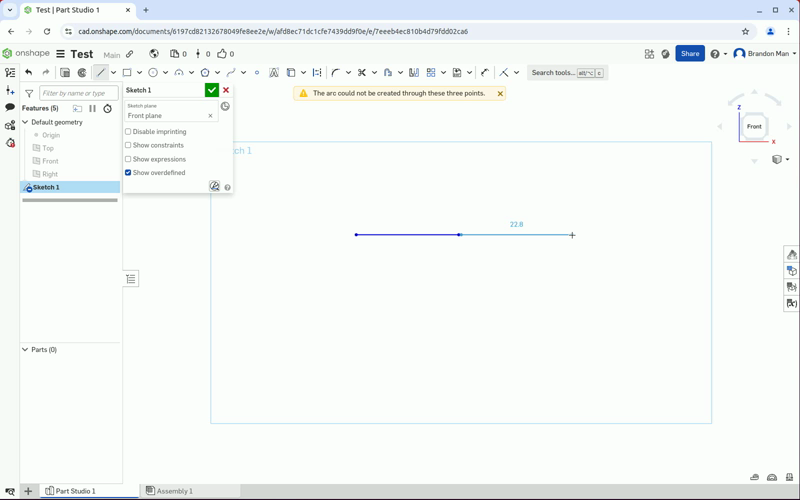
key_up(shift)
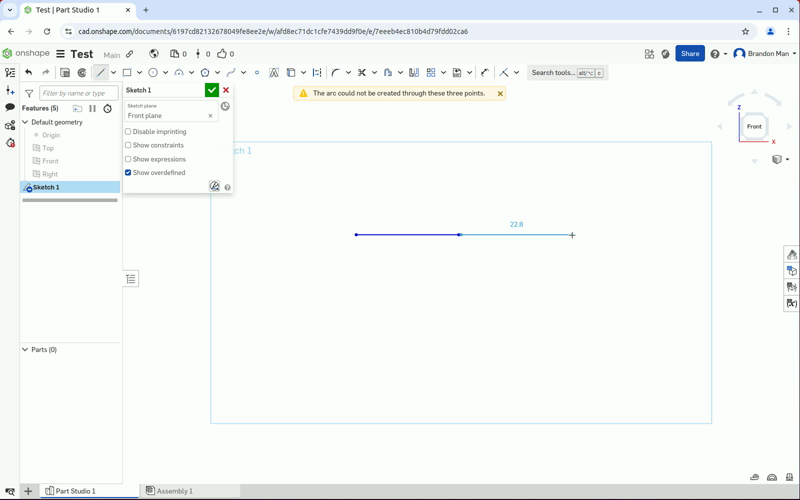
key_down(shift)
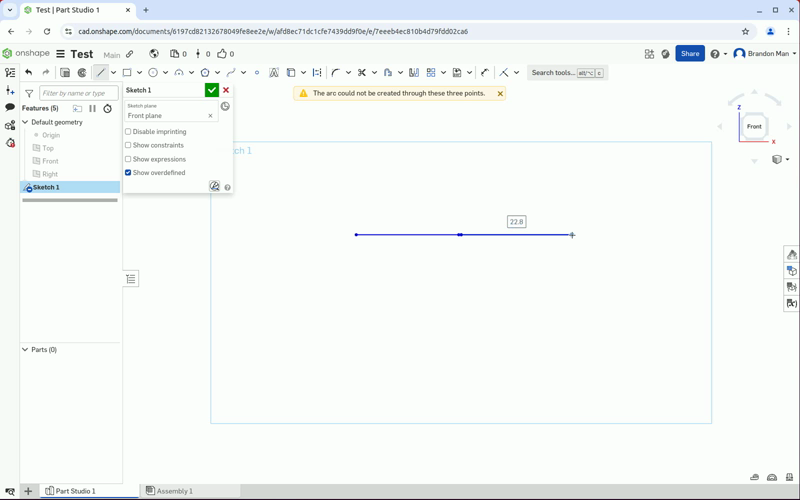
mouse_move(589, 234)
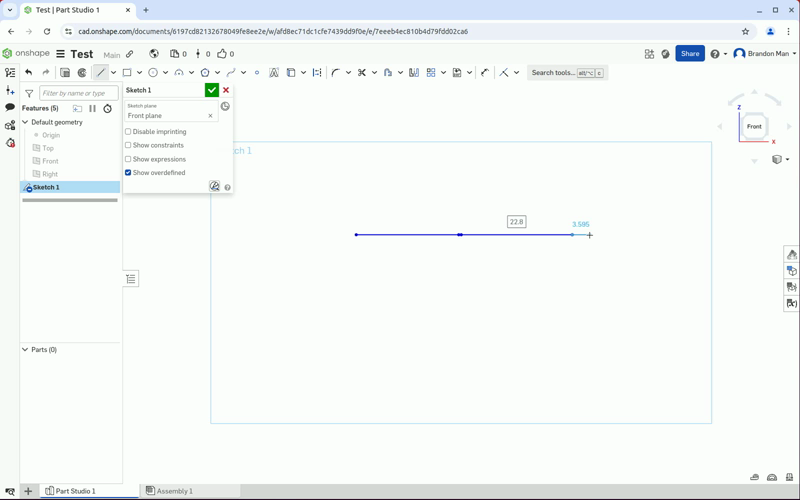
mouse_move(572, 200)
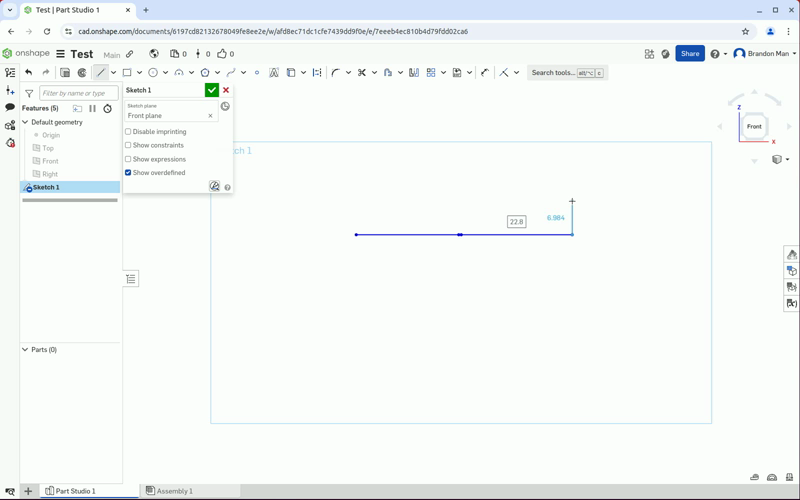
click(572, 200)
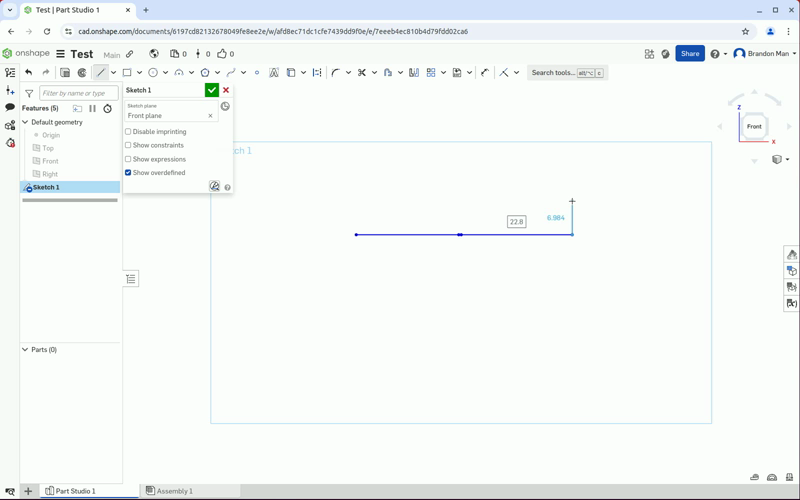
key_up(shift)
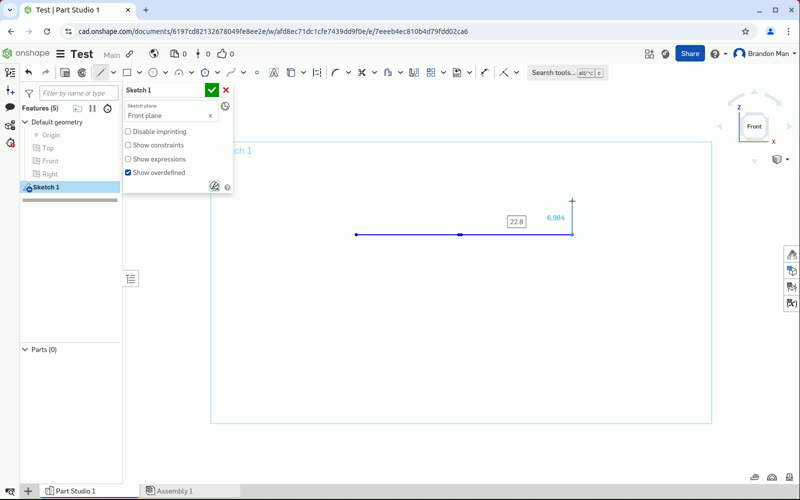
key_down(shift)
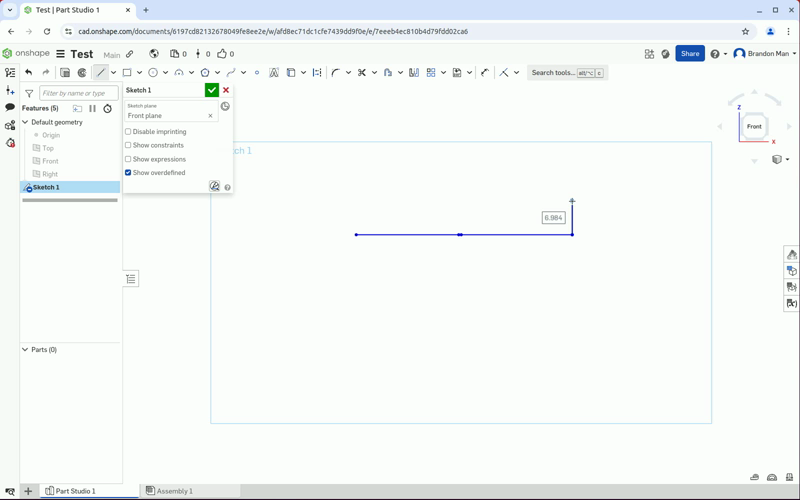
mouse_move(356, 200)
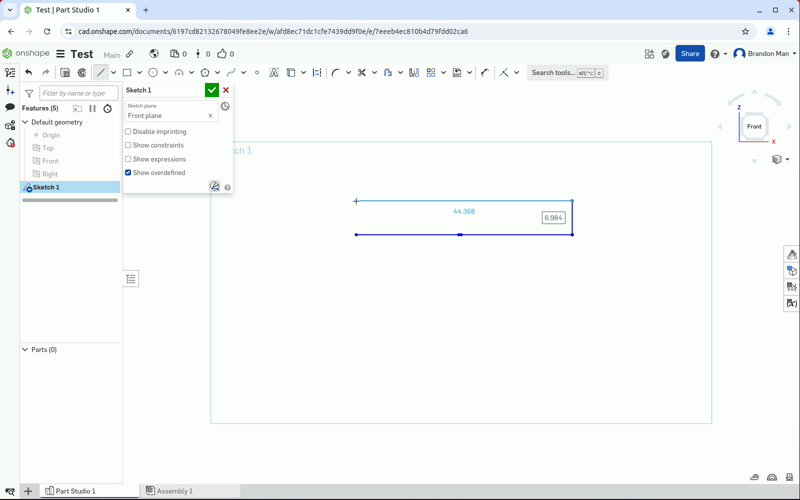
click(356, 200)
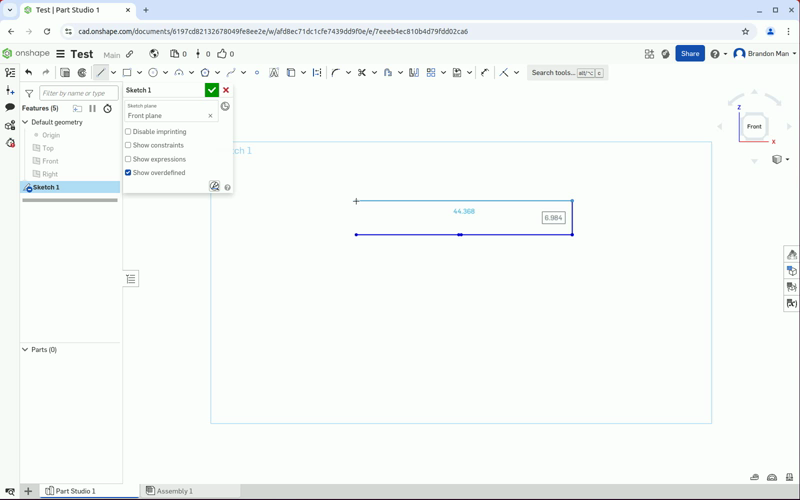
key_up(shift)
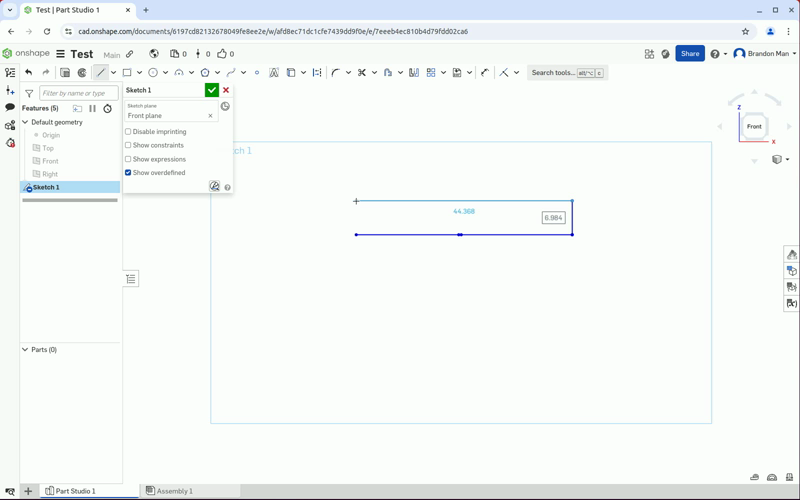
mouse_move(386, 200)
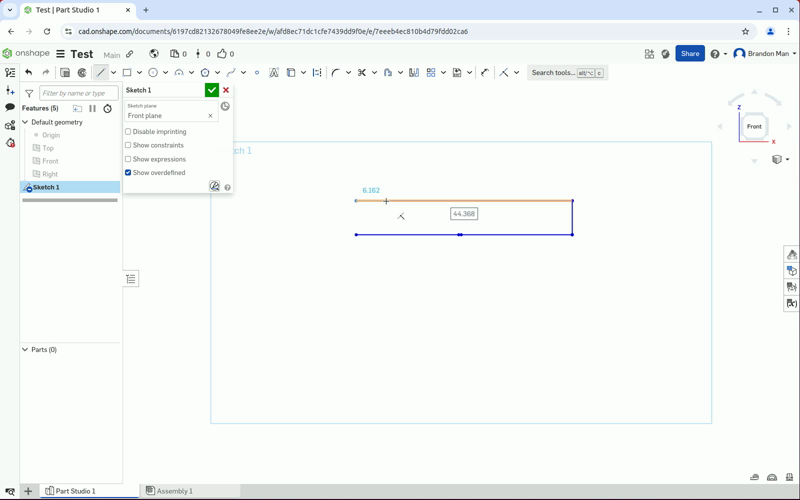
key_down(shift)
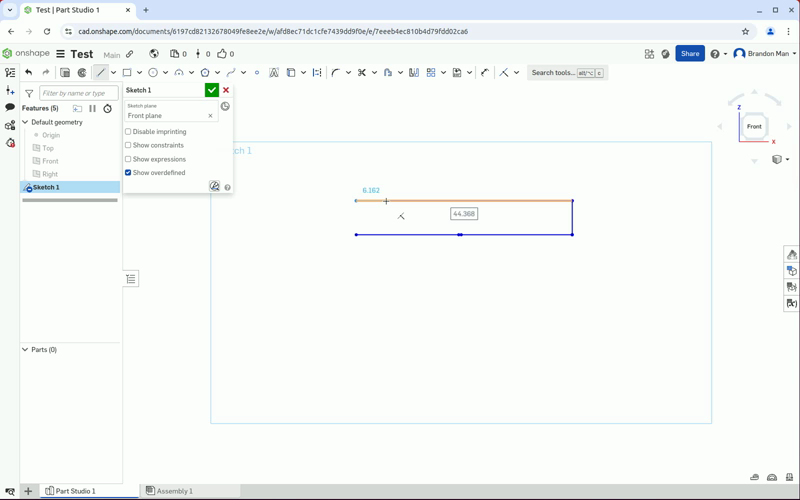
mouse_move(356, 234)
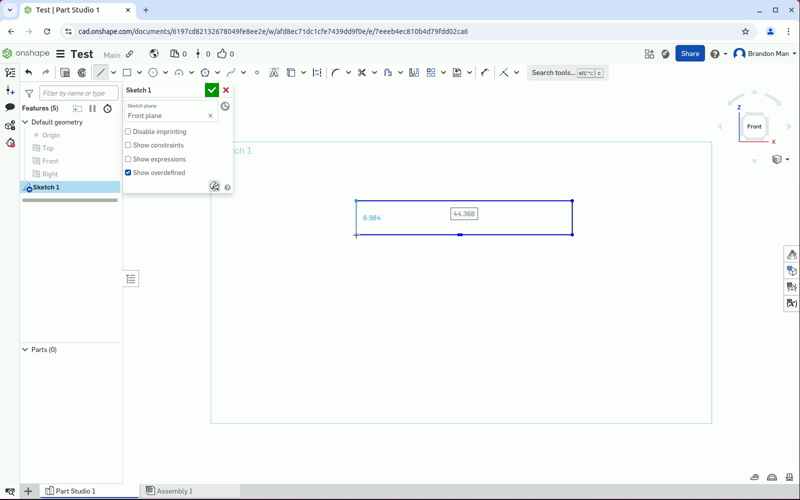
key_up(shift)
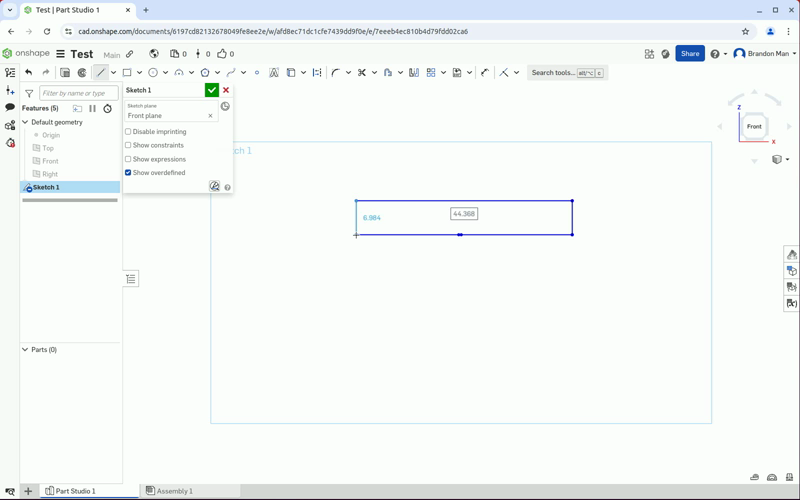
click(356, 234)
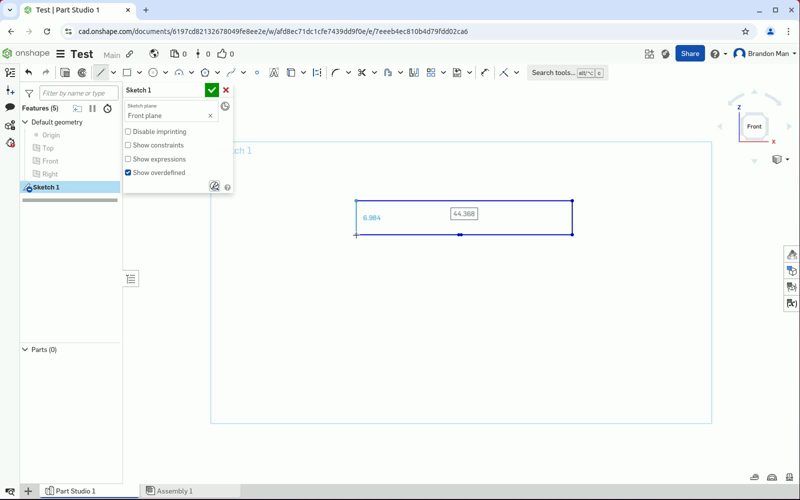
key(esc)
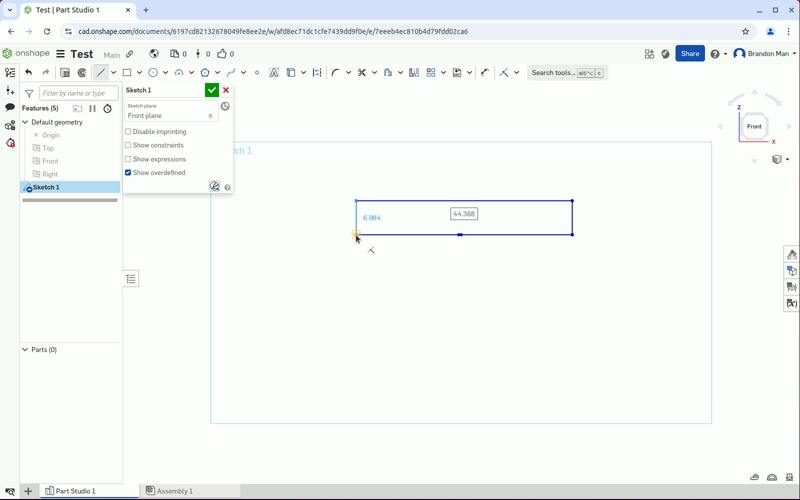
key(l)
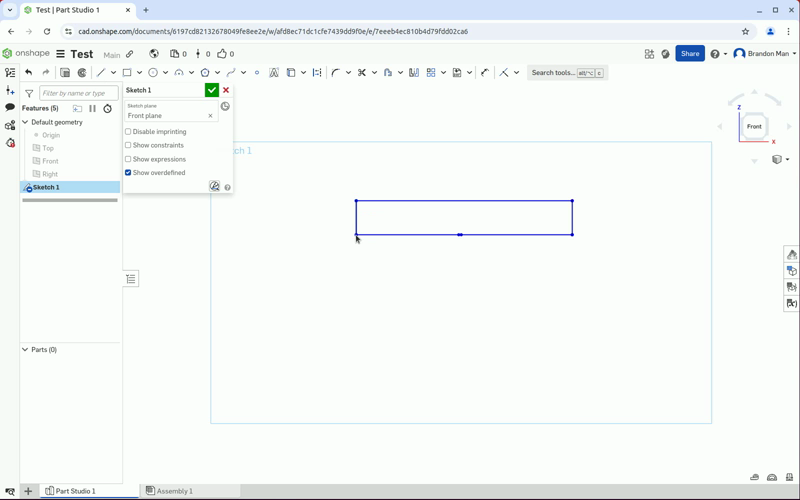
key_down(shift)
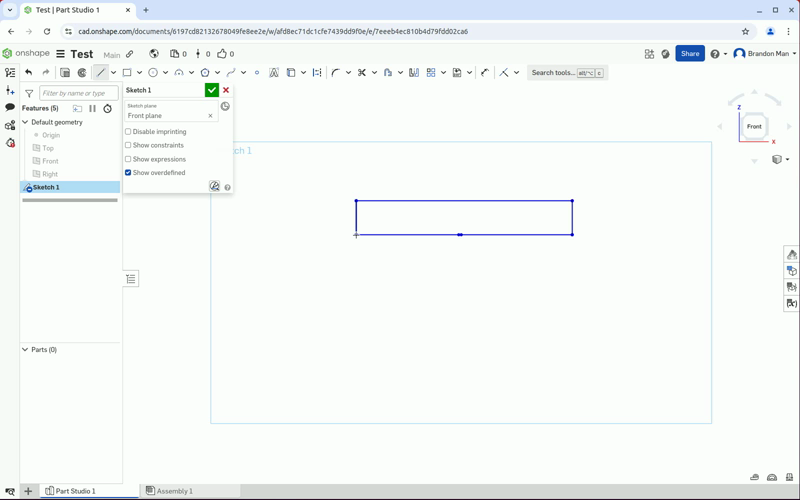
mouse_move(374, 223)
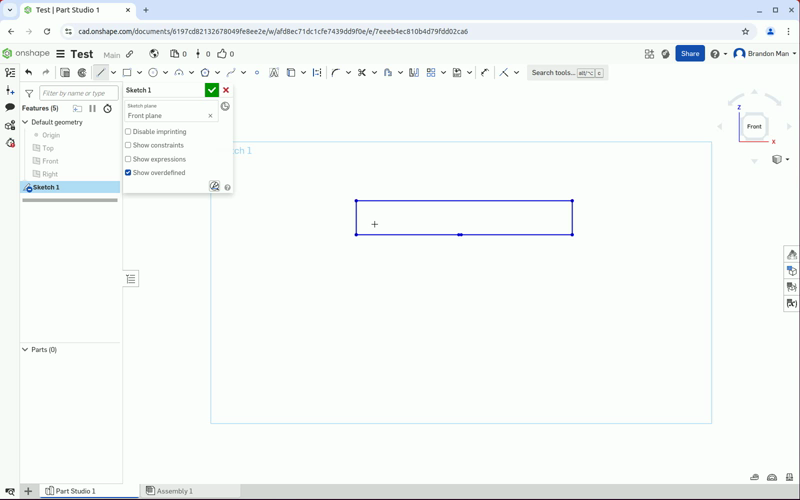
click(374, 223)
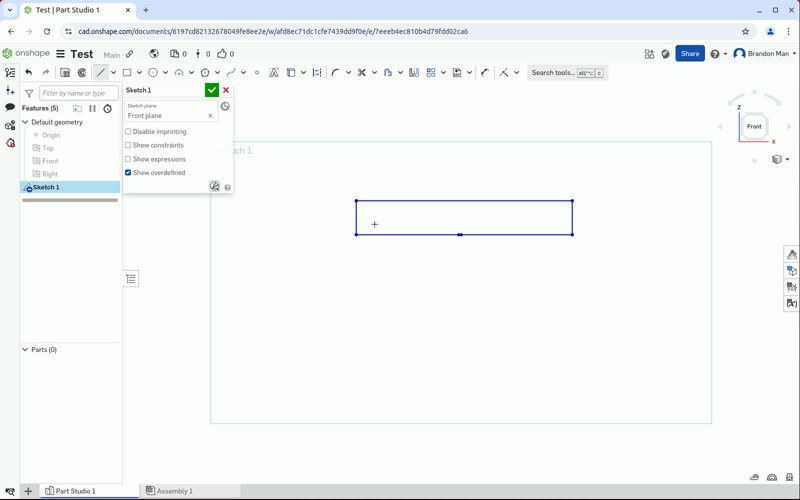
key_up(shift)
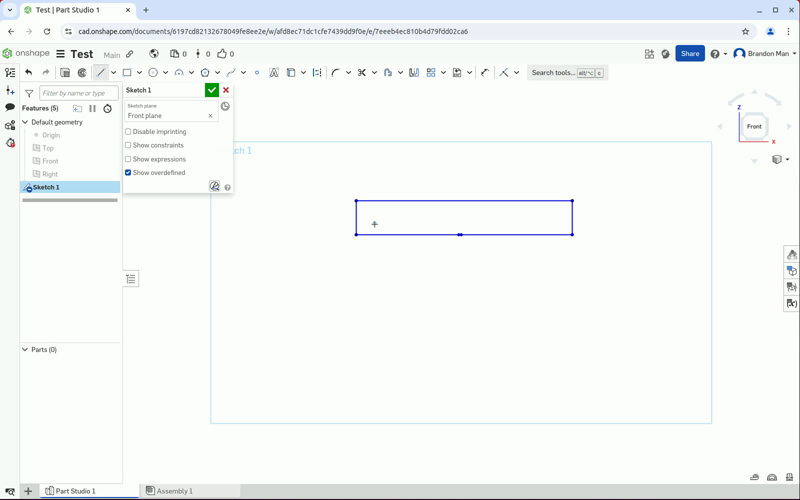
key_down(shift)
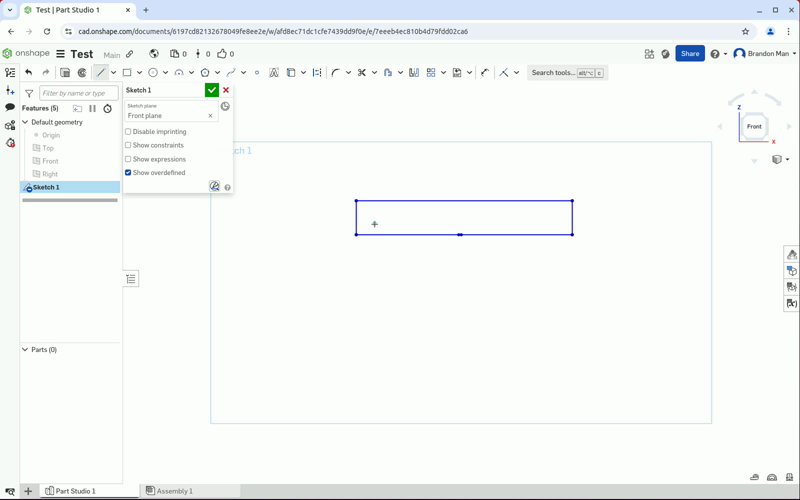
mouse_move(561, 223)
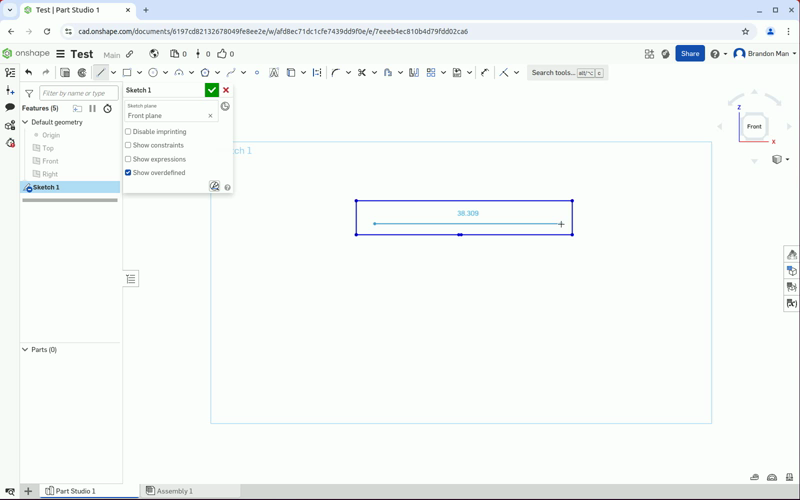
click(561, 223)
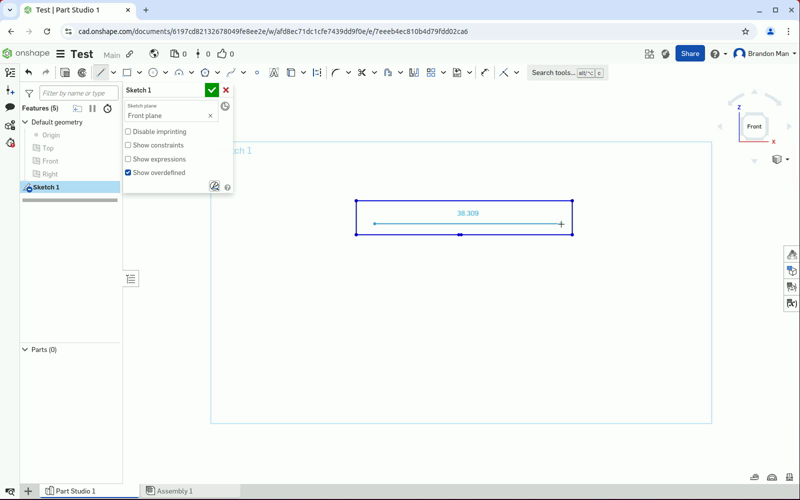
key_up(shift)
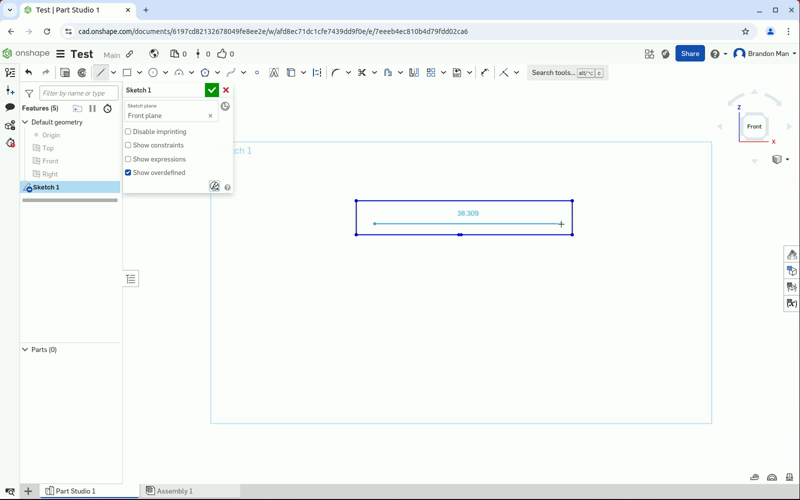
key_down(shift)
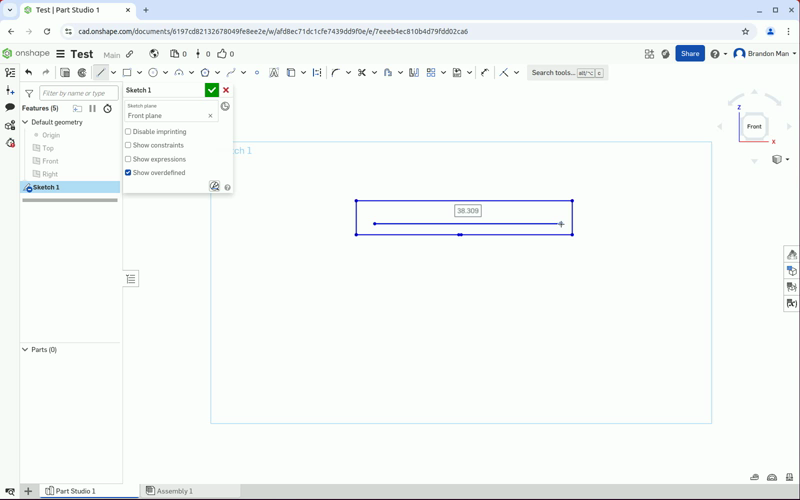
mouse_move(589, 223)
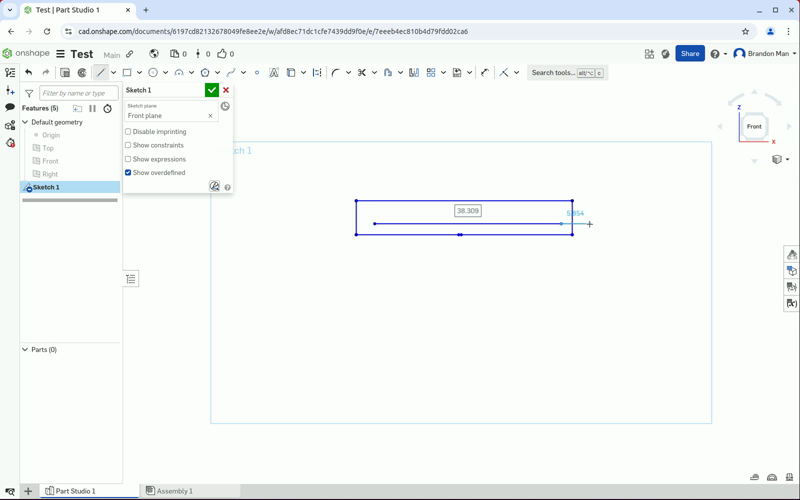
mouse_move(561, 212)
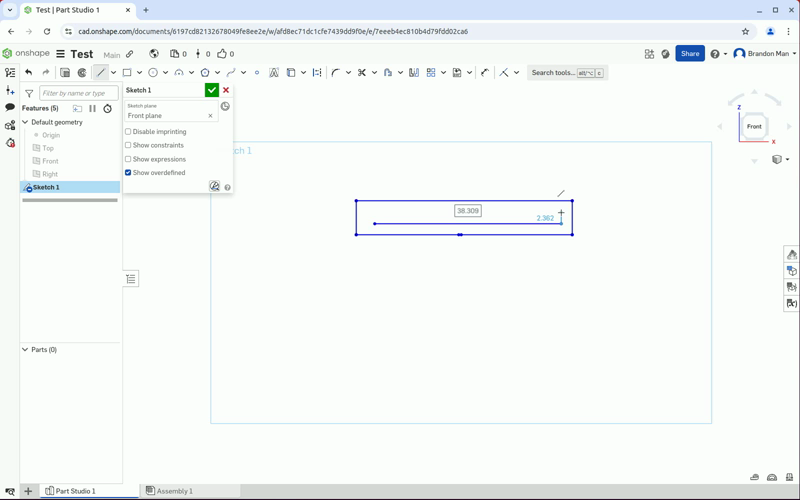
click(561, 212)
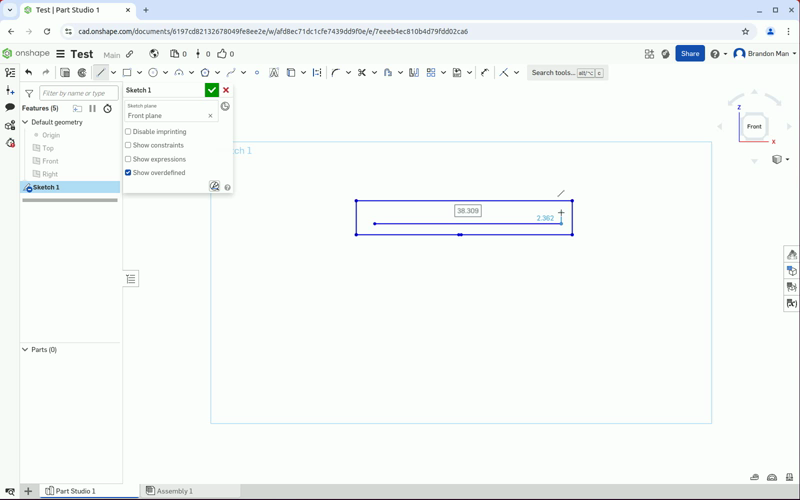
key_up(shift)
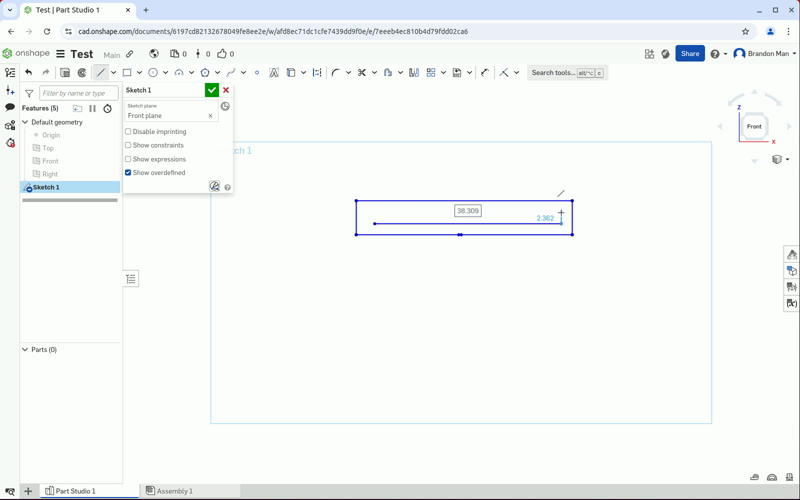
key_down(shift)
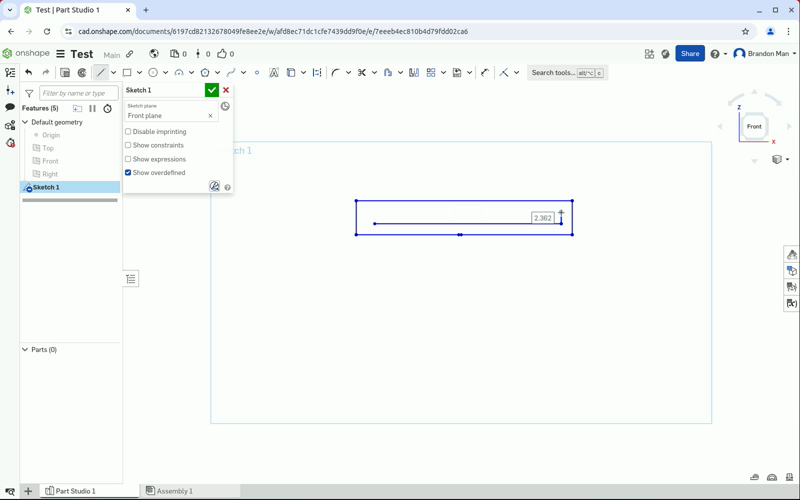
mouse_move(374, 212)
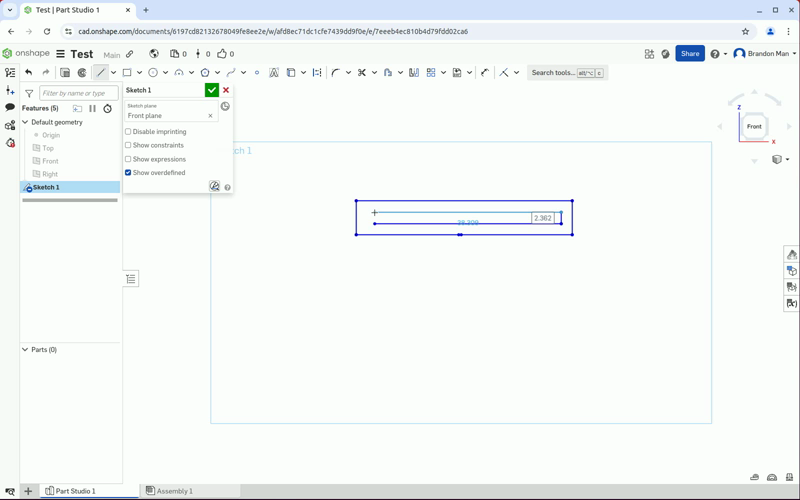
click(374, 212)
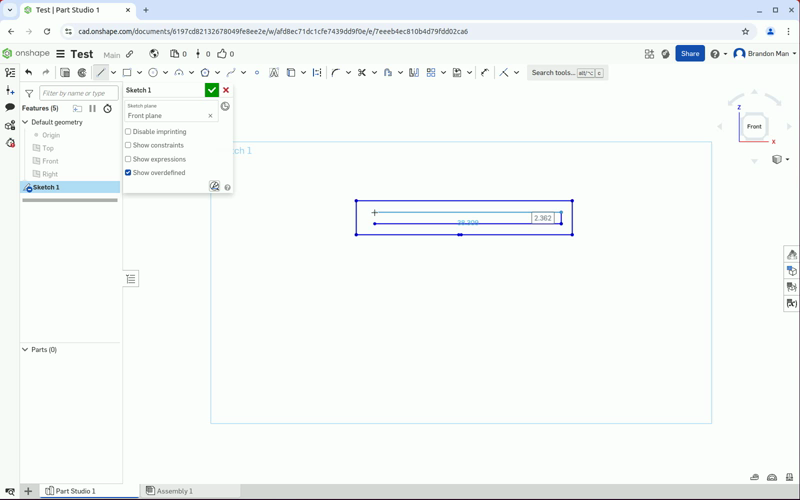
key_up(shift)
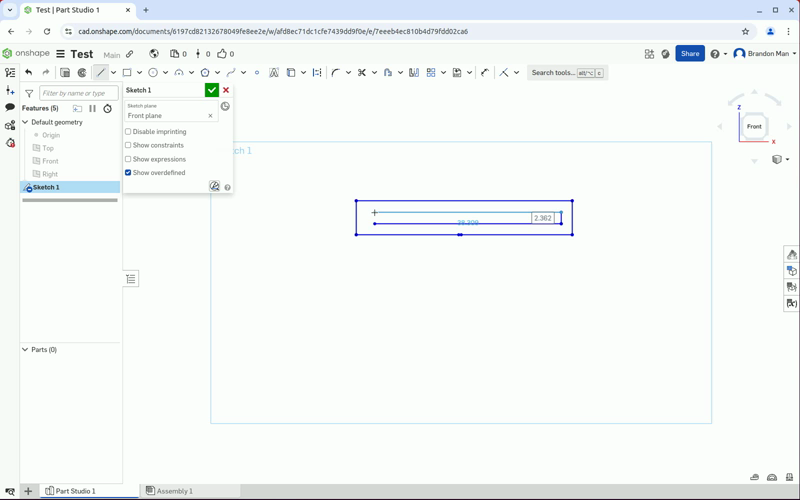
mouse_move(404, 212)
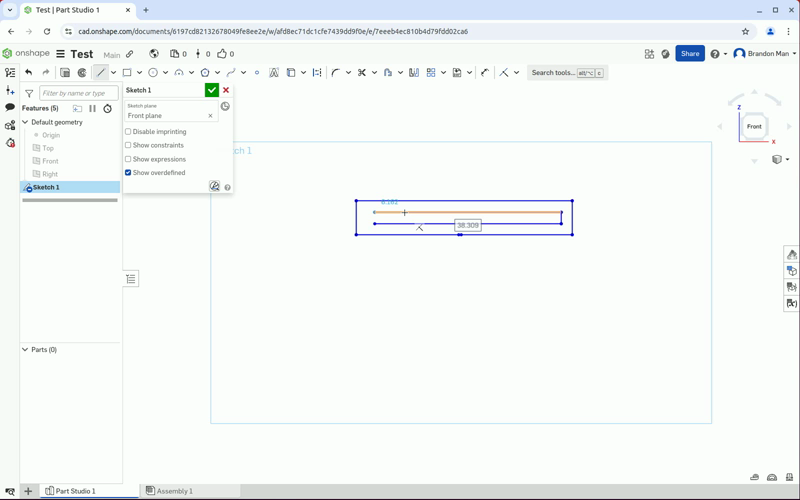
key_down(shift)
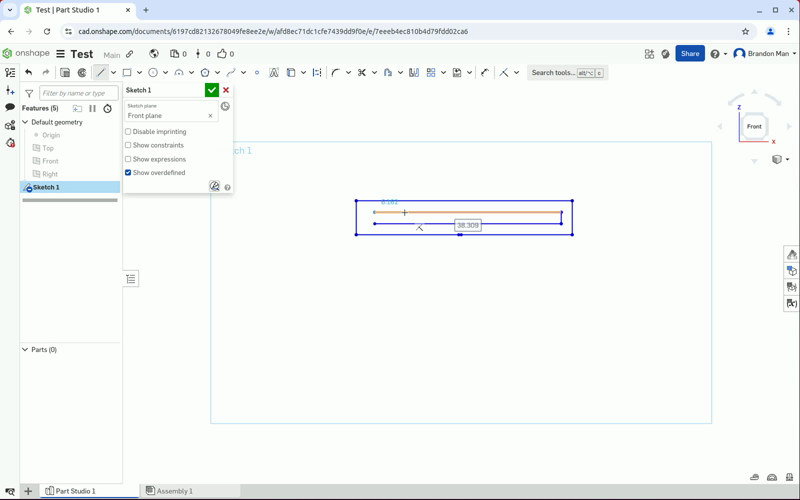
mouse_move(374, 223)
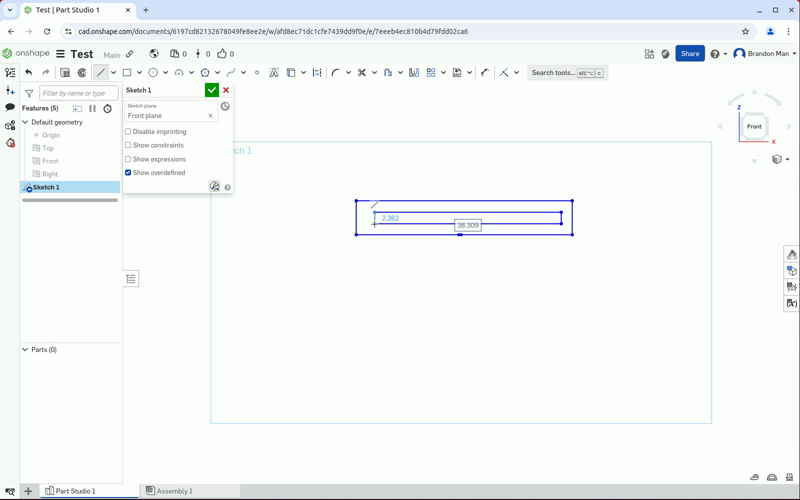
key_up(shift)
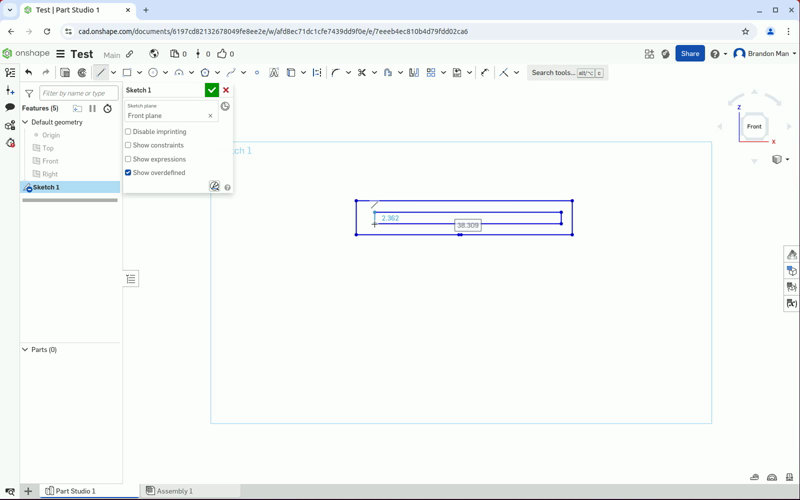
click(374, 223)
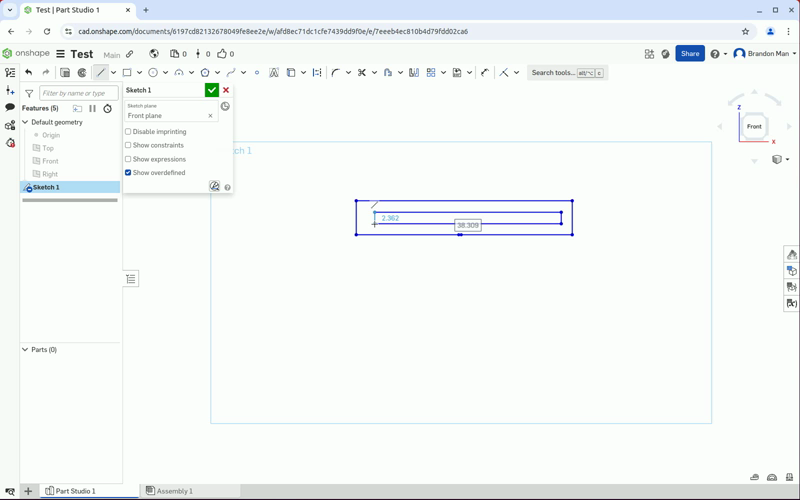
key(esc)
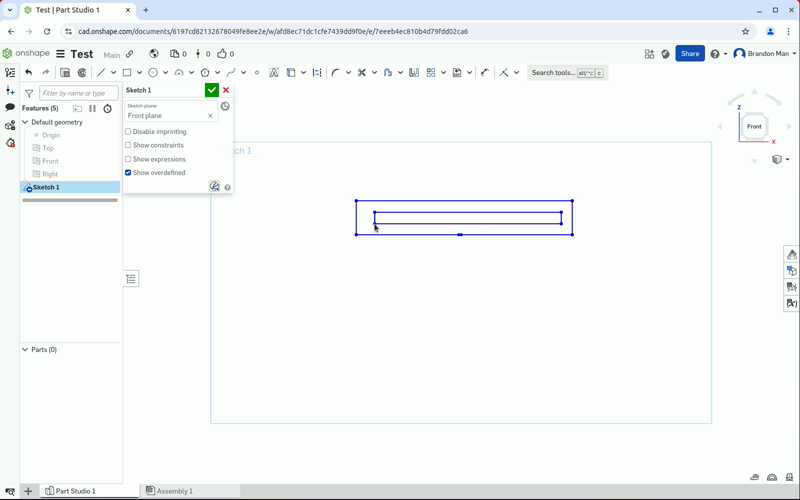
mouse_move(471, 206)
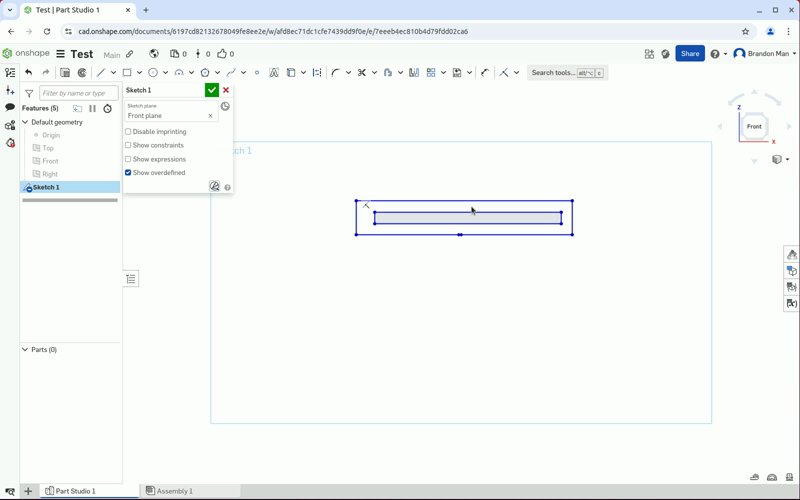
click(471, 206)
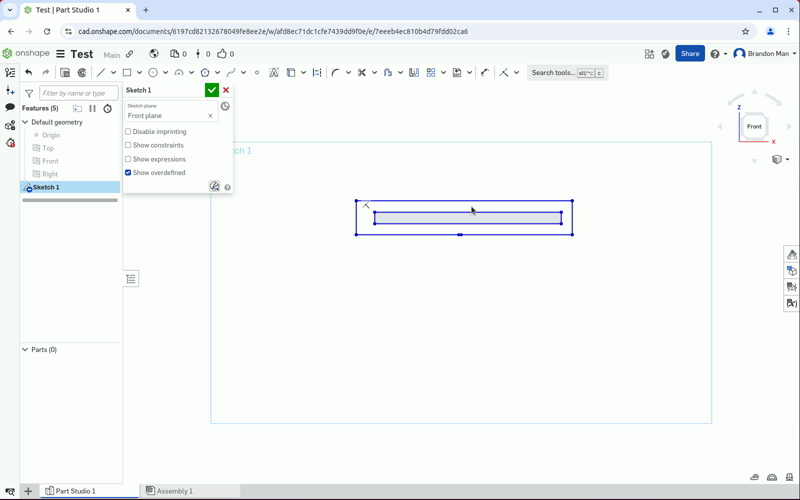
mouse_move(73, 352)
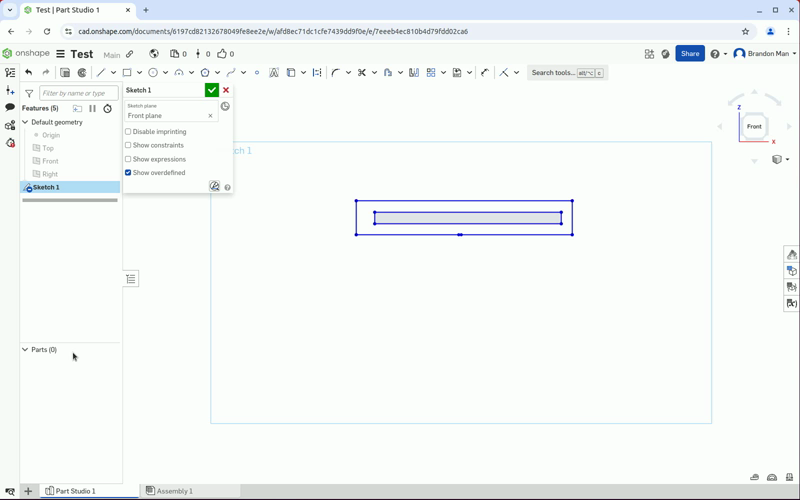
key(shift+y)
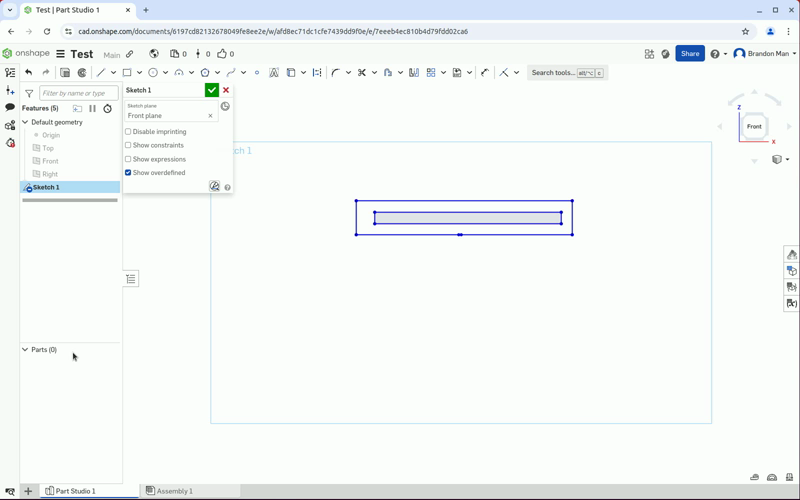
key(shift+e)
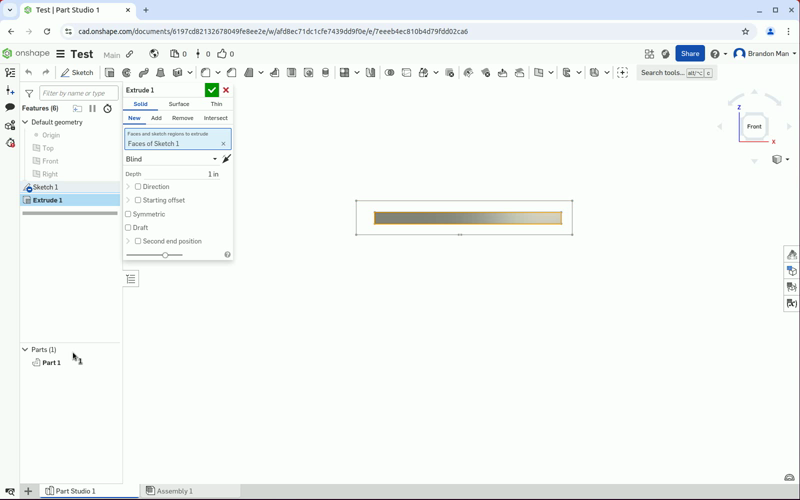
mouse_move(143, 106)
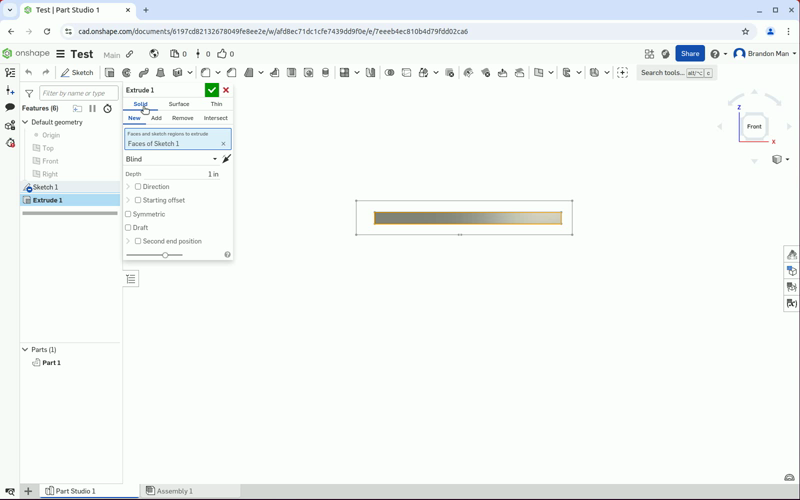
click(143, 106)
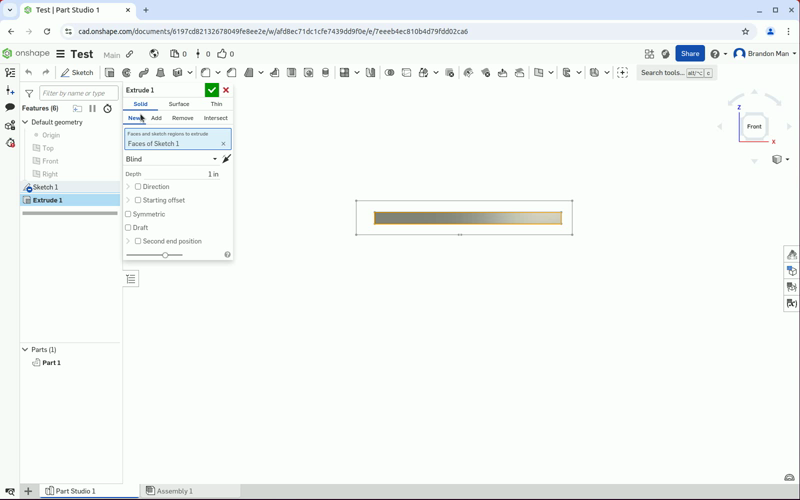
mouse_move(137, 120)
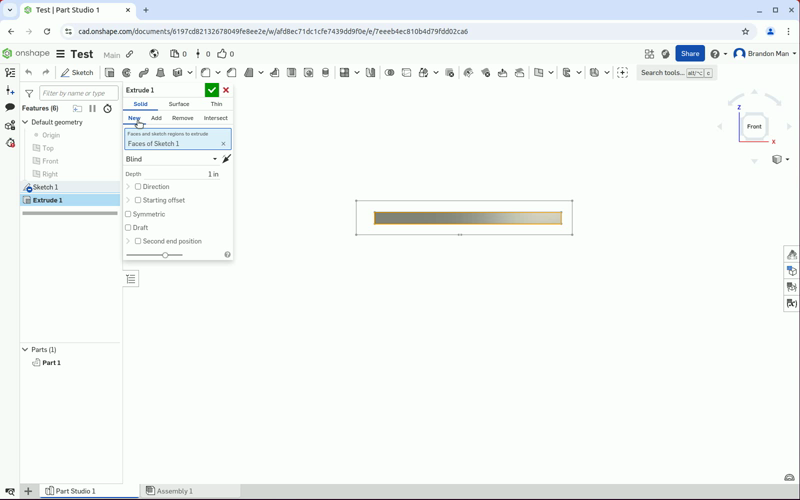
click(137, 120)
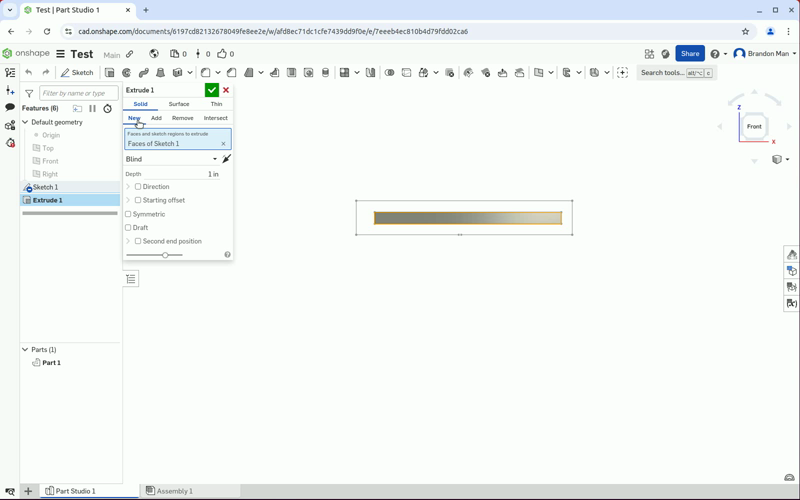
key(tab, 4)
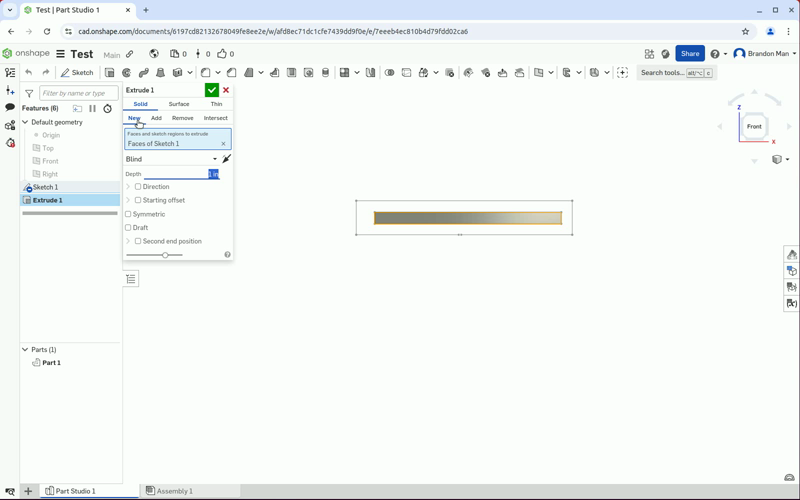
text(8.666)
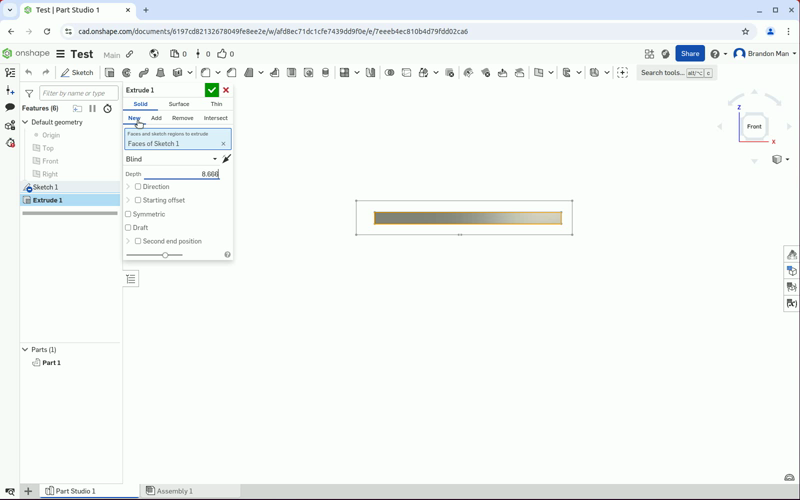
key(tab, 3)
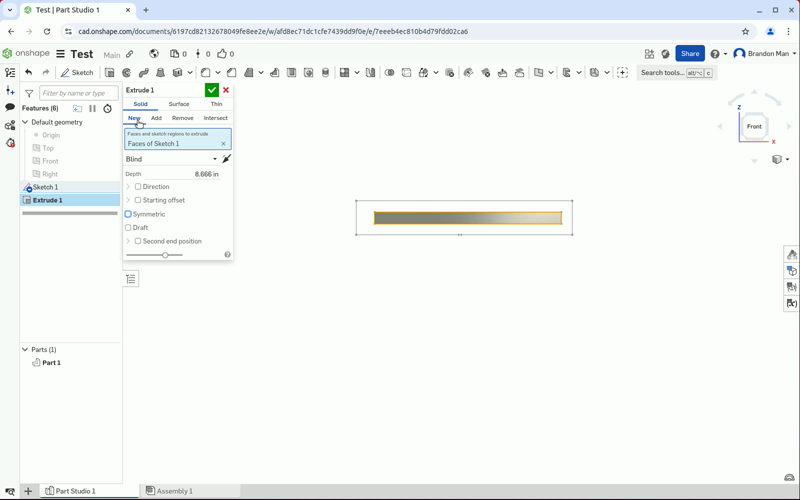
key(space)
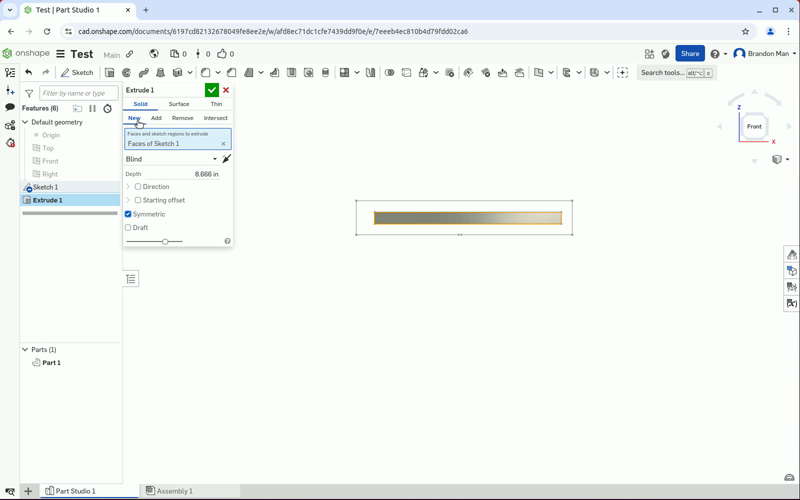
key(enter)
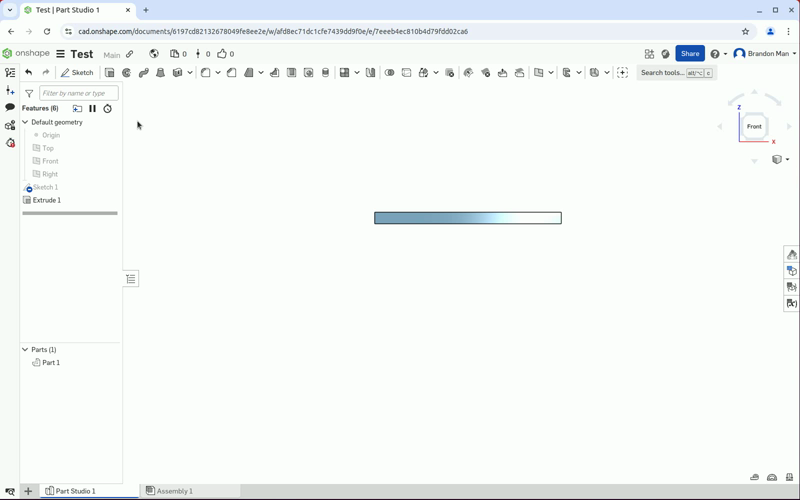
key(shift+h)
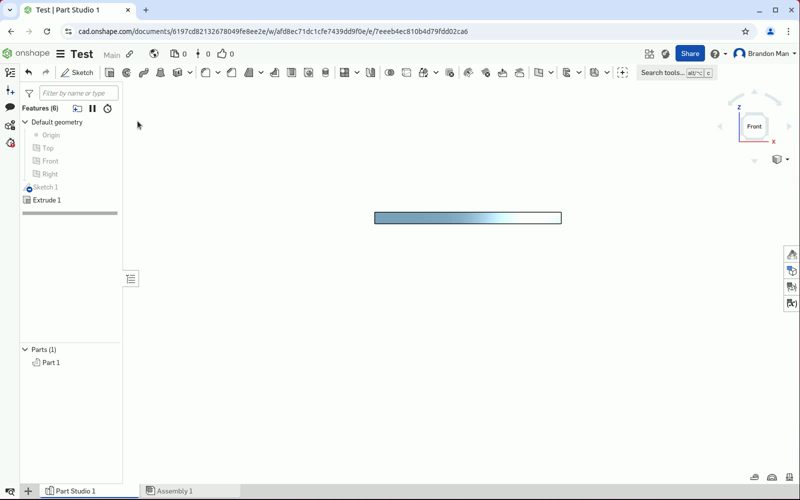
key(shift+h)
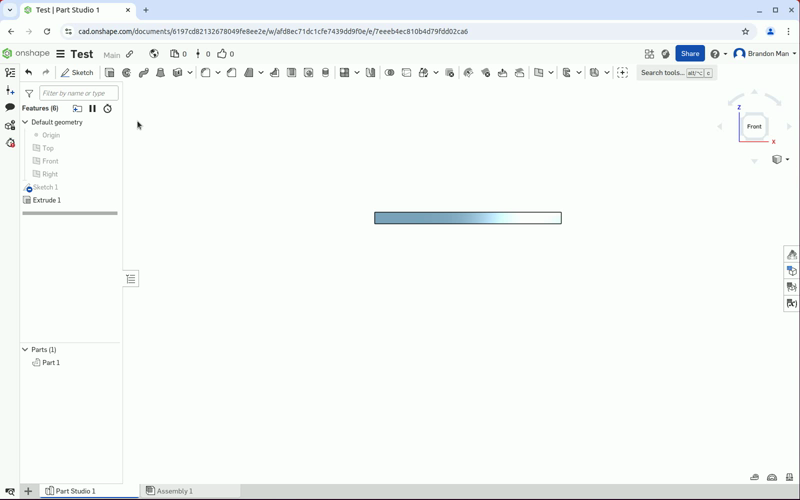
mouse_move(73, 189)
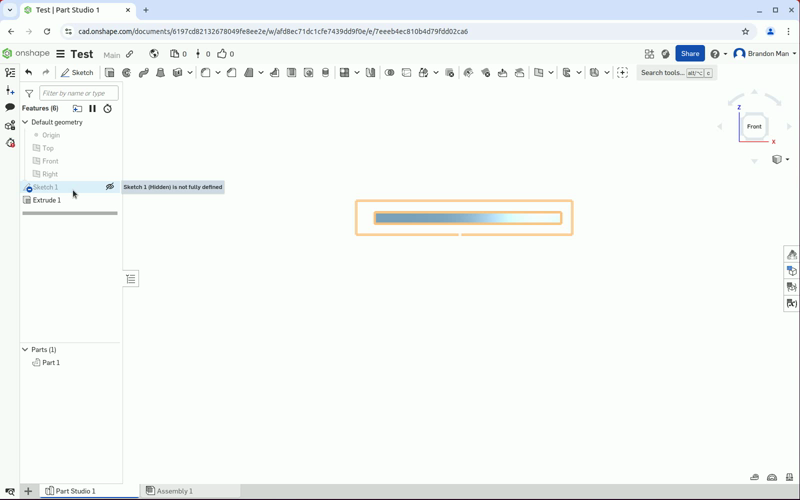
click(73, 189)
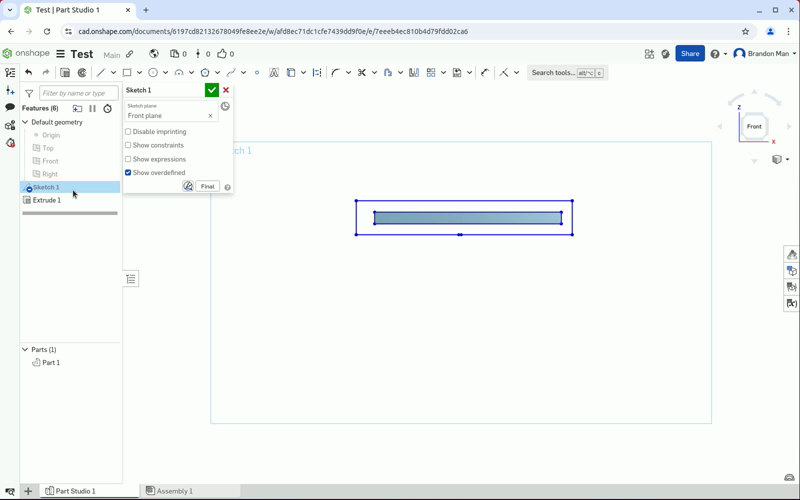
mouse_move(229, 92)
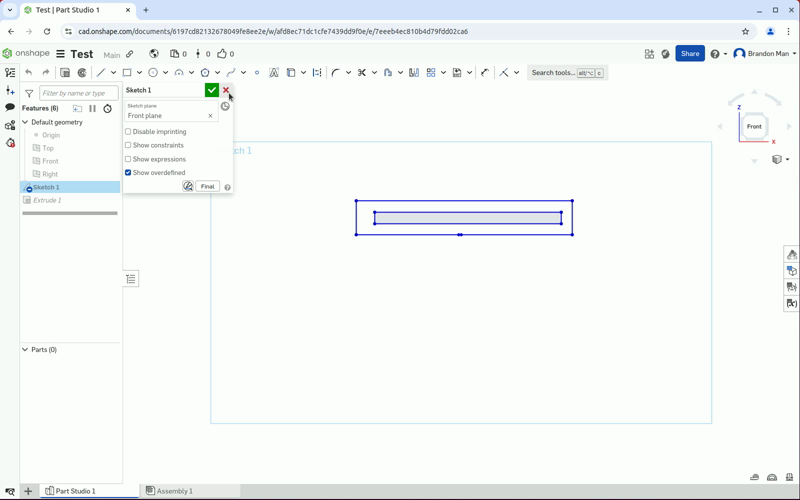
click(229, 92)
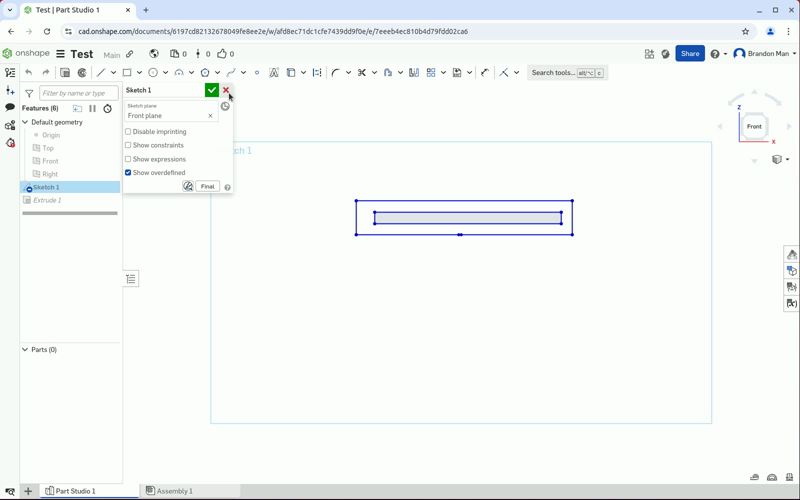
key(shift+s)
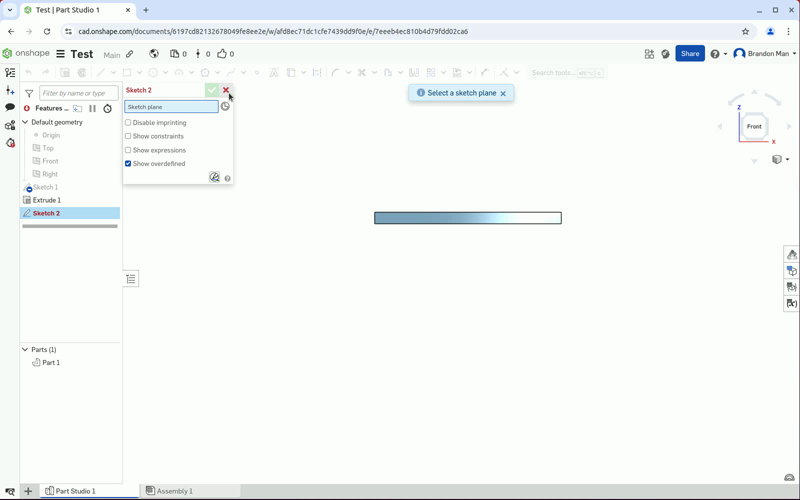
mouse_move(73, 163)
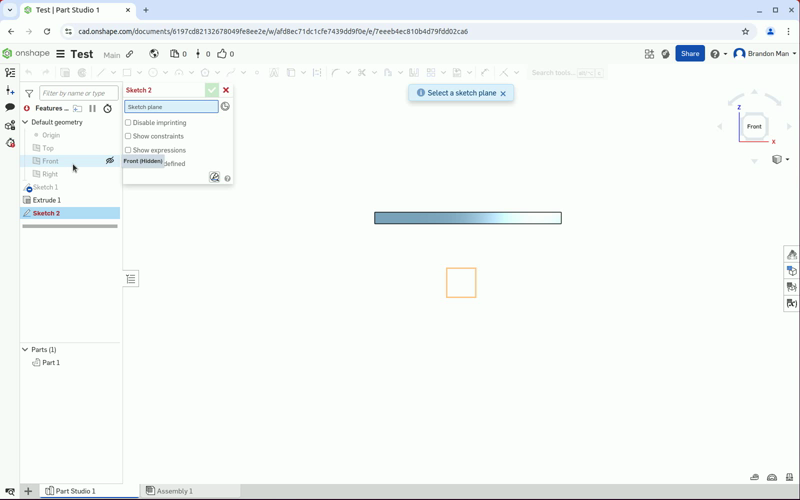
click(73, 163)
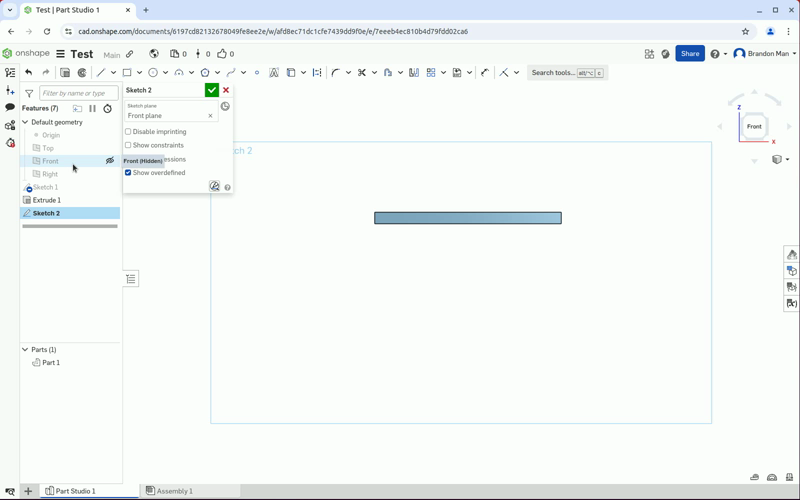
mouse_move(73, 352)
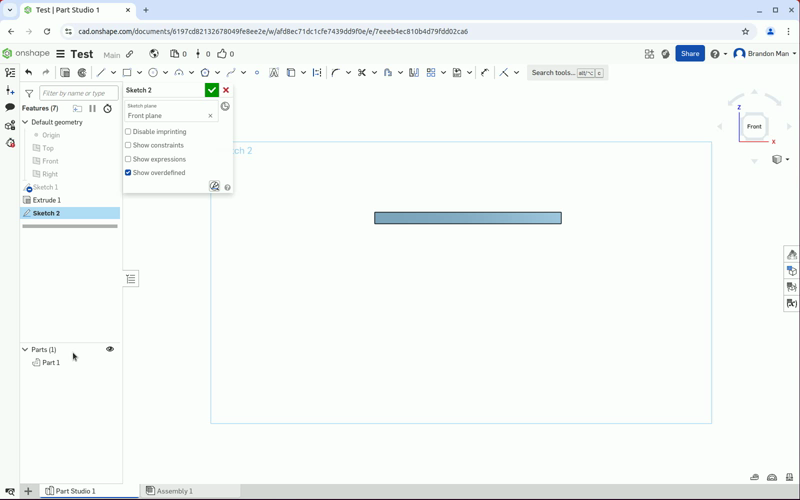
key(y)
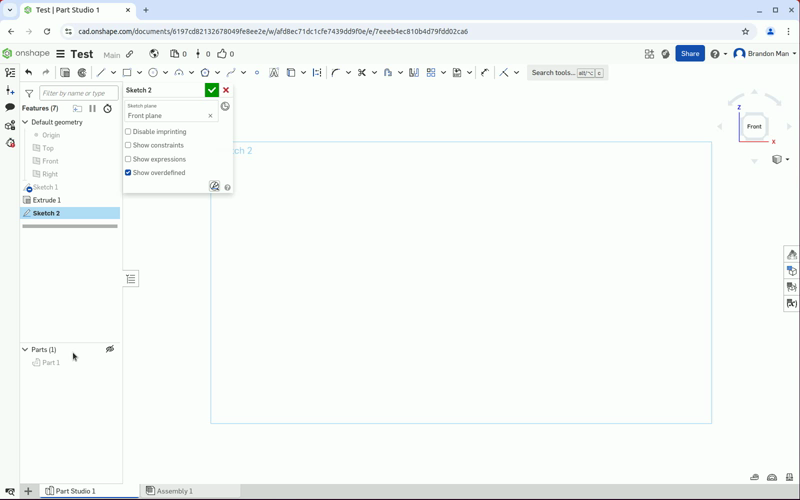
key(l)
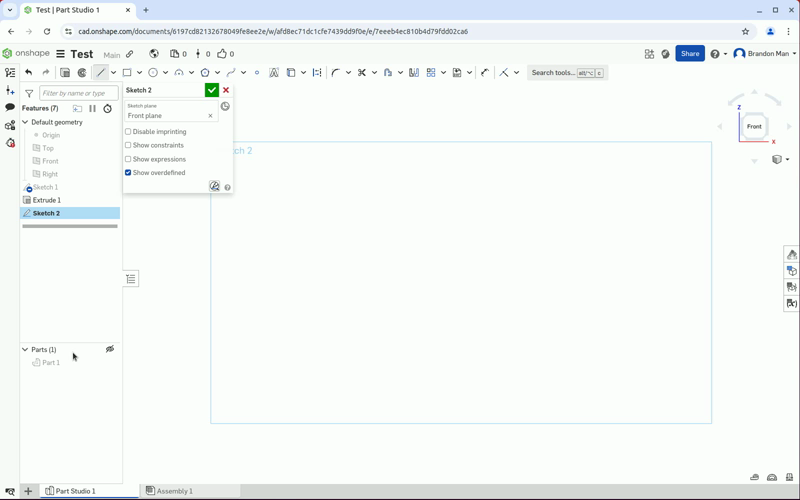
key_down(shift)
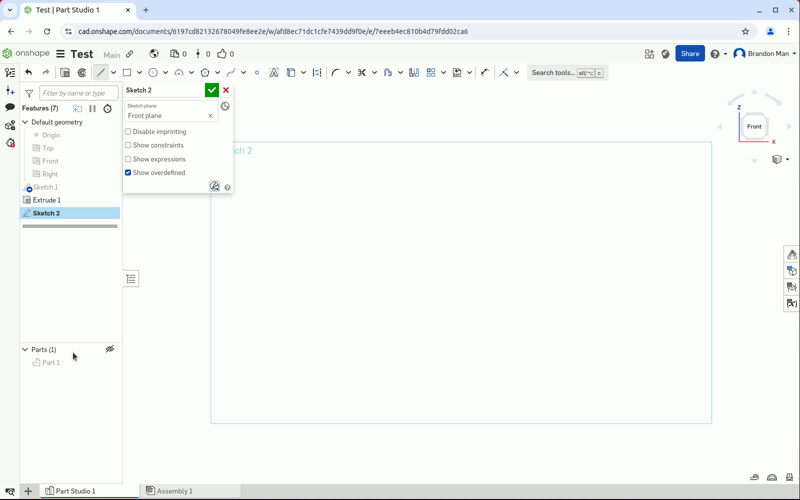
mouse_move(356, 316)
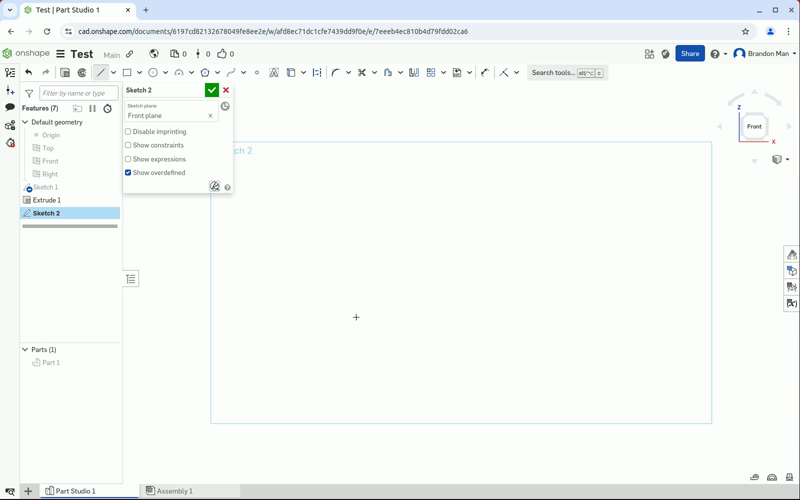
click(356, 316)
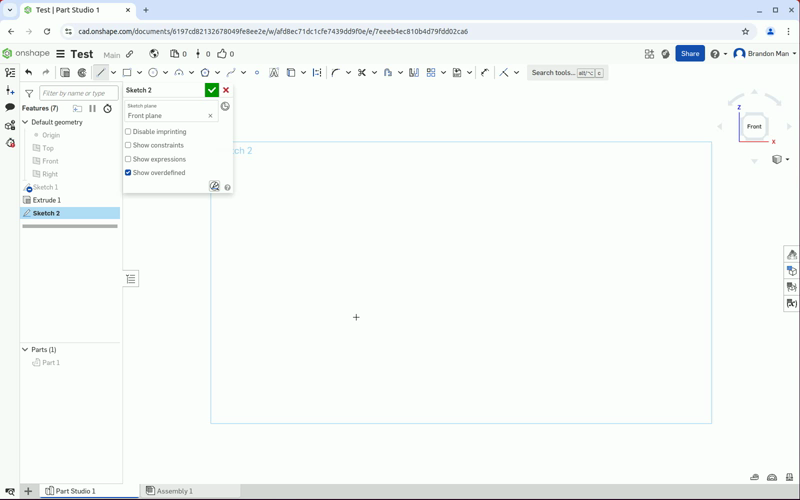
key_up(shift)
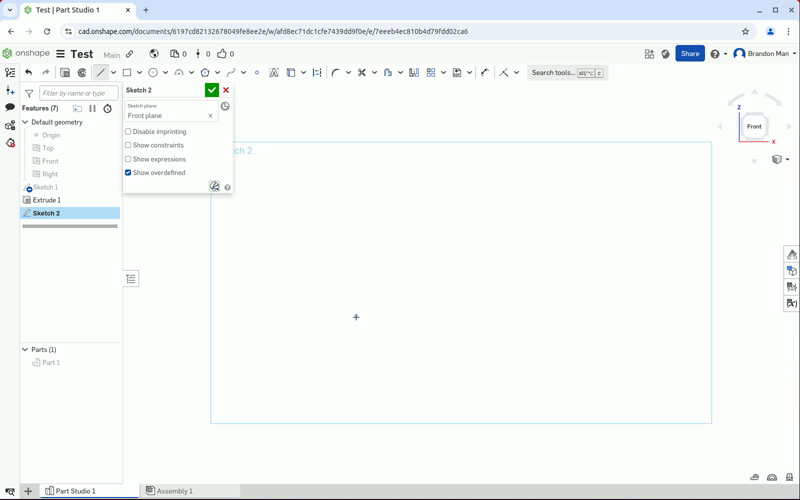
key_down(shift)
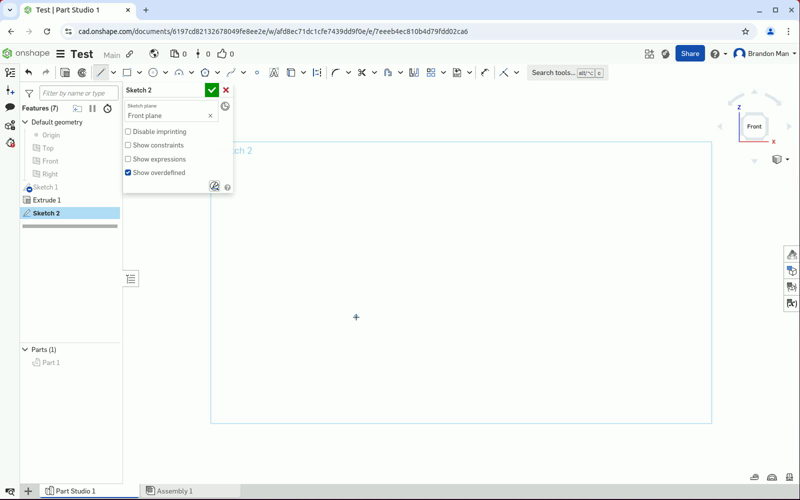
mouse_move(572, 317)
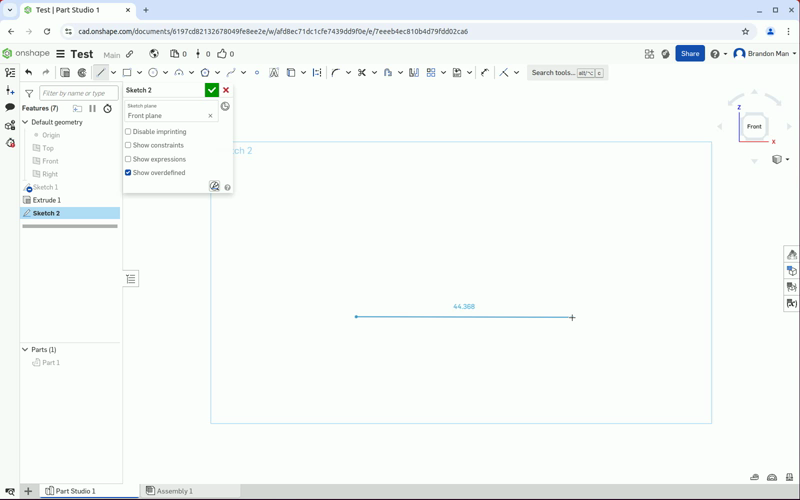
click(572, 317)
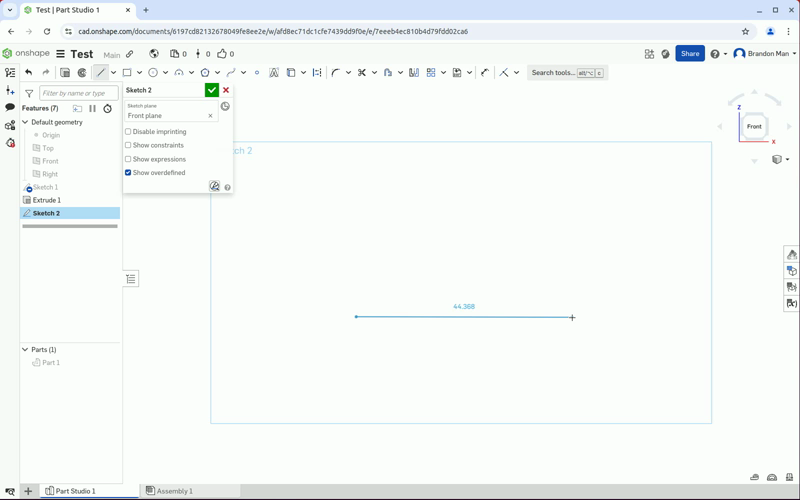
key_up(shift)
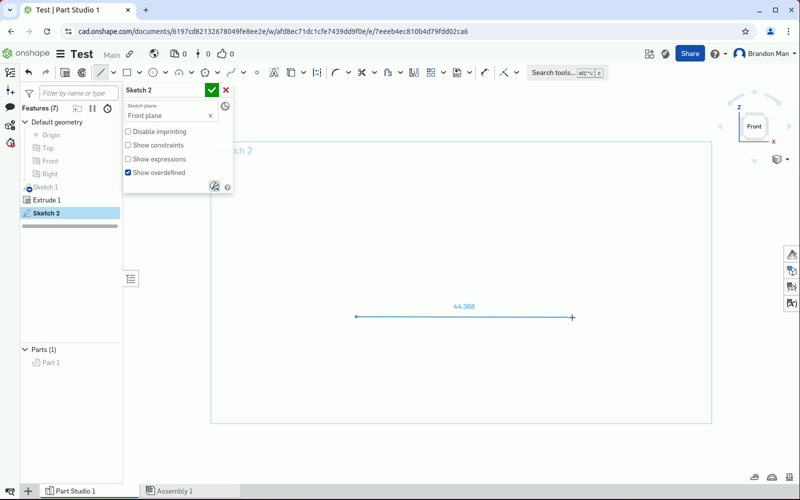
key_down(shift)
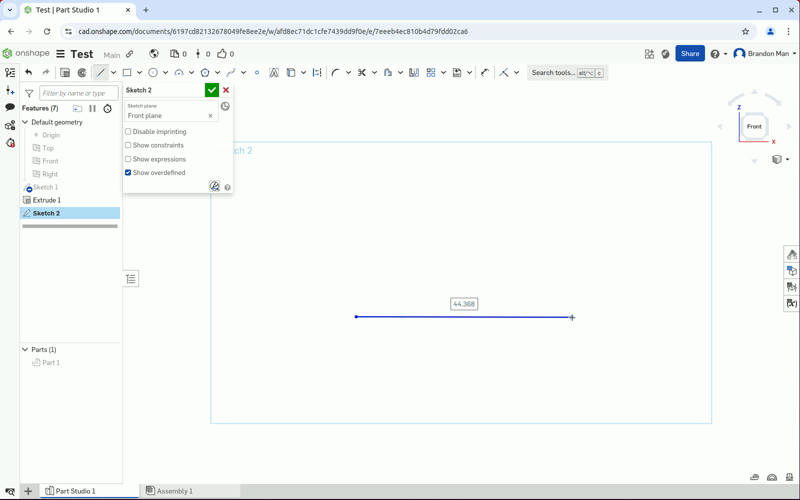
mouse_move(589, 317)
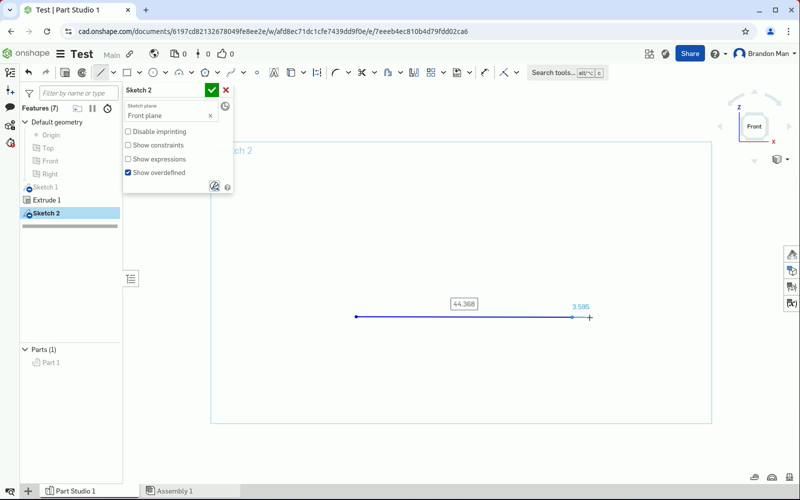
mouse_move(572, 285)
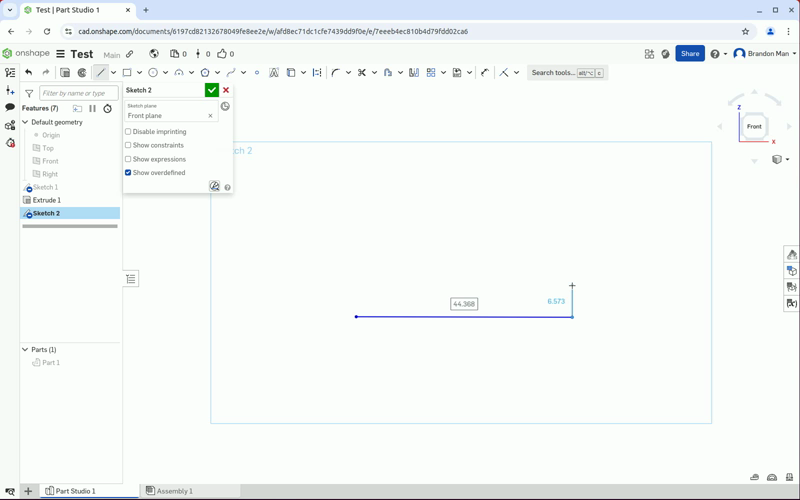
click(572, 285)
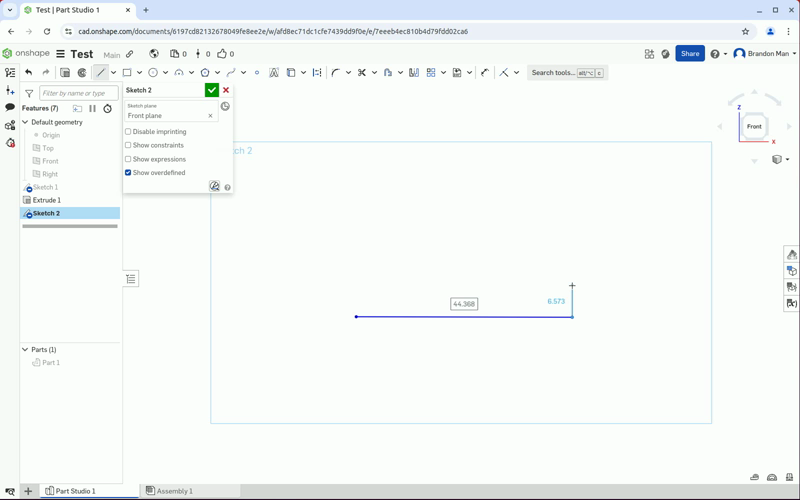
key_up(shift)
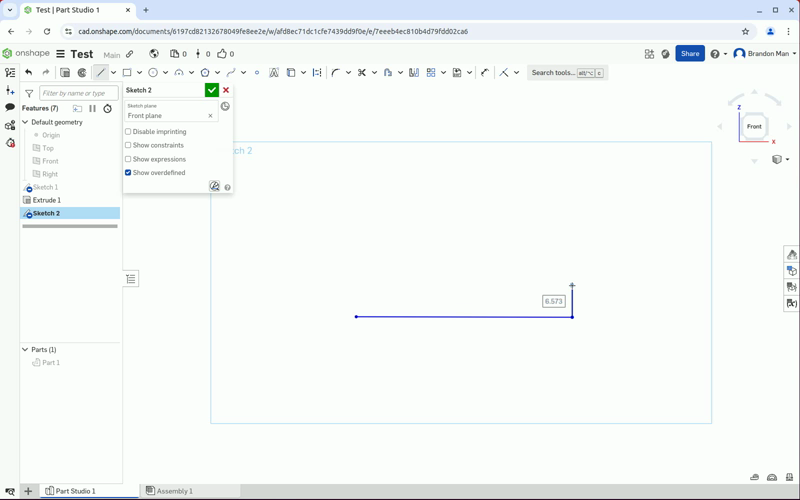
key_down(shift)
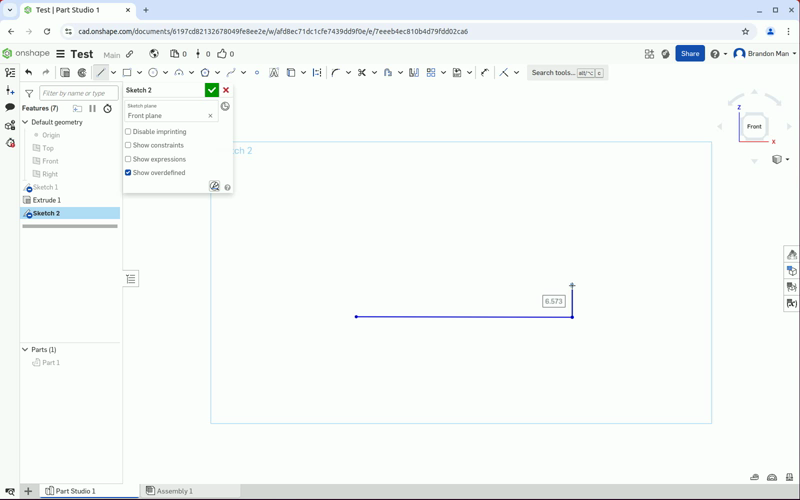
mouse_move(461, 285)
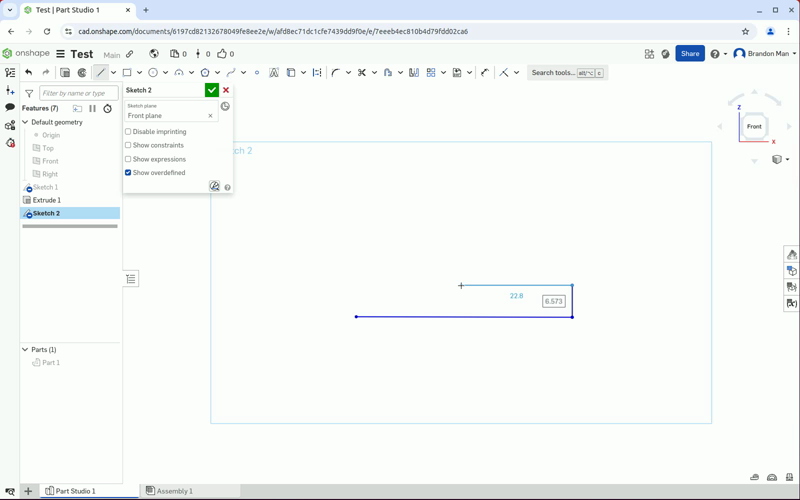
click(461, 285)
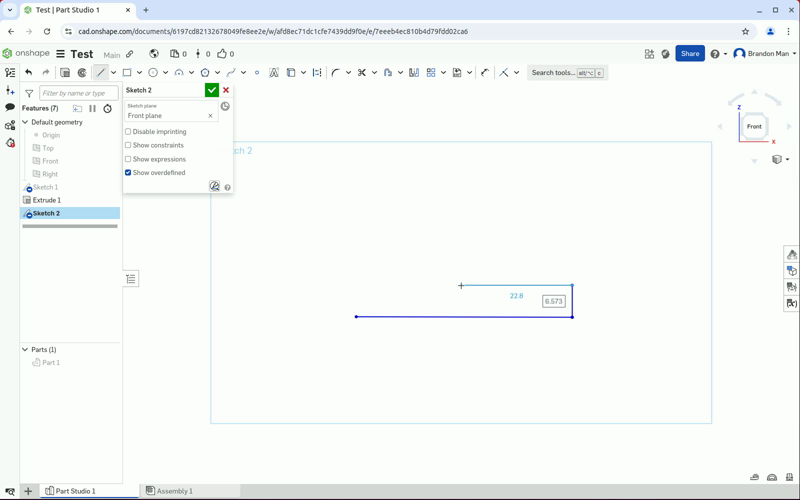
key_up(shift)
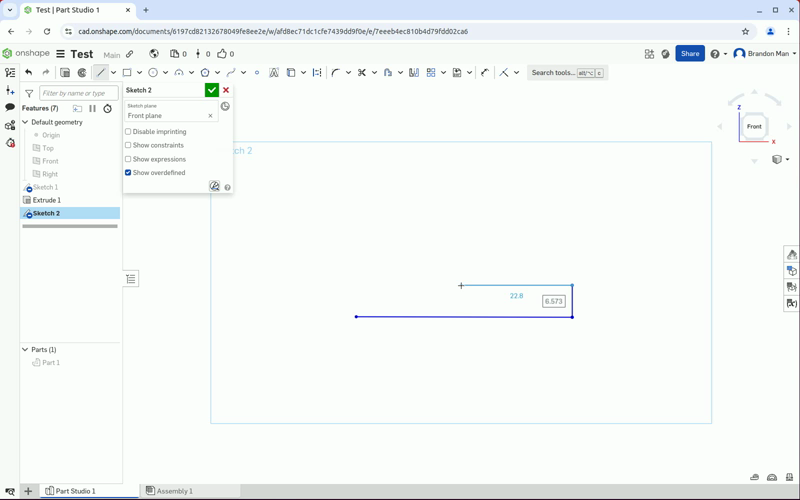
key_down(shift)
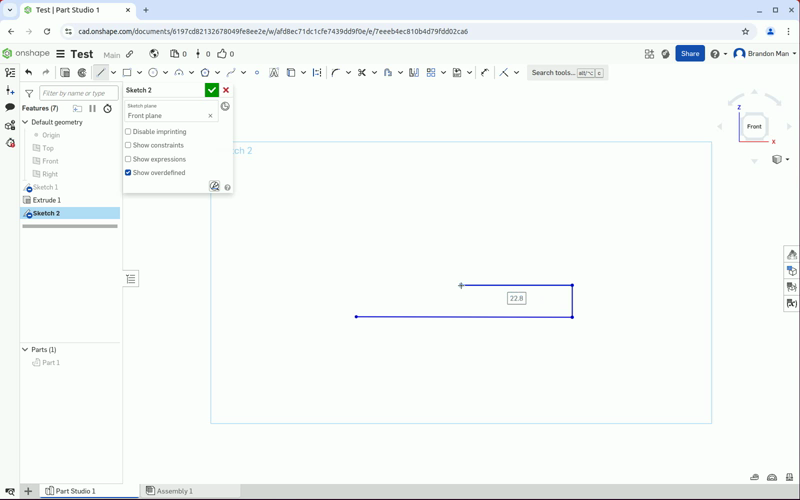
mouse_move(356, 285)
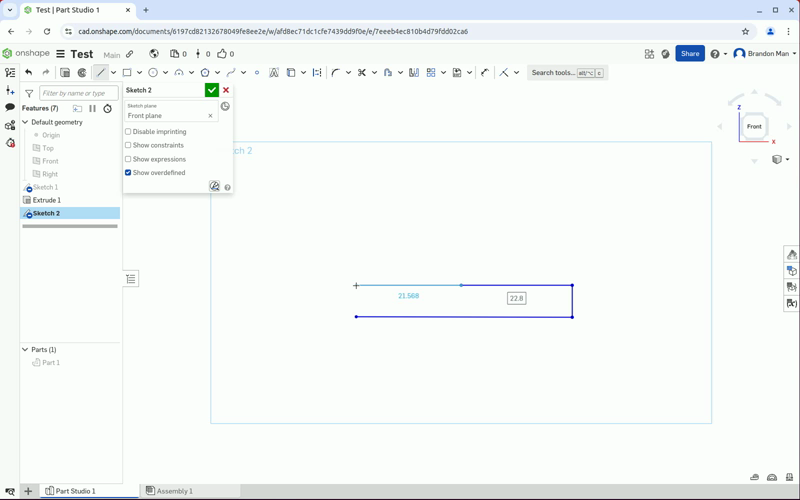
click(356, 285)
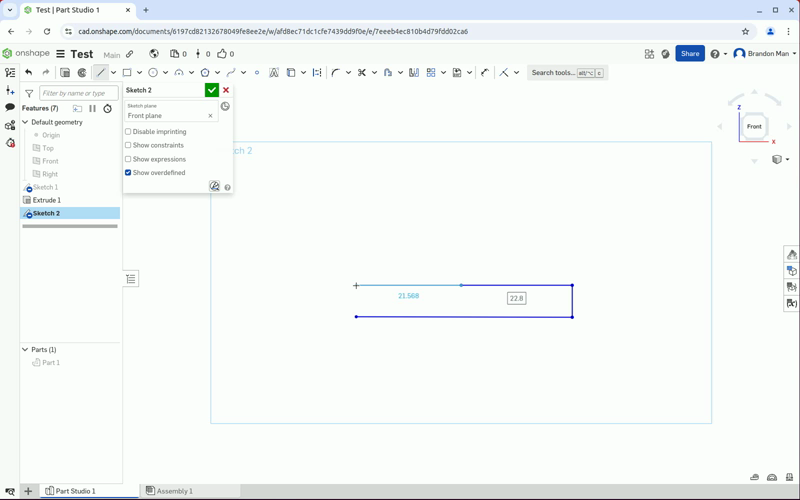
key_up(shift)
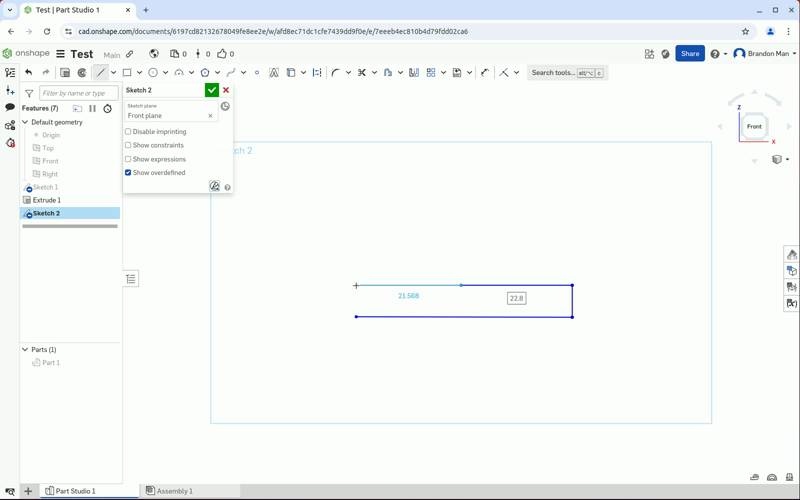
mouse_move(386, 285)
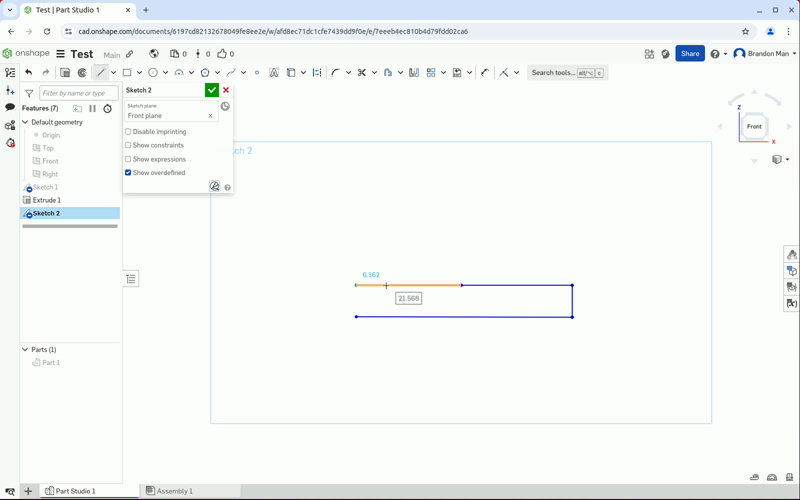
key_down(shift)
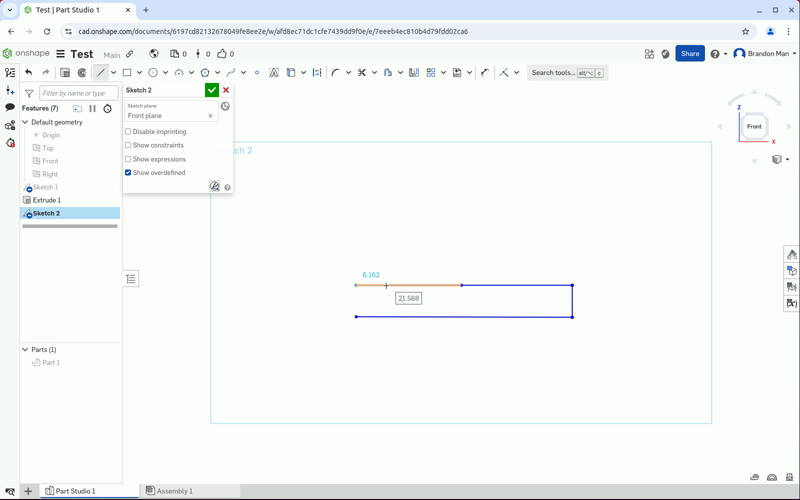
mouse_move(356, 316)
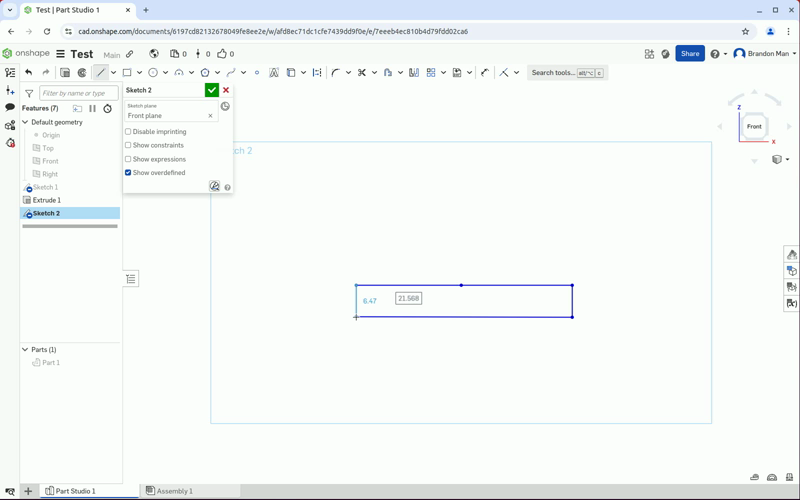
key_up(shift)
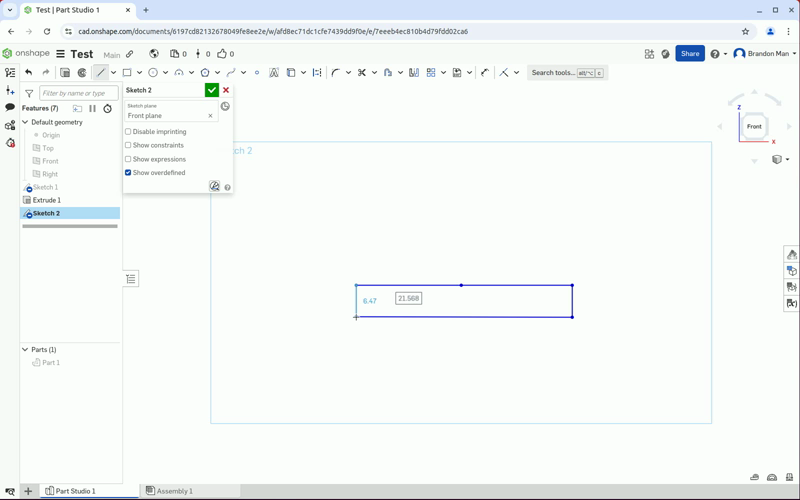
click(356, 316)
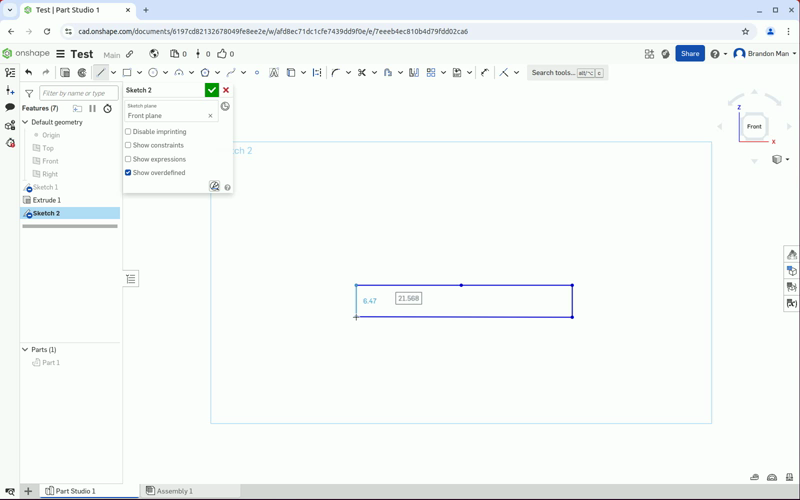
key(esc)
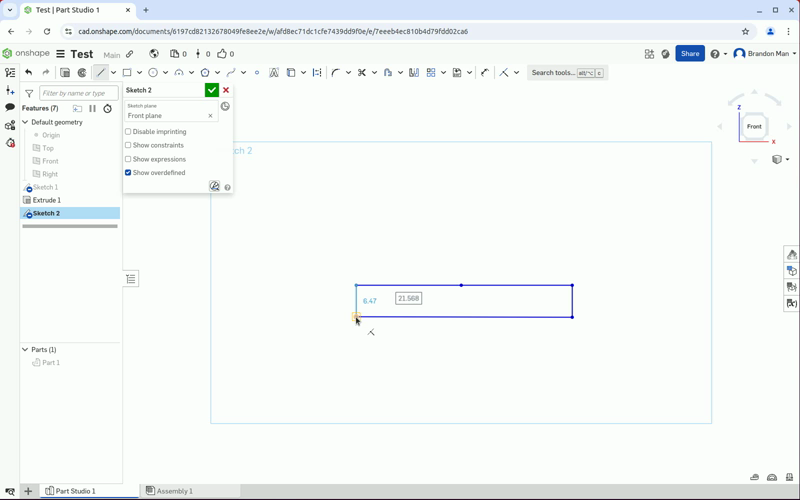
key(l)
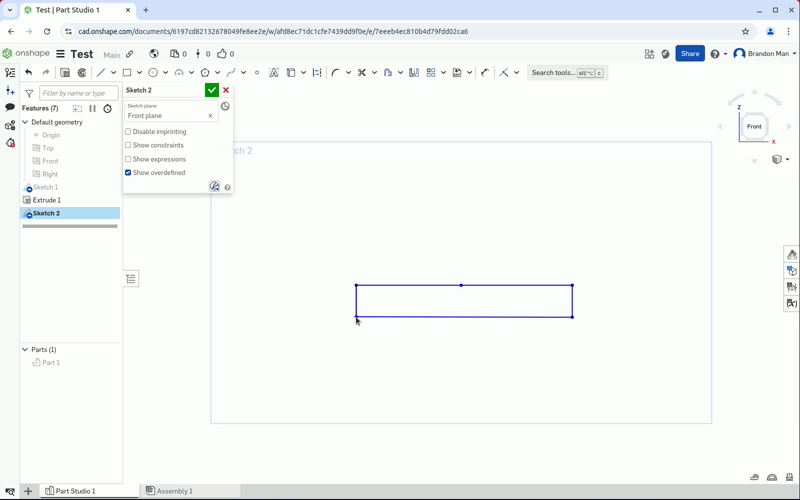
key_down(shift)
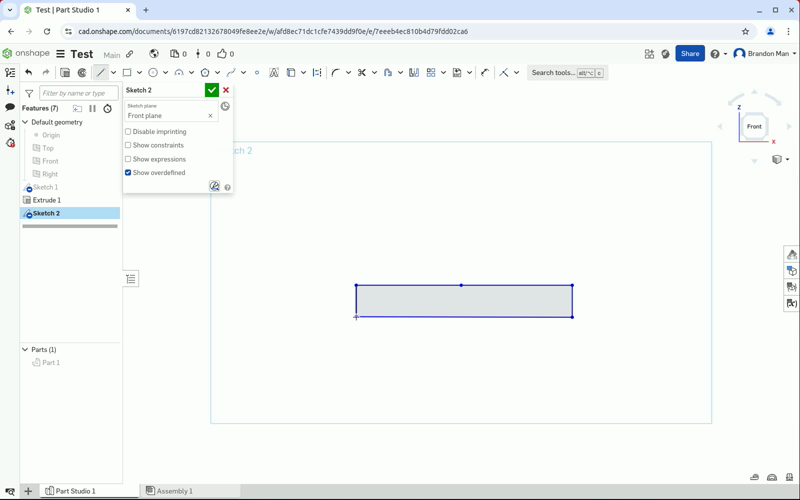
mouse_move(374, 307)
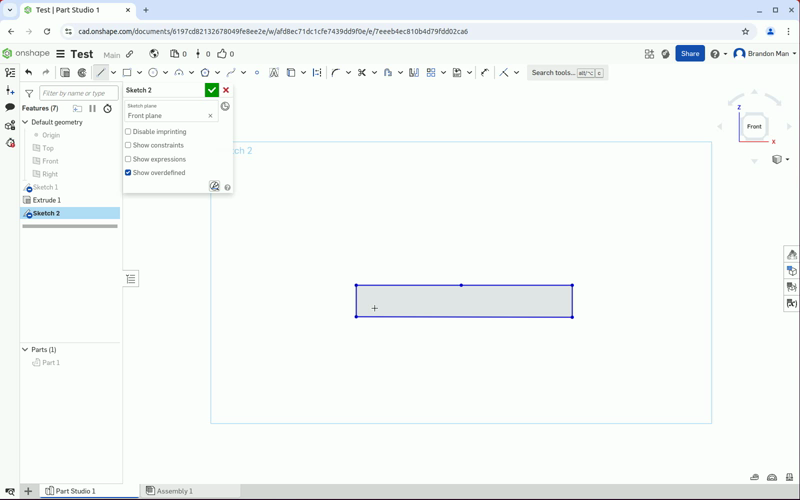
click(374, 307)
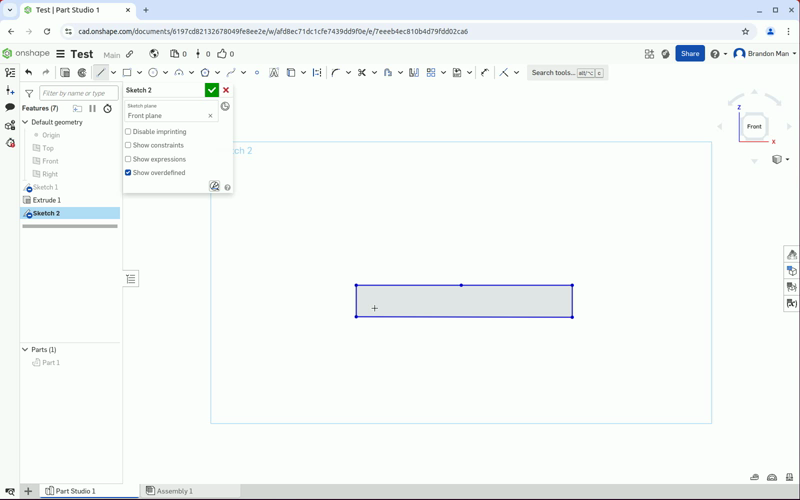
key_up(shift)
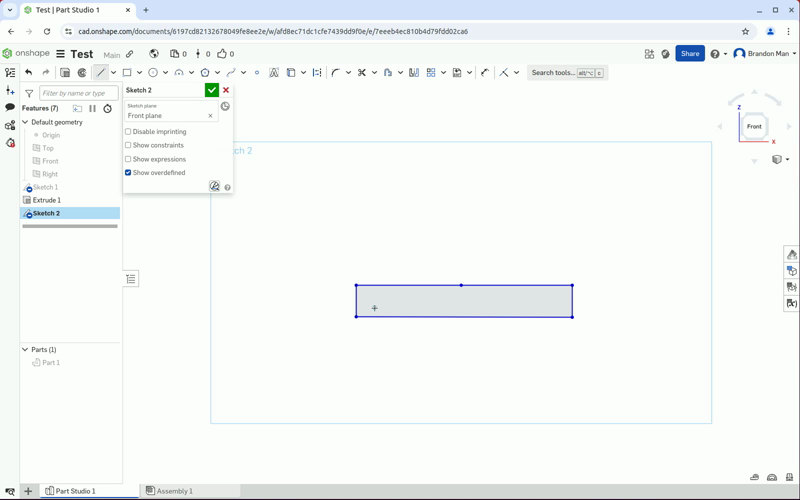
key_down(shift)
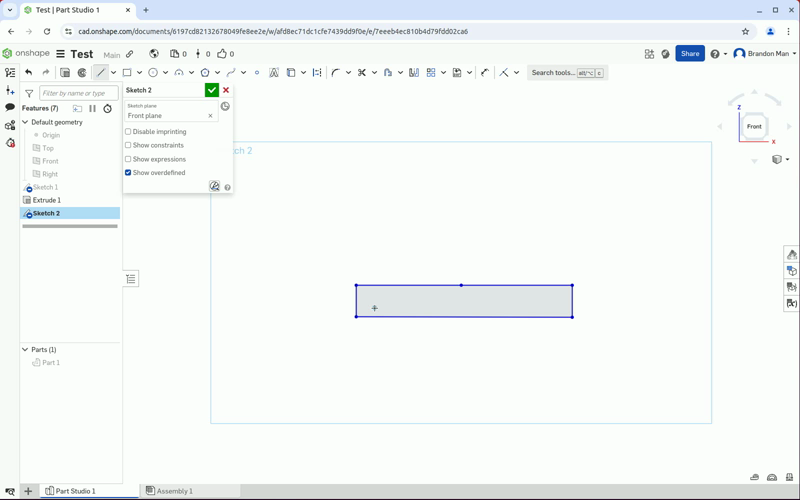
mouse_move(558, 307)
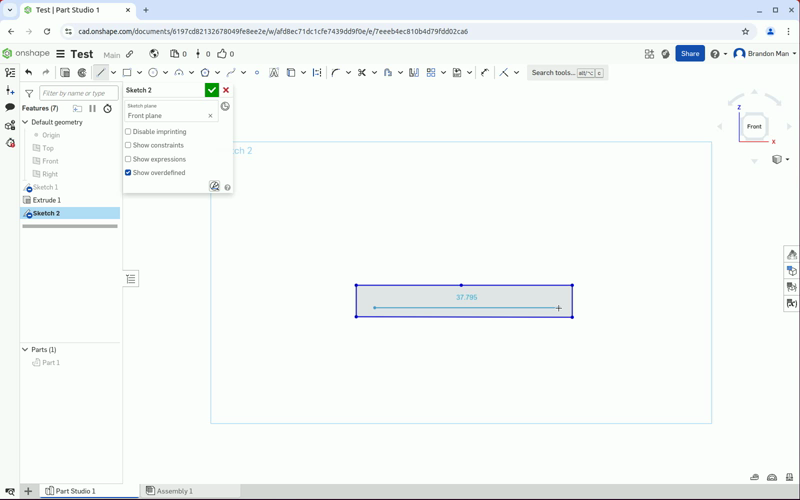
click(558, 307)
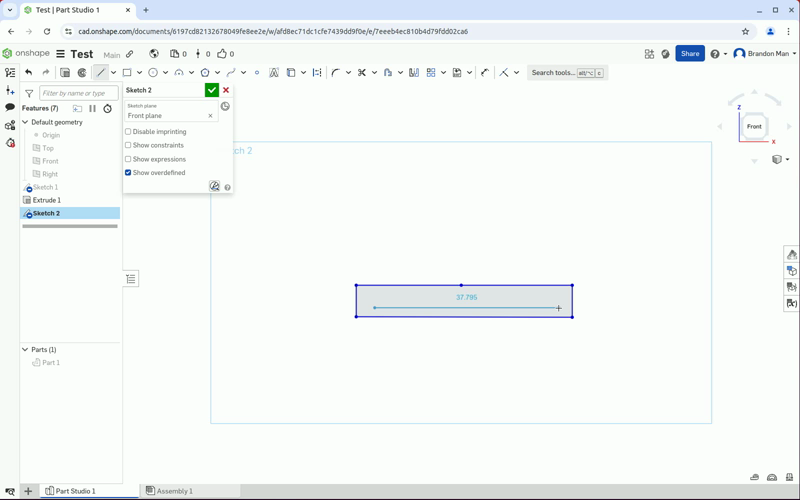
key_up(shift)
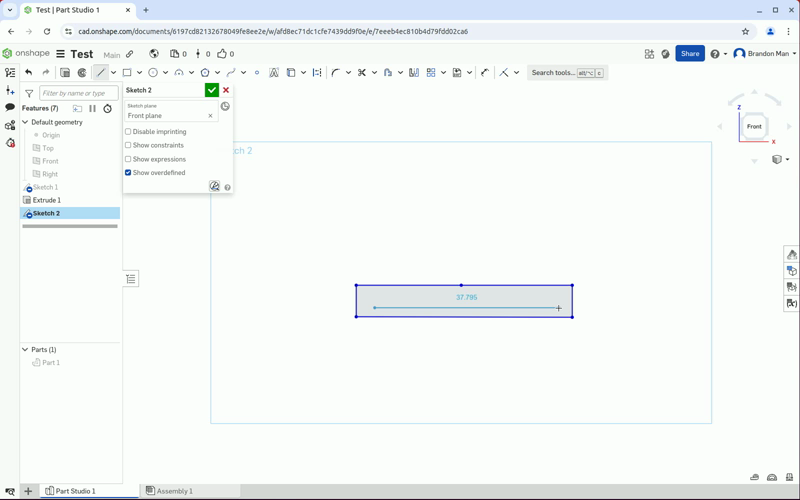
key_down(shift)
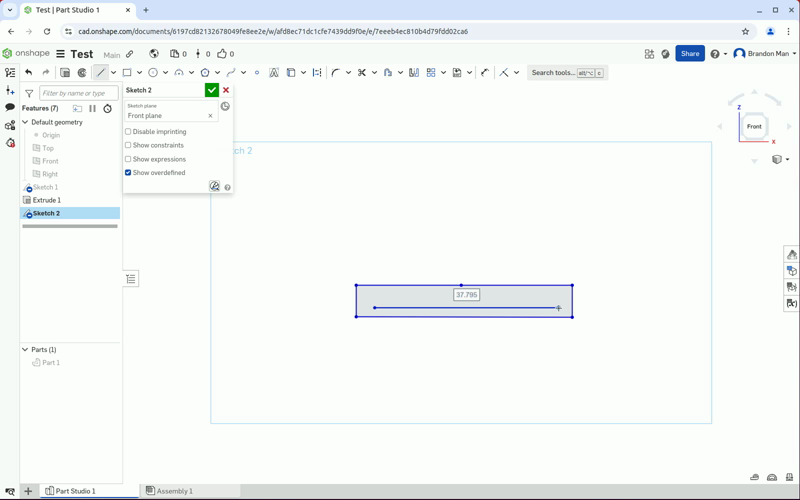
mouse_move(588, 307)
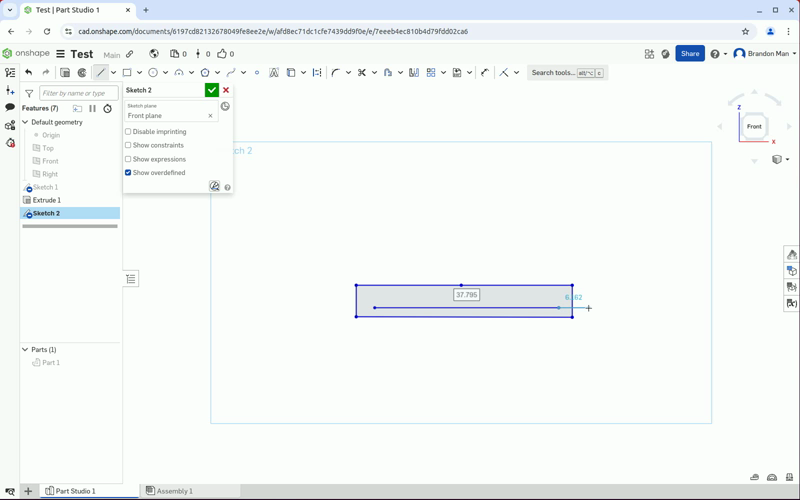
mouse_move(558, 296)
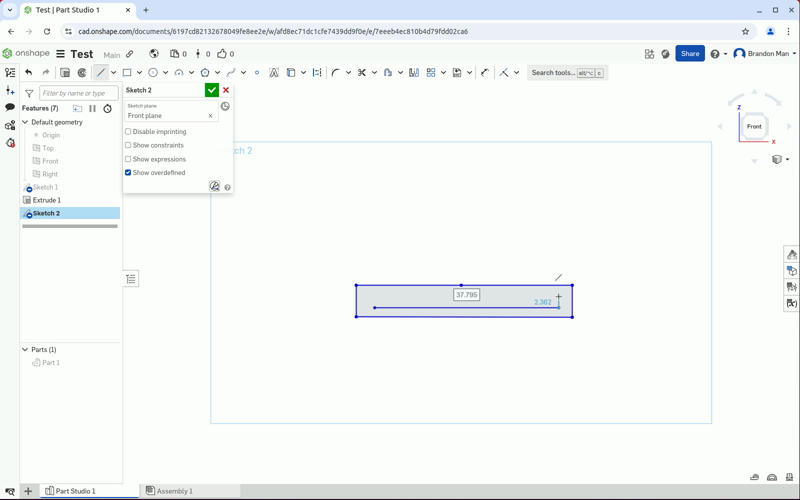
click(558, 296)
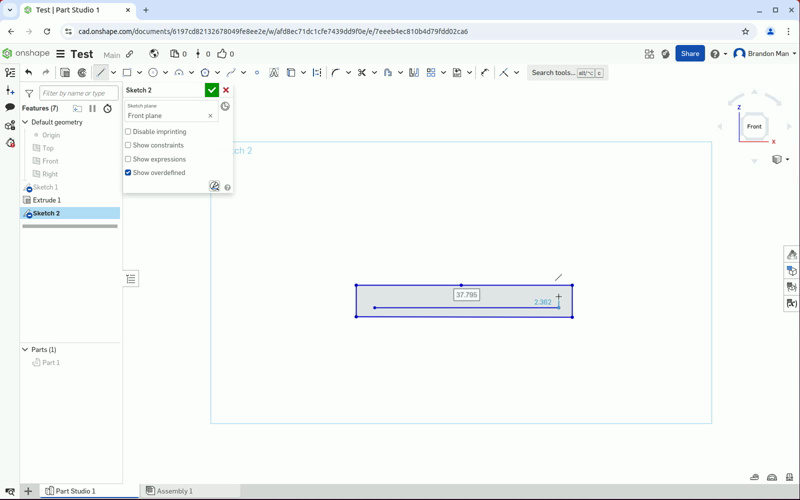
key_up(shift)
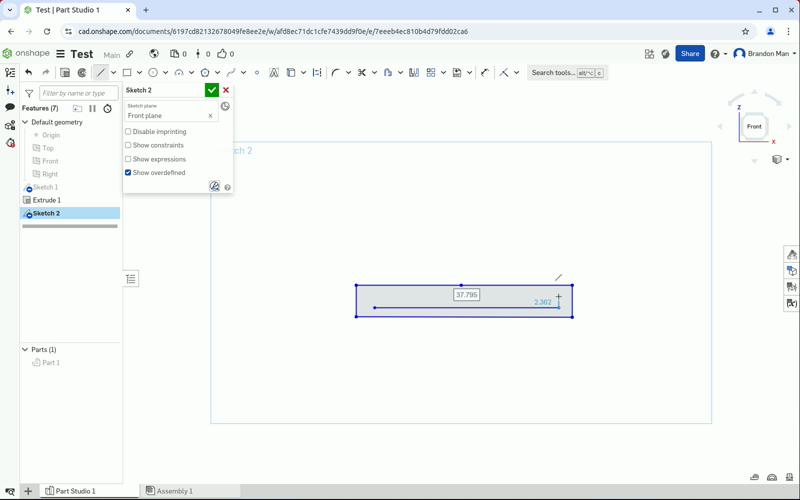
key_down(shift)
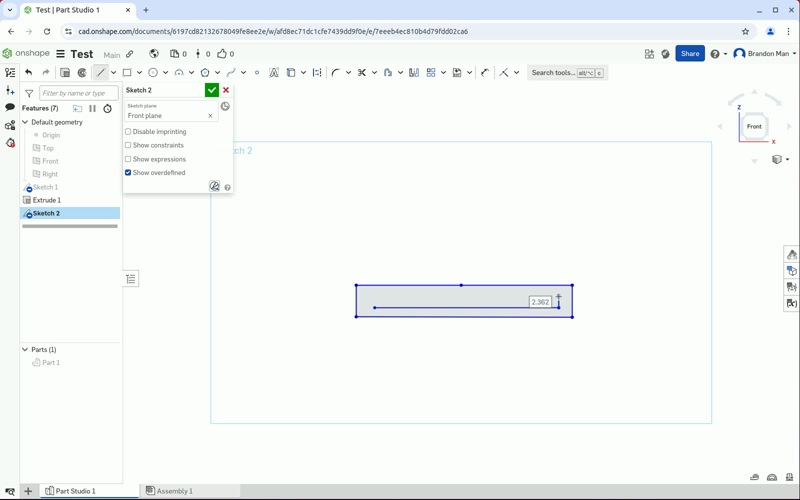
mouse_move(374, 296)
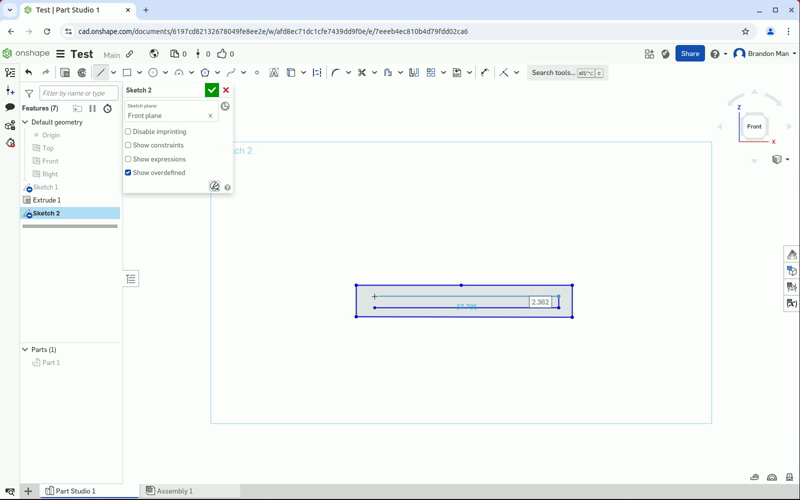
click(374, 296)
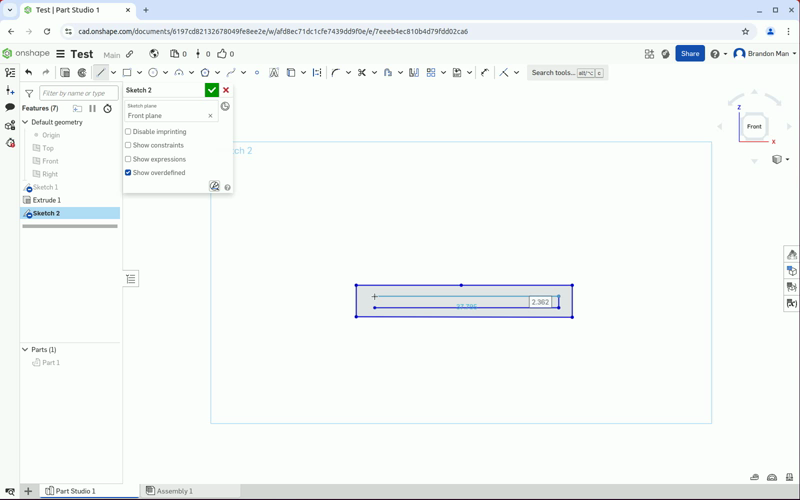
key_up(shift)
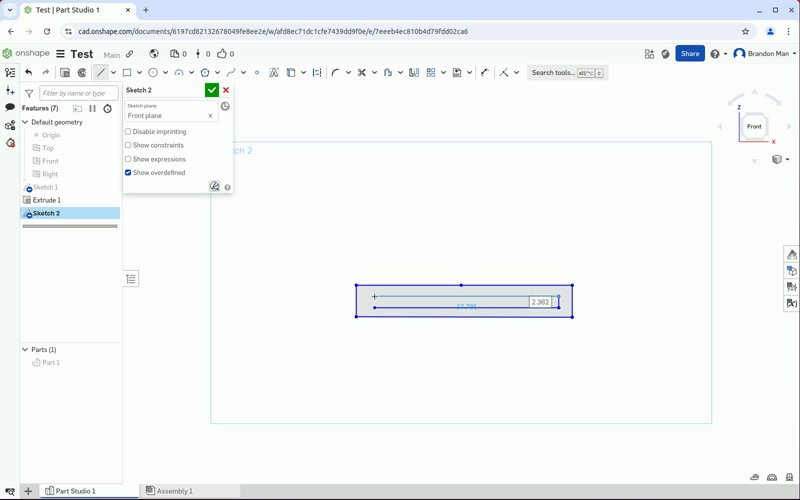
mouse_move(404, 296)
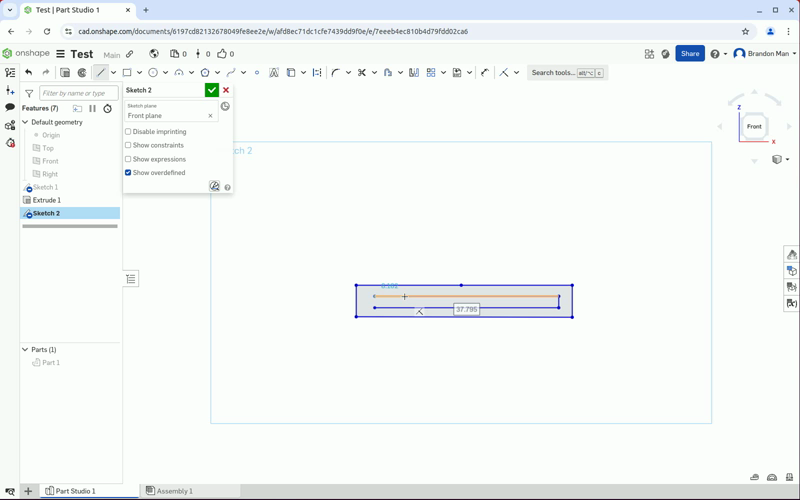
key_down(shift)
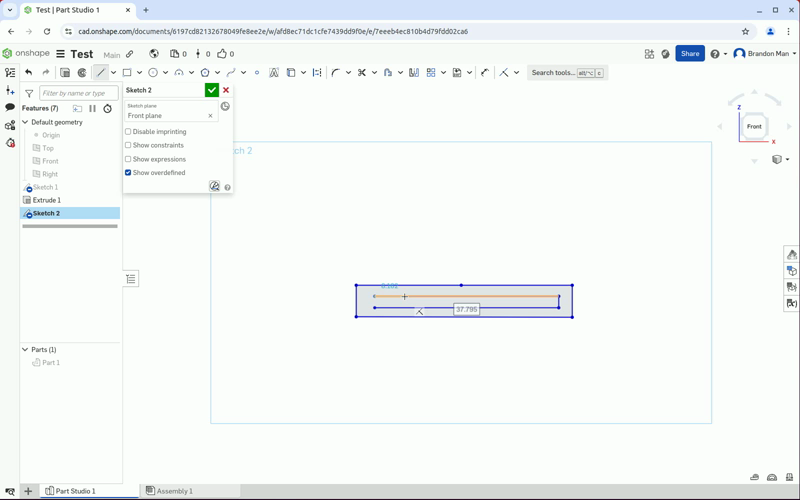
mouse_move(374, 307)
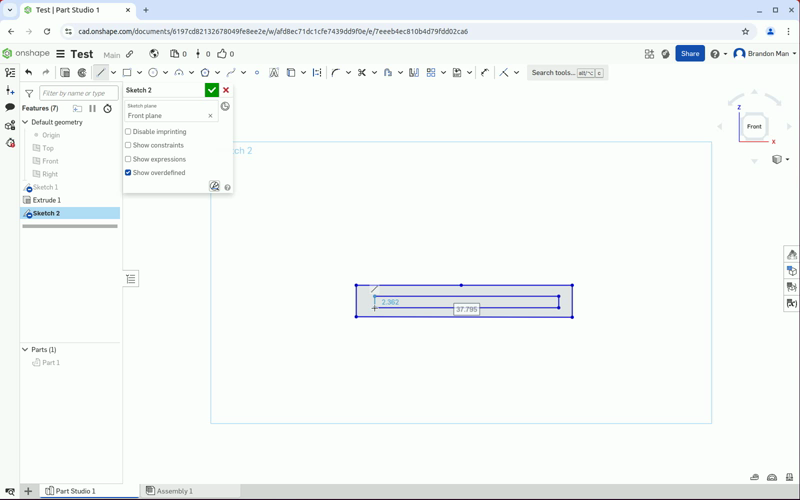
key_up(shift)
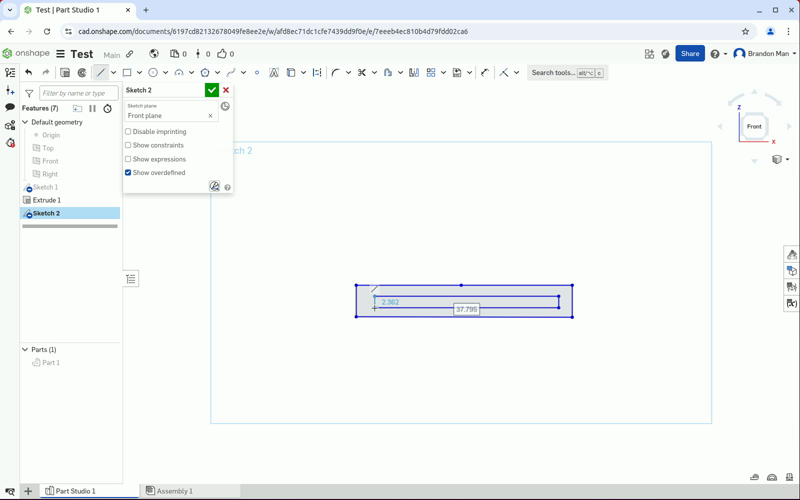
click(374, 307)
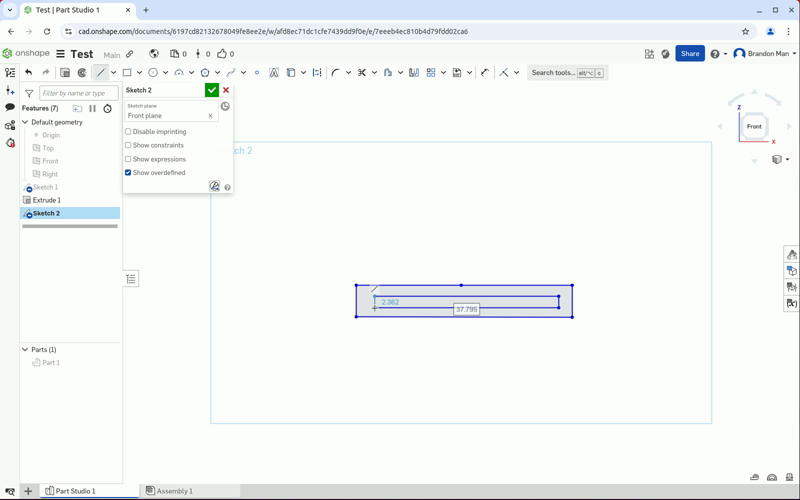
key(esc)
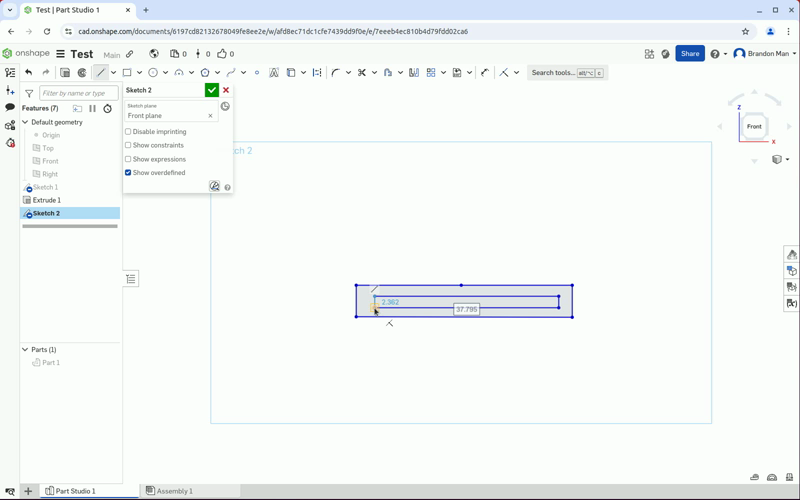
mouse_move(367, 294)
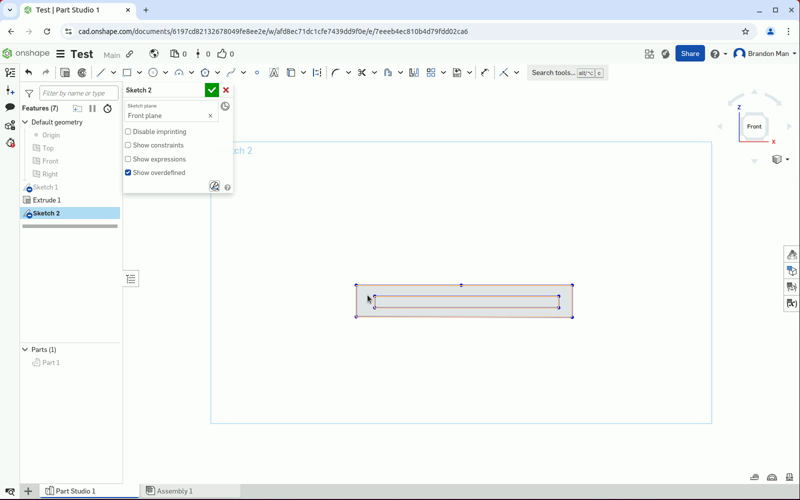
click(367, 294)
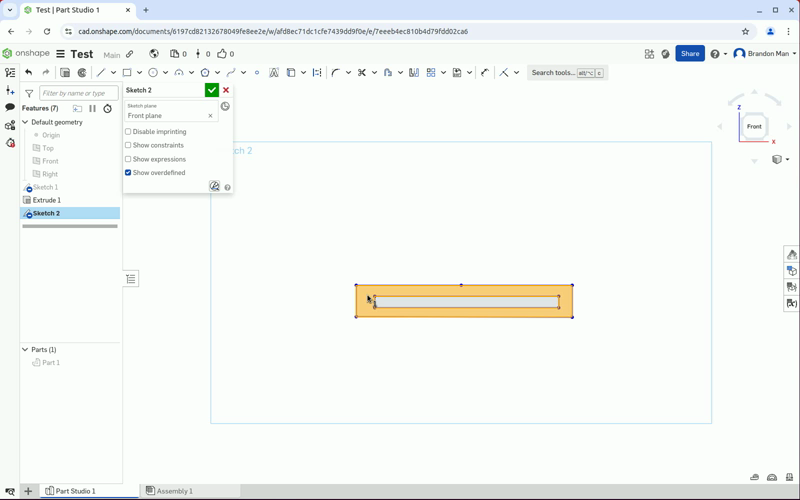
mouse_move(73, 352)
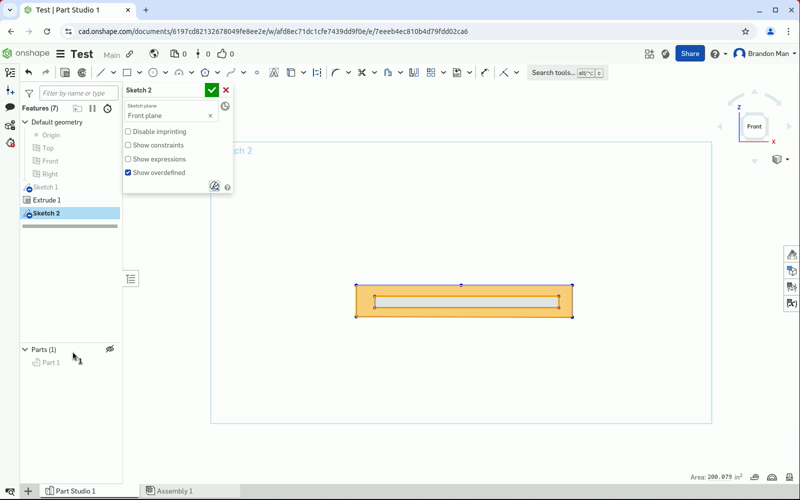
key(shift+y)
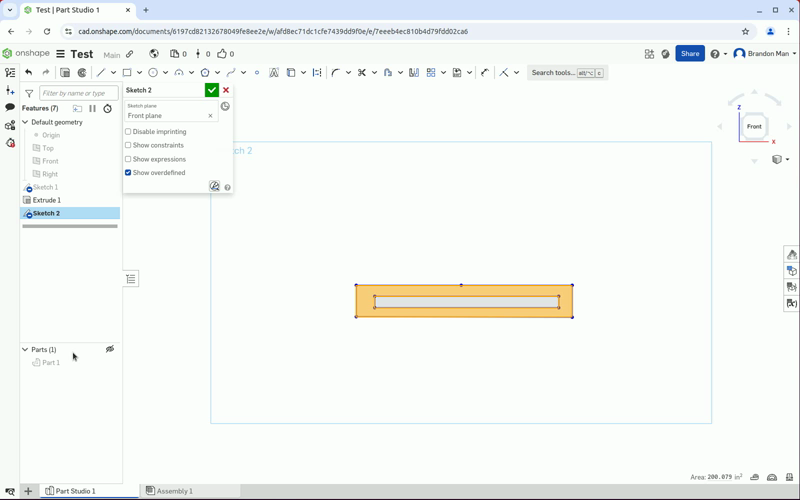
key(shift+e)
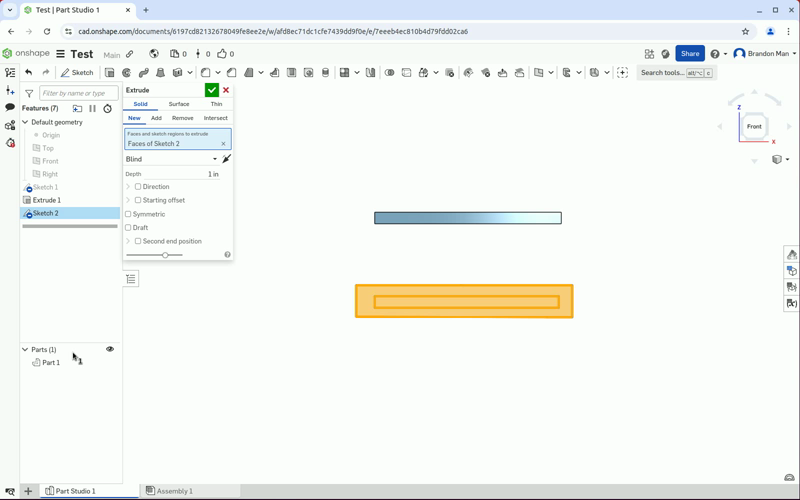
mouse_move(143, 106)
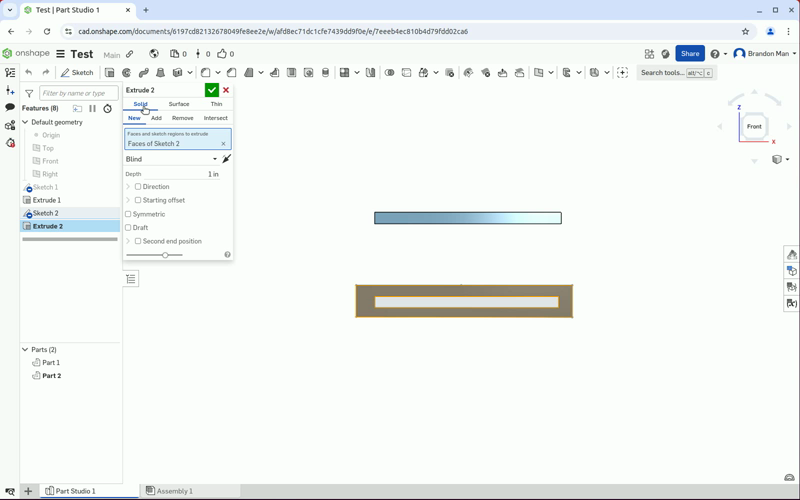
click(143, 106)
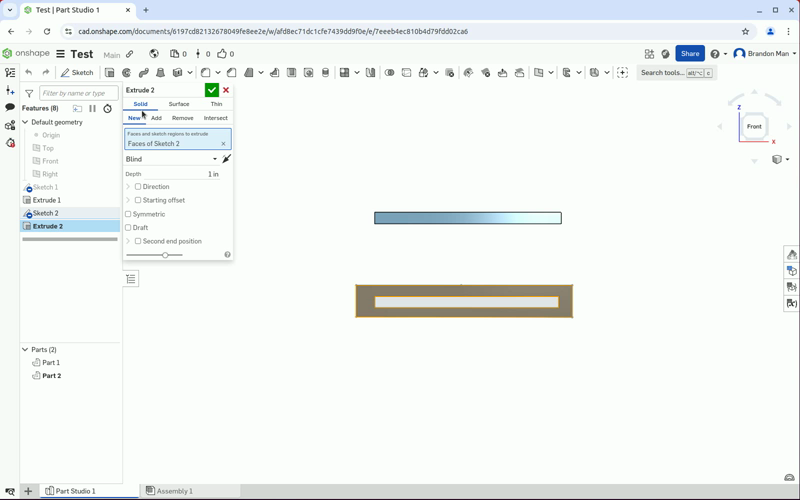
mouse_move(137, 120)
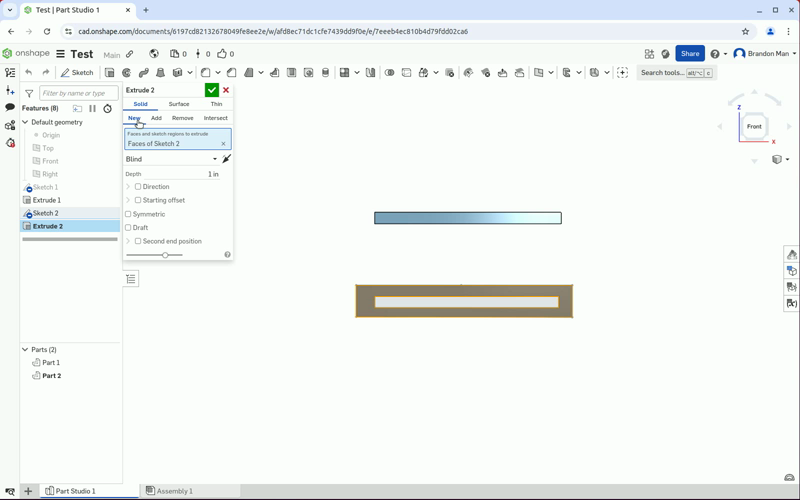
click(137, 120)
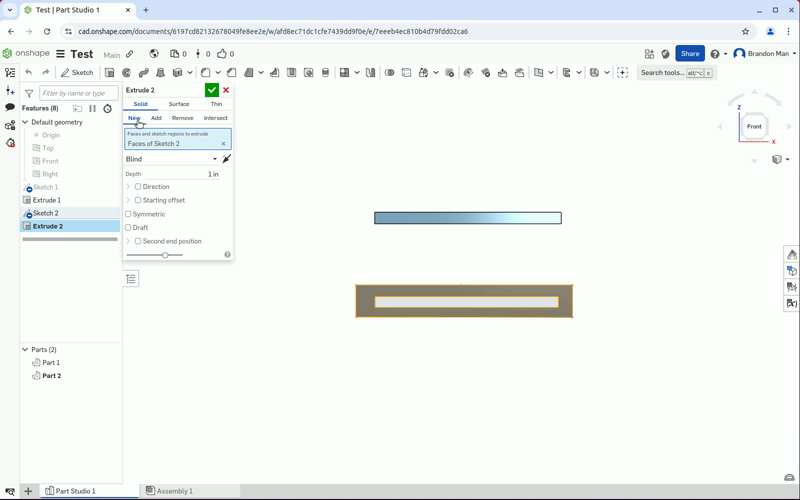
key(tab, 4)
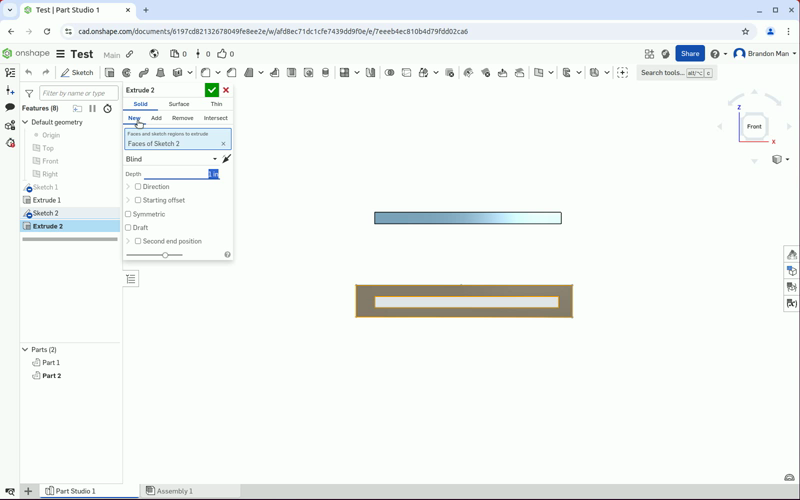
text(8.666)
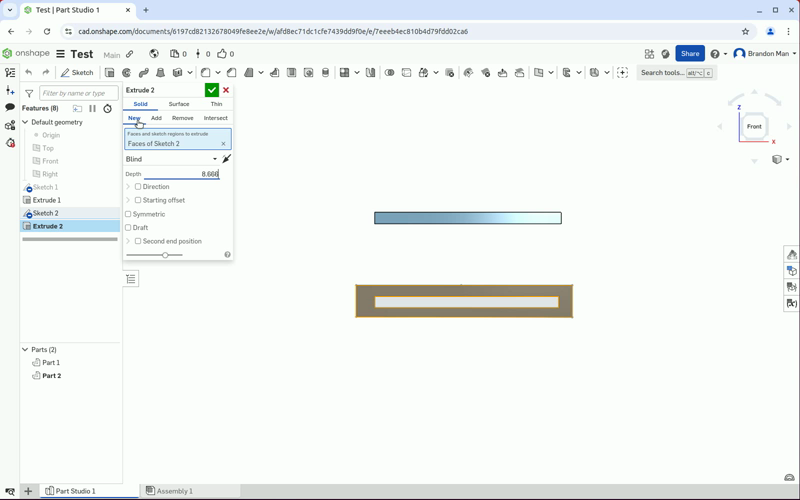
key(tab, 3)
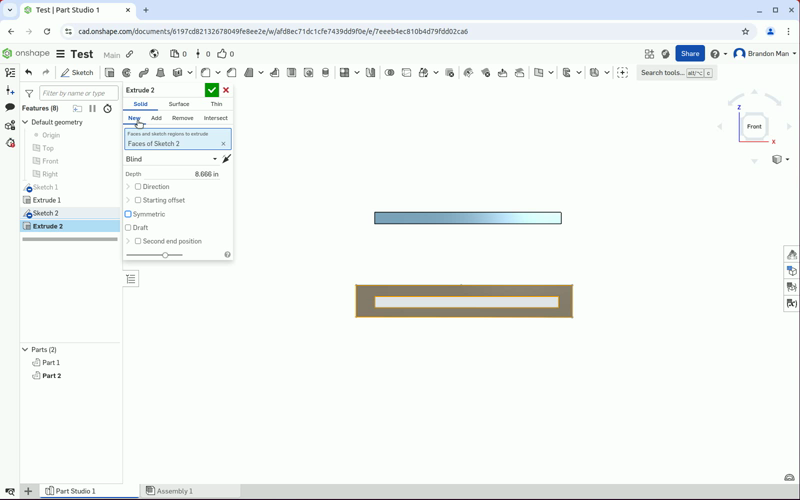
key(space)
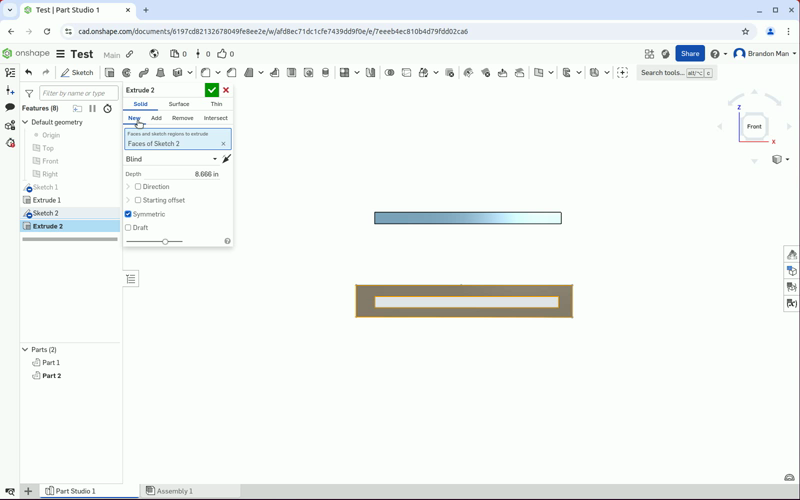
key(enter)
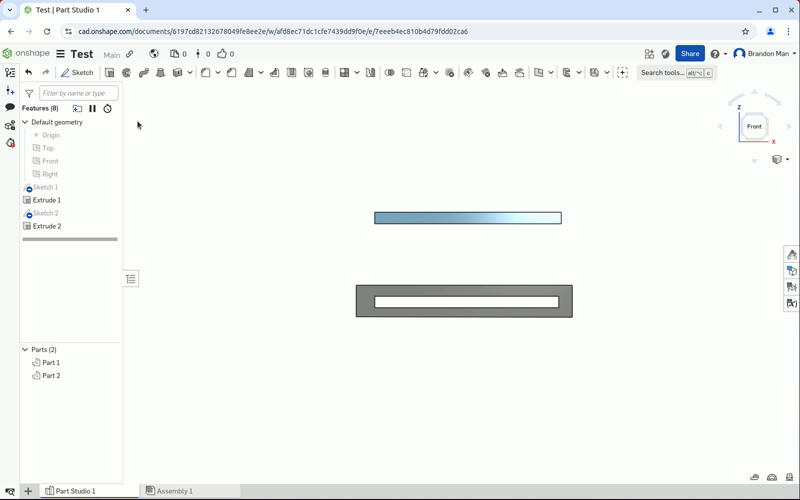
key(shift+h)
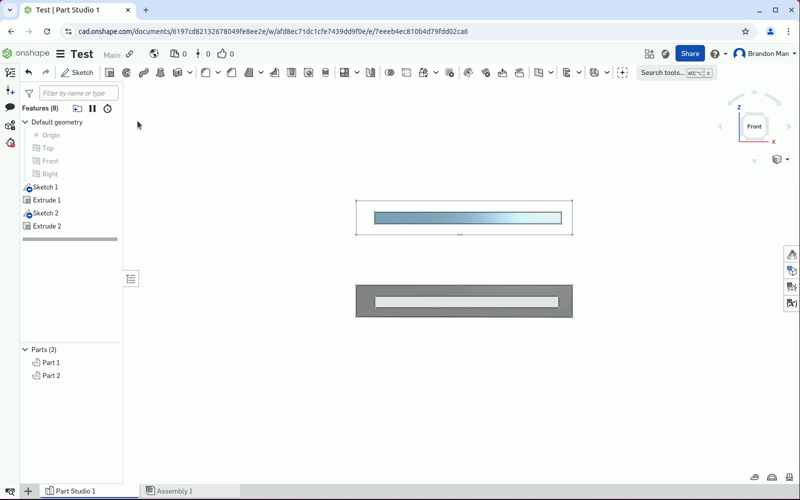
key(shift+h)
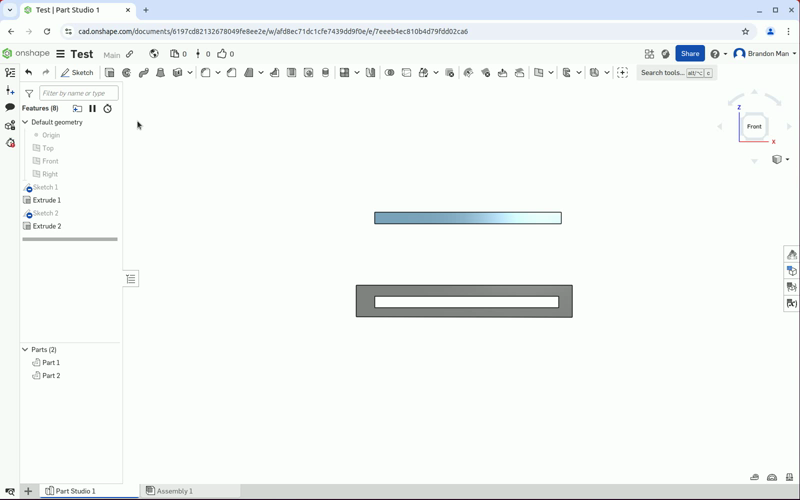
mouse_move(73, 189)
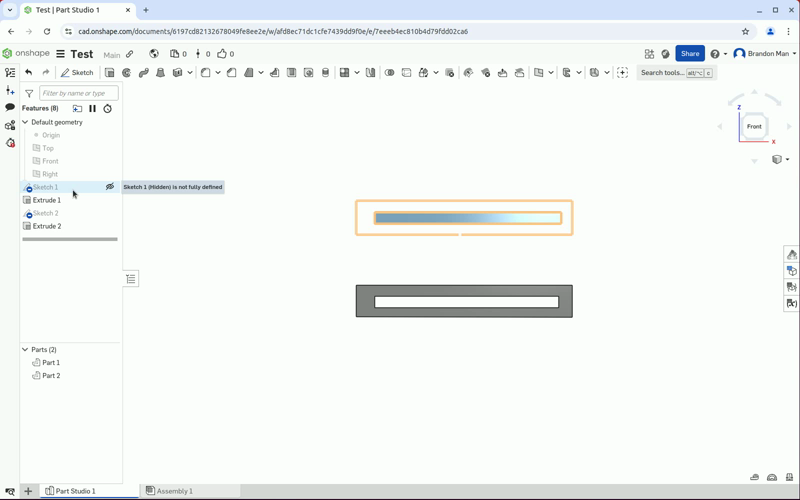
click(73, 189)
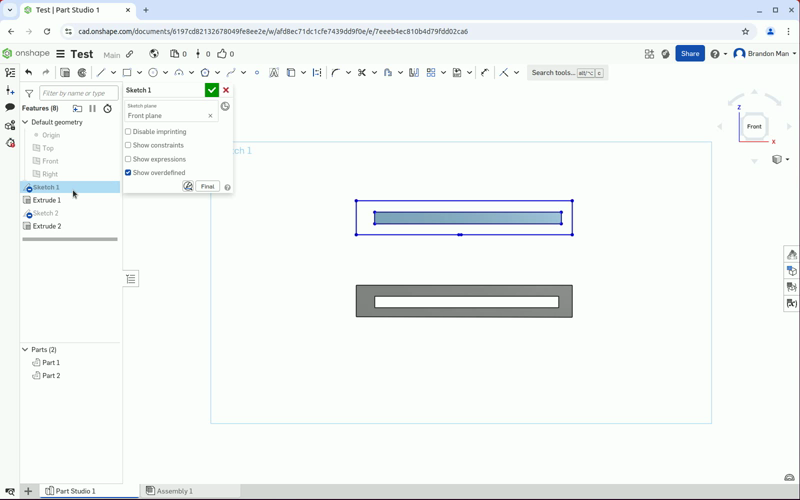
mouse_move(229, 92)
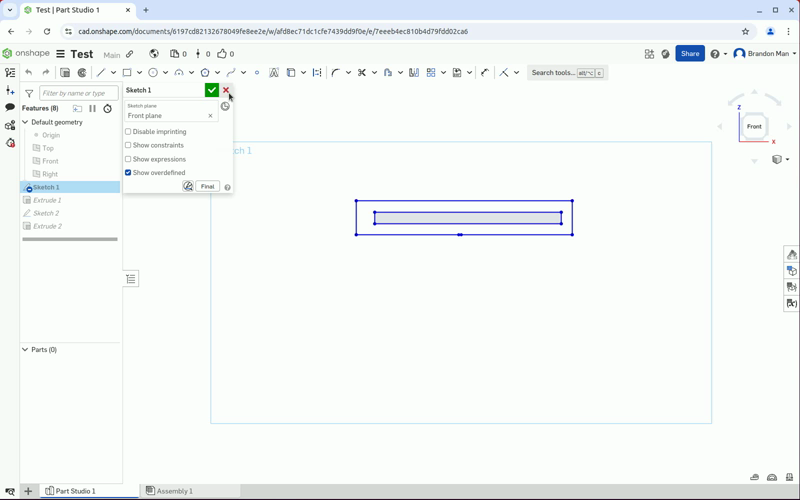
click(229, 92)
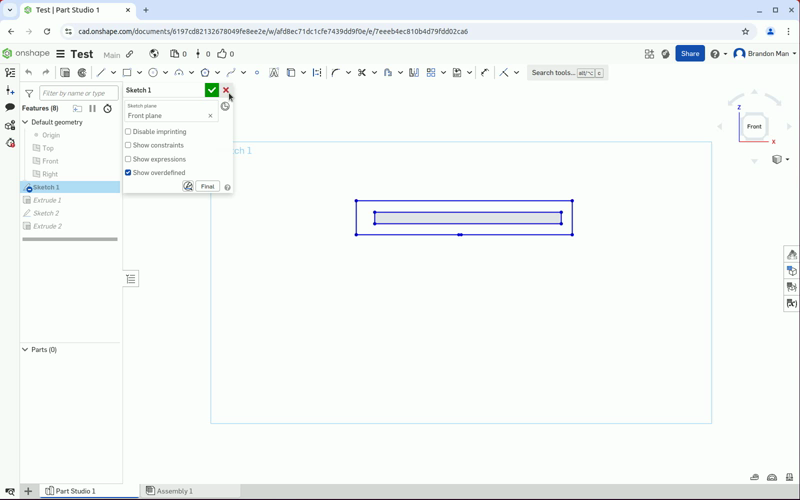
key(shift+s)
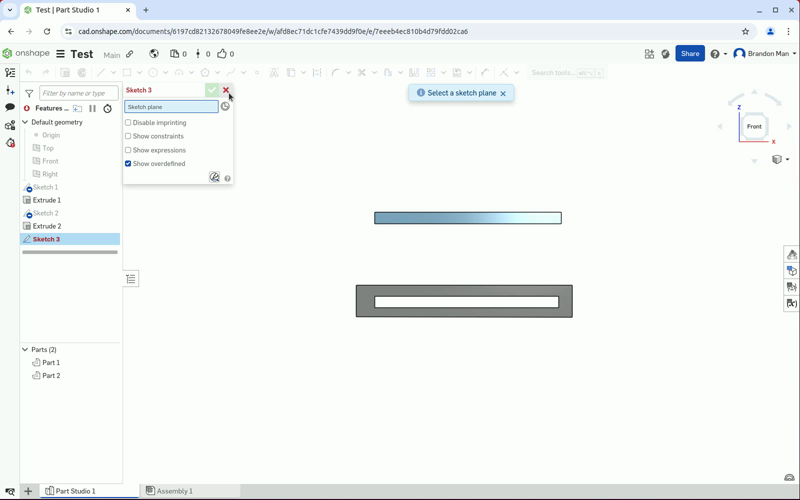
mouse_move(73, 163)
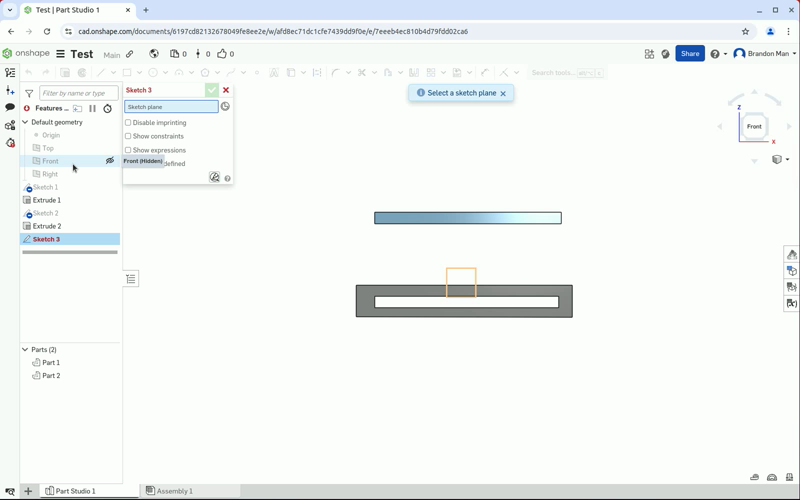
click(73, 163)
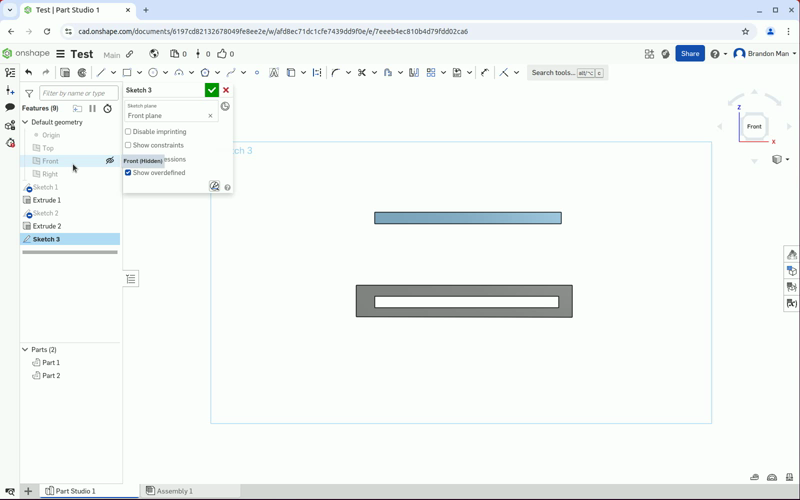
mouse_move(73, 352)
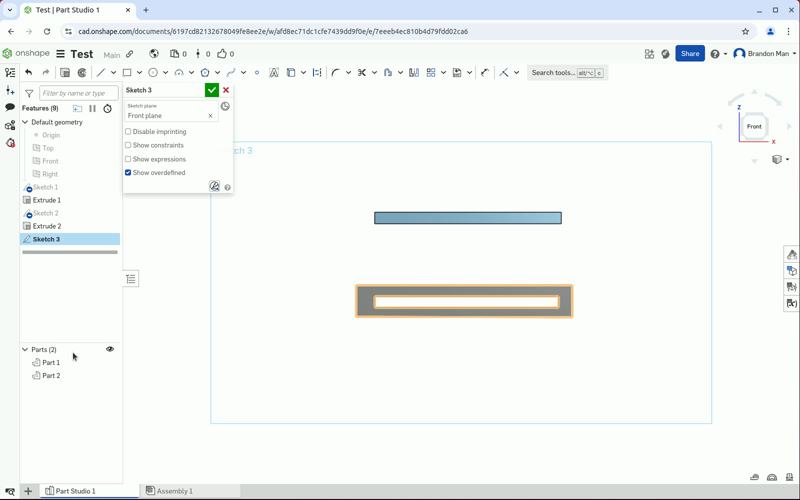
key(y)
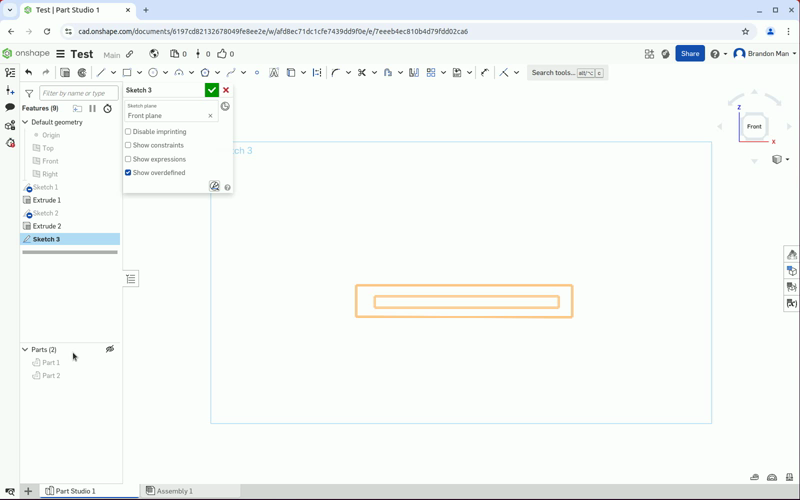
key(l)
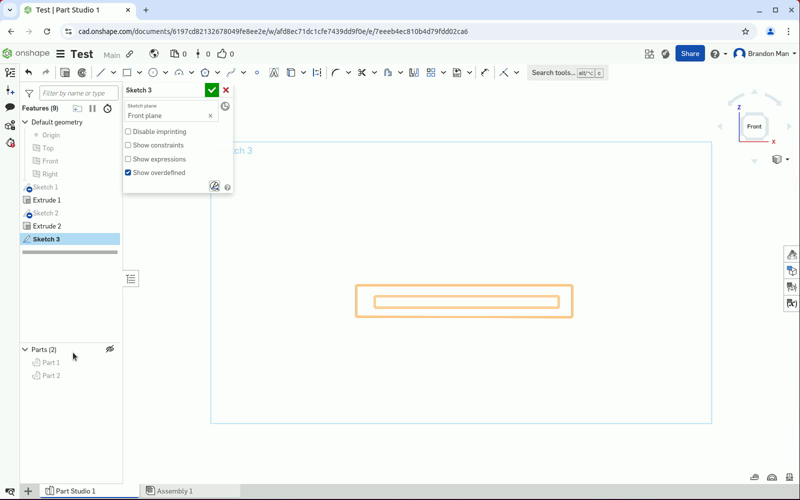
key_down(shift)
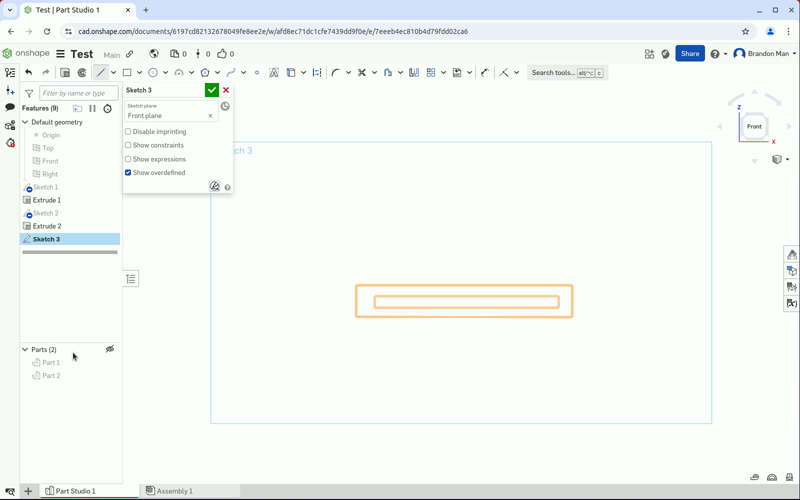
mouse_move(356, 285)
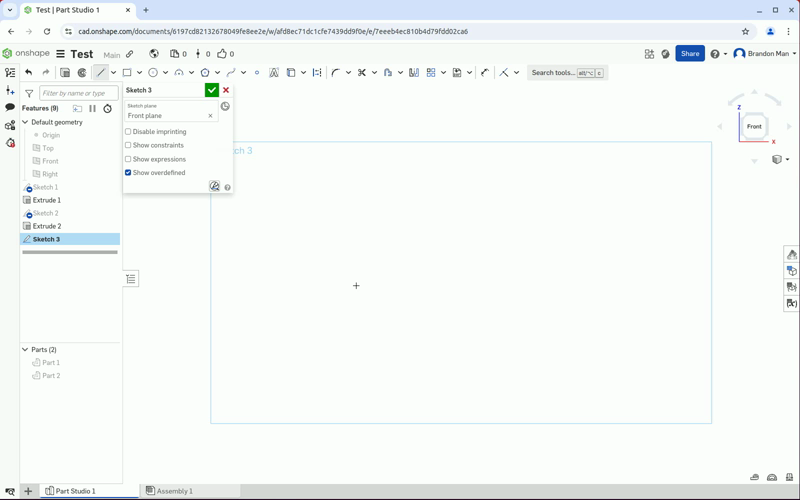
click(356, 285)
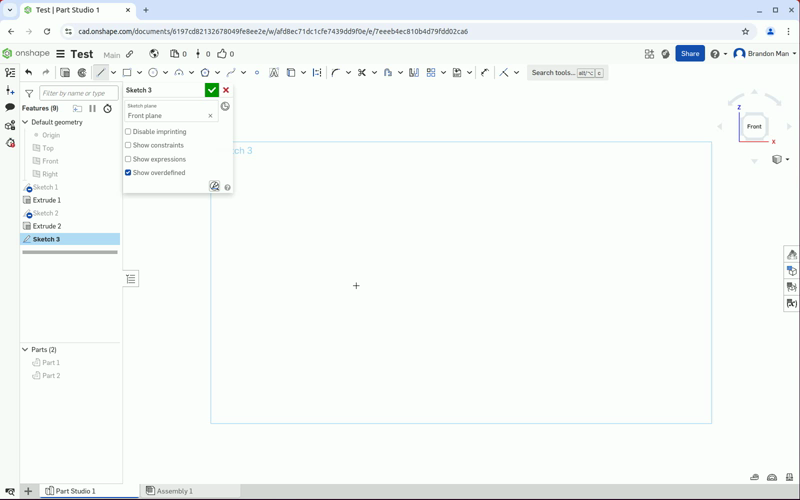
key_up(shift)
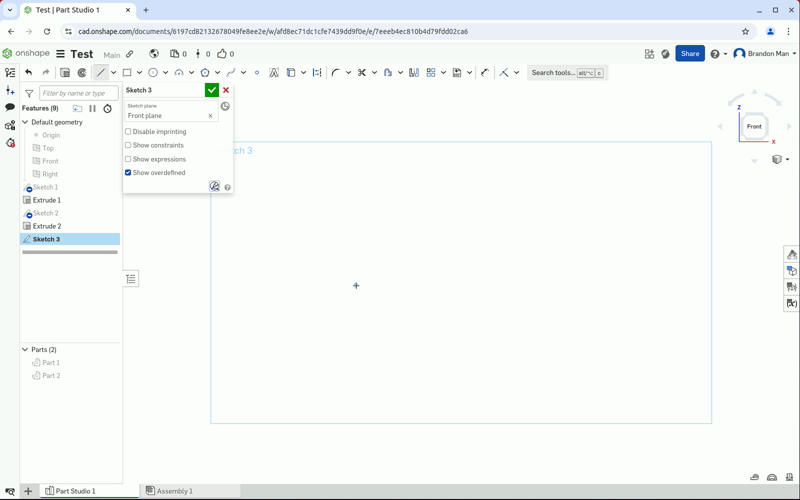
key_down(shift)
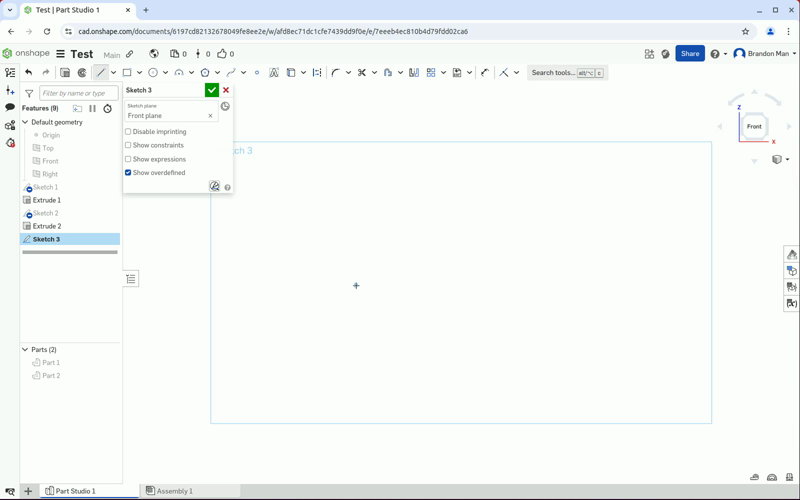
mouse_move(460, 285)
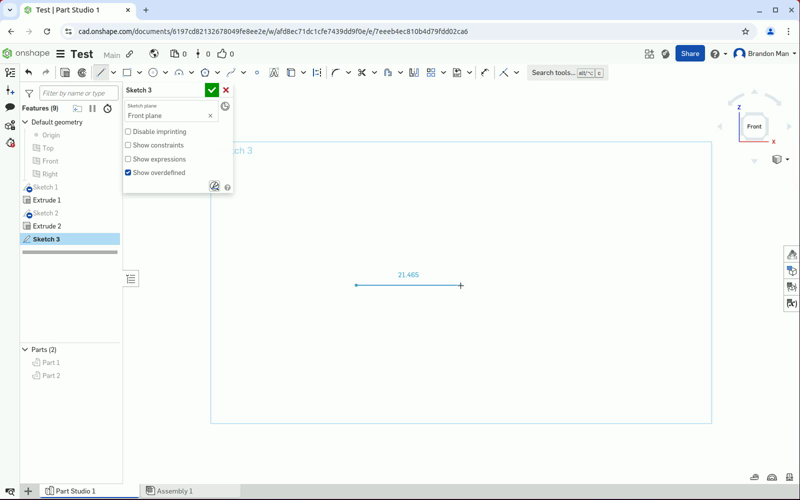
click(460, 285)
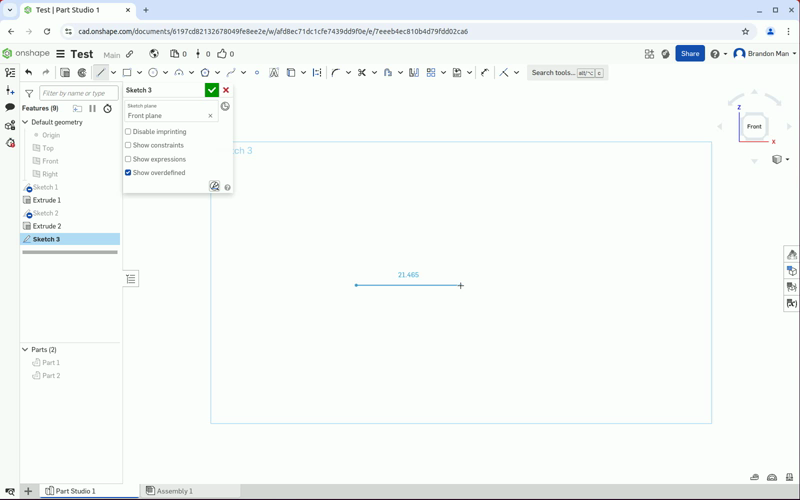
key_up(shift)
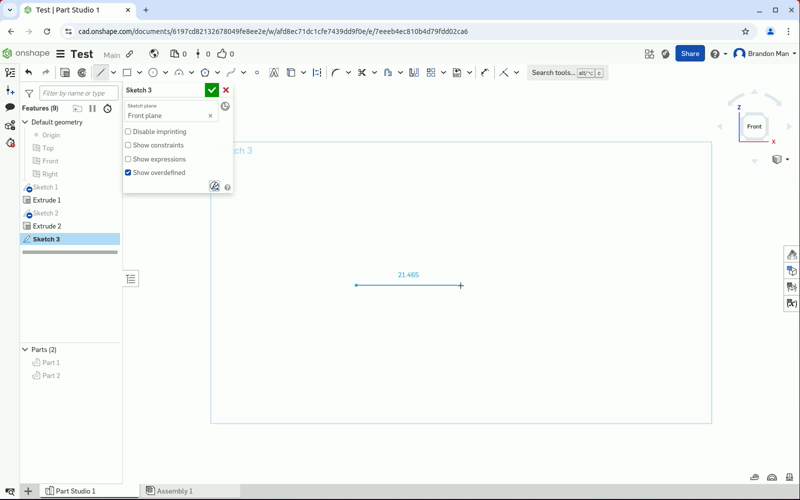
key(esc)
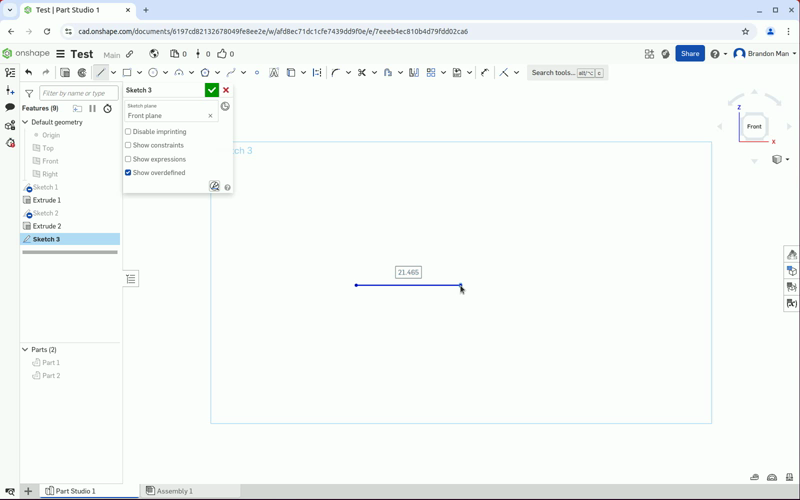
key(a)
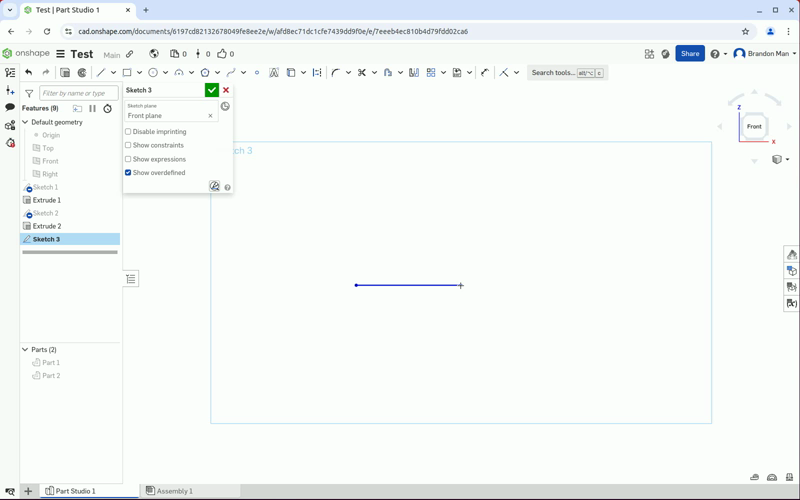
mouse_move(460, 285)
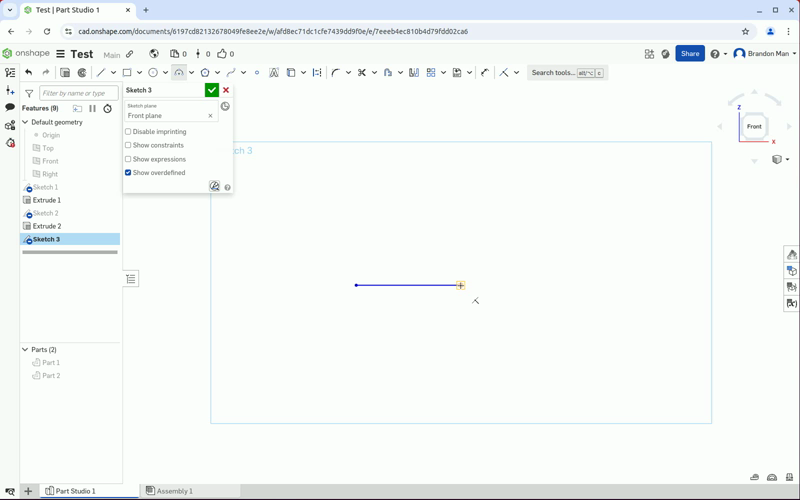
click(460, 285)
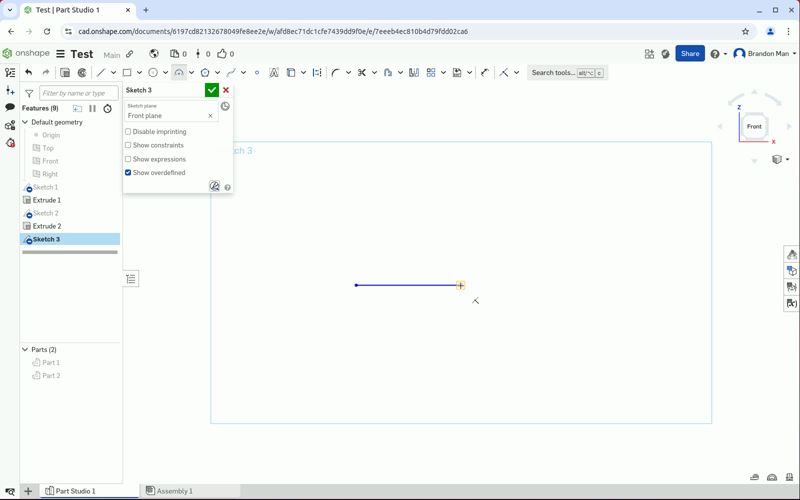
key_down(shift)
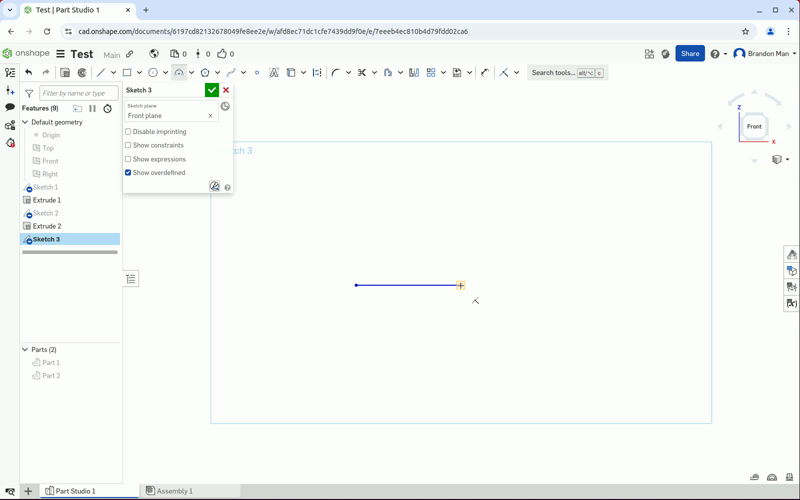
mouse_move(460, 233)
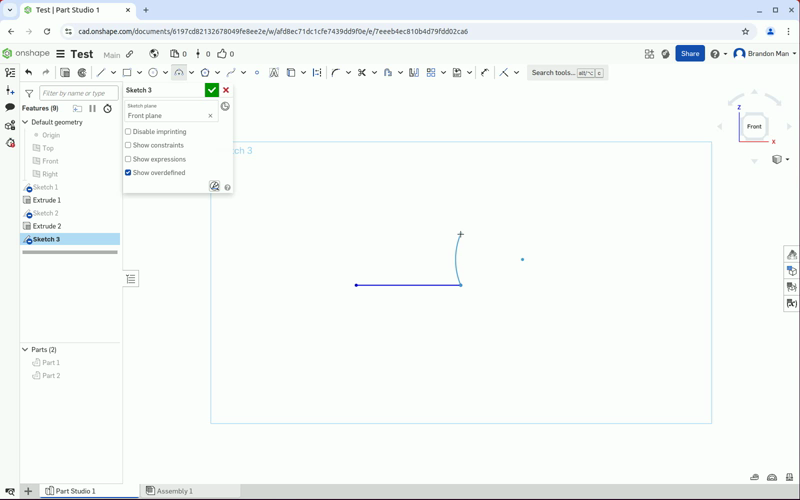
click(460, 233)
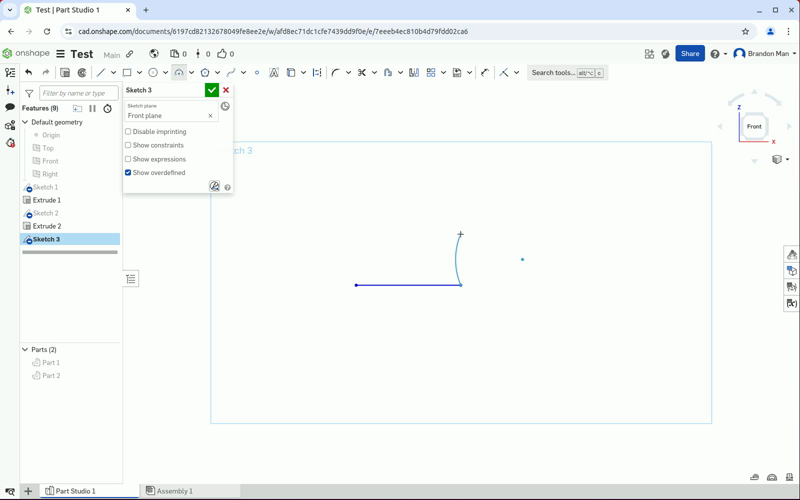
mouse_move(435, 259)
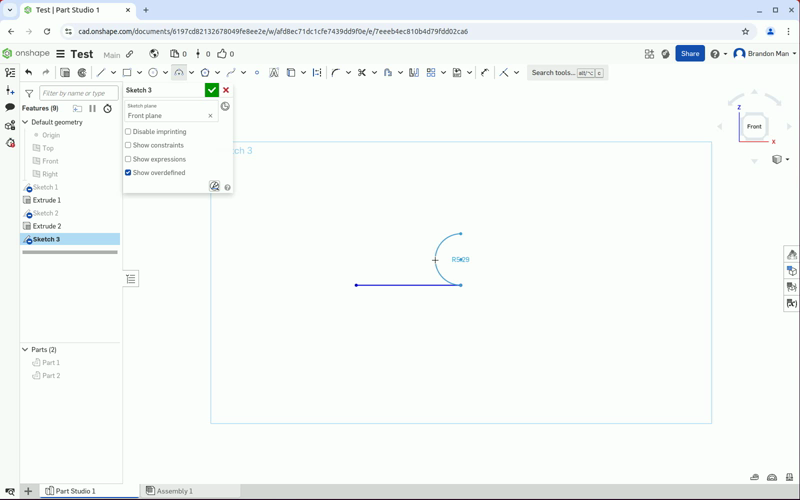
click(435, 259)
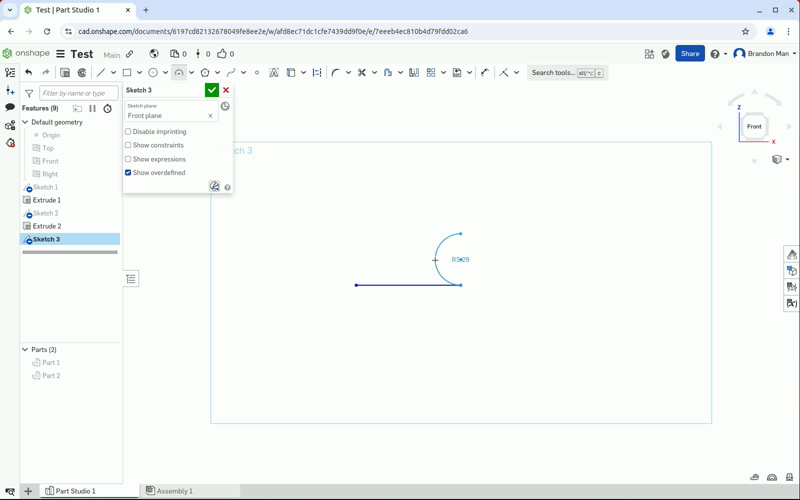
key_up(shift)
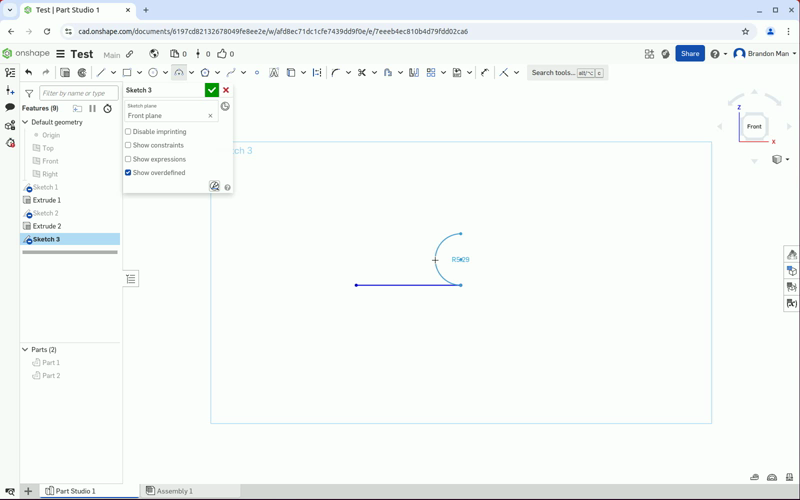
key(esc)
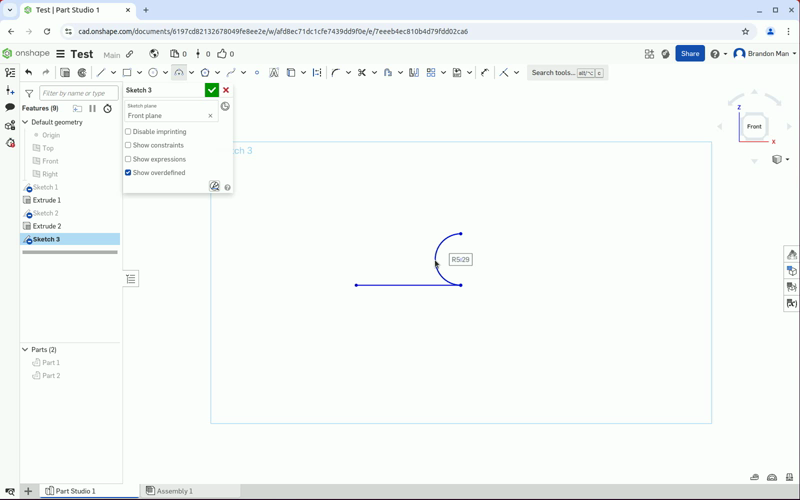
key(l)
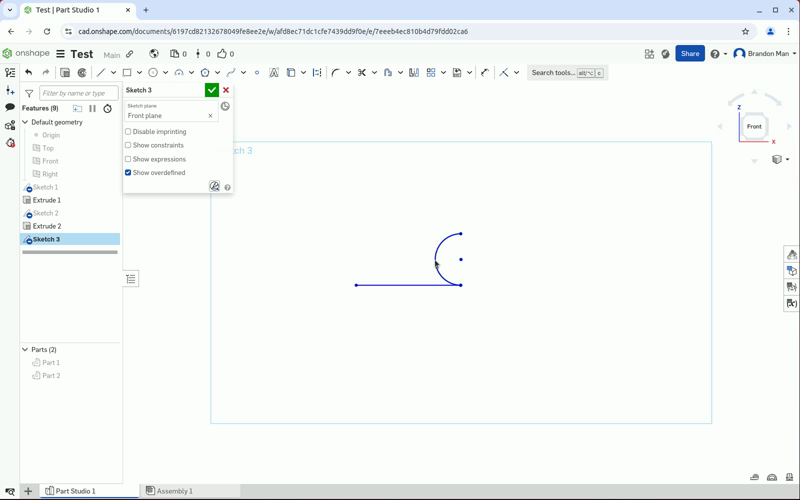
mouse_move(460, 233)
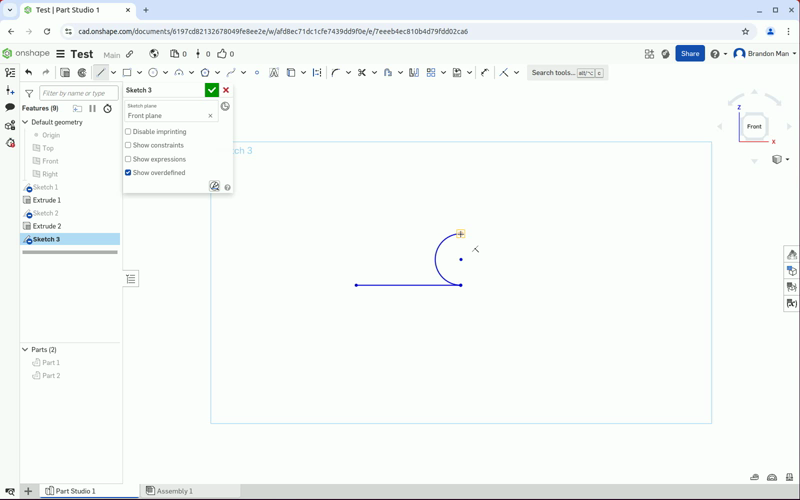
click(460, 233)
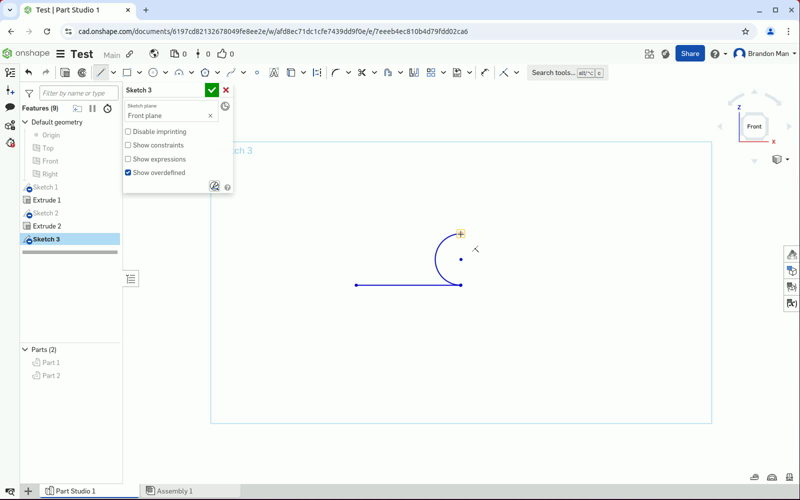
key_down(shift)
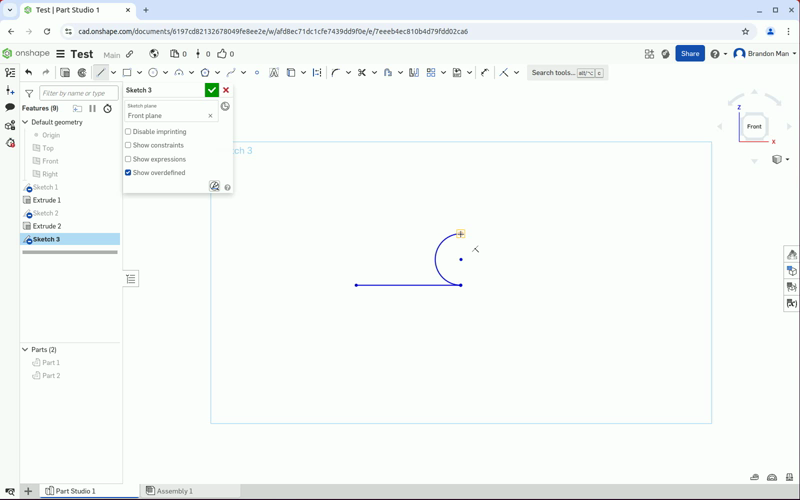
mouse_move(356, 233)
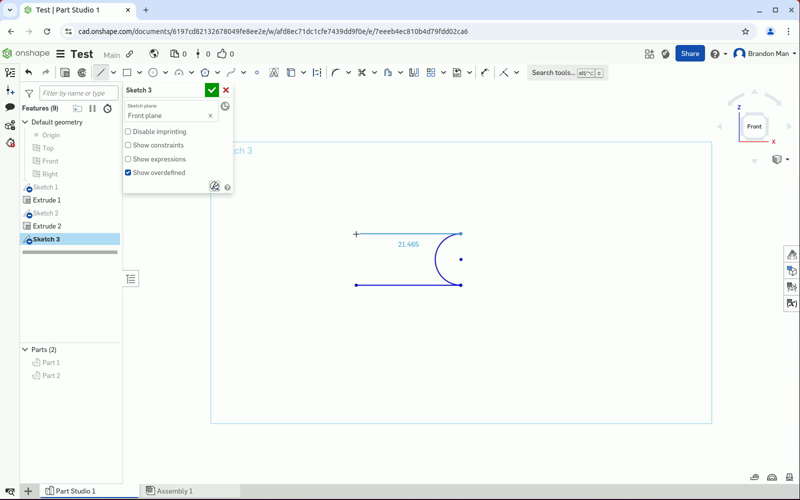
click(356, 233)
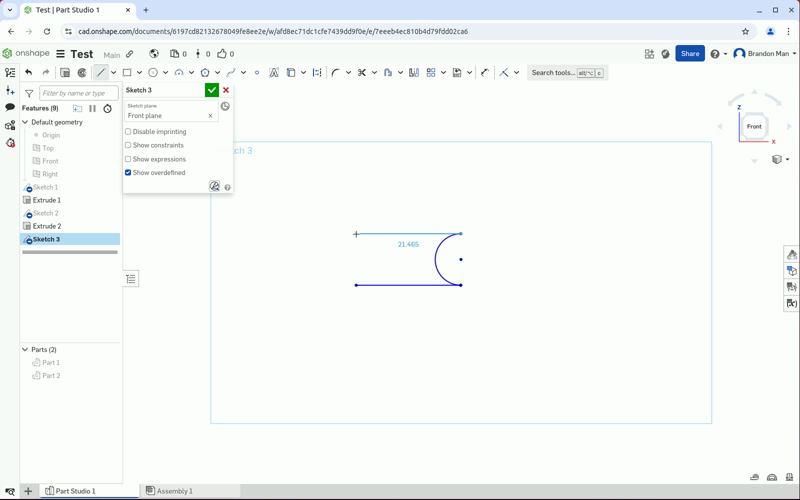
key_up(shift)
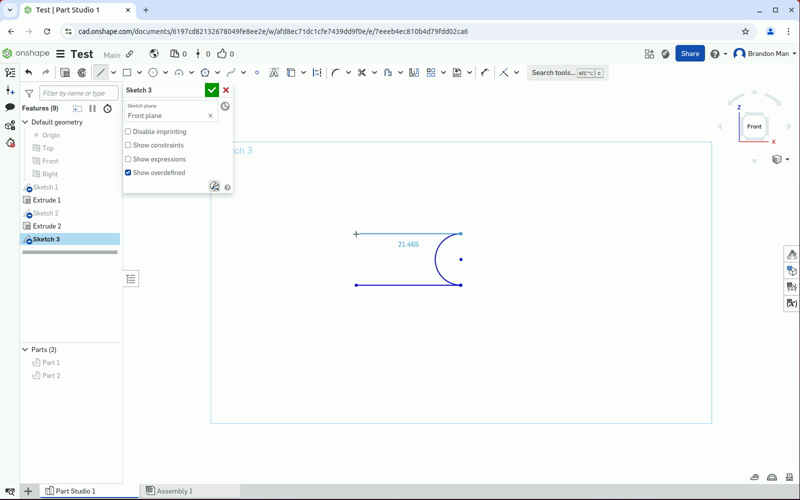
mouse_move(386, 233)
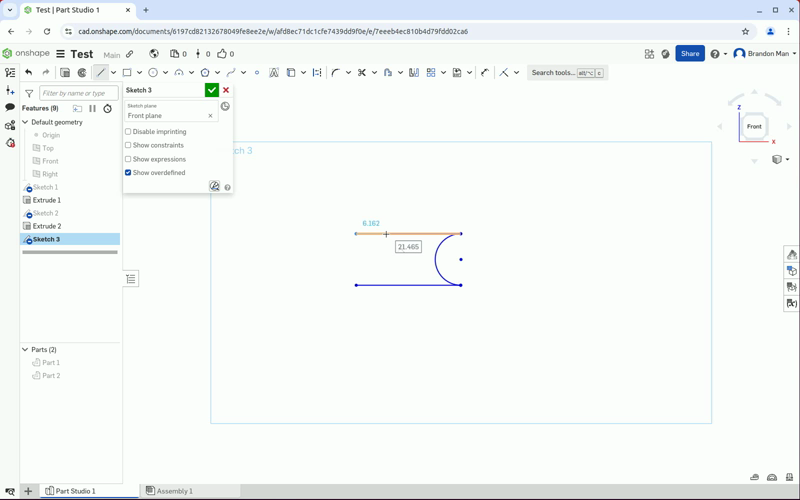
key_down(shift)
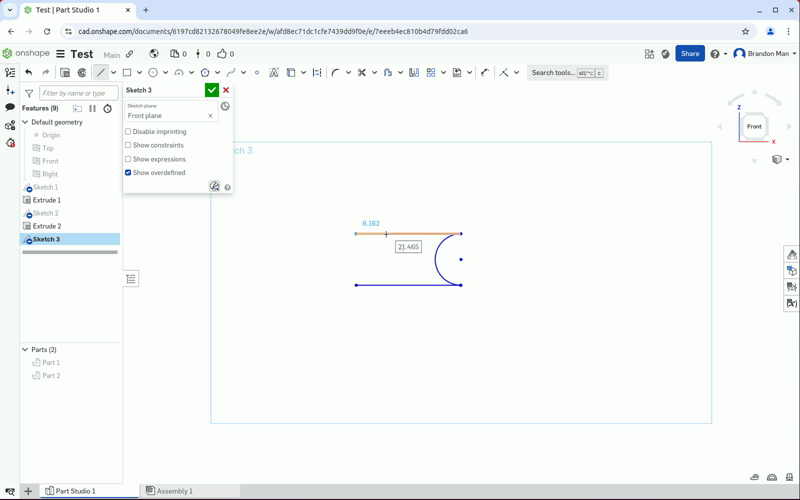
mouse_move(356, 285)
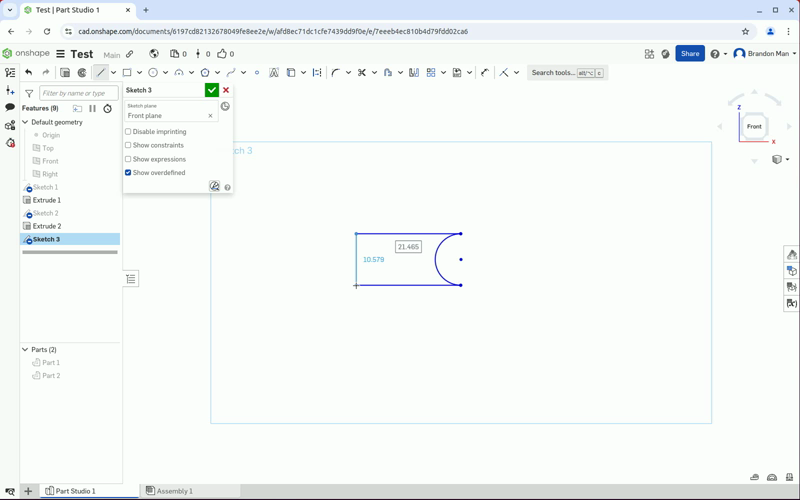
key_up(shift)
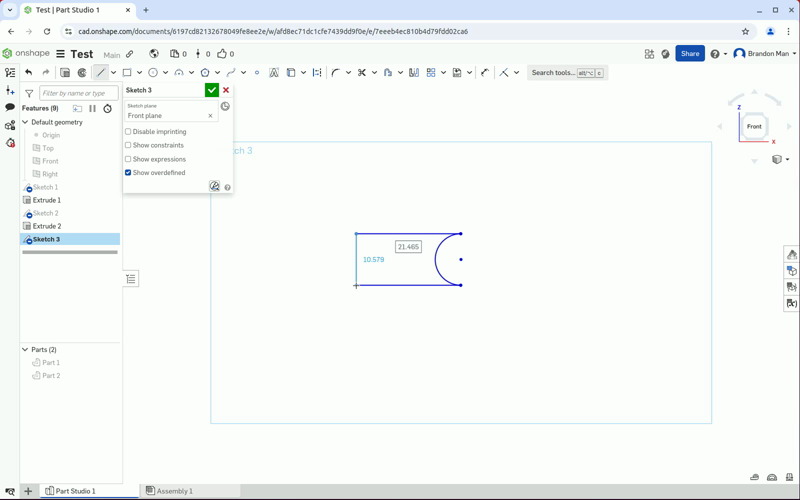
click(356, 285)
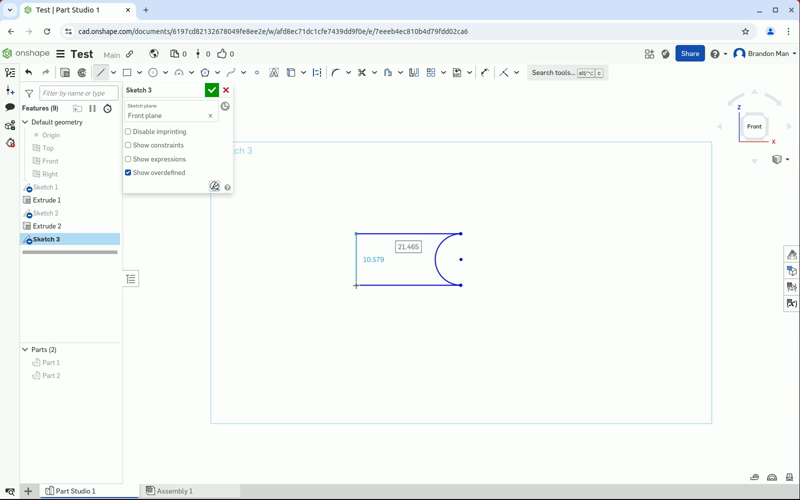
key(esc)
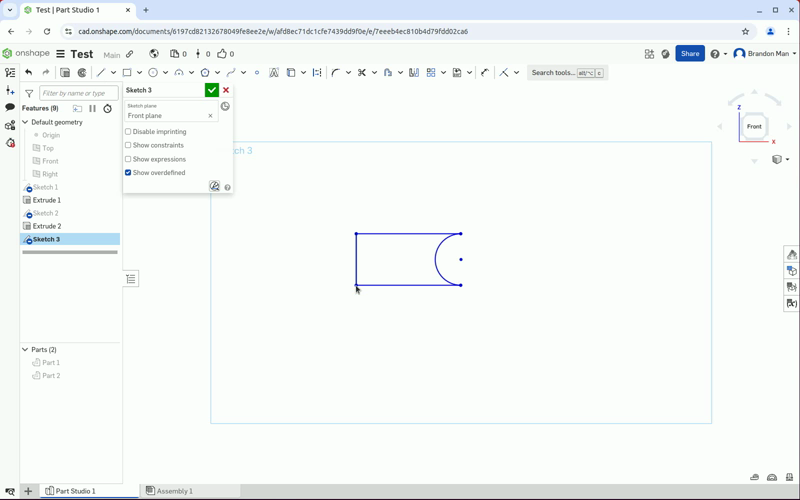
mouse_move(431, 274)
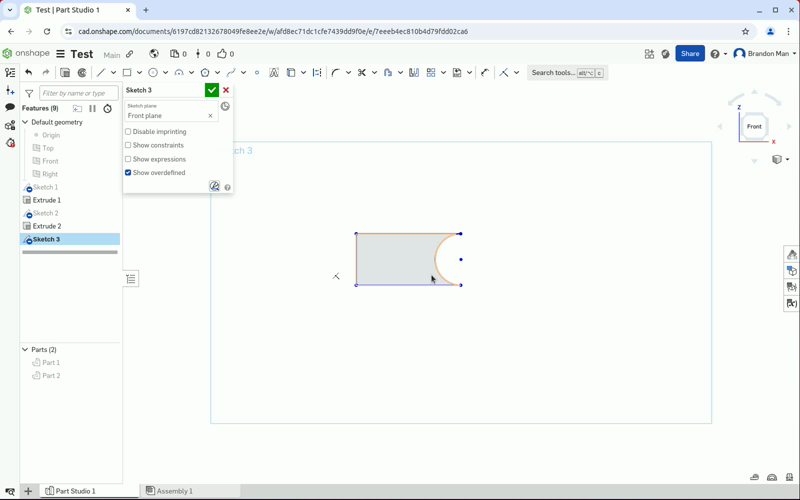
click(431, 274)
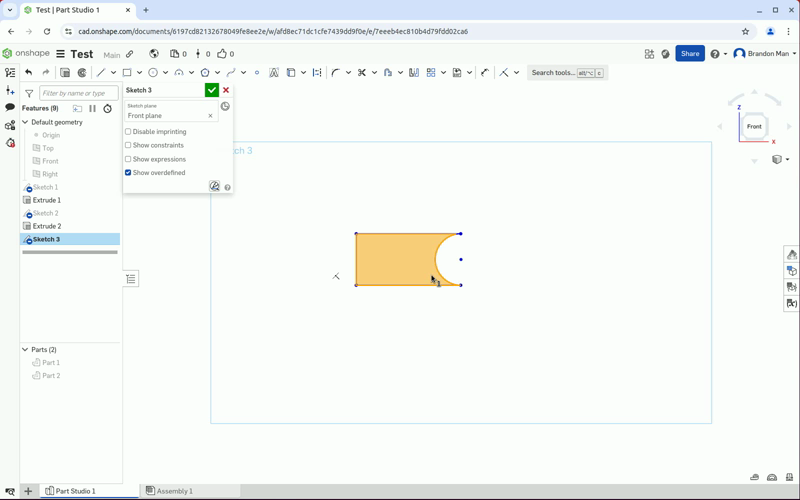
mouse_move(73, 352)
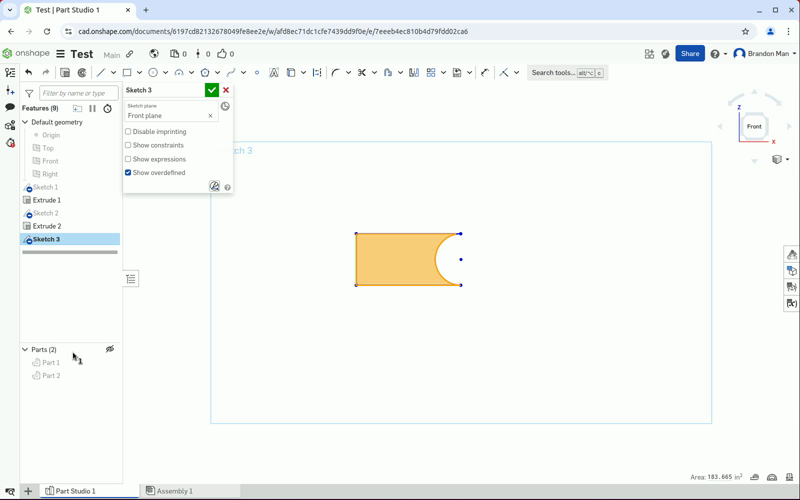
key(shift+y)
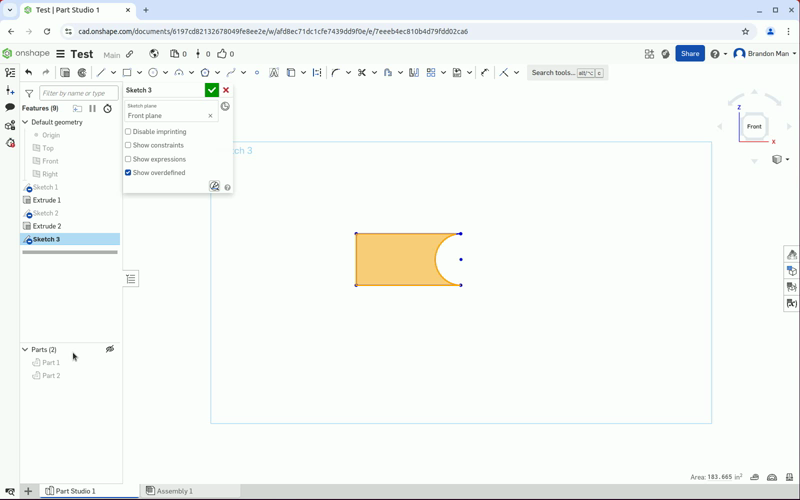
key(shift+e)
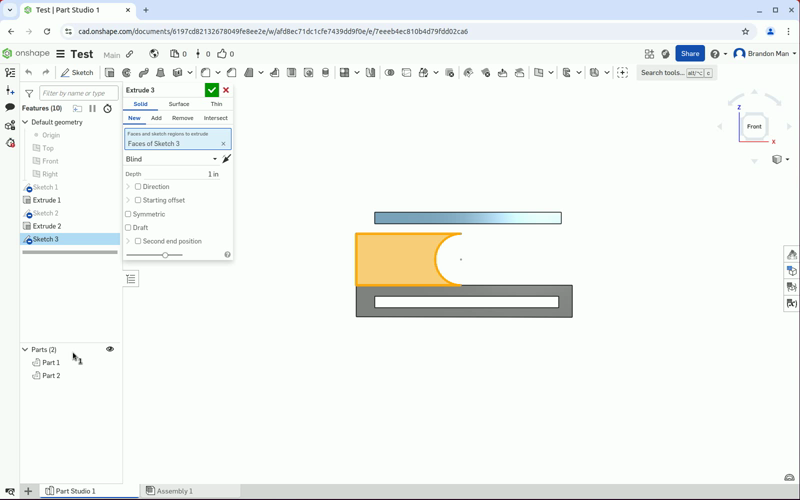
mouse_move(143, 106)
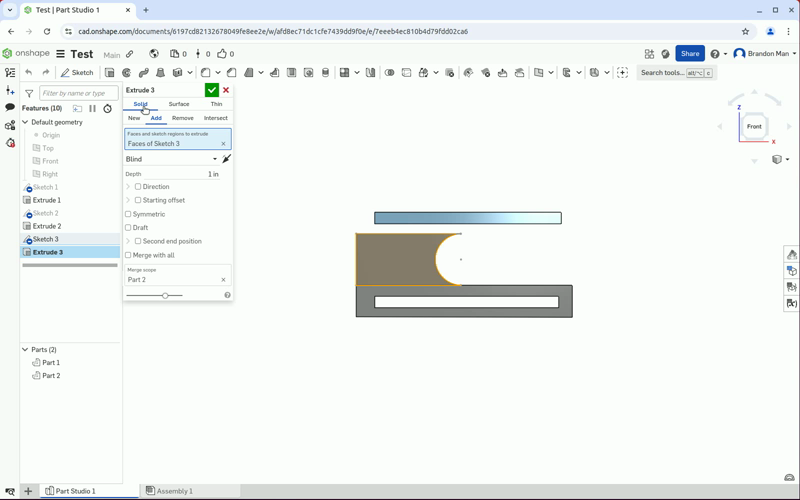
click(143, 106)
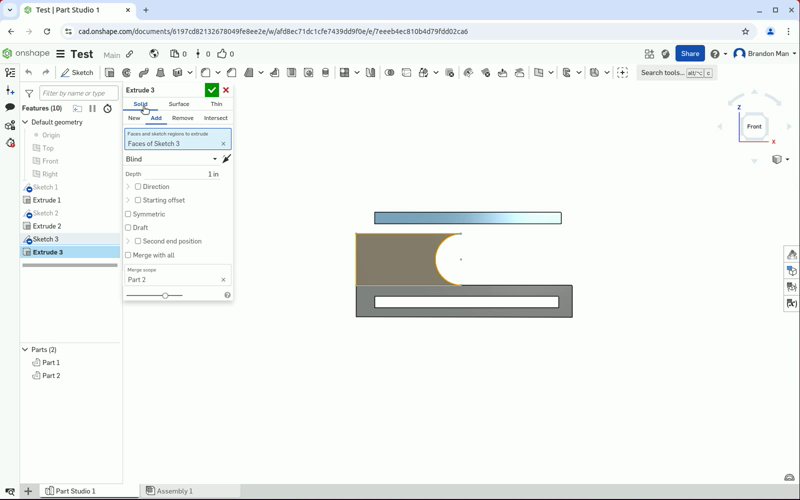
mouse_move(137, 120)
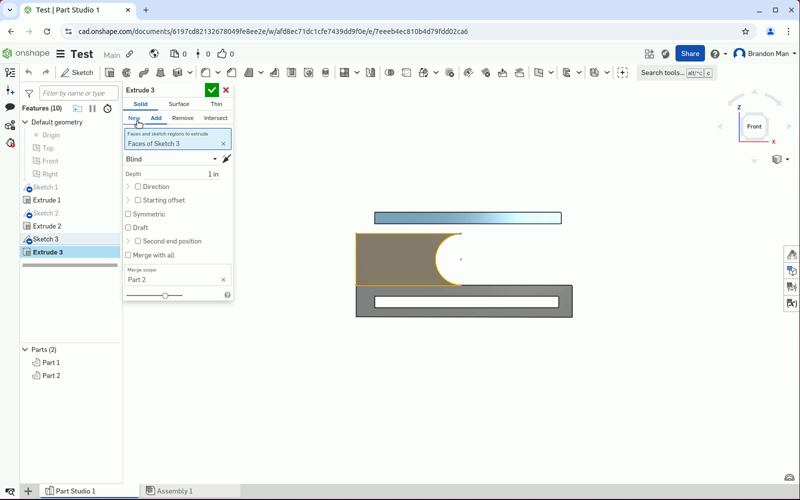
click(137, 120)
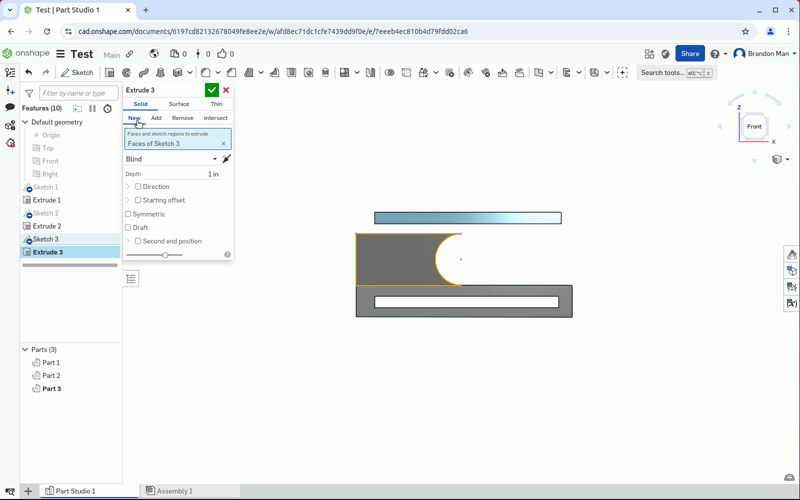
key(tab, 4)
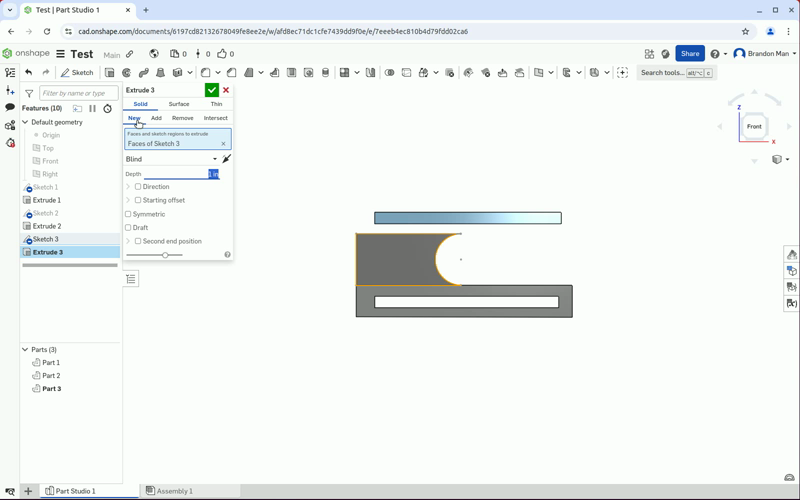
text(8.666)
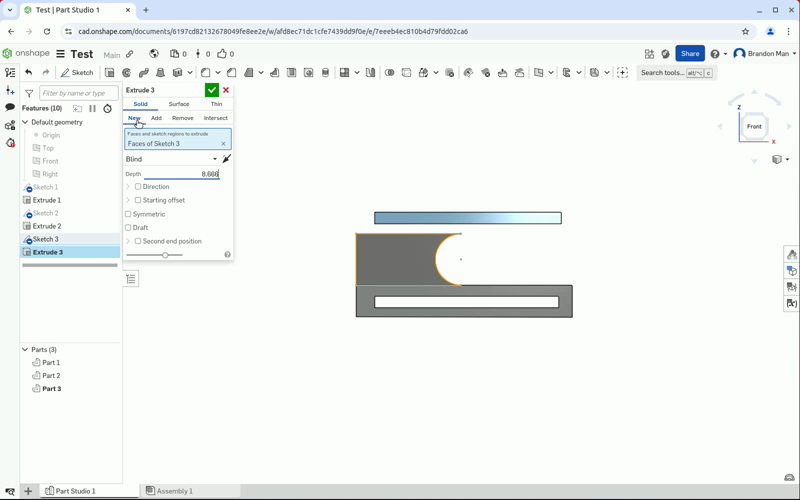
key(tab, 3)
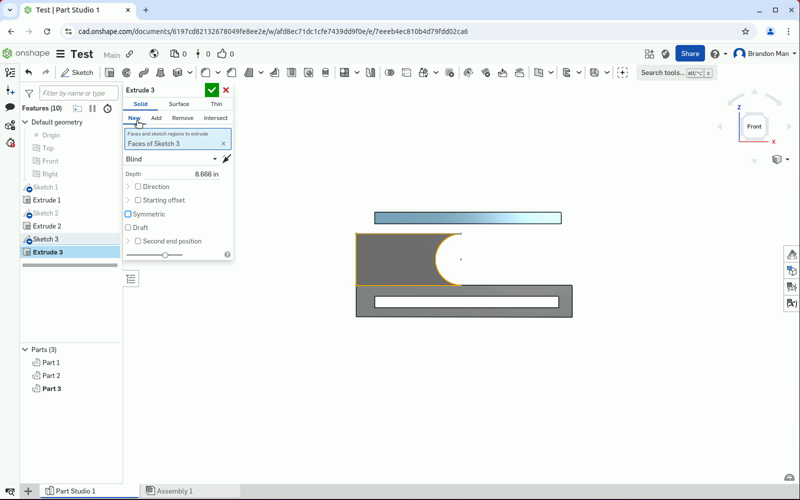
key(space)
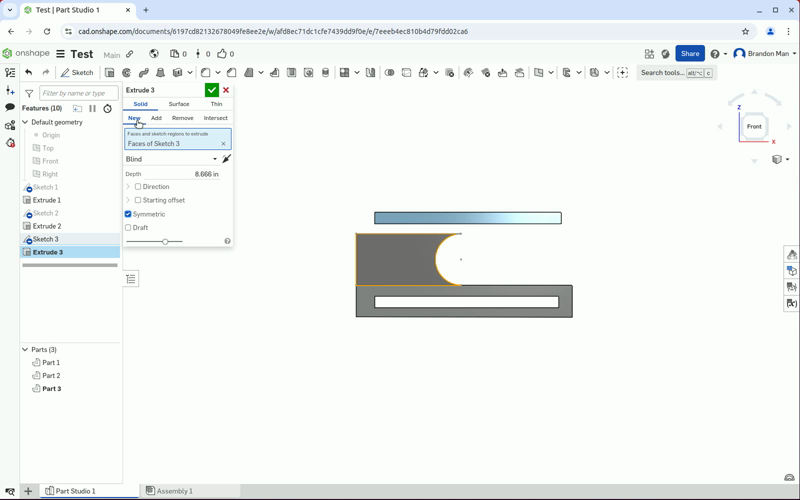
key(enter)
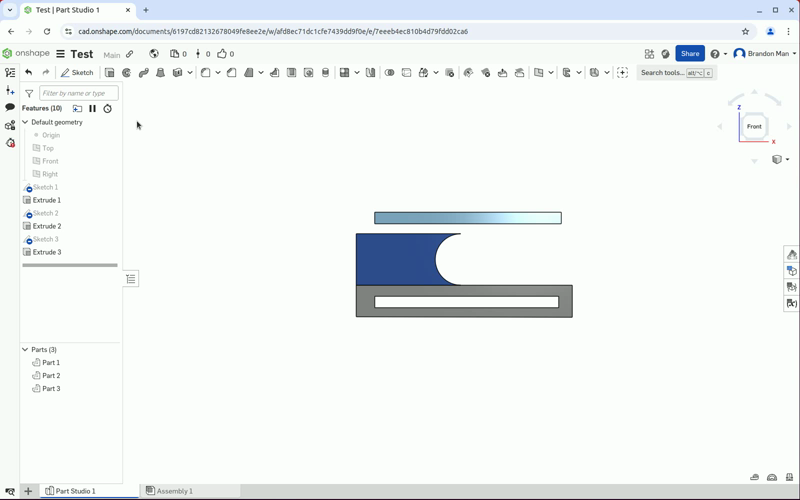
key(shift+h)
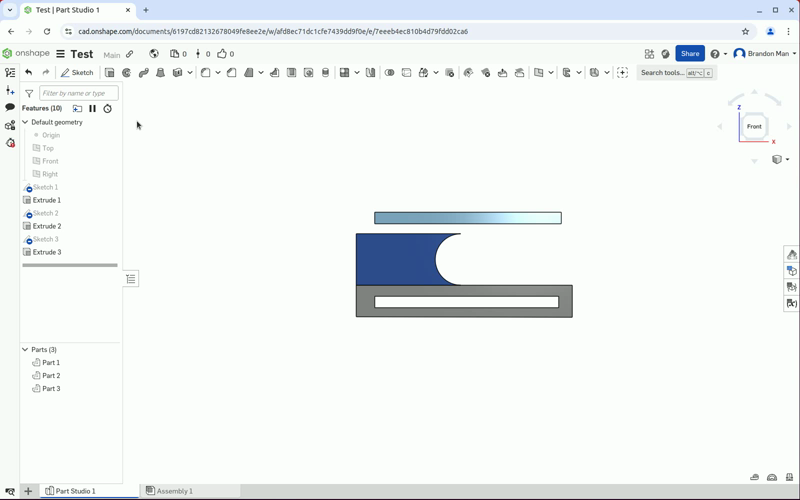
key(shift+h)
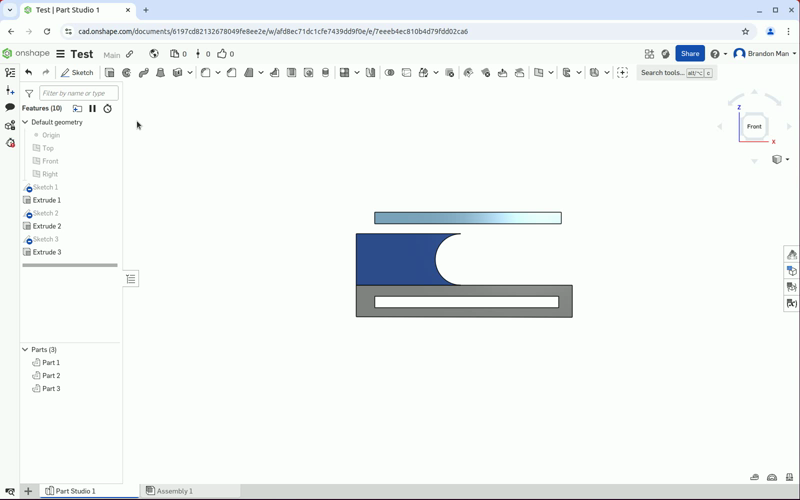
mouse_move(73, 189)
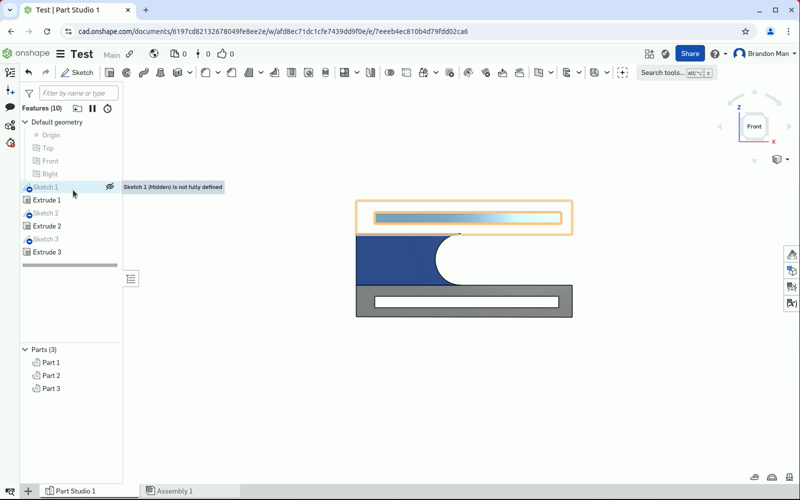
click(73, 189)
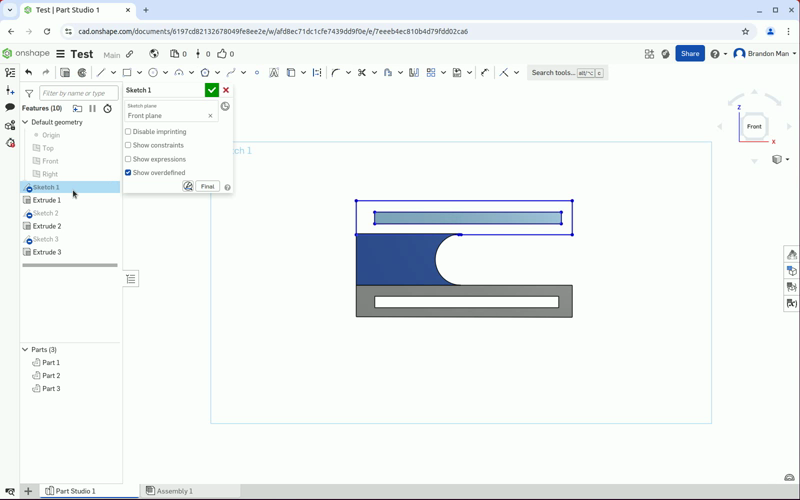
mouse_move(229, 92)
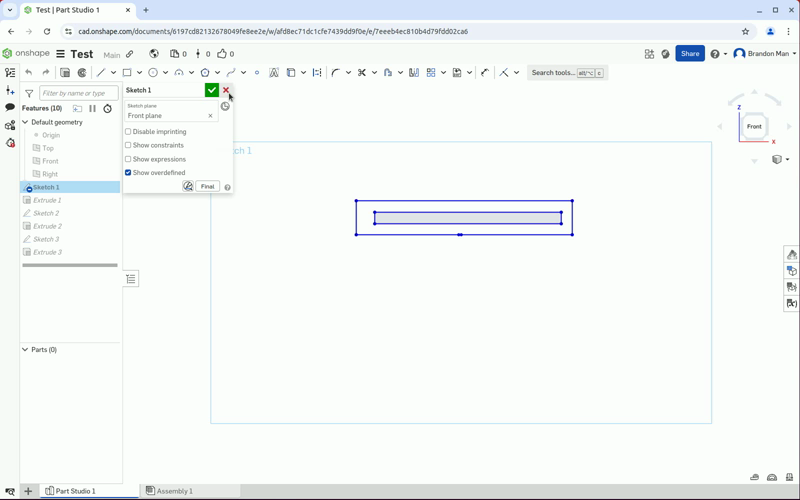
click(229, 92)
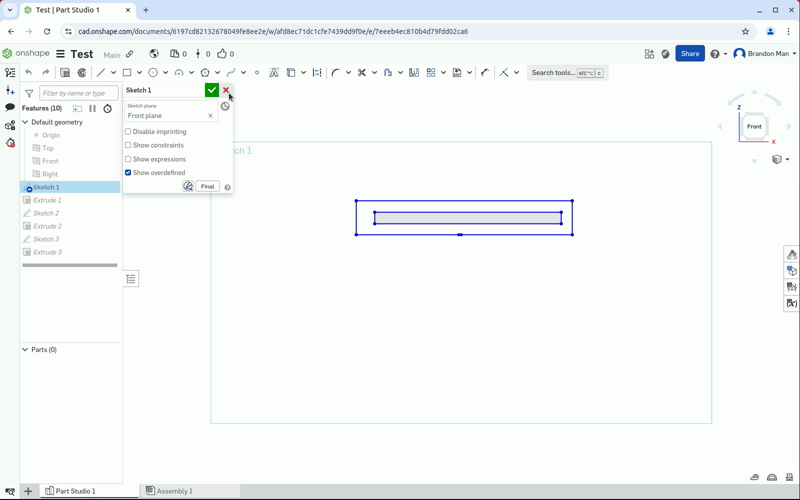
key(shift+s)
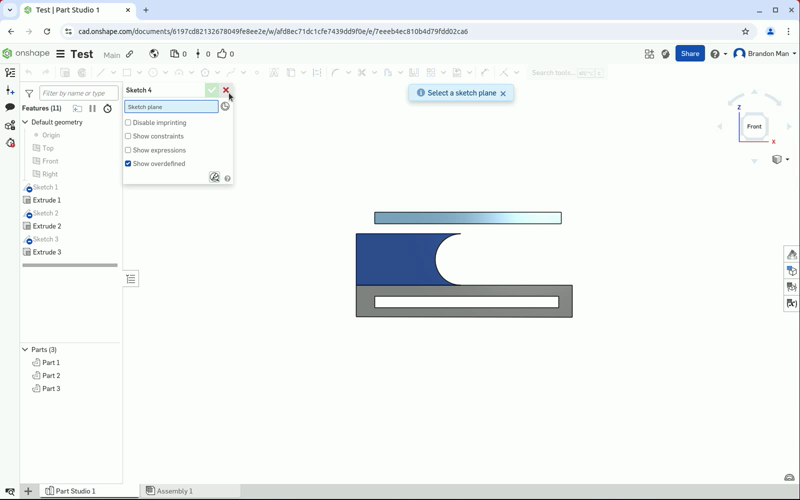
mouse_move(73, 163)
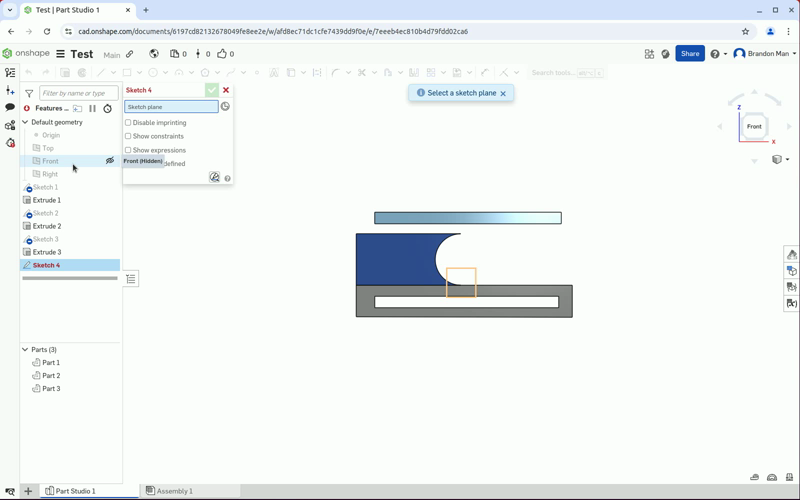
click(73, 163)
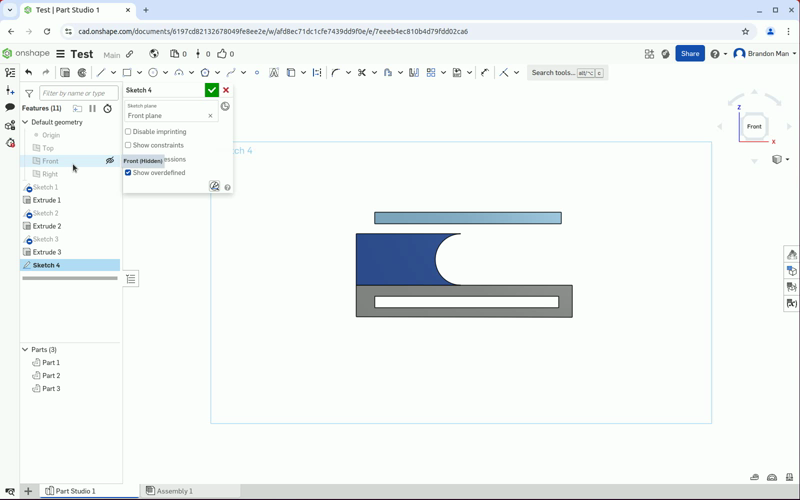
mouse_move(73, 352)
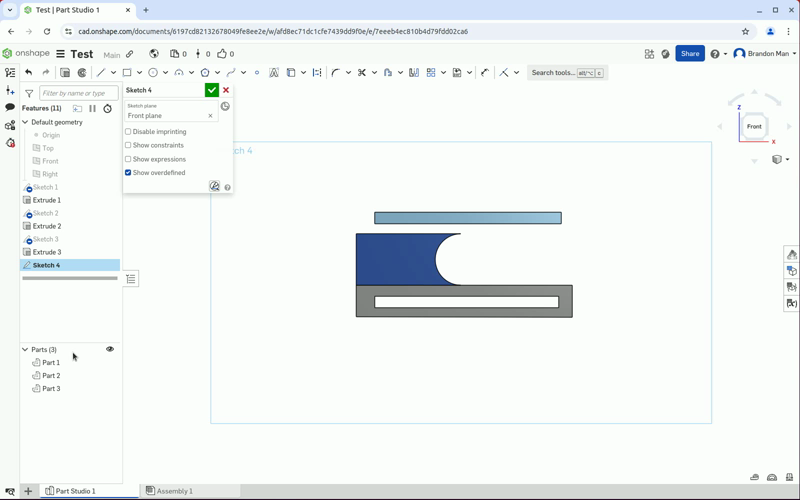
key(y)
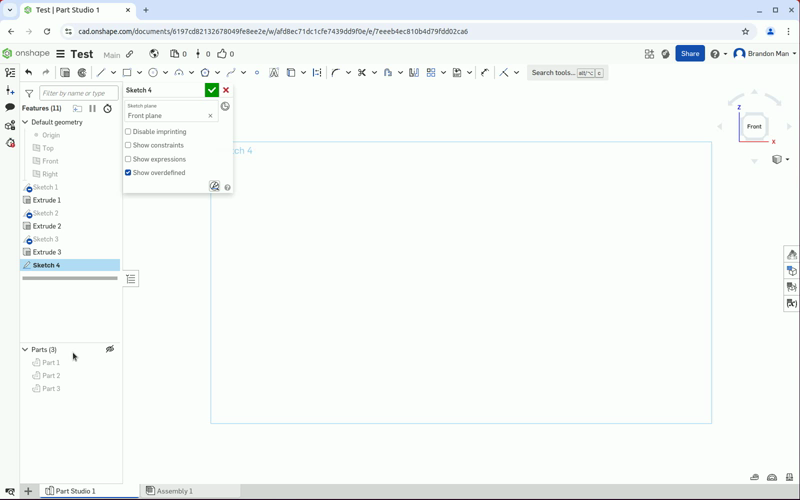
key(l)
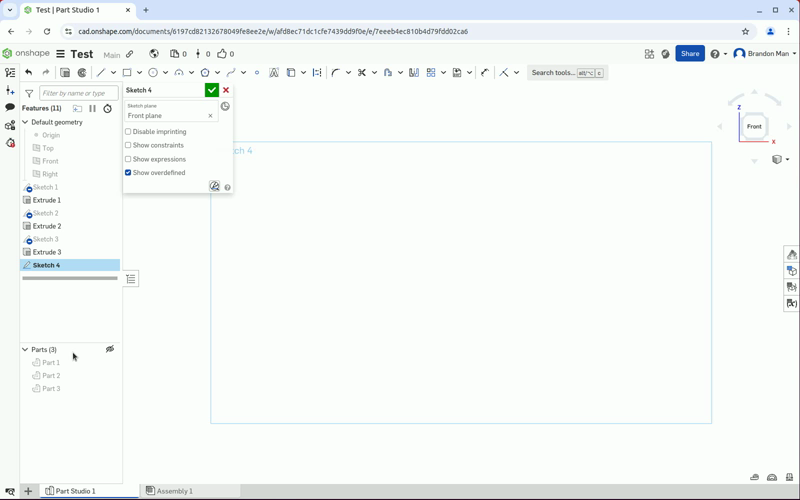
key_down(shift)
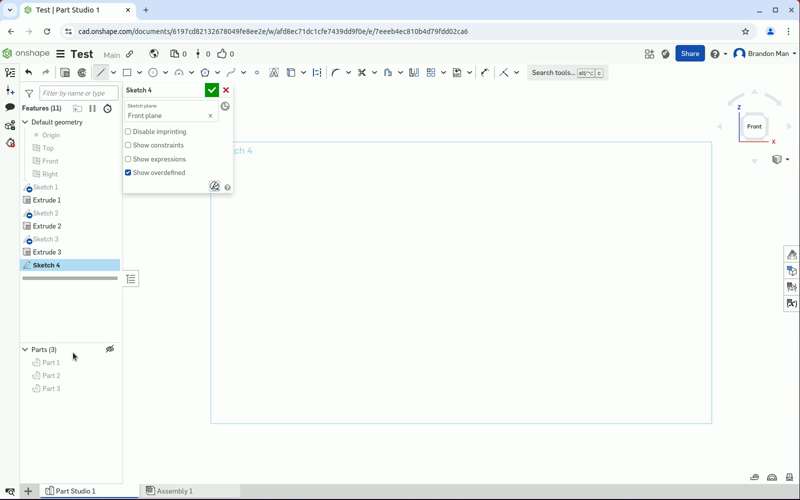
mouse_move(460, 285)
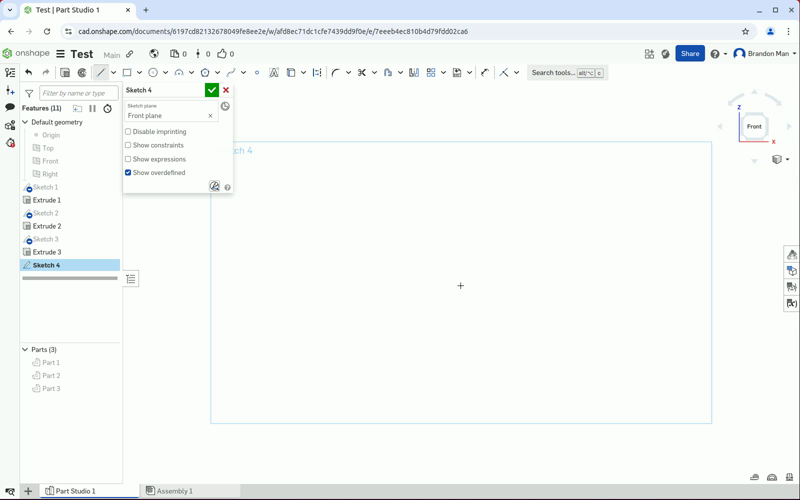
click(460, 285)
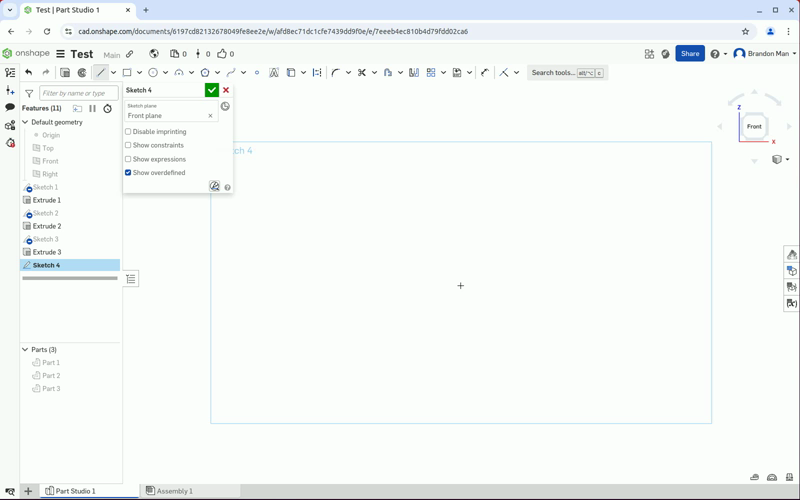
key_up(shift)
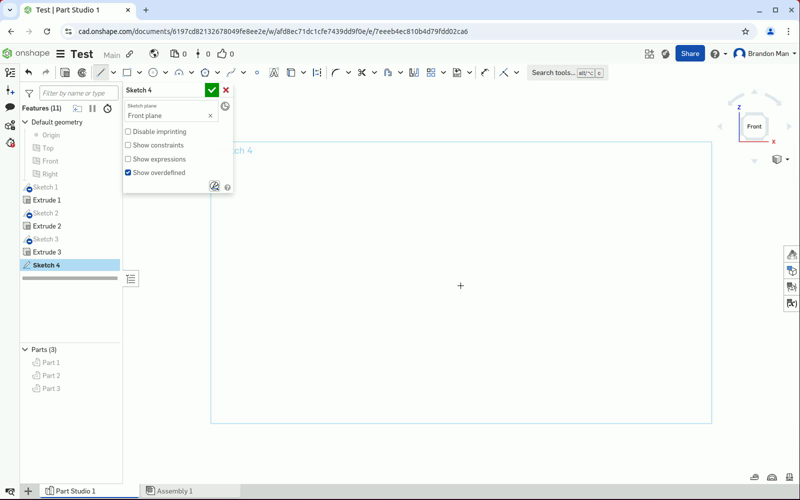
key_down(shift)
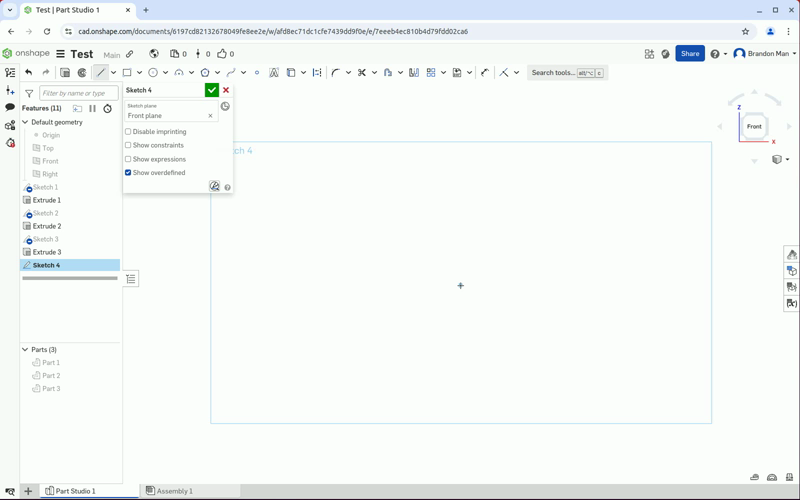
mouse_move(573, 285)
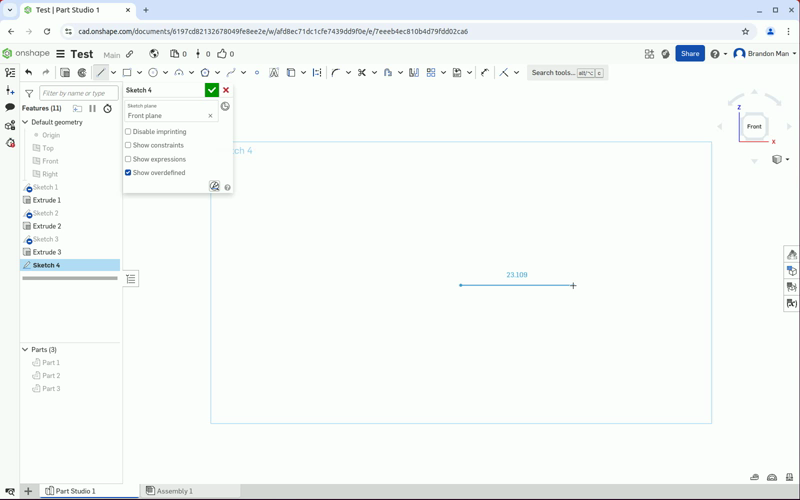
click(573, 285)
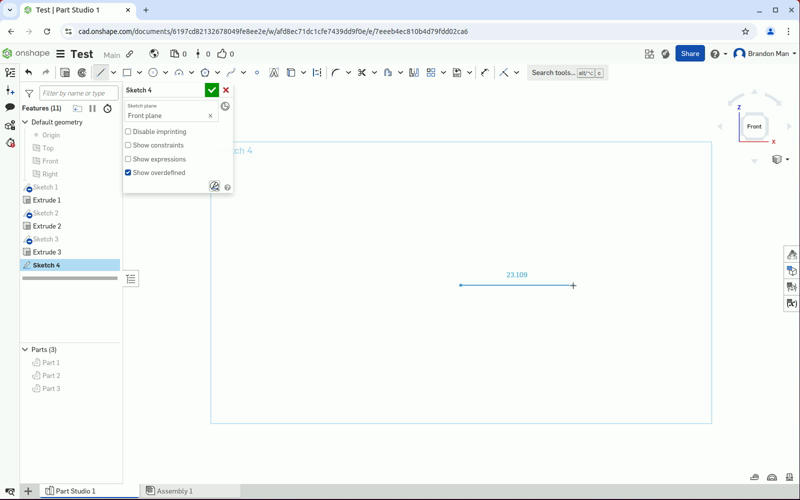
key_up(shift)
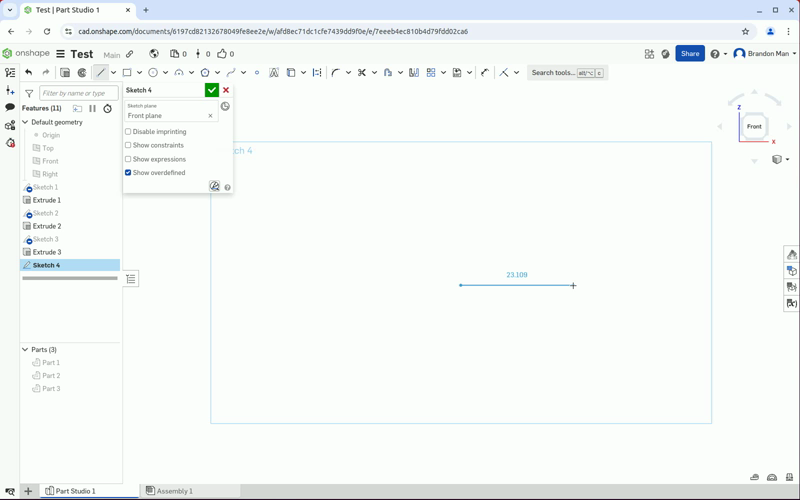
key_down(shift)
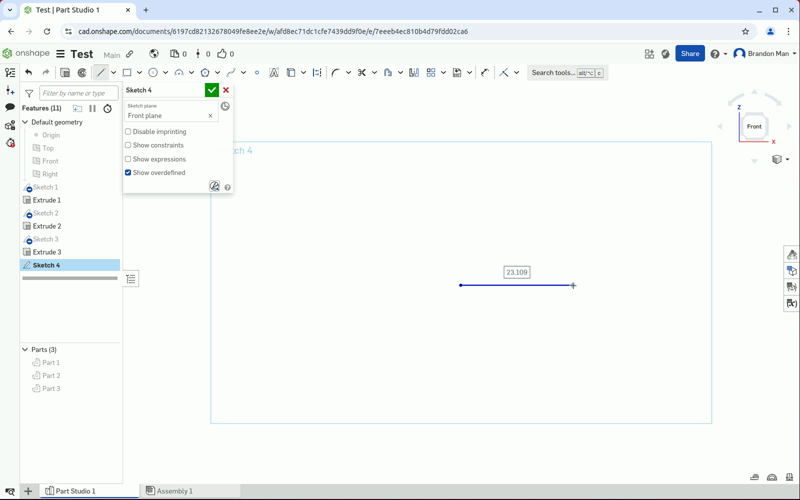
mouse_move(589, 285)
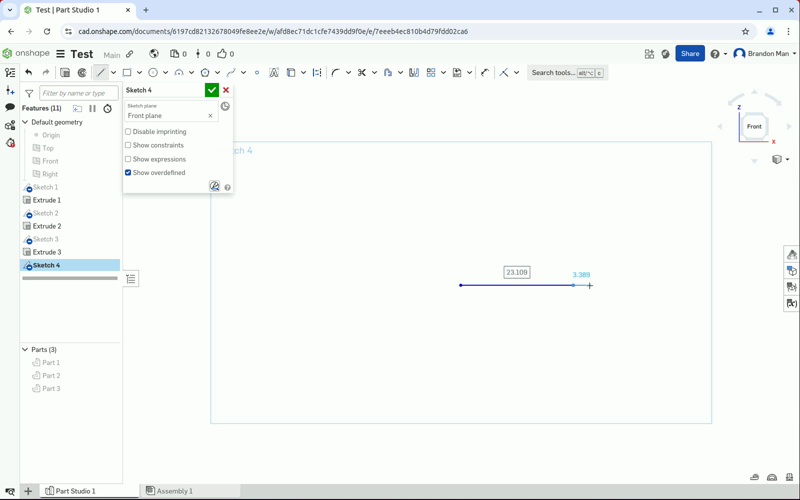
mouse_move(573, 234)
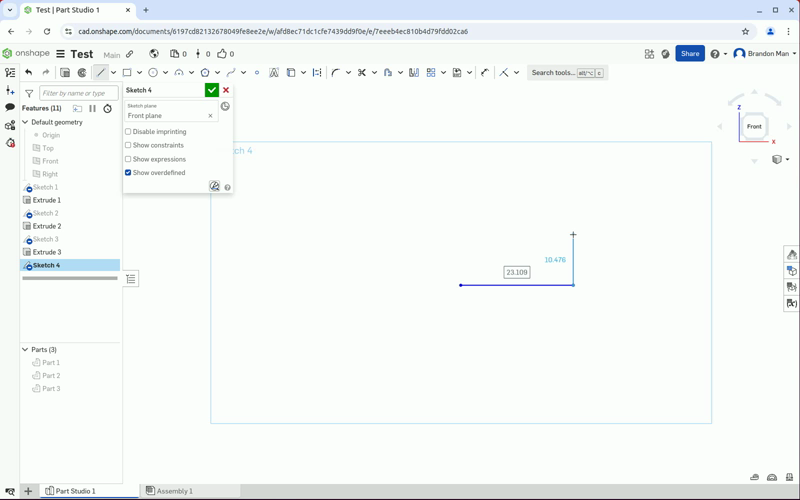
click(573, 234)
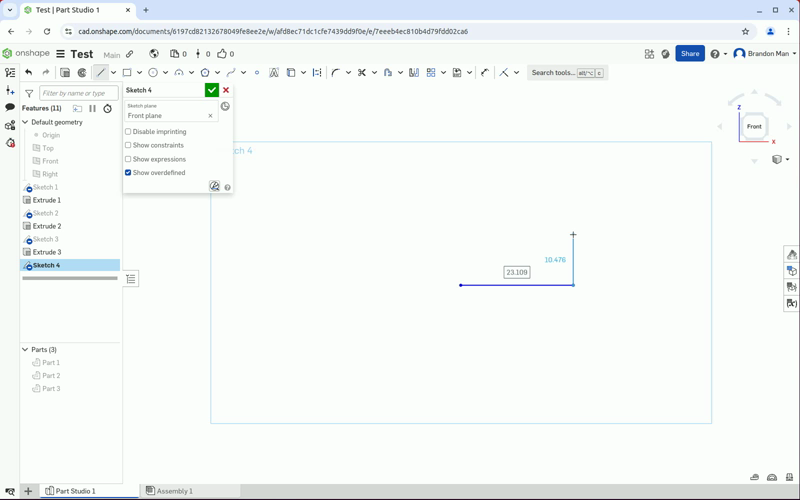
key_up(shift)
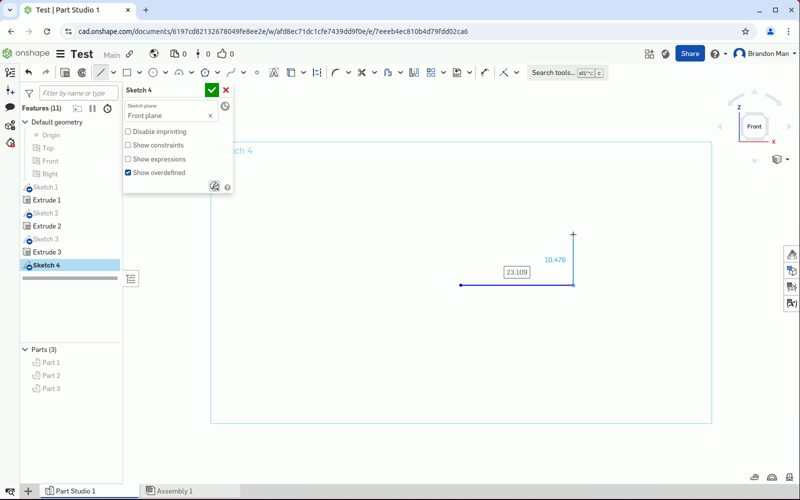
key_down(shift)
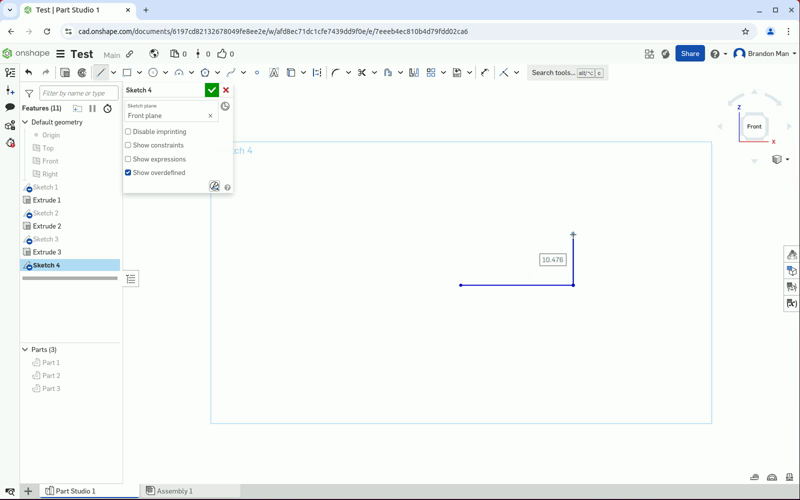
mouse_move(460, 234)
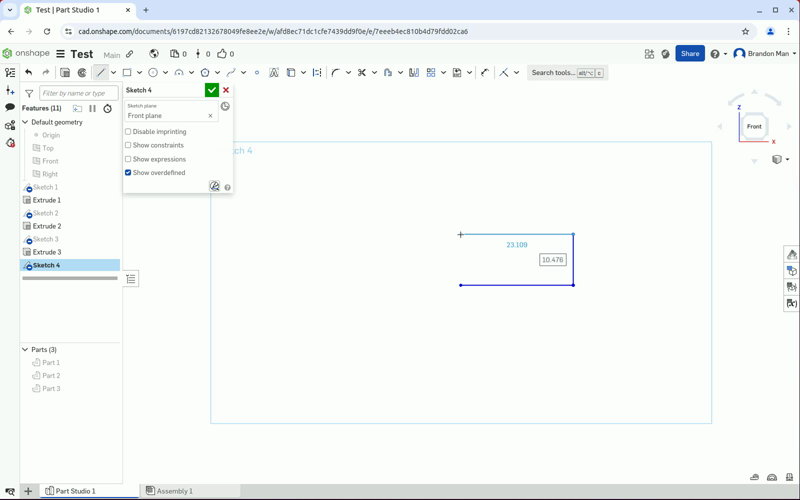
click(460, 234)
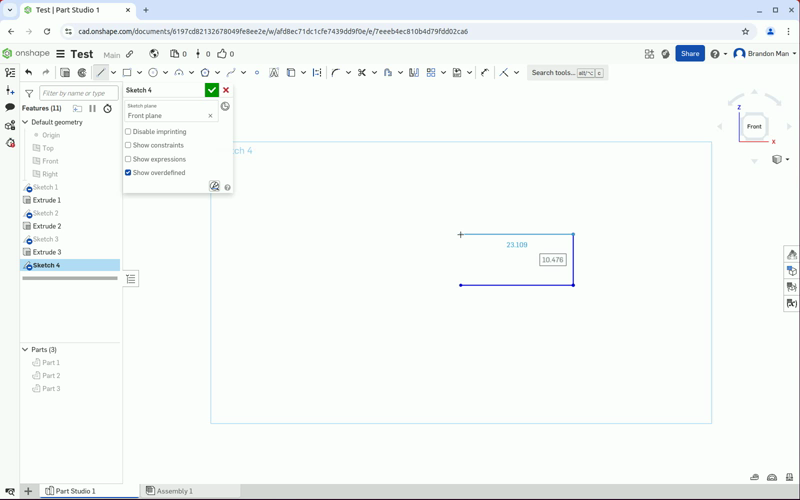
key_up(shift)
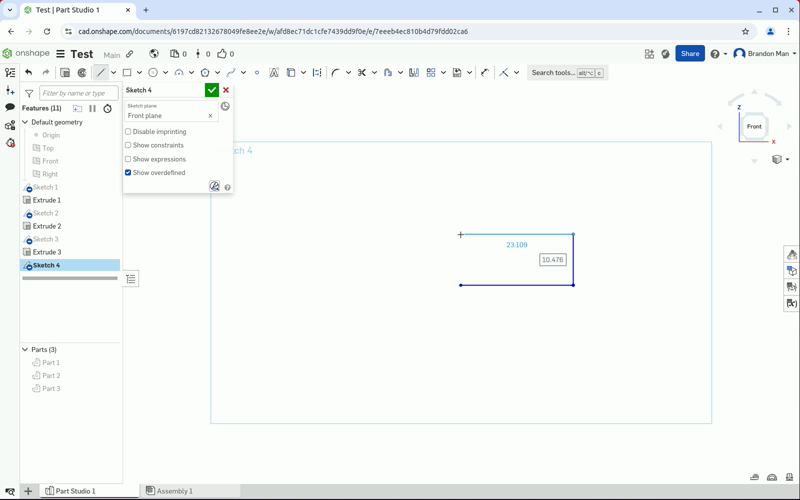
key(esc)
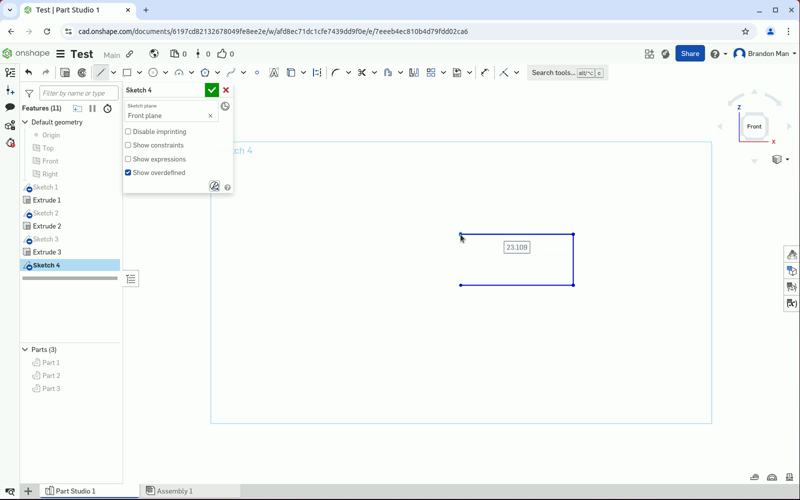
key(a)
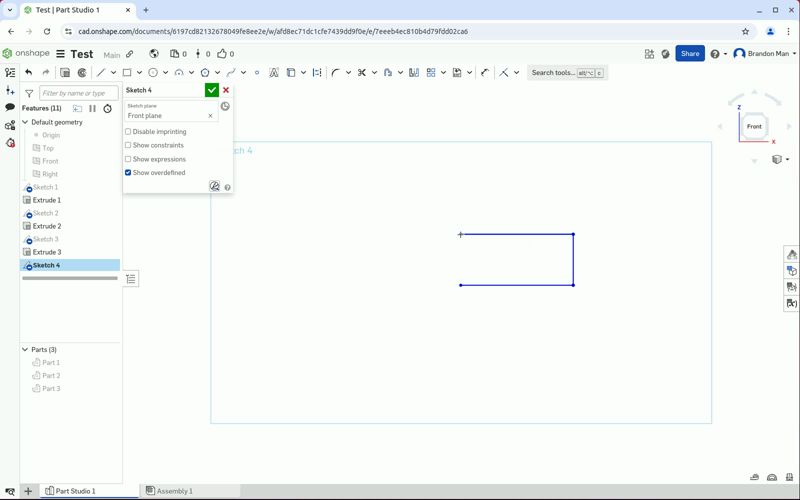
mouse_move(460, 234)
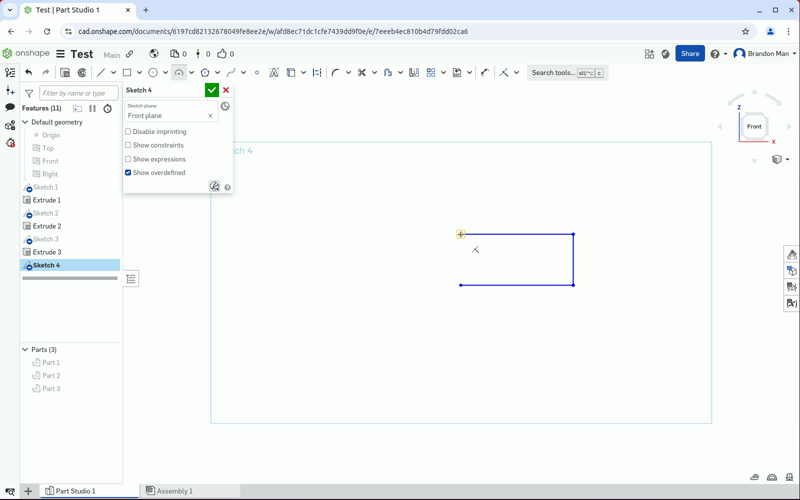
click(460, 234)
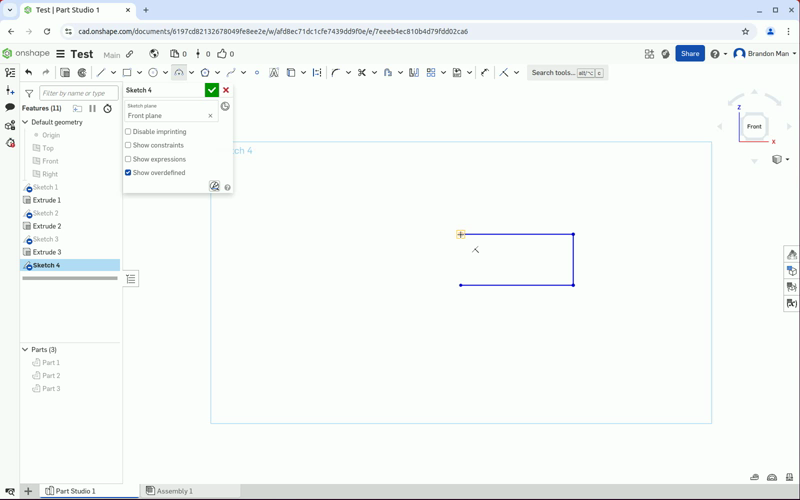
mouse_move(460, 285)
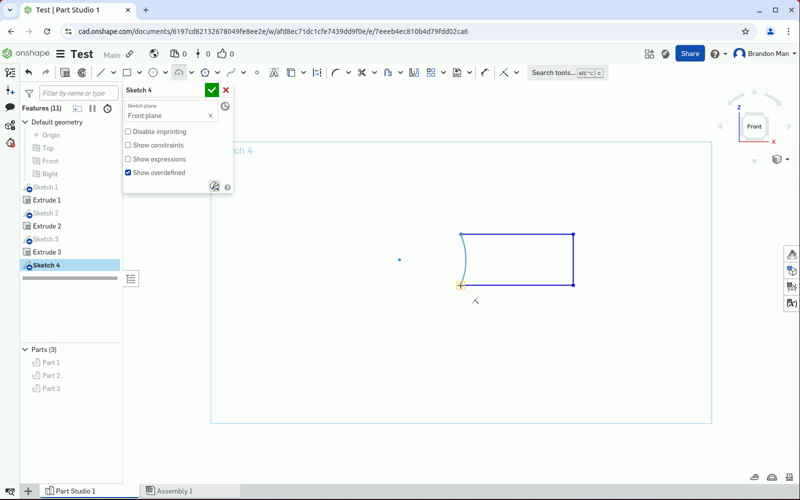
click(460, 285)
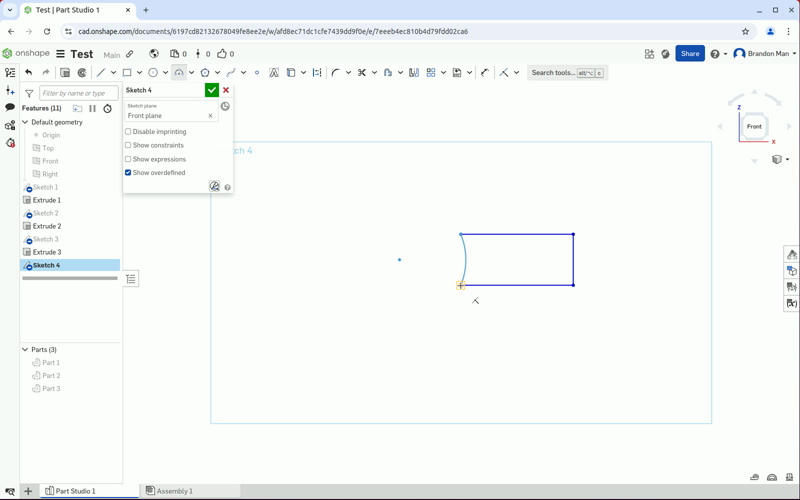
key_down(shift)
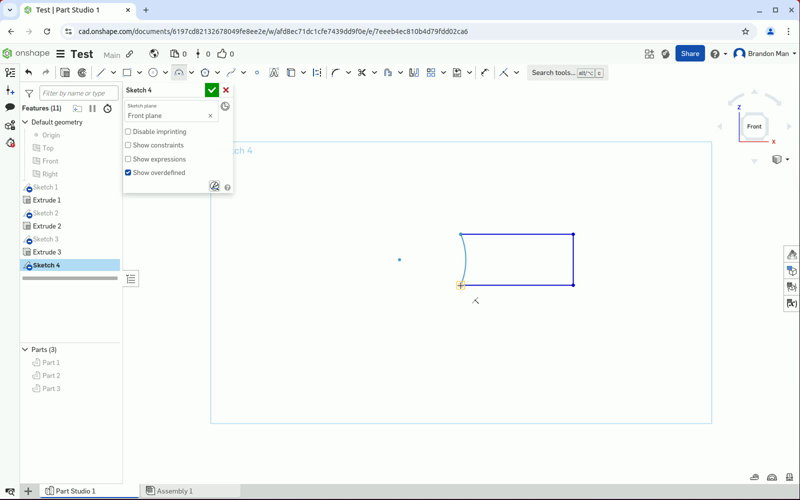
mouse_move(486, 259)
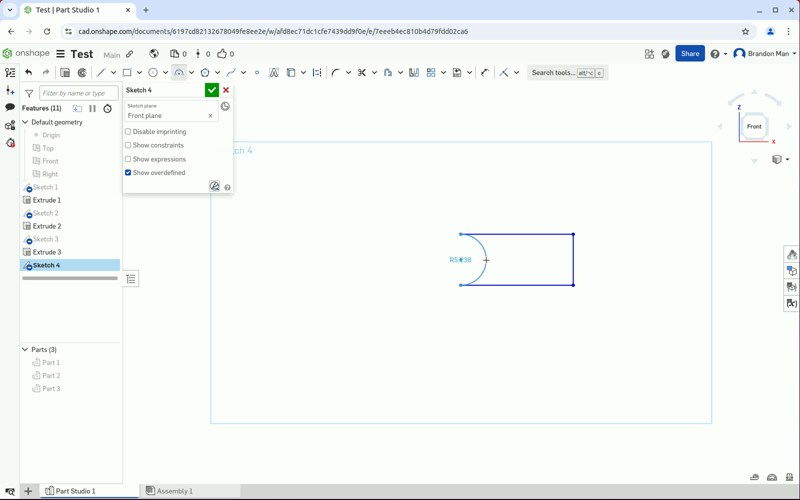
click(486, 259)
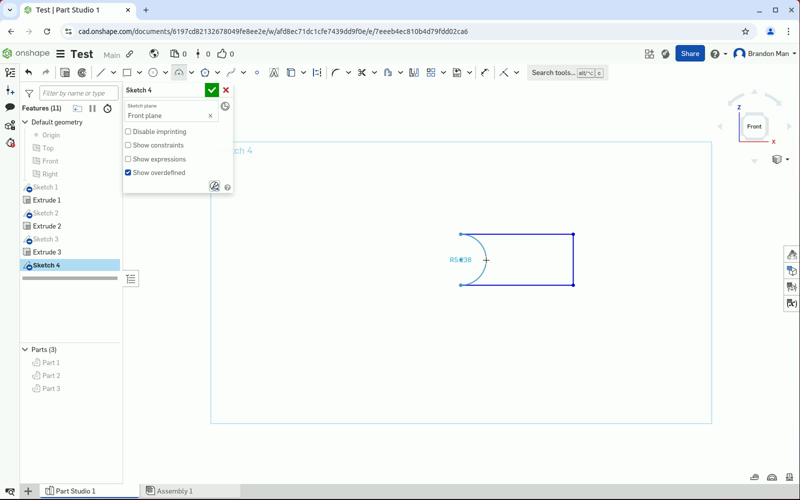
key_up(shift)
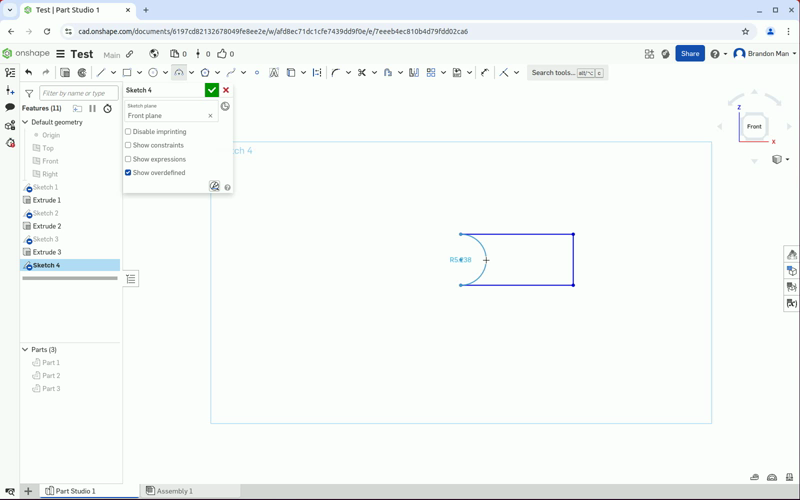
key(esc)
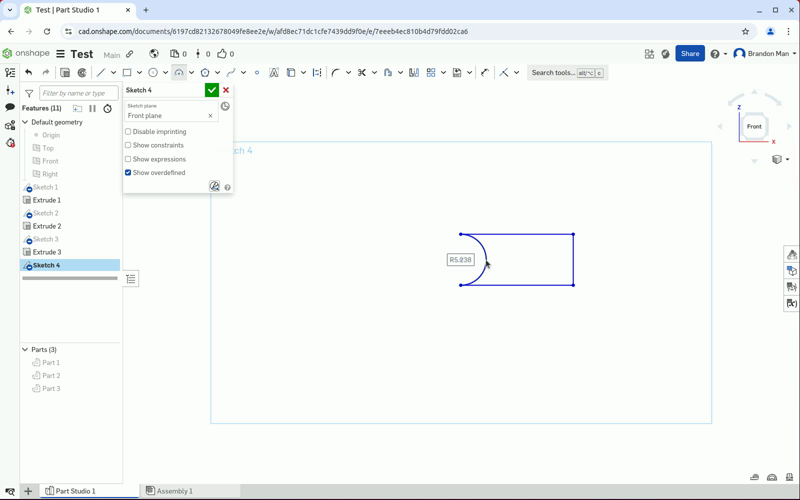
mouse_move(487, 247)
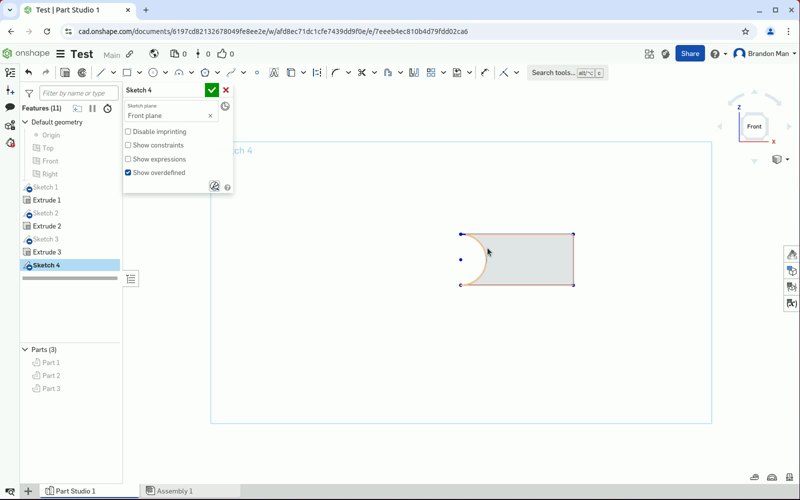
click(487, 247)
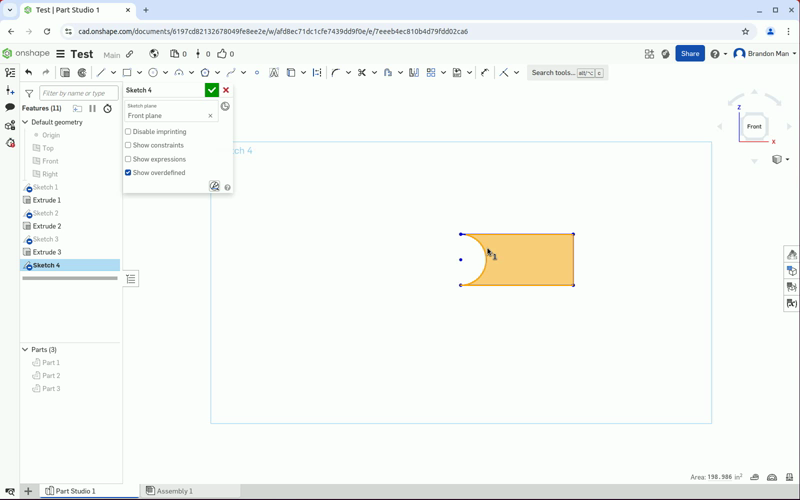
mouse_move(73, 352)
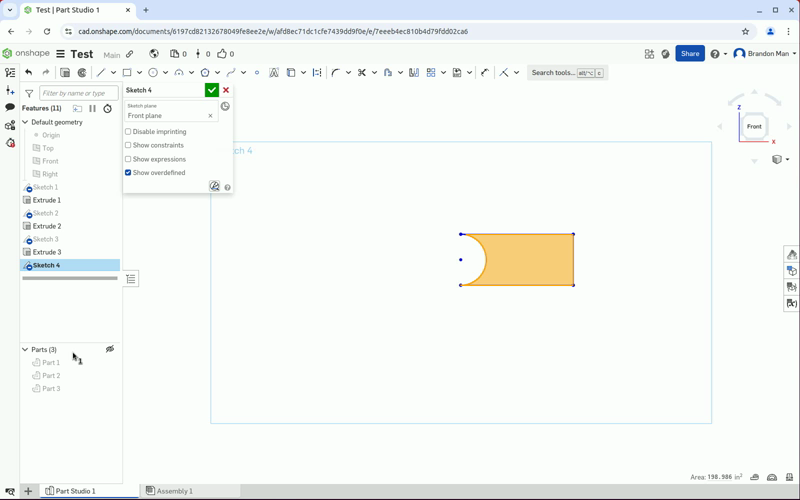
key(shift+y)
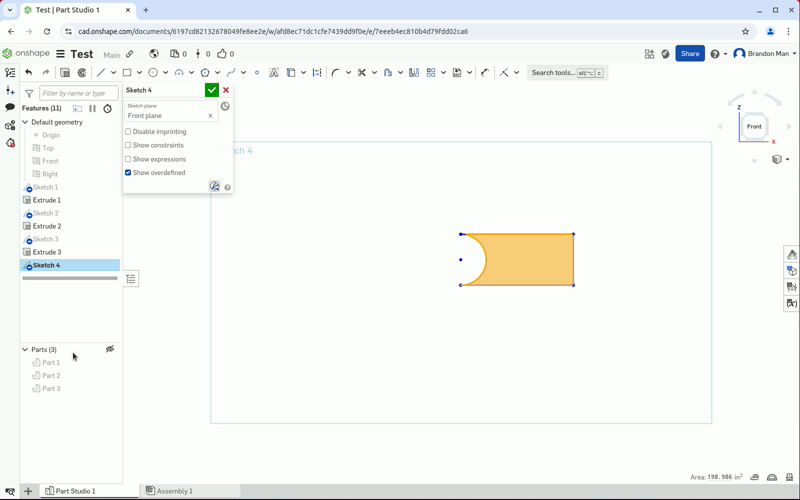
key(shift+e)
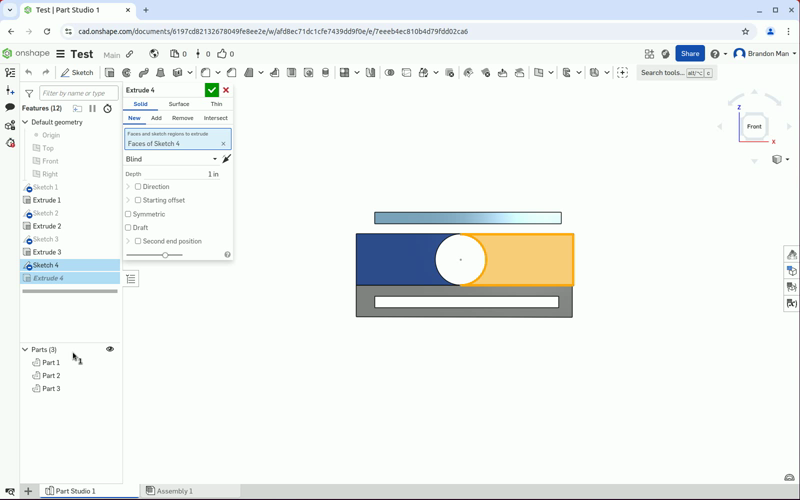
mouse_move(143, 106)
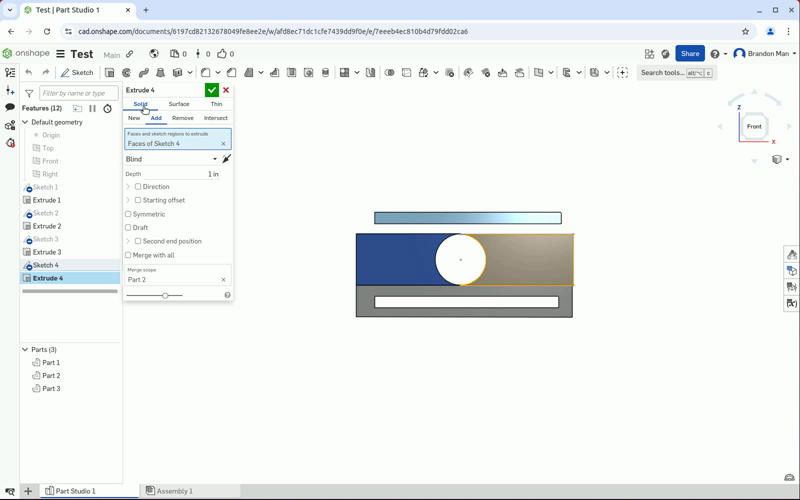
click(143, 106)
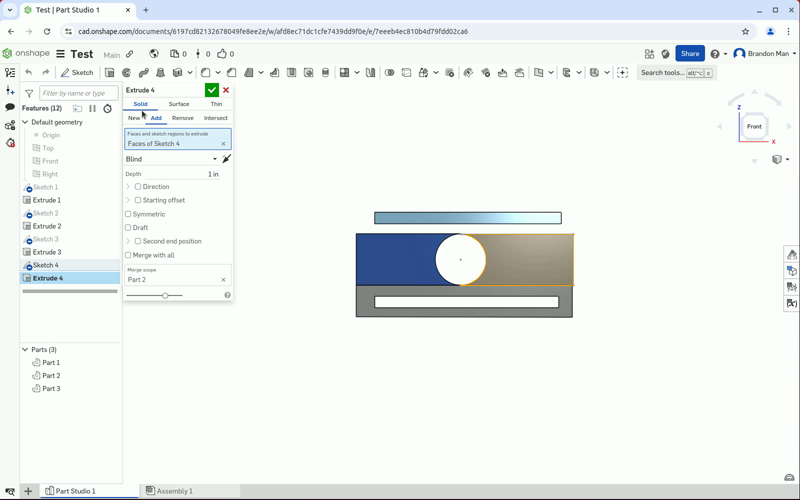
mouse_move(137, 120)
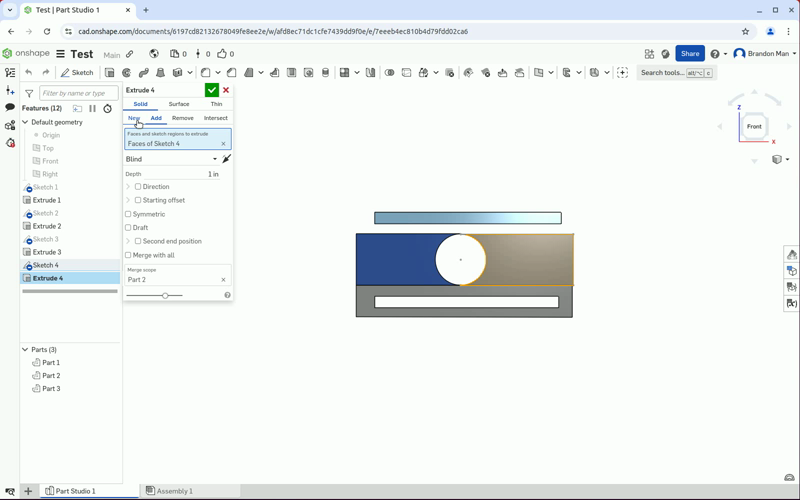
click(137, 120)
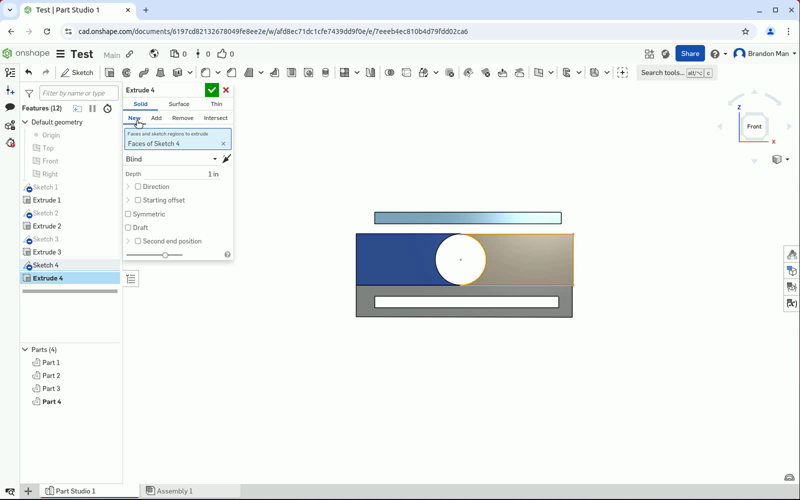
key(tab, 4)
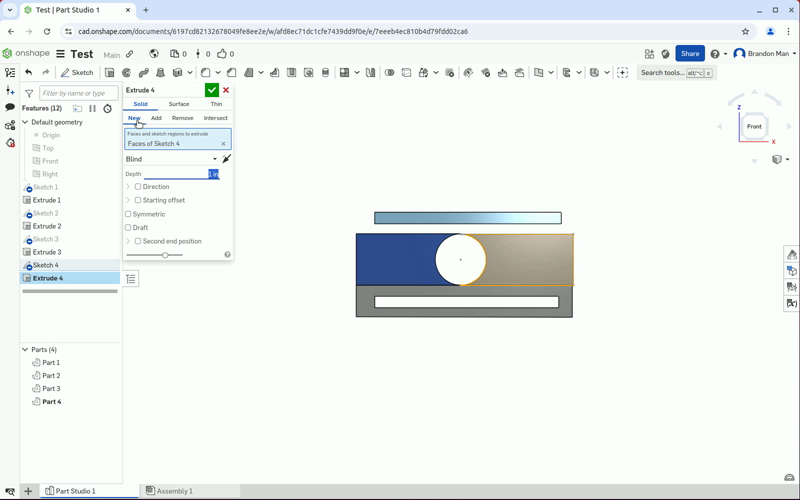
text(8.666)
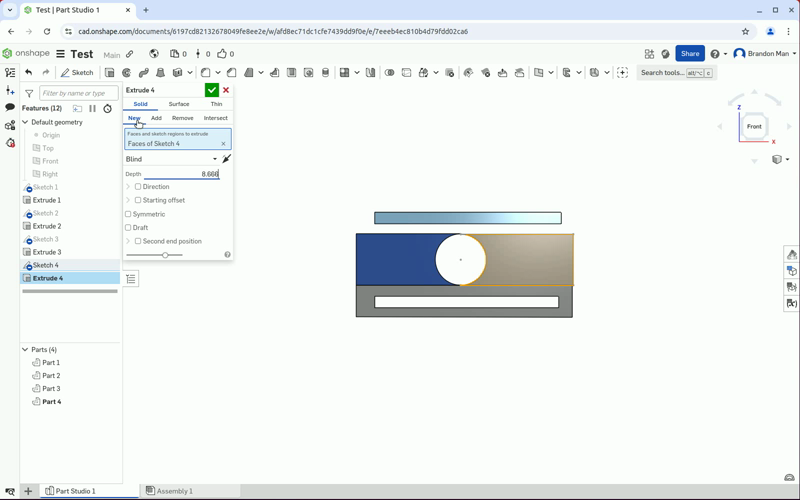
key(tab, 3)
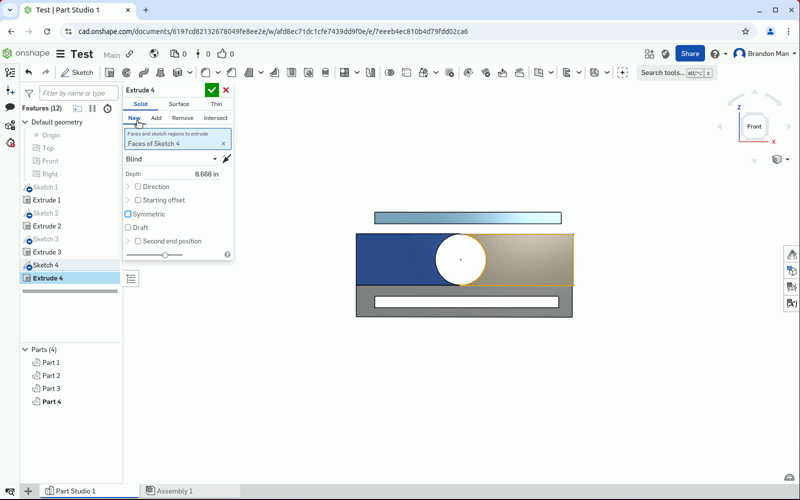
key(space)
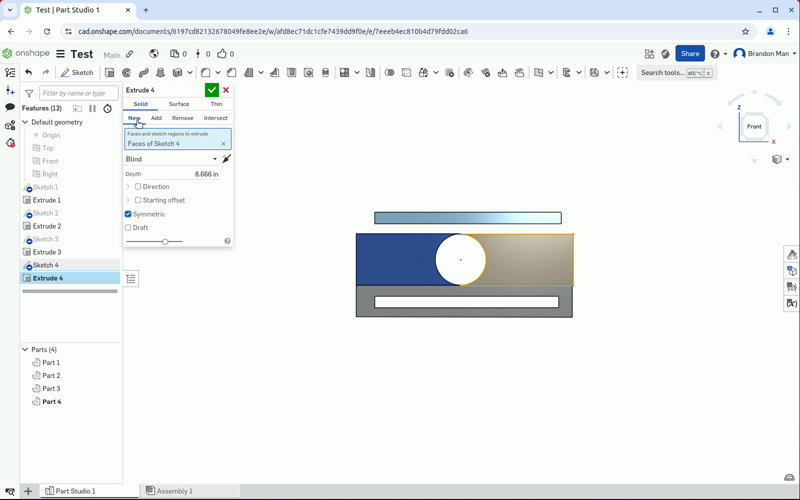
key(enter)
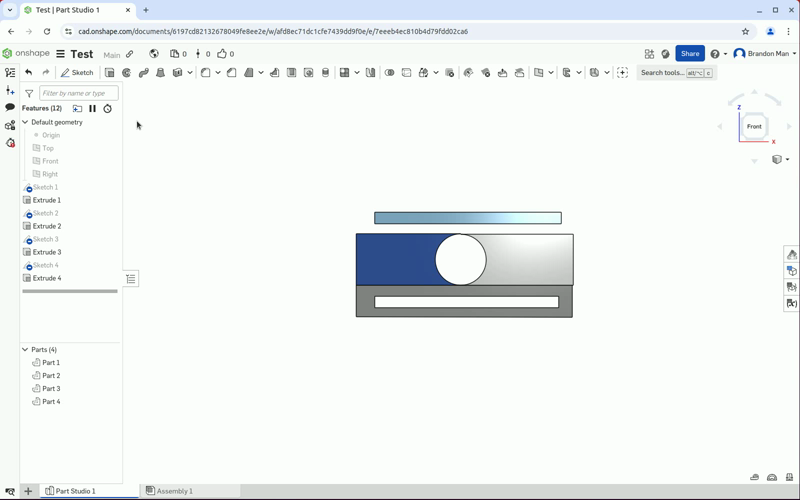
key(shift+h)
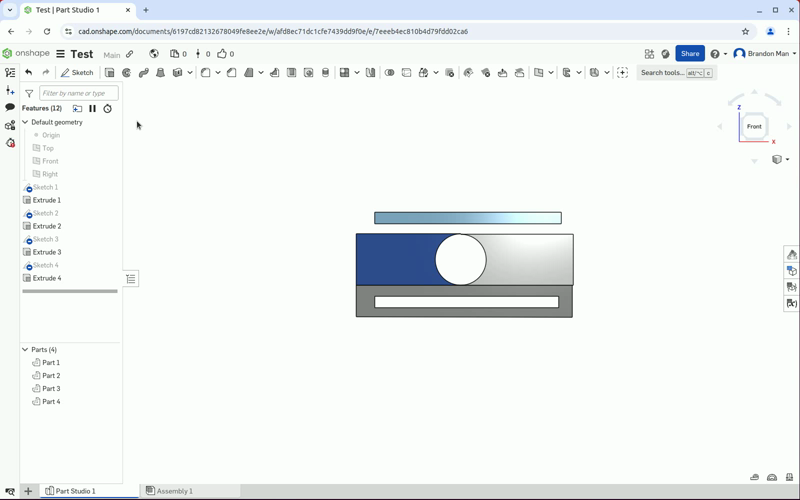
key(shift+h)
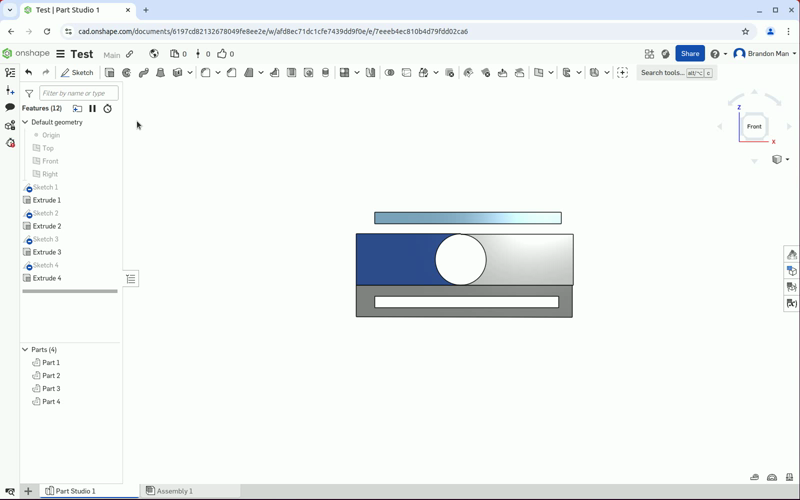
mouse_move(73, 189)
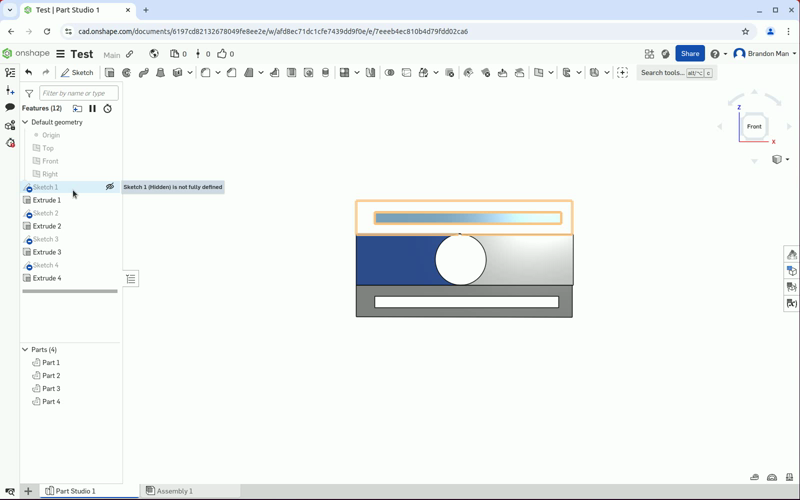
click(73, 189)
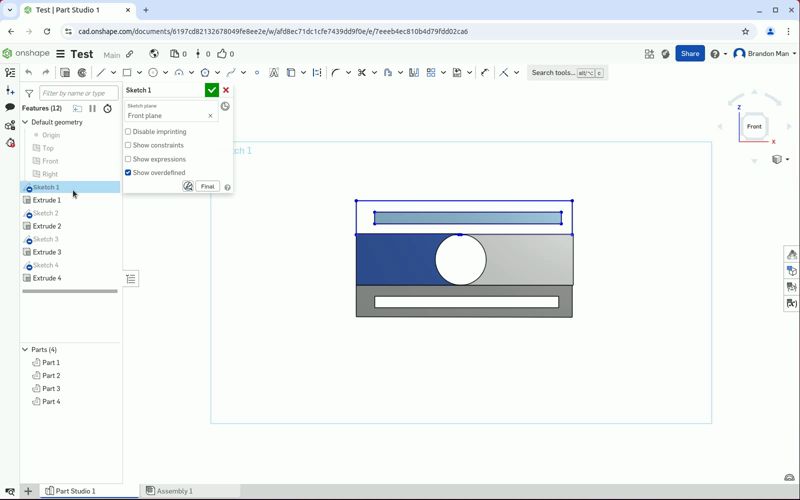
mouse_move(229, 92)
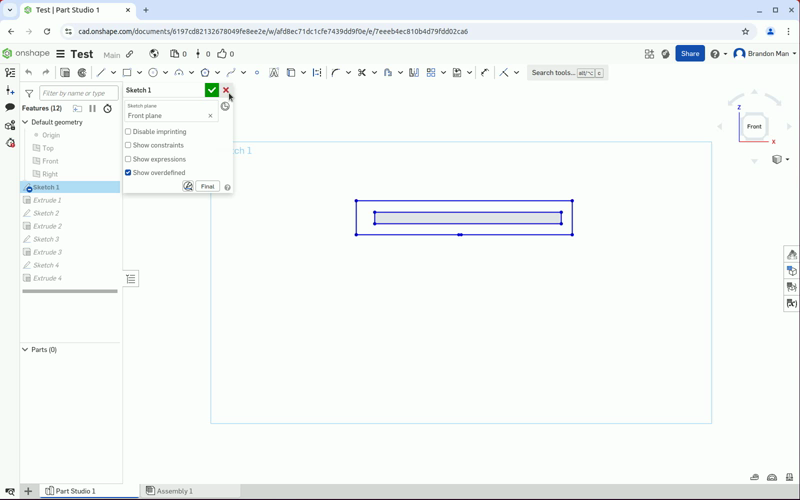
click(229, 92)
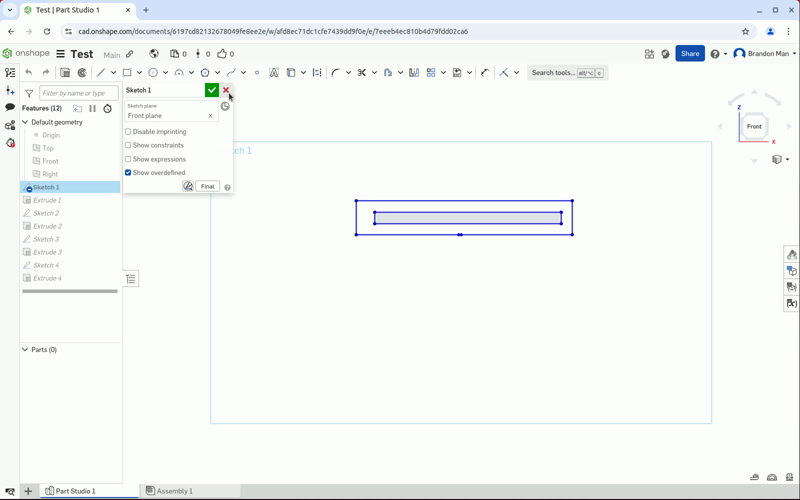
key(shift+s)
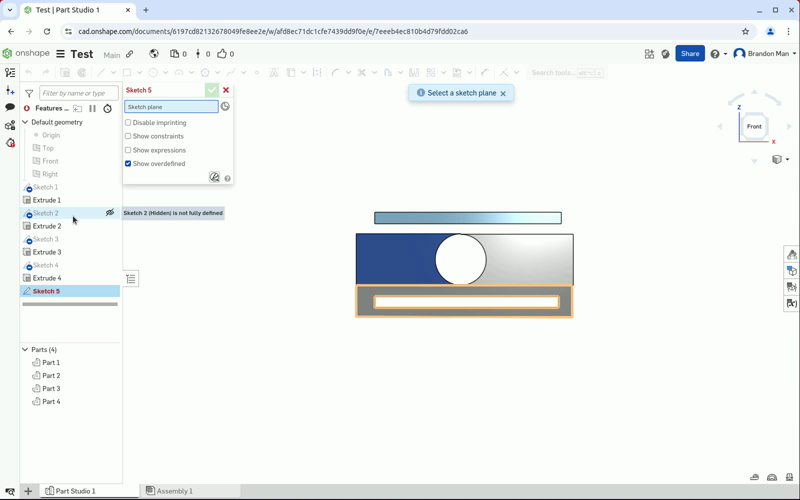
scroll(3)
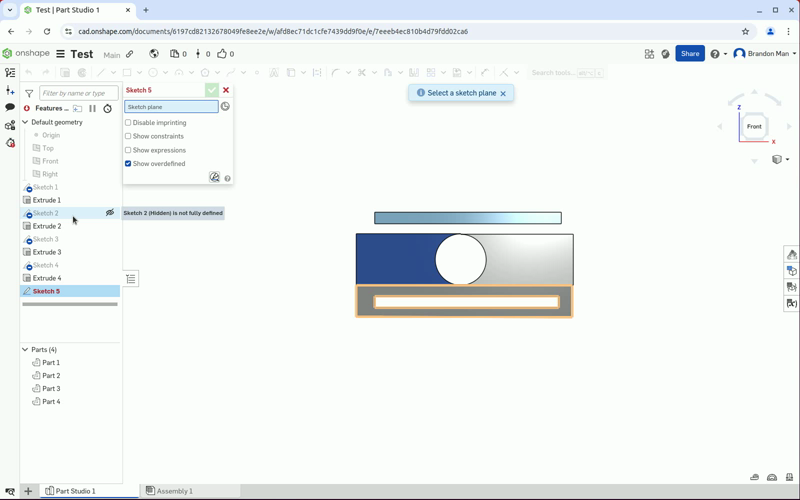
mouse_move(73, 163)
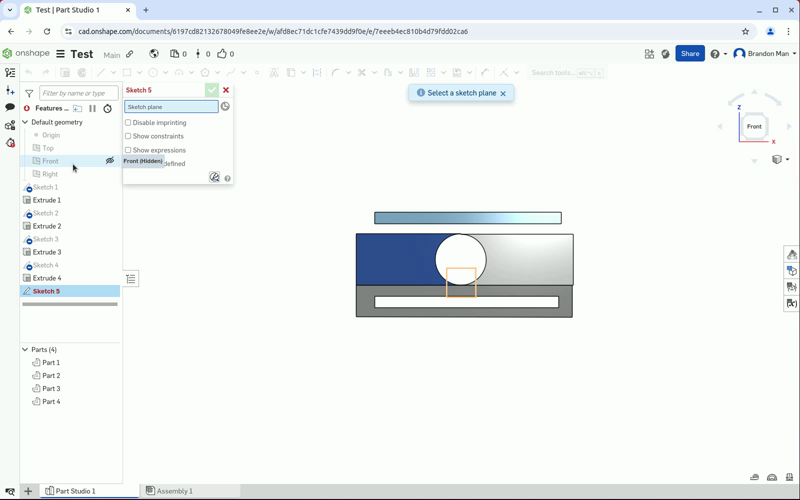
click(73, 163)
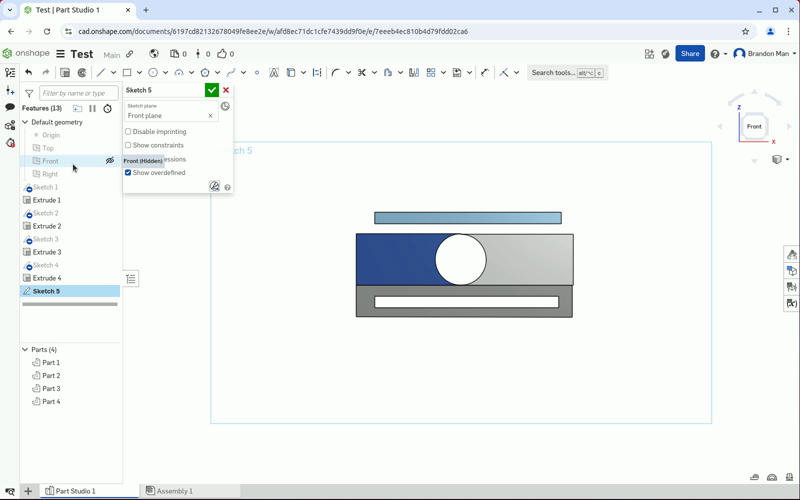
mouse_move(73, 352)
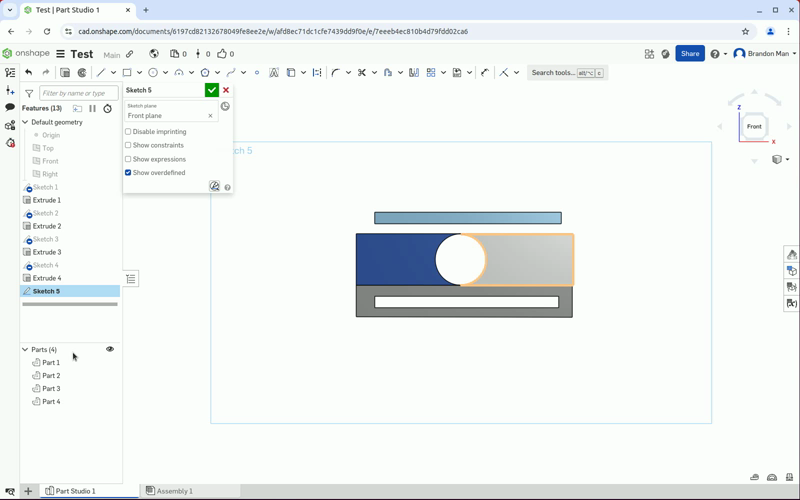
key(y)
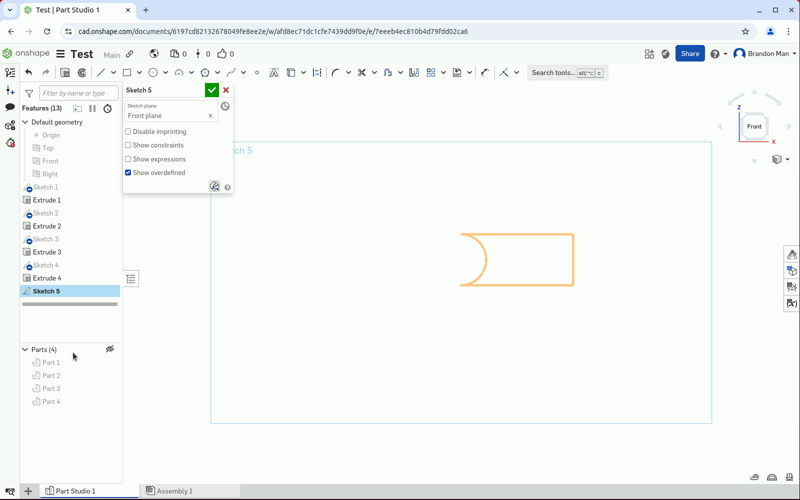
key(l)
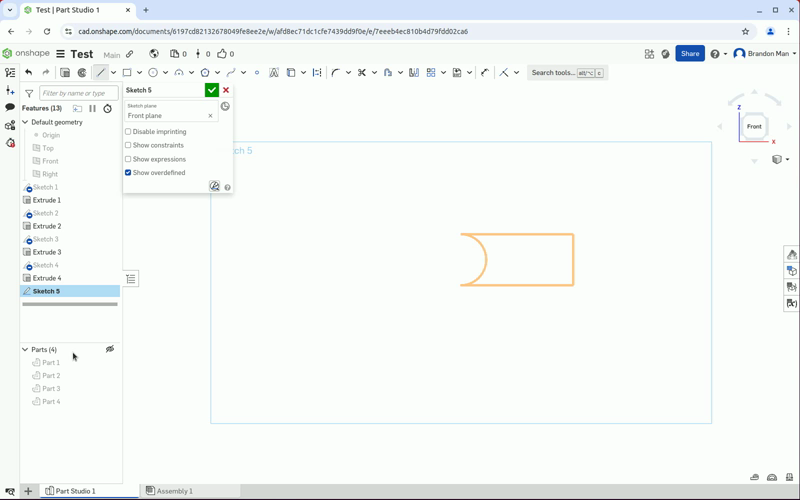
key_down(shift)
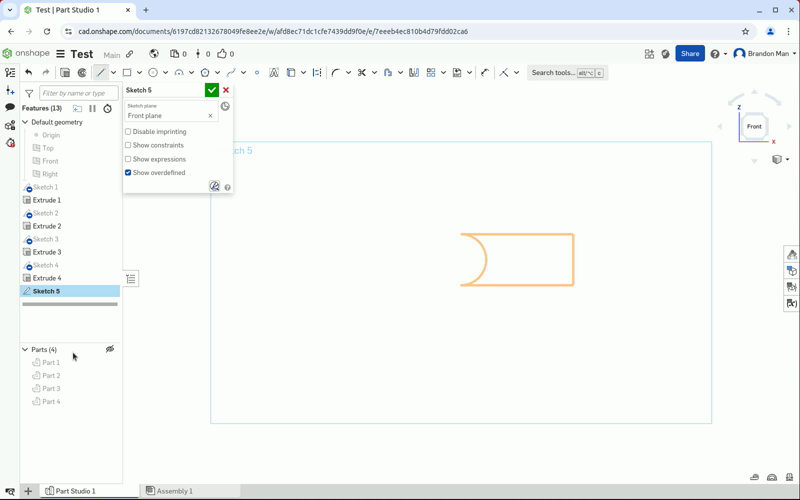
mouse_move(374, 222)
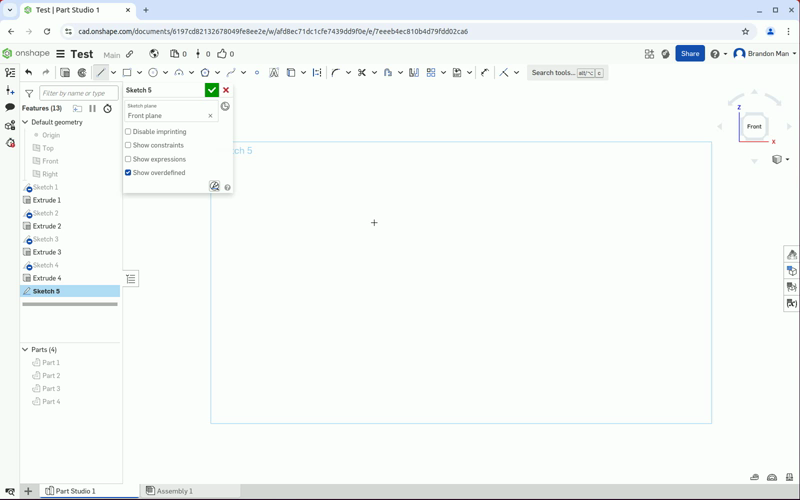
click(374, 222)
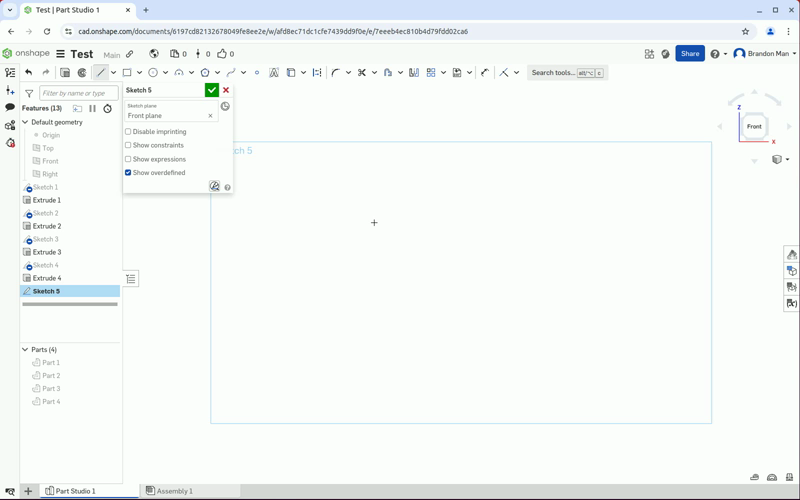
key_up(shift)
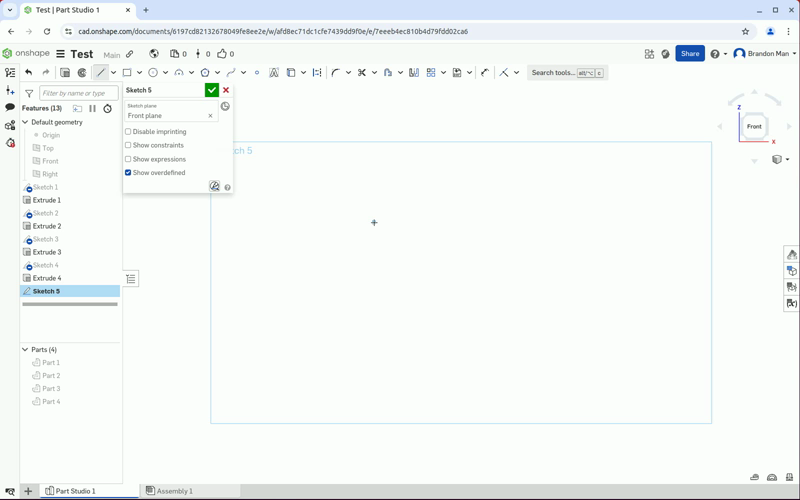
key_down(shift)
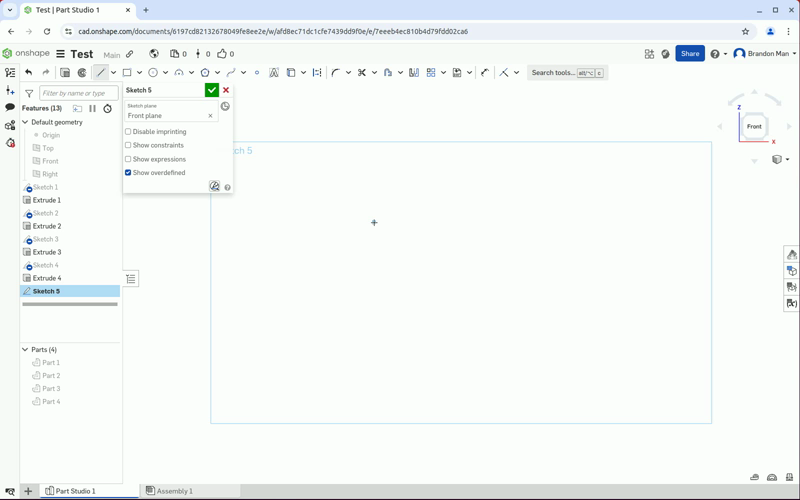
mouse_move(560, 222)
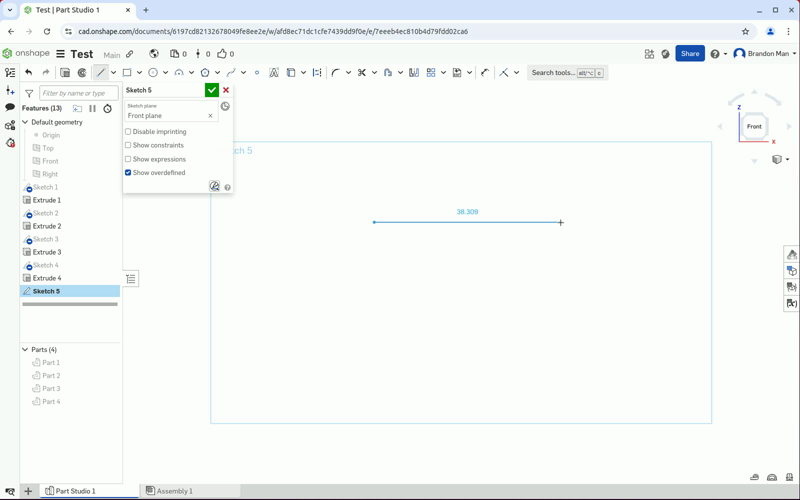
click(560, 222)
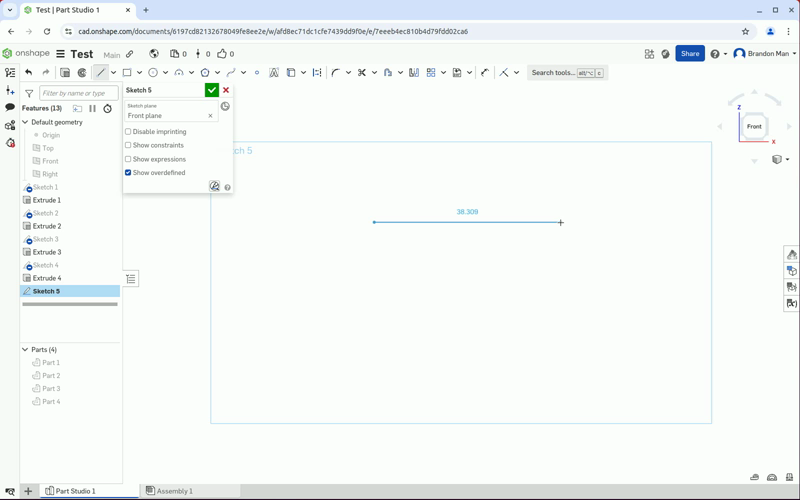
key_up(shift)
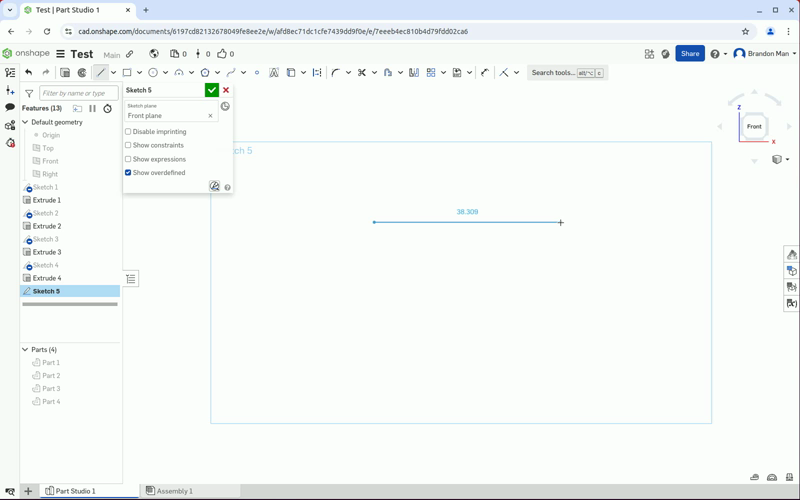
key_down(shift)
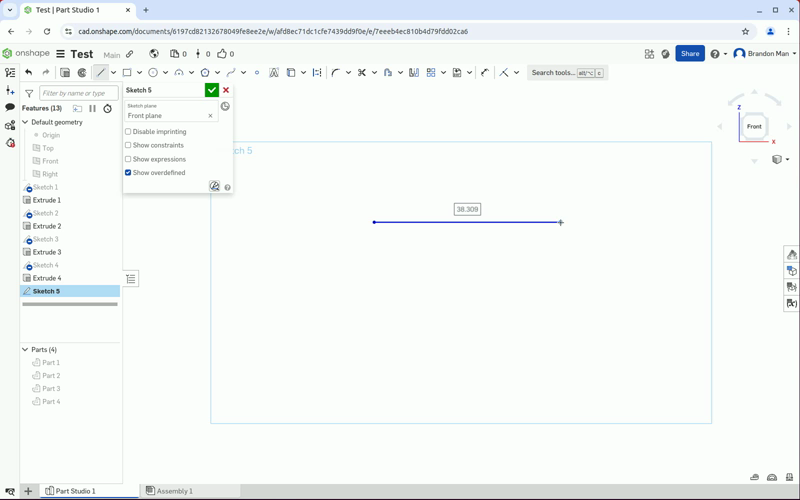
mouse_move(589, 222)
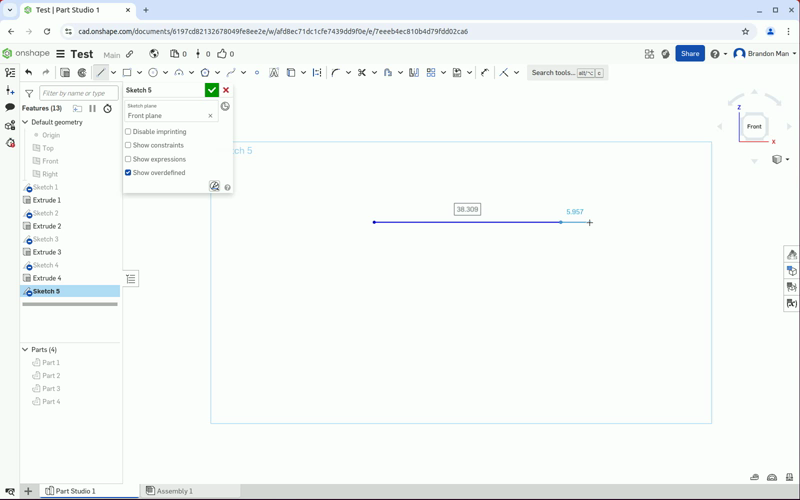
mouse_move(560, 212)
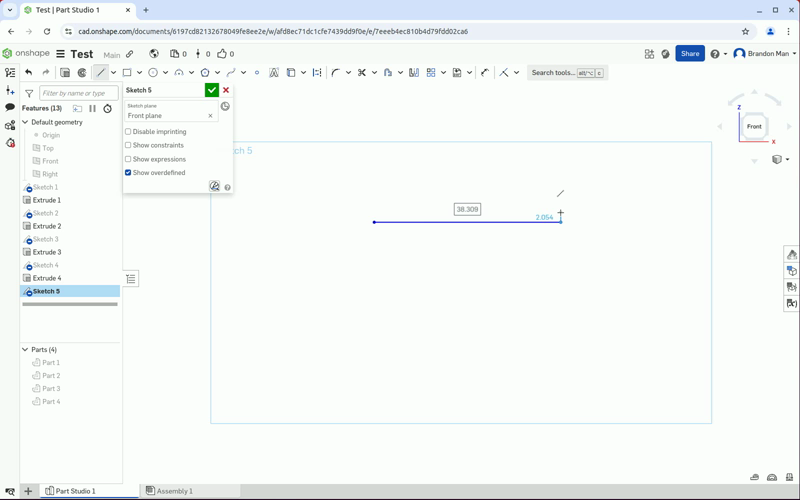
click(560, 212)
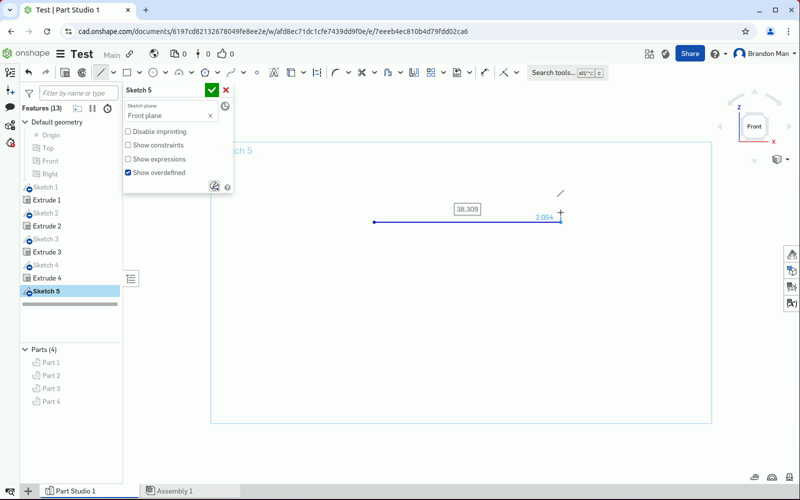
key_up(shift)
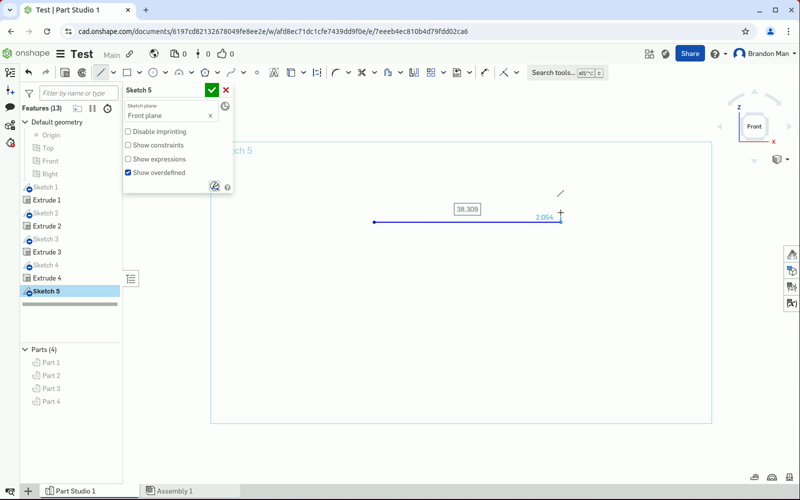
key_down(shift)
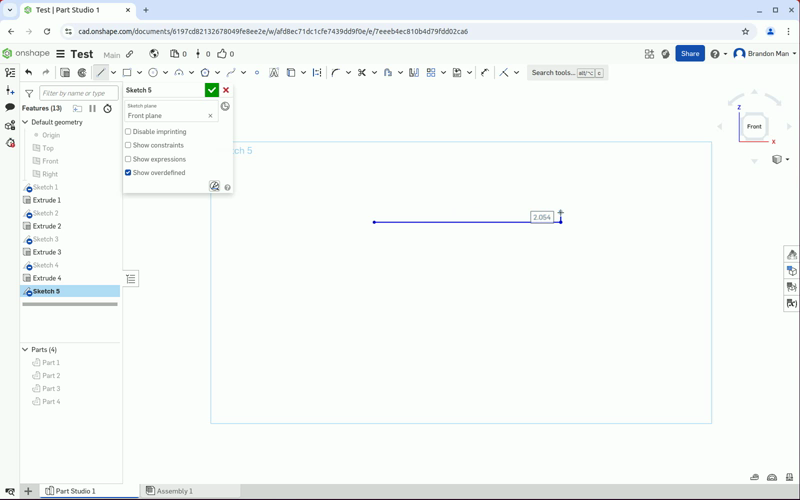
mouse_move(374, 212)
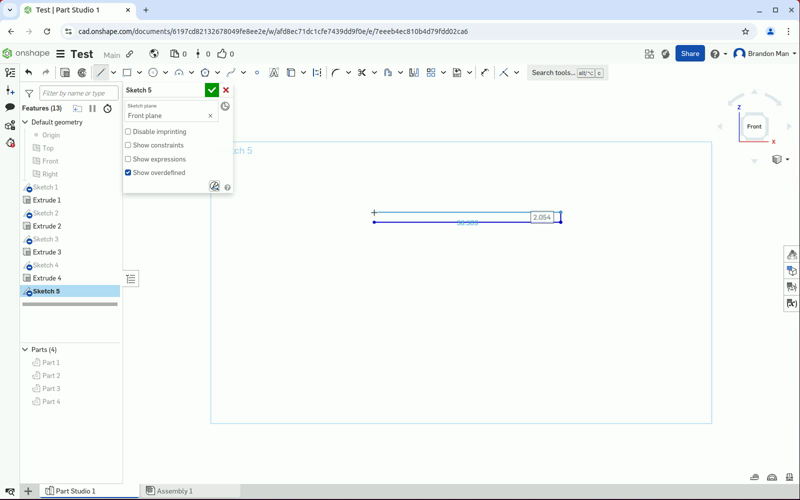
click(374, 212)
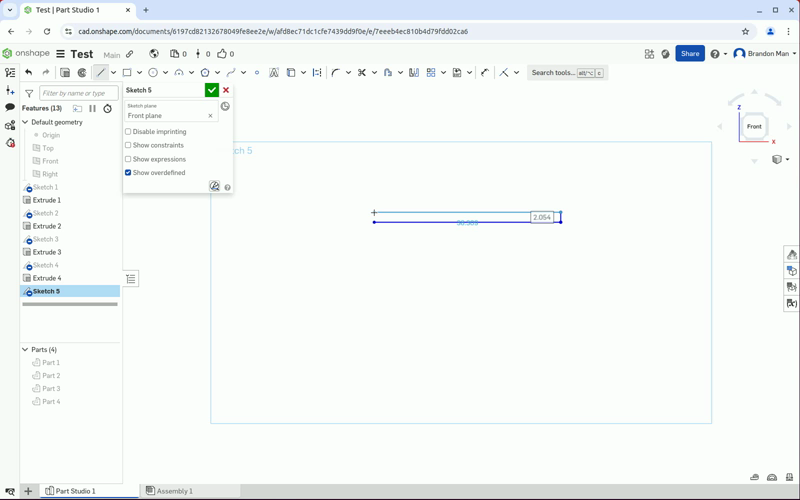
key_up(shift)
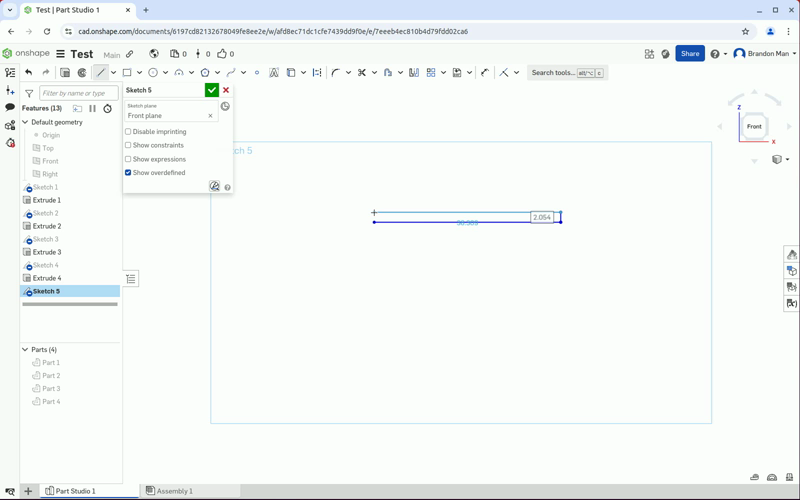
mouse_move(404, 212)
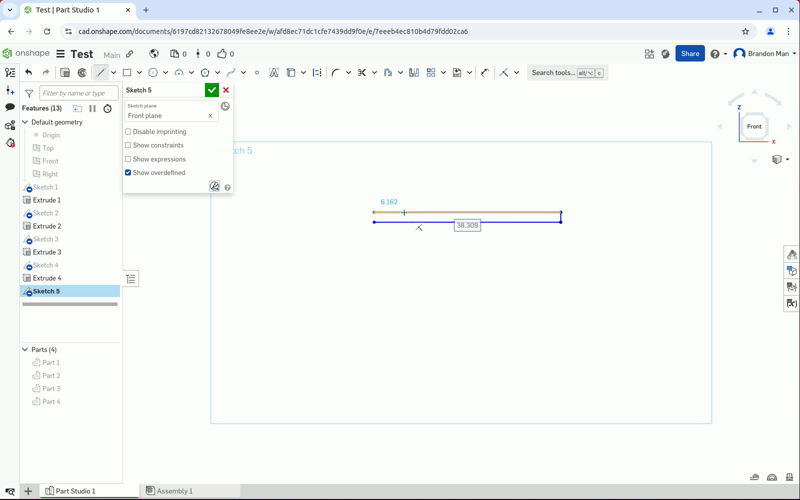
key_down(shift)
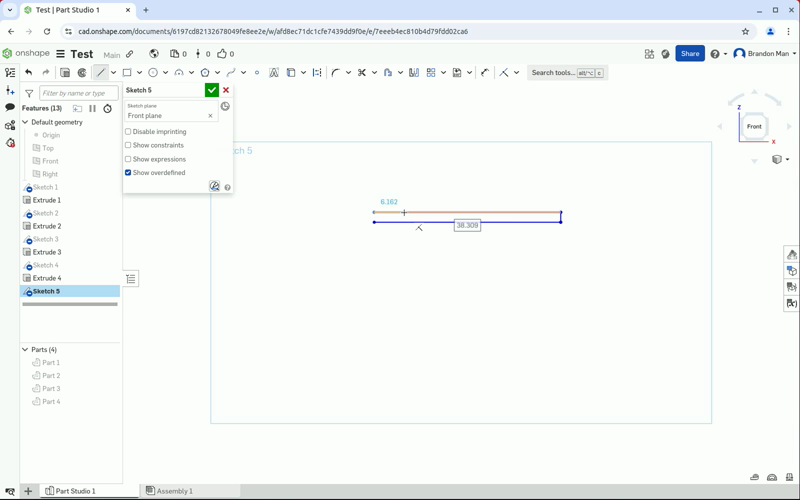
mouse_move(374, 222)
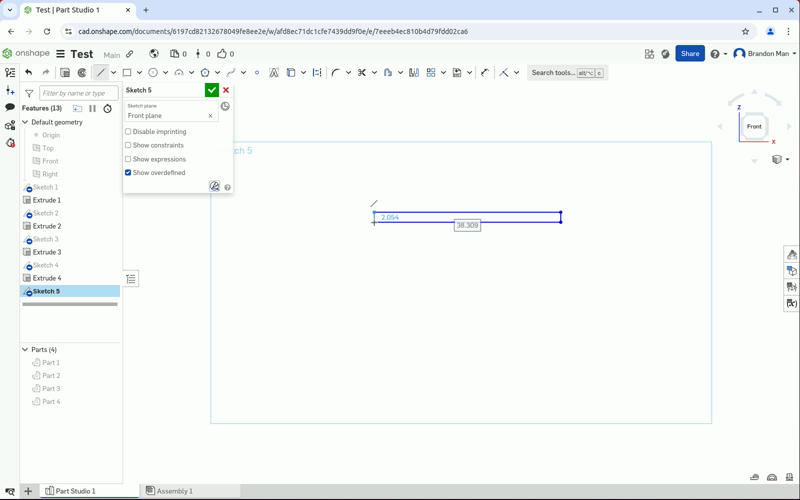
key_up(shift)
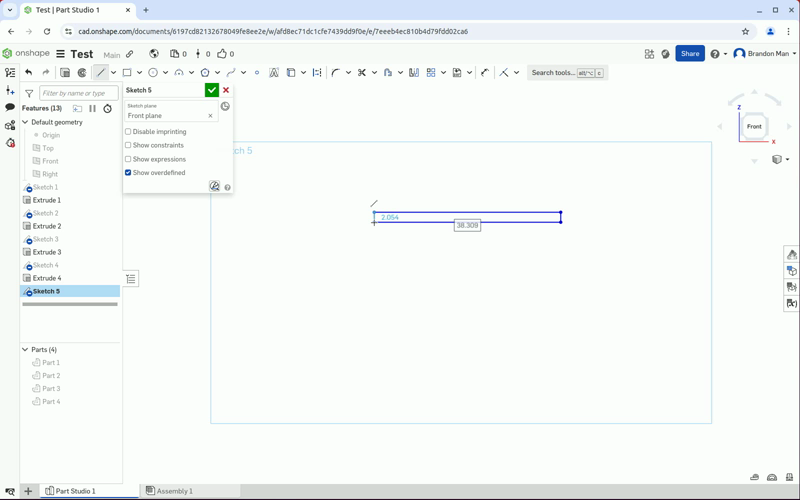
click(374, 222)
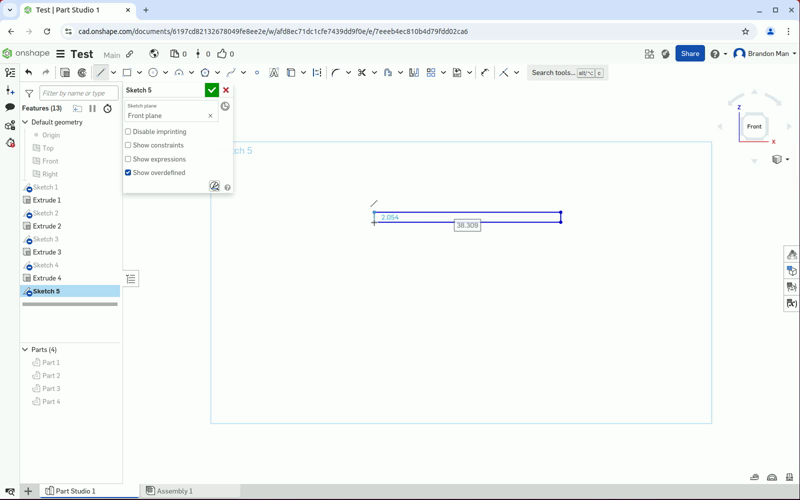
key(esc)
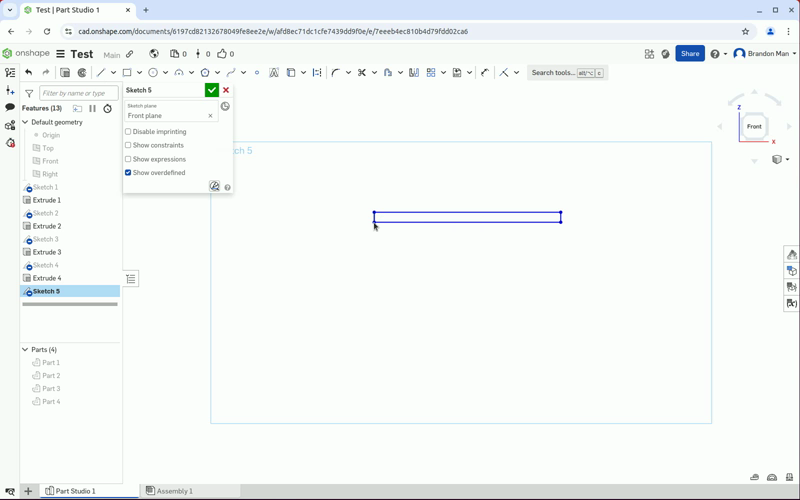
mouse_move(392, 219)
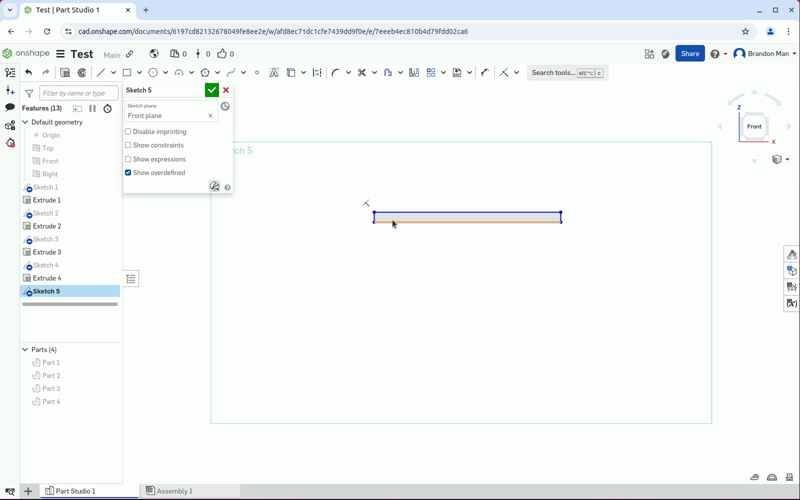
click(392, 219)
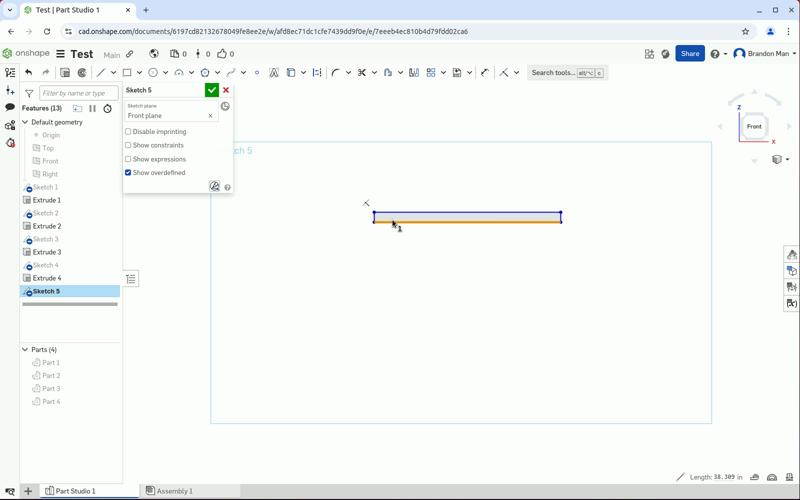
mouse_move(73, 352)
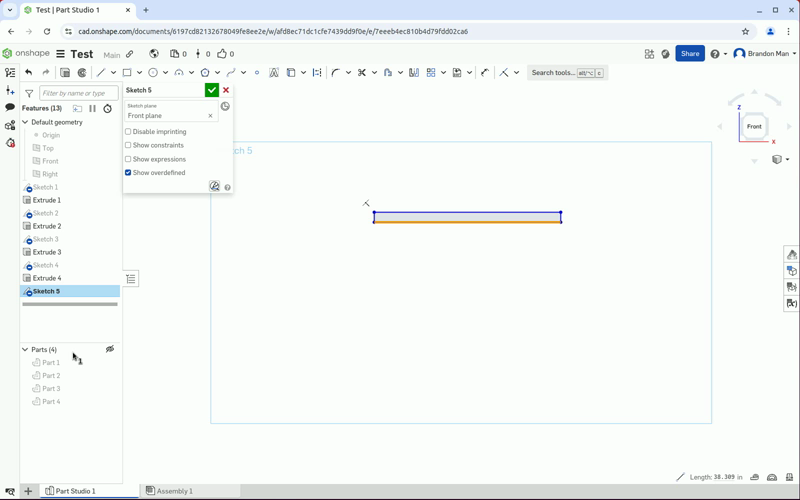
key(shift+y)
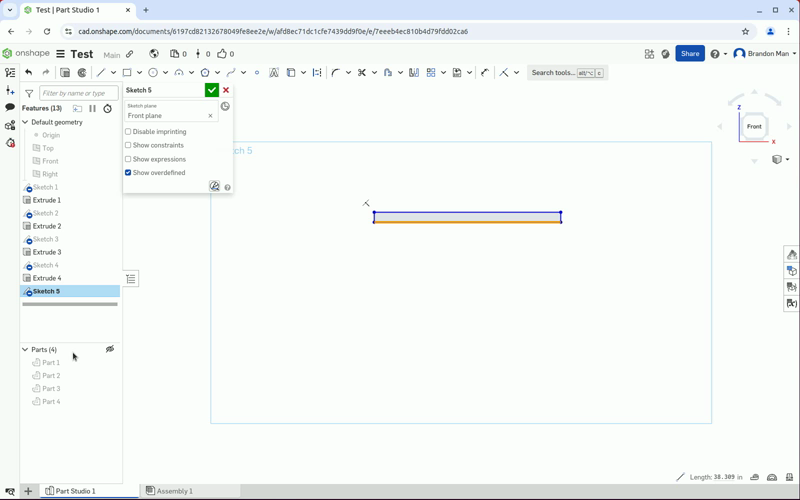
key(shift+e)
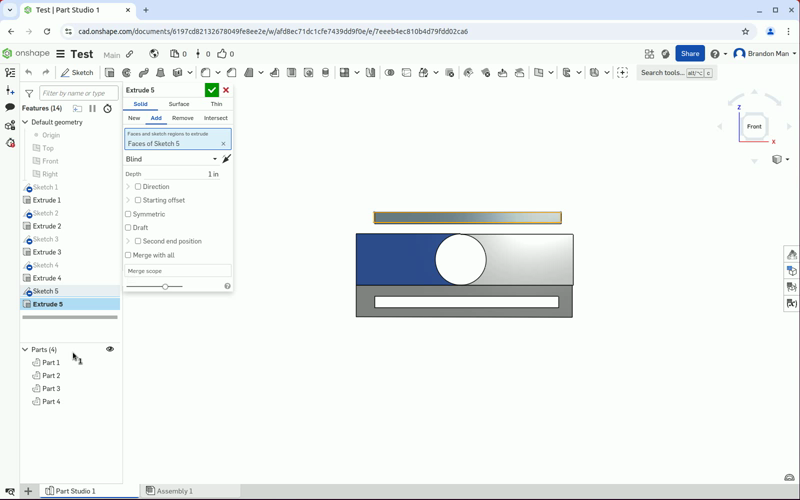
mouse_move(143, 106)
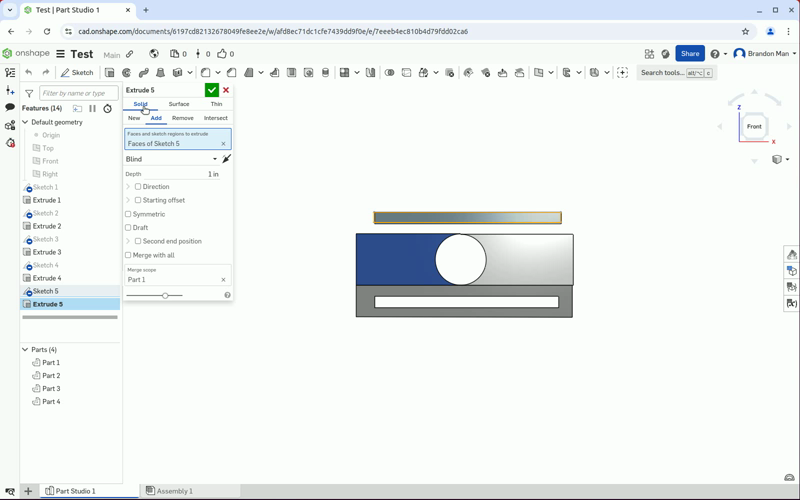
click(143, 106)
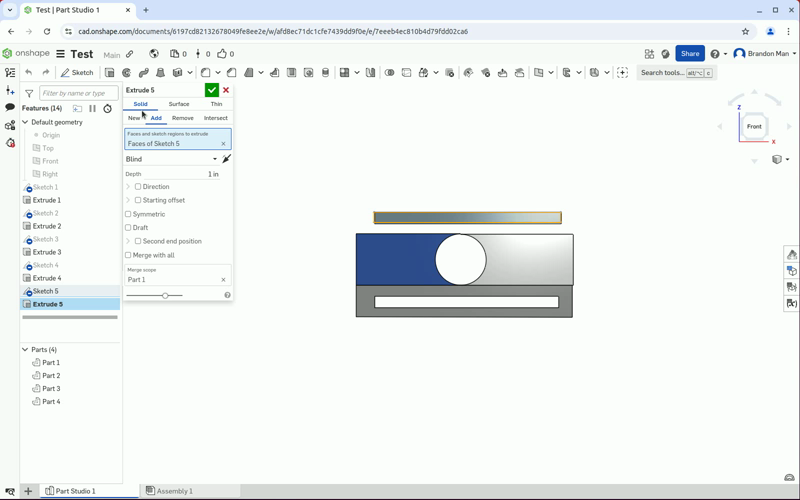
mouse_move(137, 120)
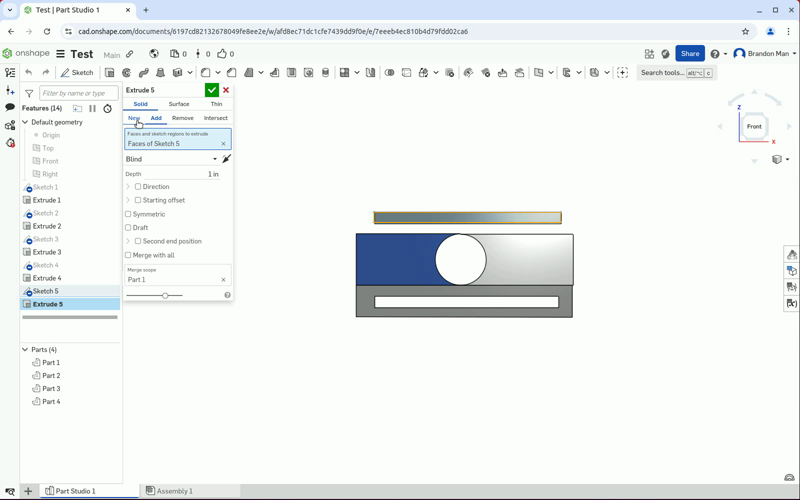
click(137, 120)
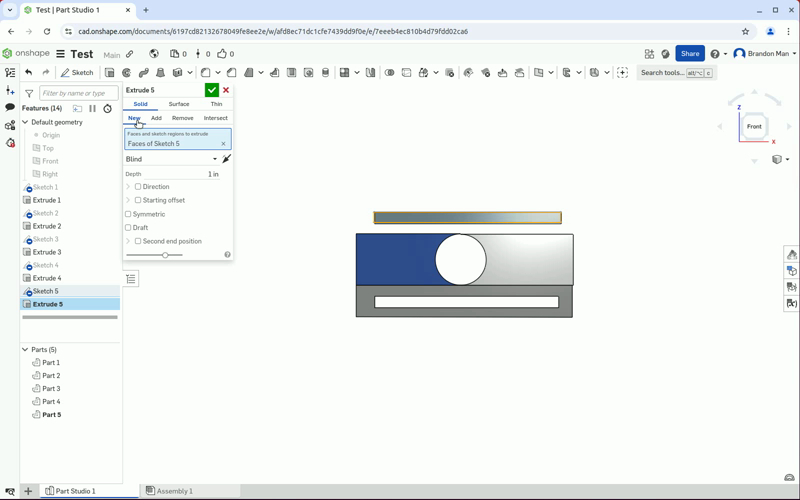
key(tab, 4)
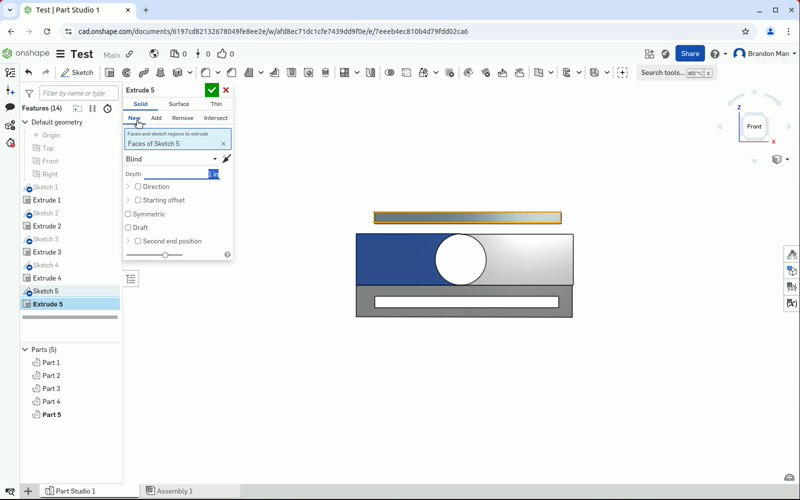
text(-4.333)
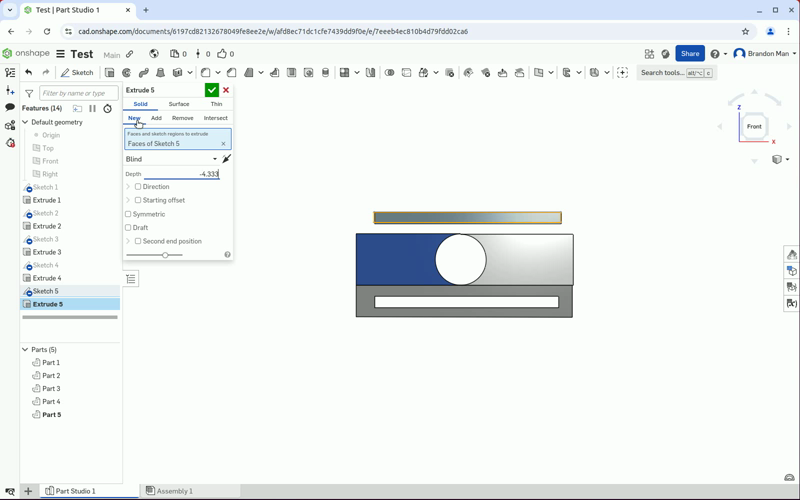
key(enter)
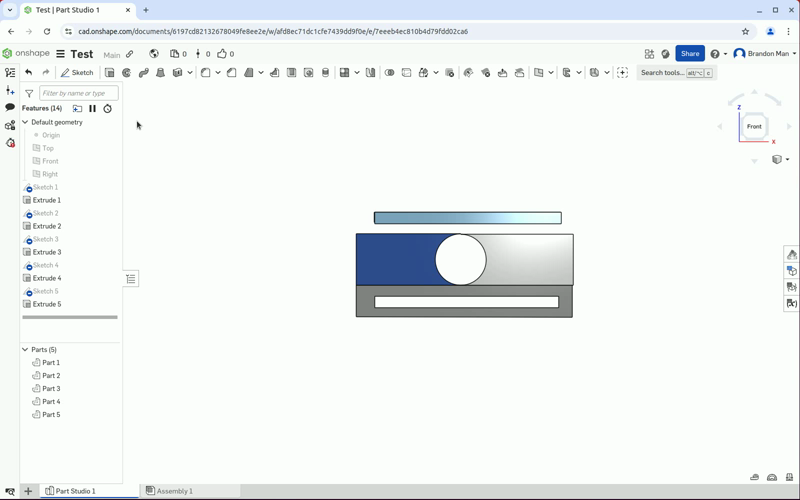
key(shift+h)
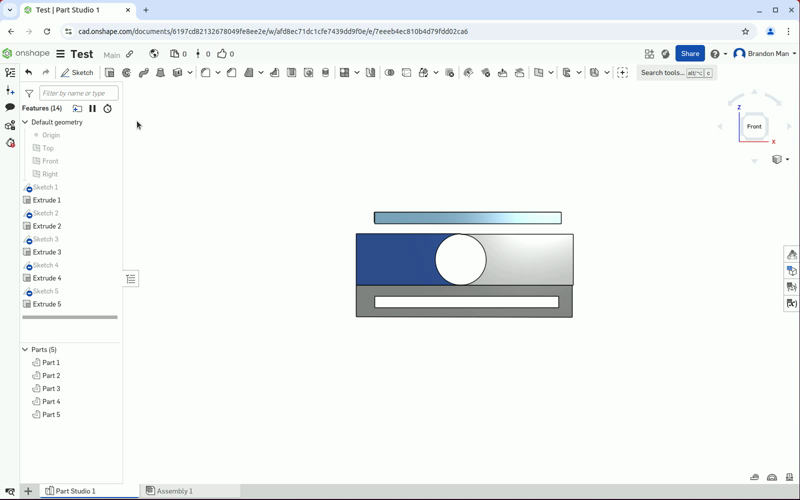
key(shift+h)
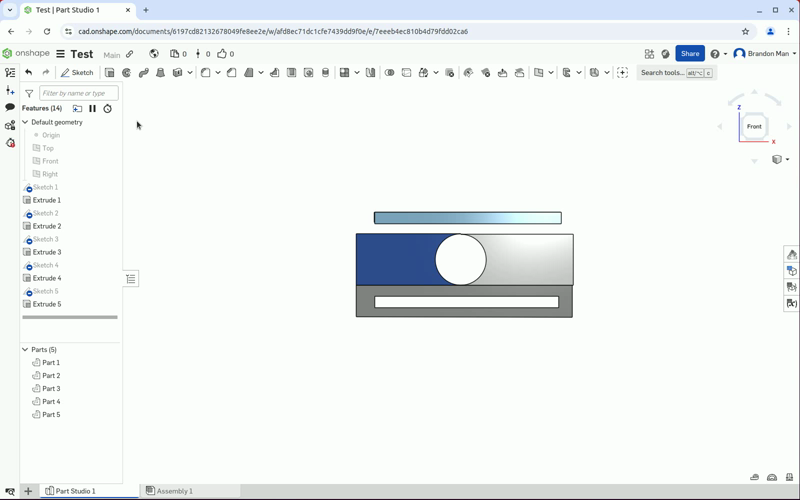
mouse_move(73, 189)
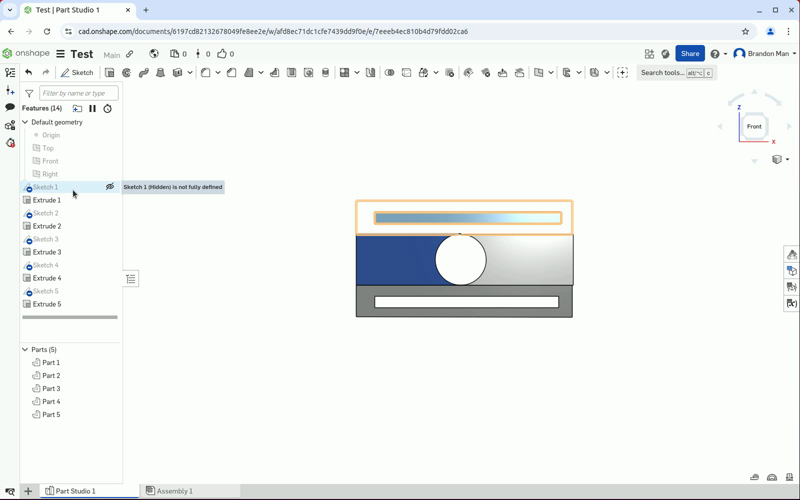
click(73, 189)
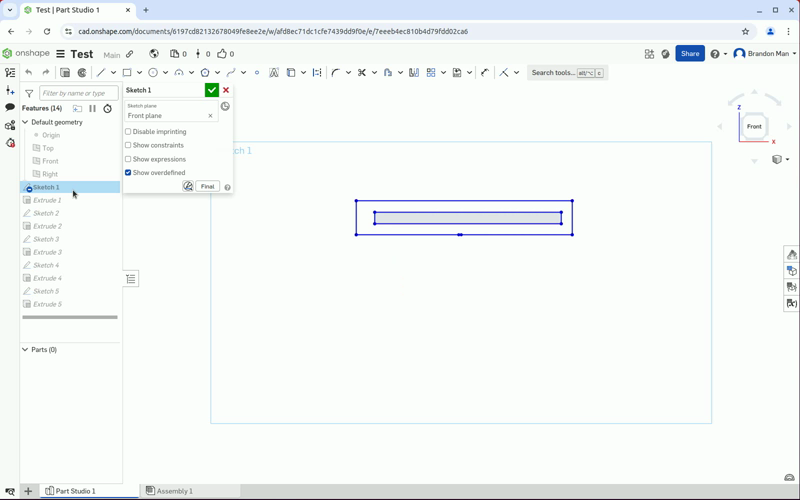
mouse_move(229, 92)
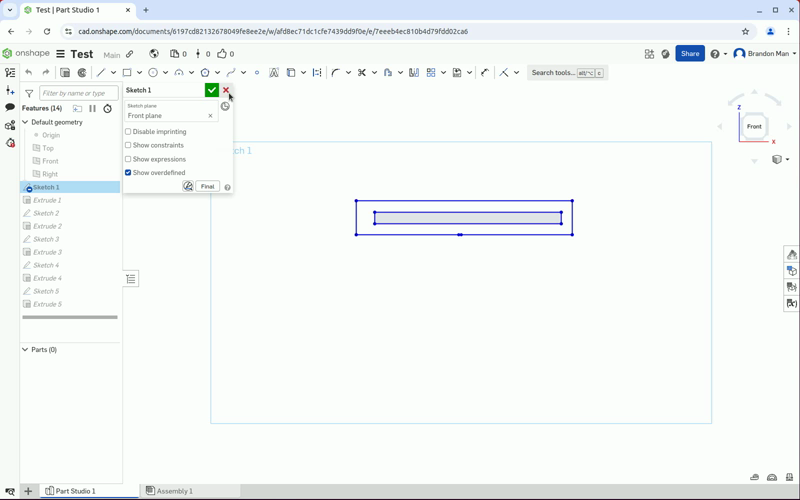
click(229, 92)
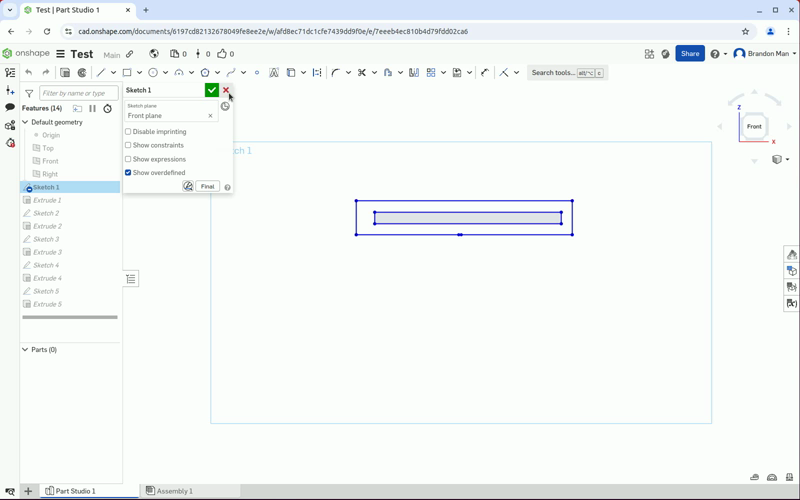
key(shift+s)
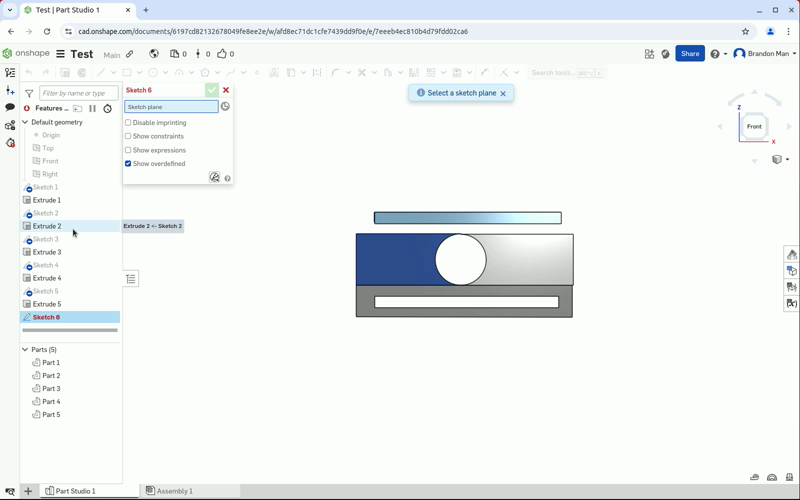
scroll(3)
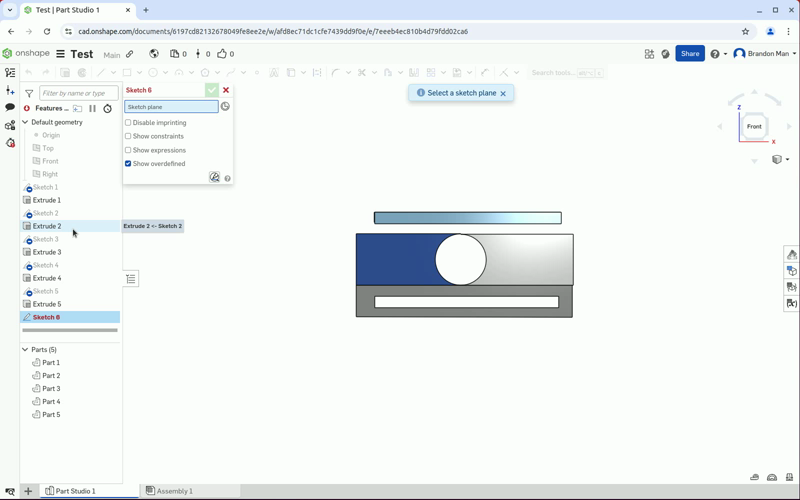
mouse_move(73, 163)
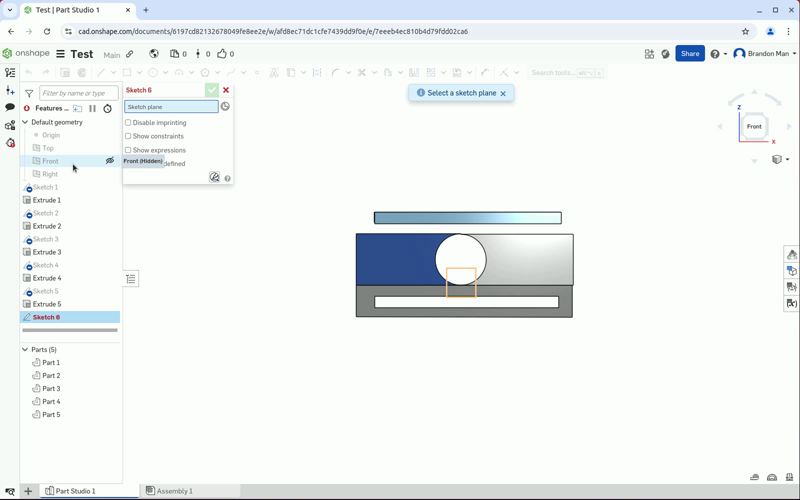
click(73, 163)
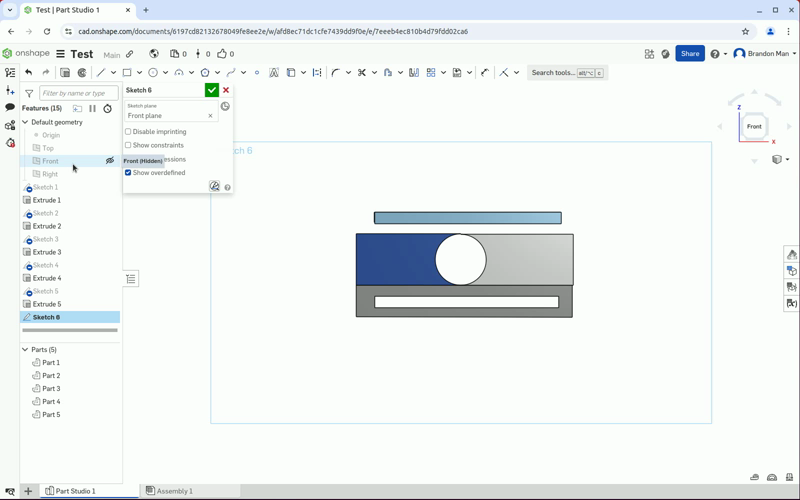
mouse_move(73, 352)
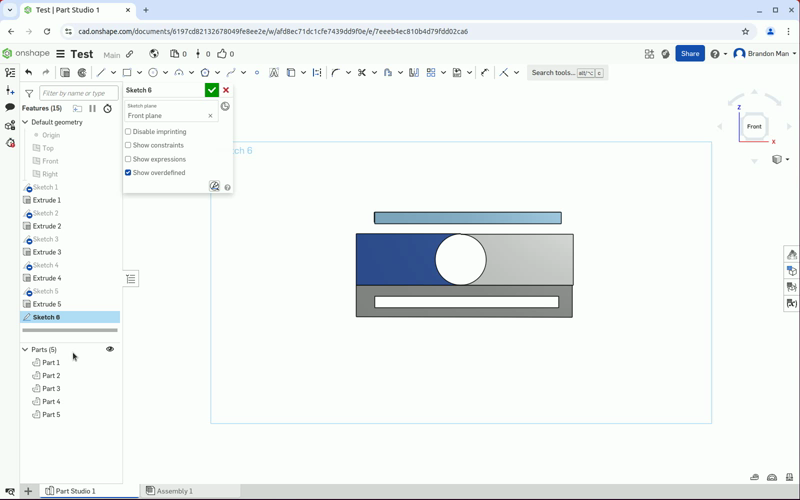
key(y)
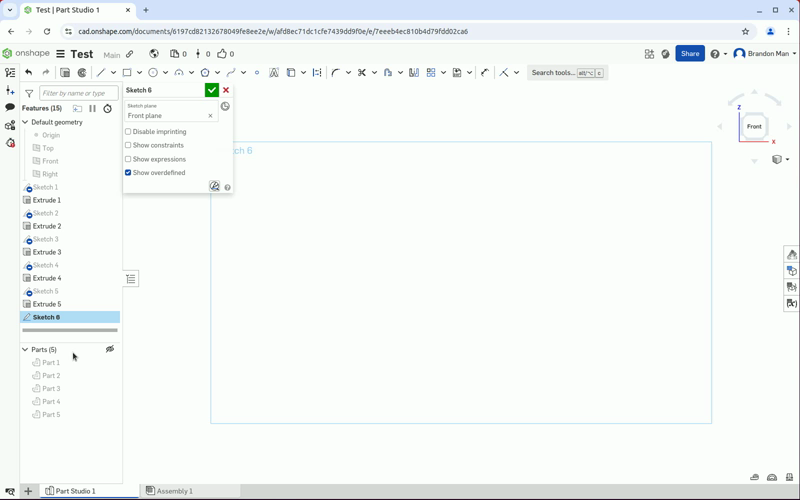
key(l)
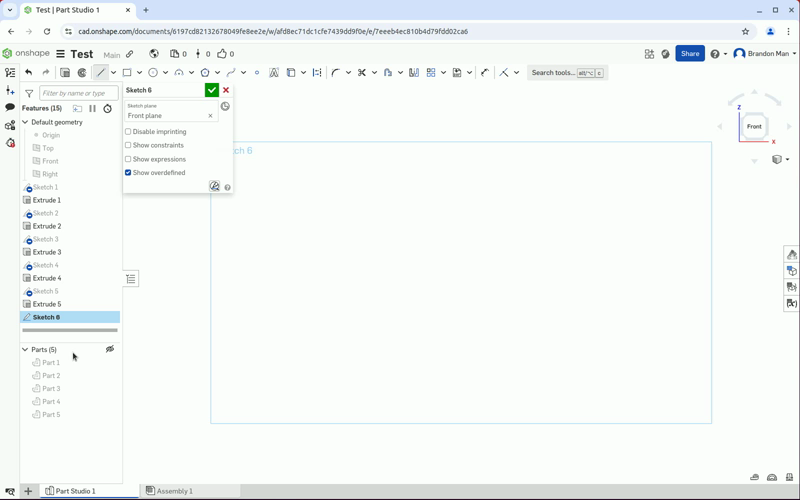
key_down(shift)
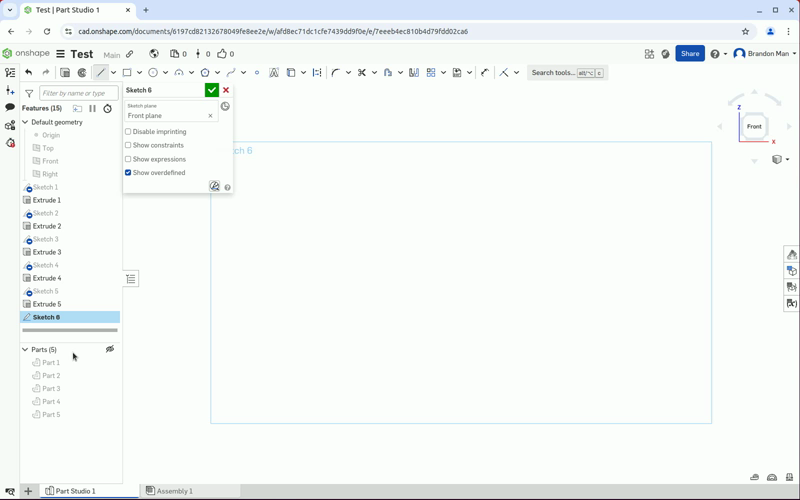
mouse_move(374, 307)
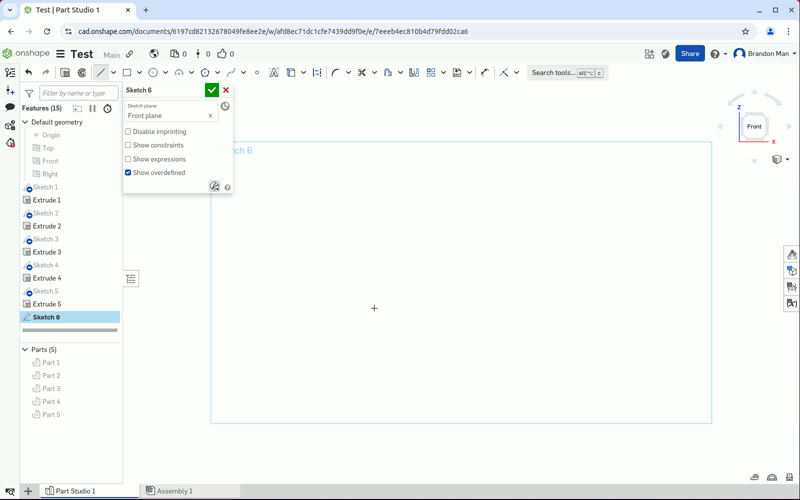
click(374, 307)
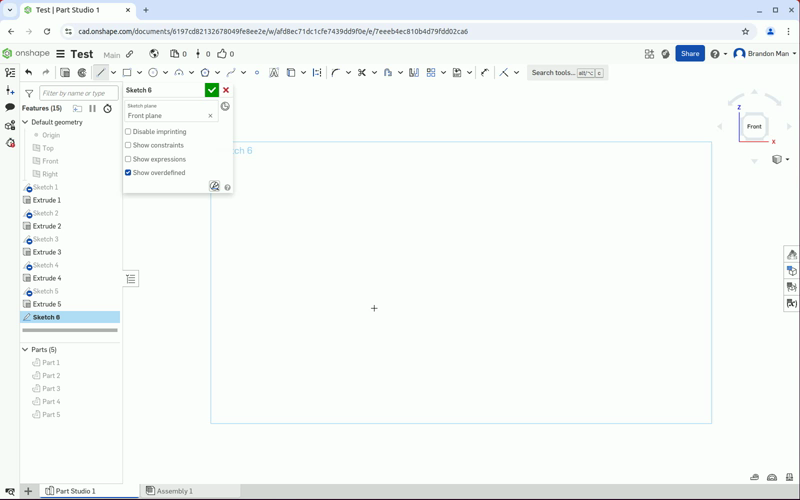
key_up(shift)
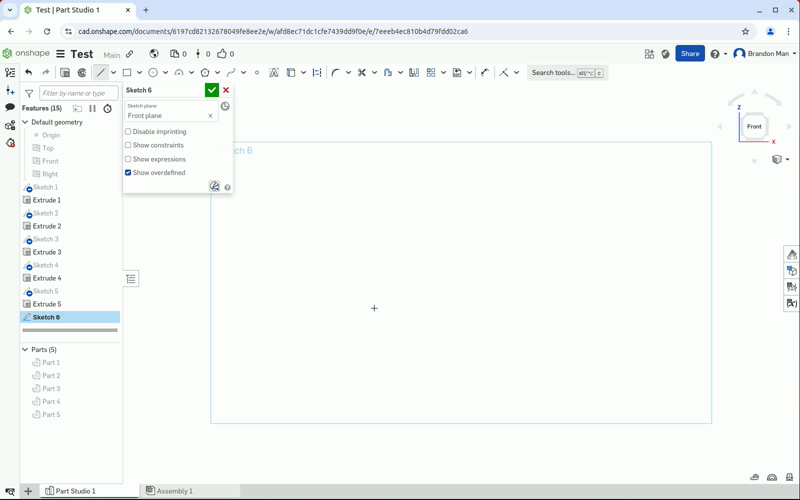
key_down(shift)
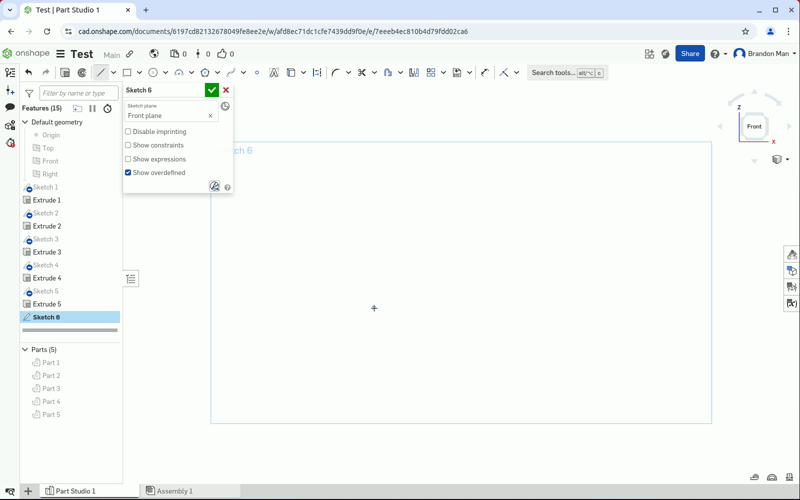
mouse_move(558, 307)
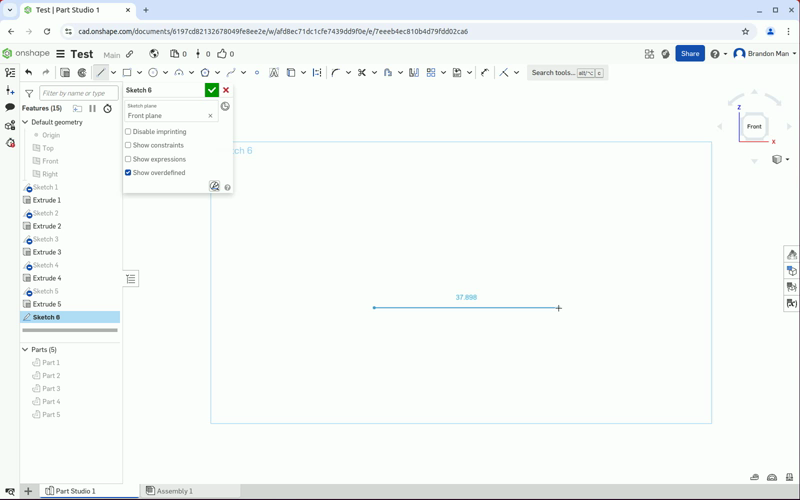
click(558, 307)
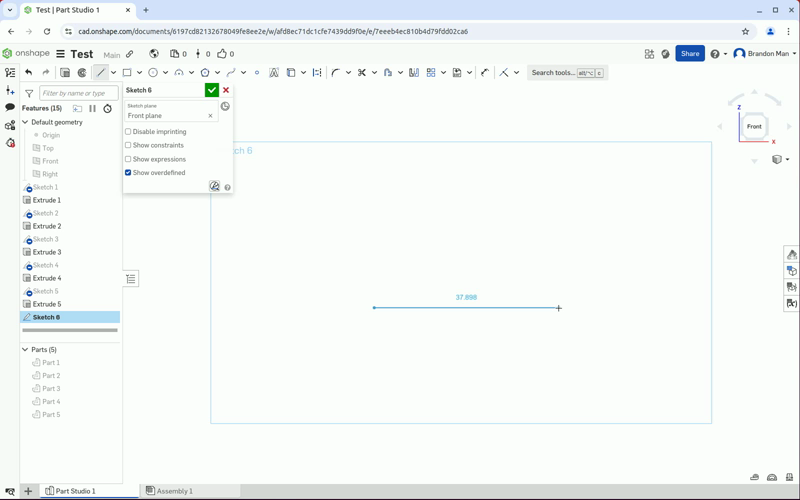
key_up(shift)
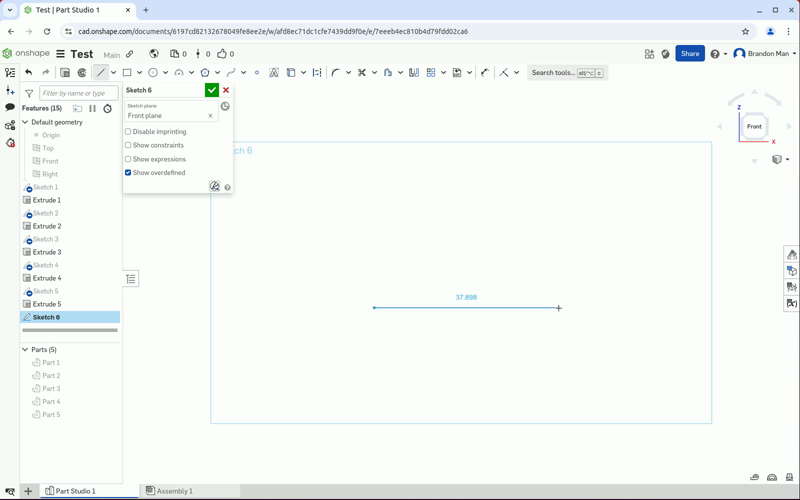
key_down(shift)
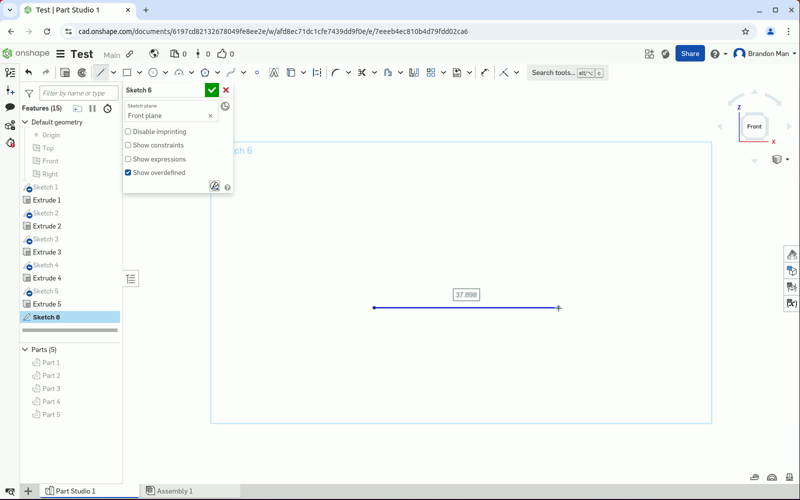
mouse_move(588, 307)
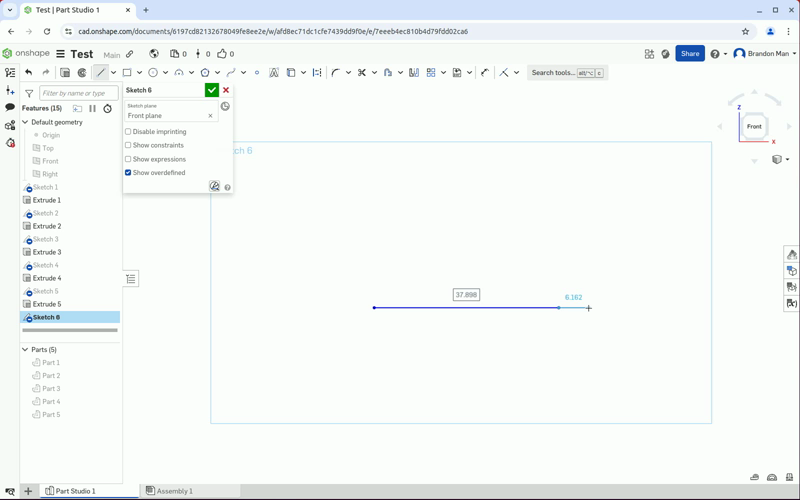
mouse_move(558, 295)
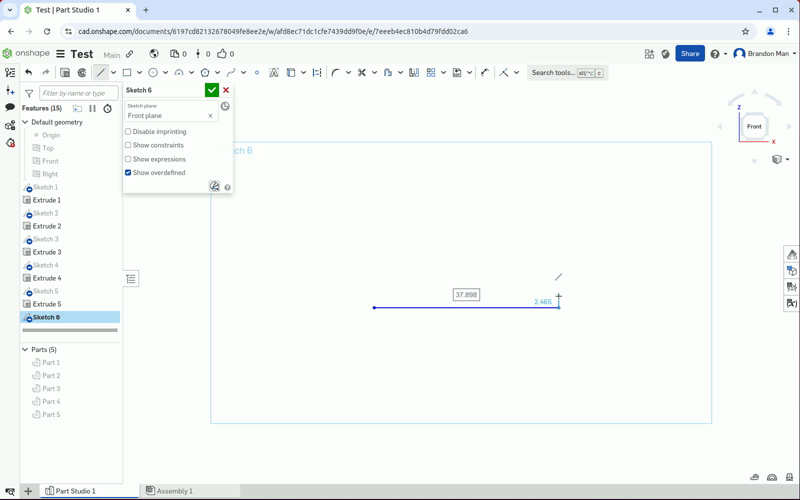
click(558, 295)
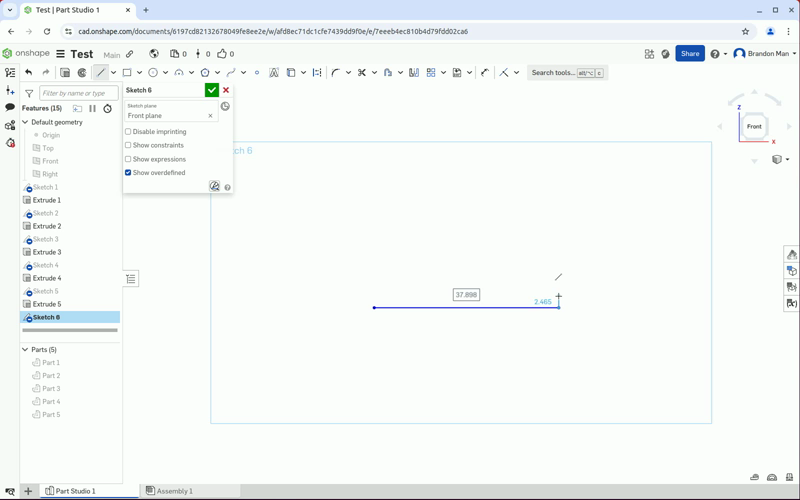
key_up(shift)
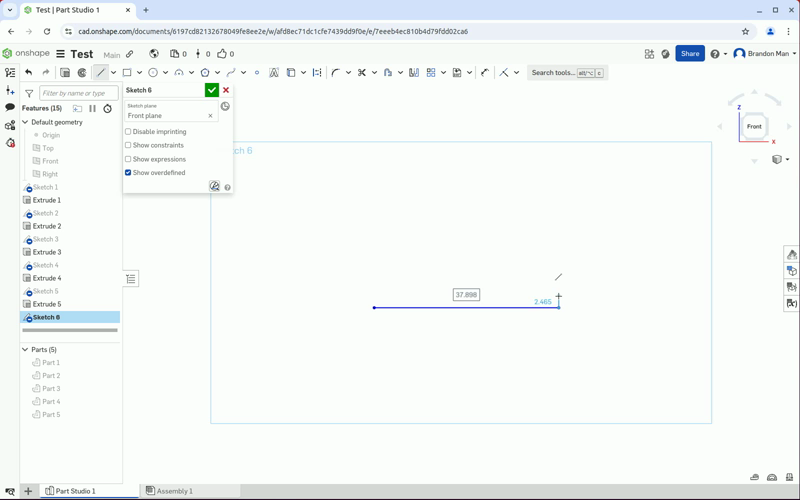
key_down(shift)
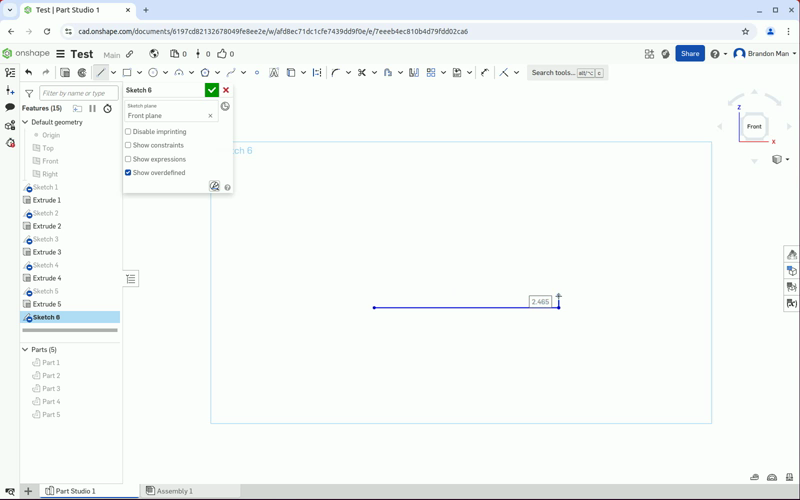
mouse_move(374, 295)
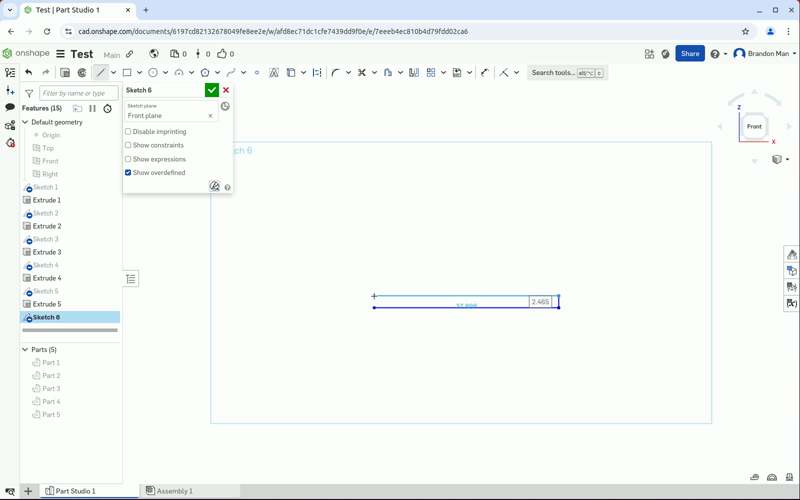
click(374, 295)
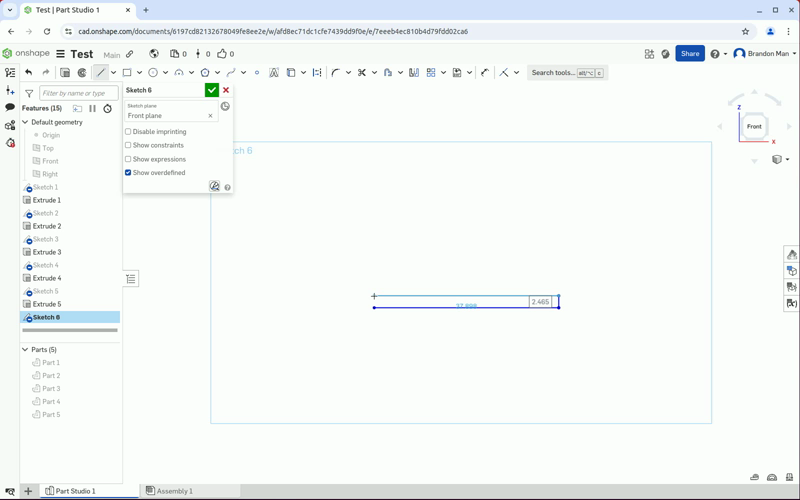
key_up(shift)
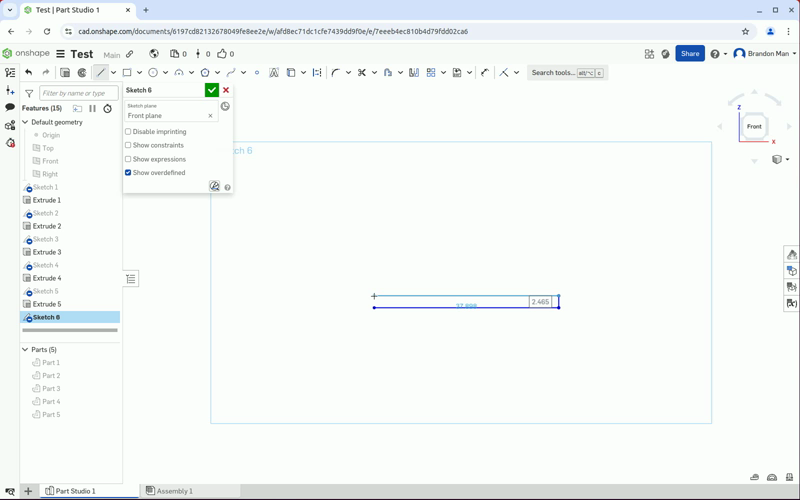
mouse_move(404, 295)
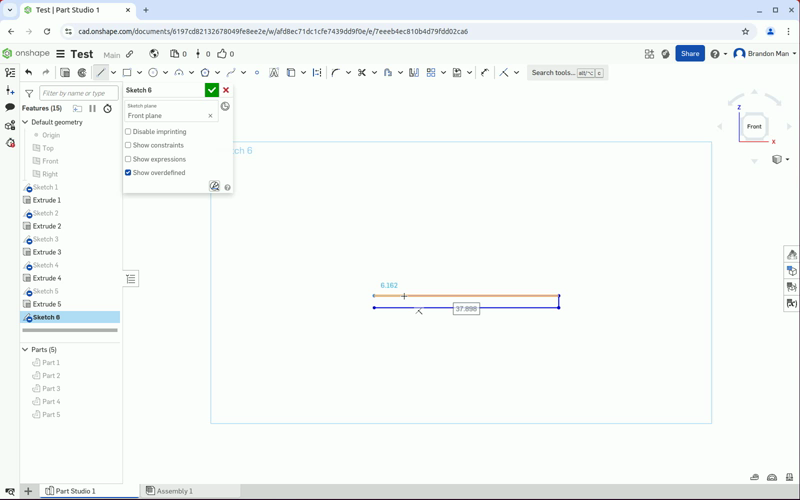
key_down(shift)
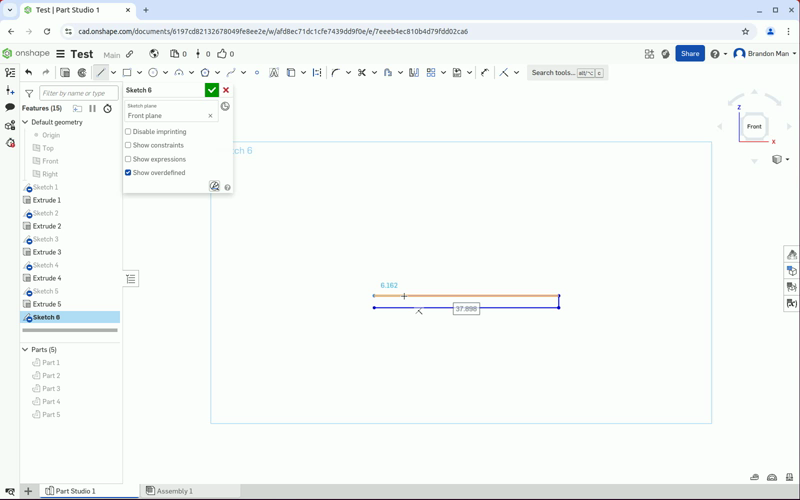
mouse_move(374, 307)
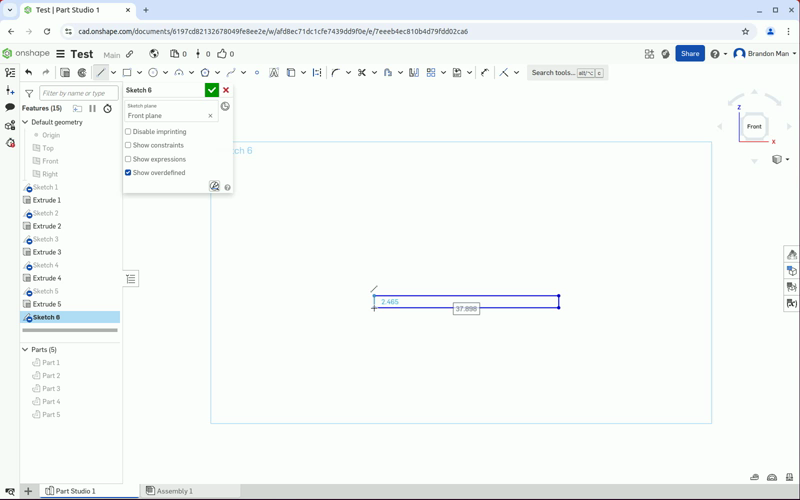
key_up(shift)
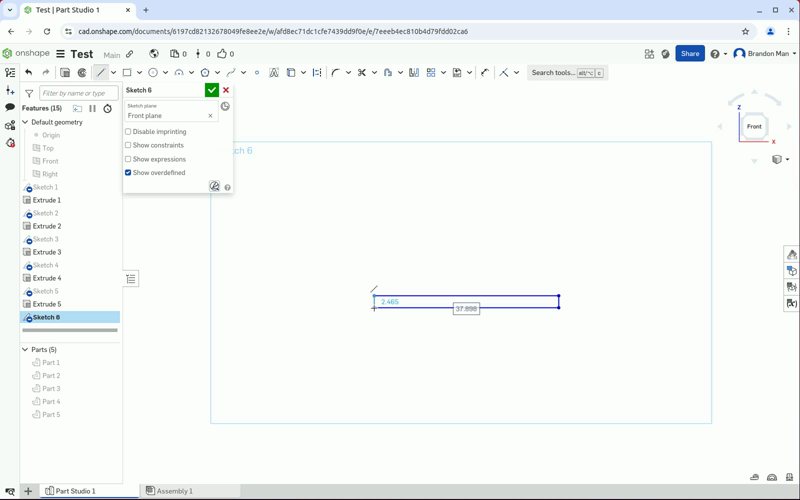
click(374, 307)
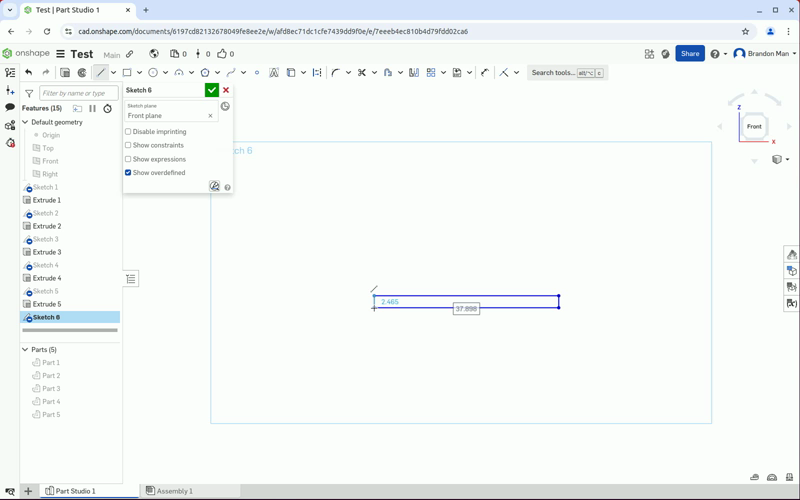
key(esc)
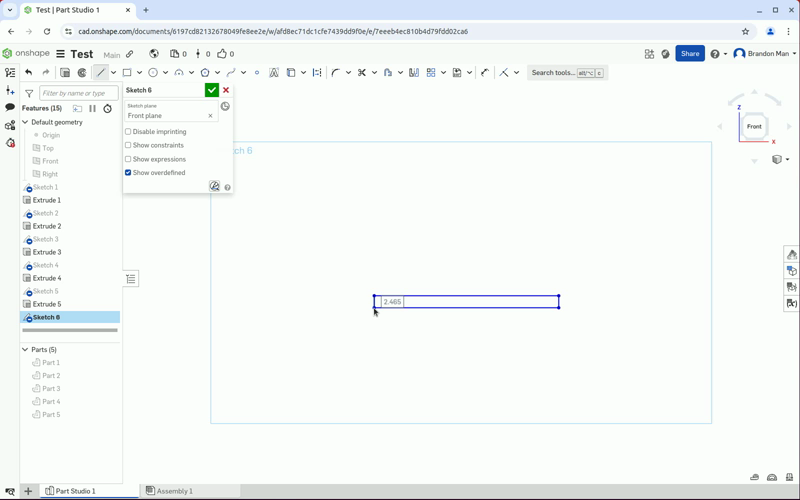
mouse_move(501, 299)
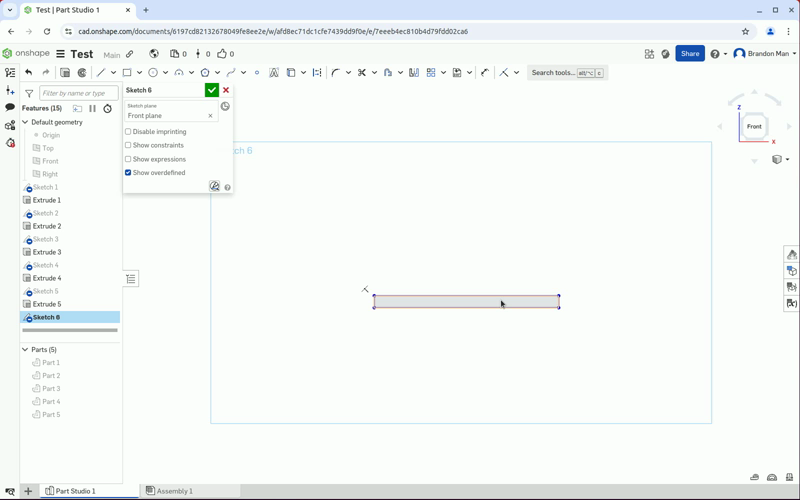
click(501, 299)
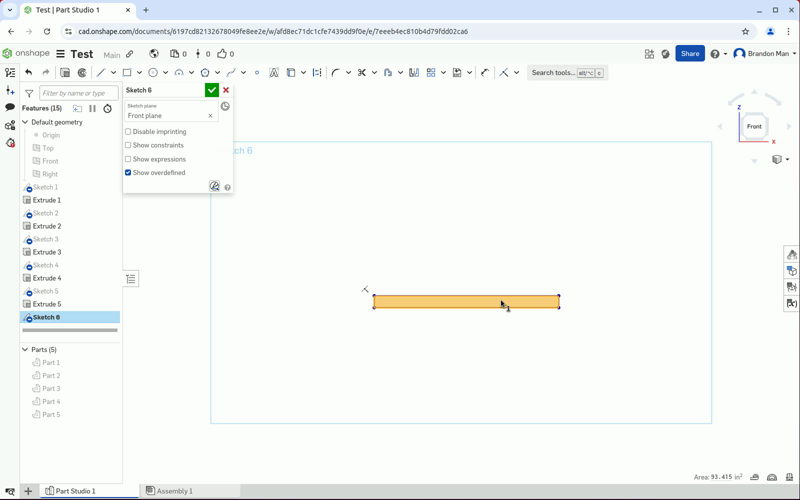
mouse_move(73, 352)
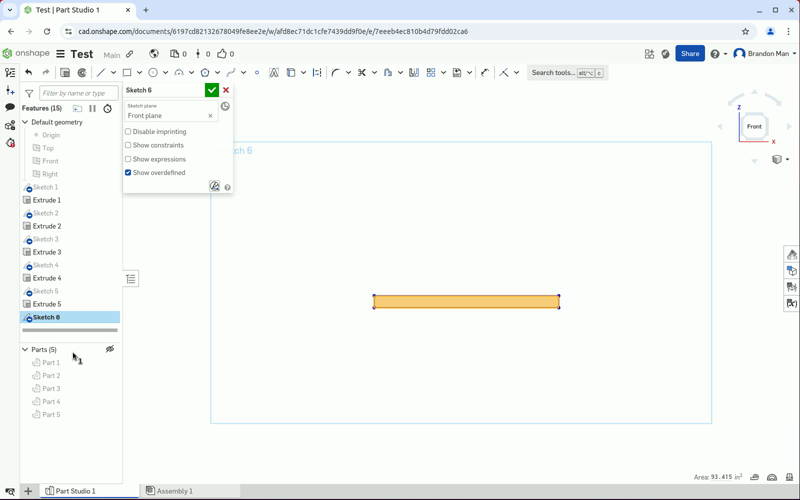
key(shift+y)
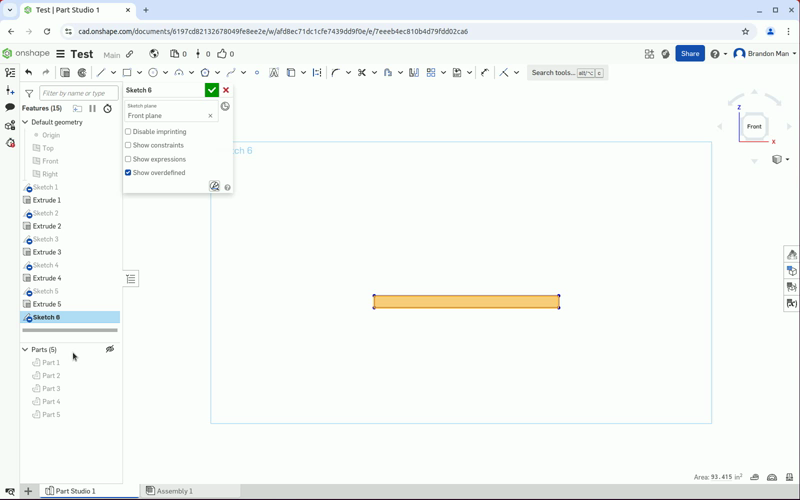
key(shift+e)
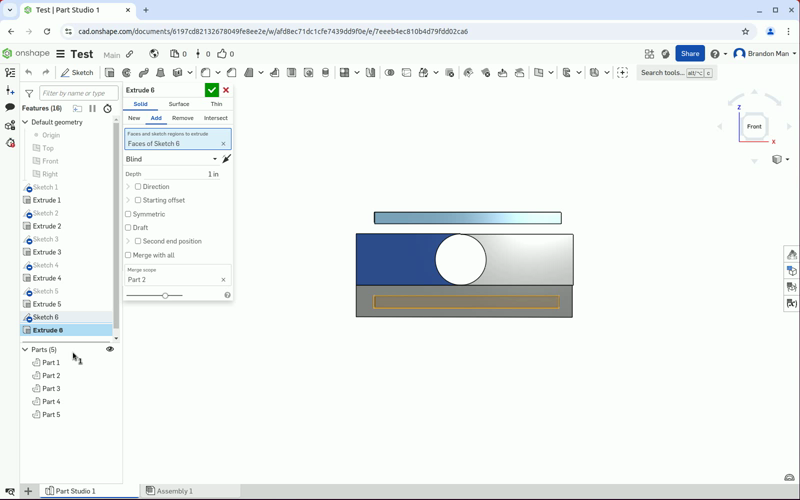
mouse_move(143, 106)
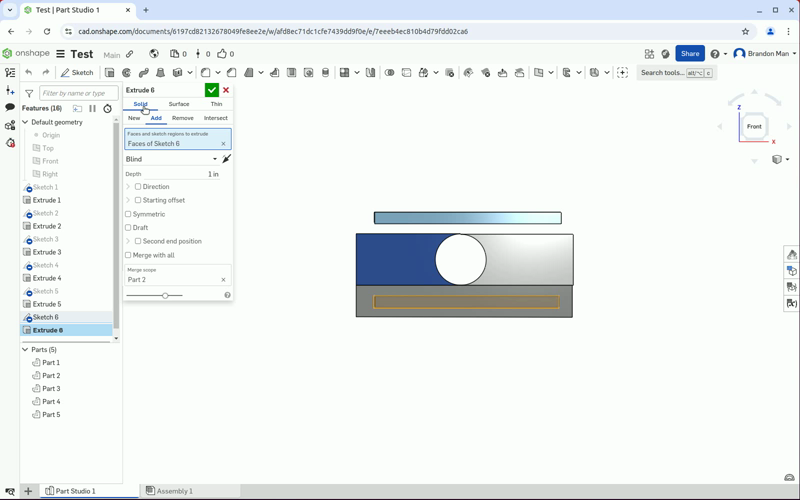
click(143, 106)
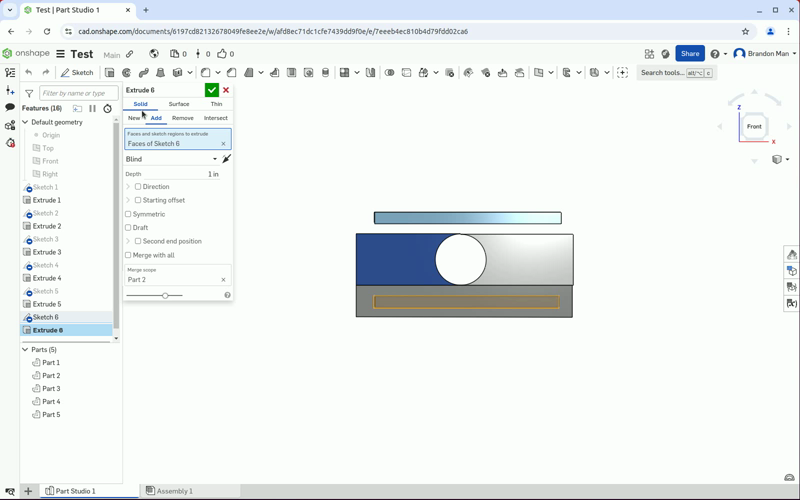
mouse_move(137, 120)
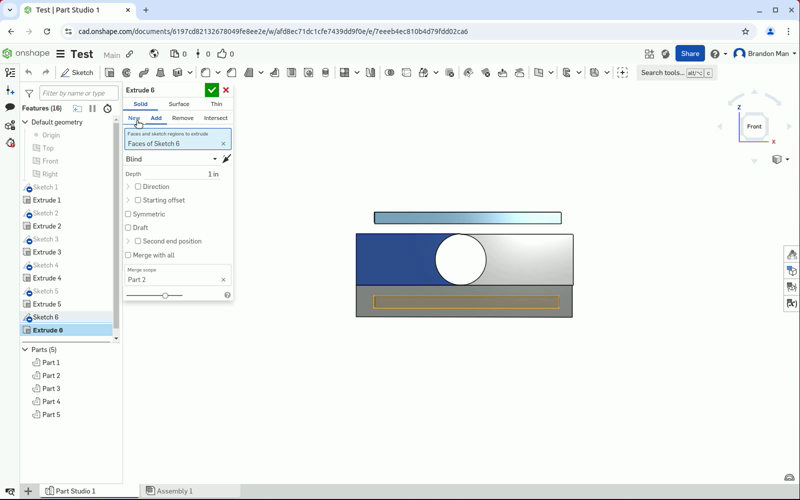
click(137, 120)
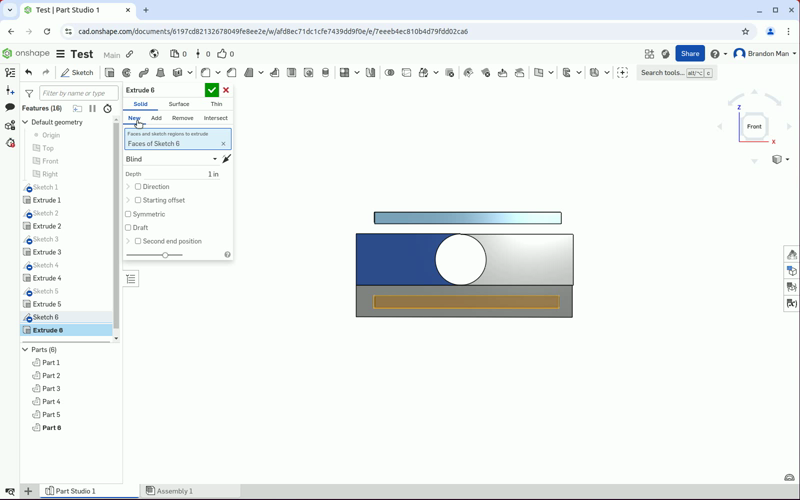
key(tab, 4)
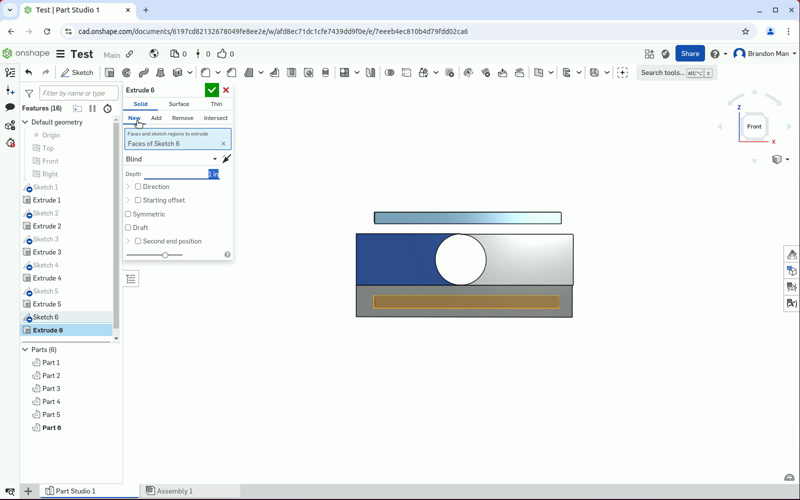
text(-4.333)
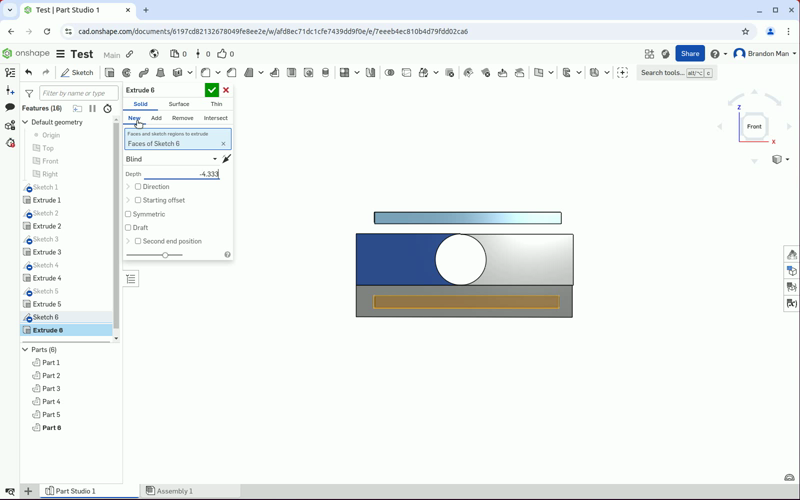
key(enter)
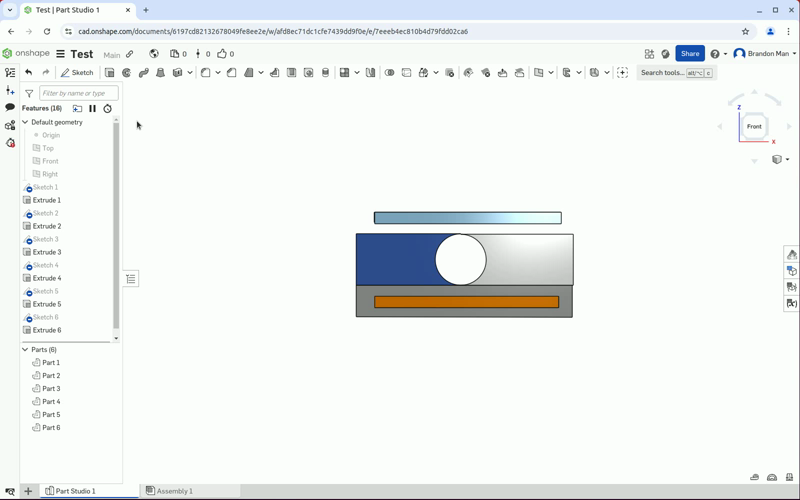
key(shift+h)
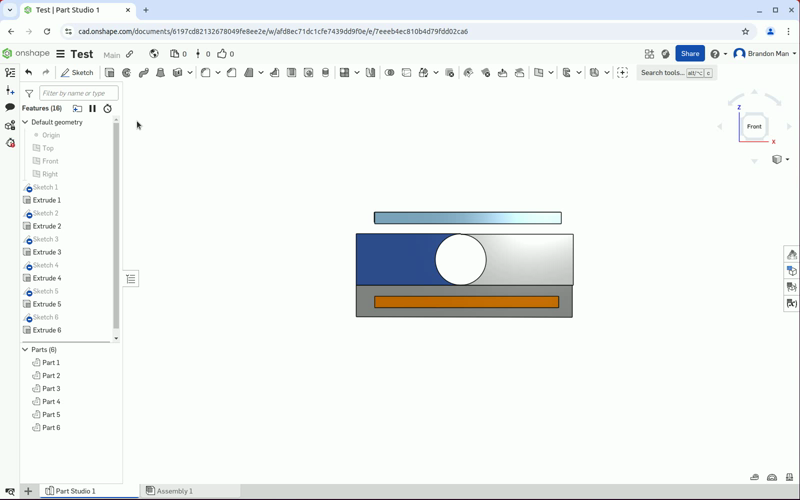
key(shift+h)
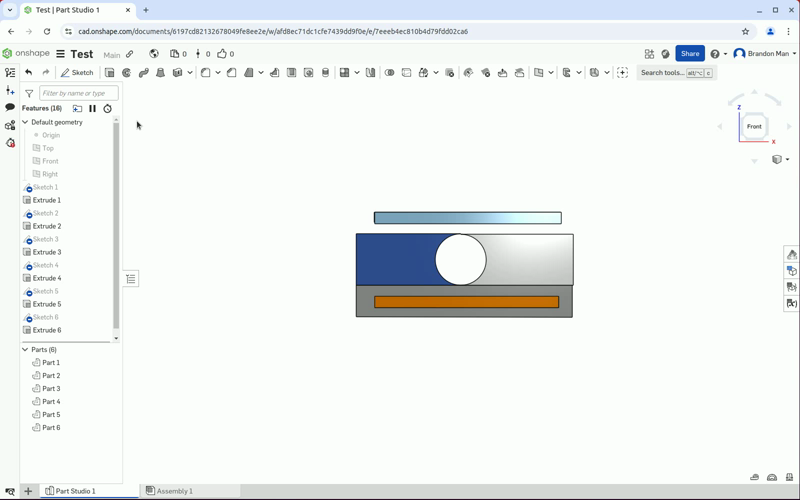
mouse_move(69, 189)
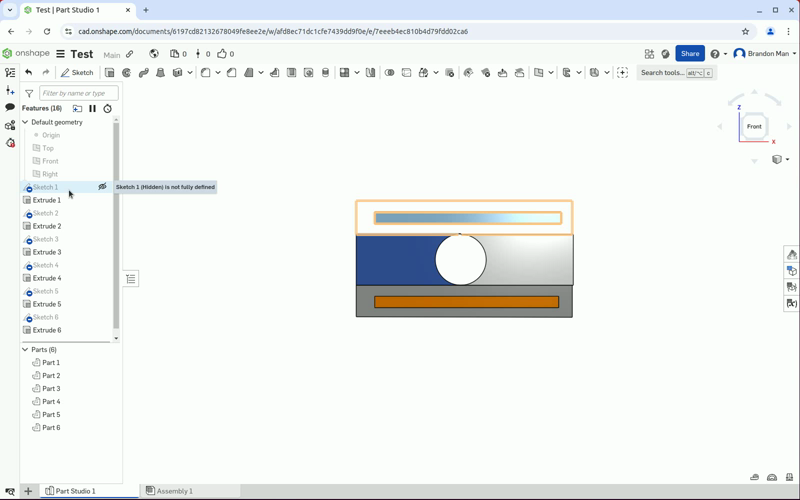
click(69, 189)
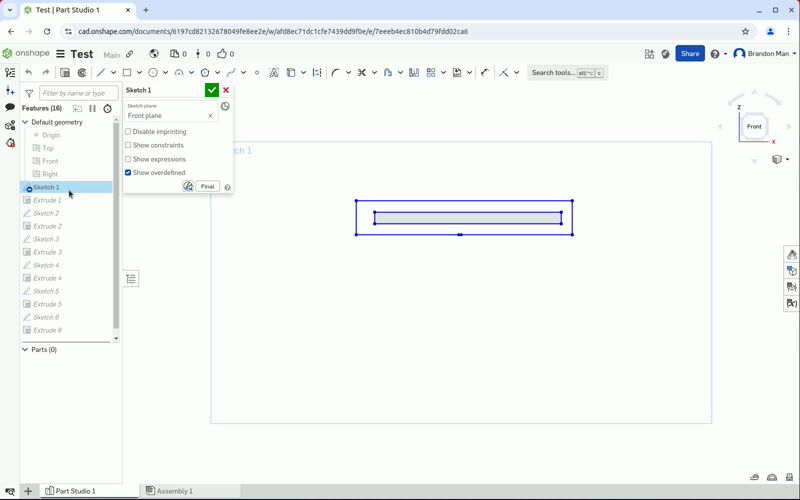
mouse_move(229, 92)
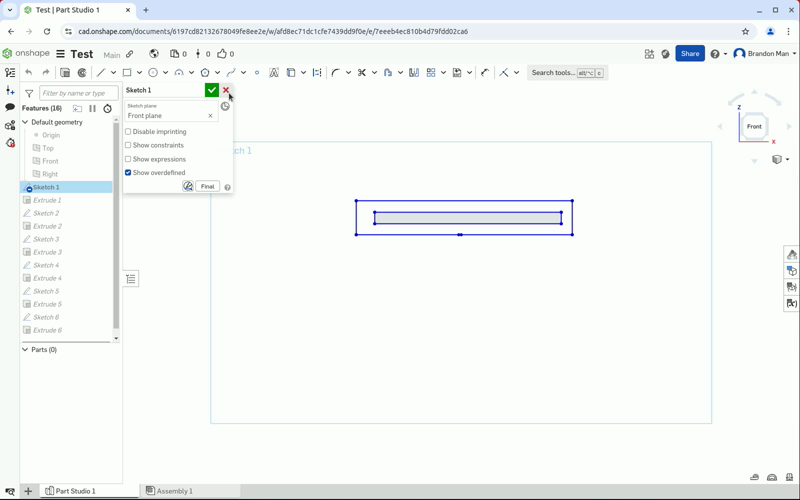
click(229, 92)
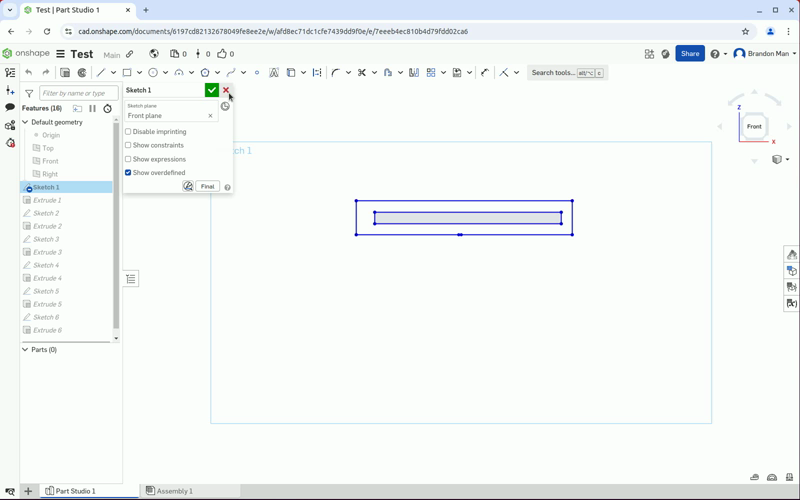
key(shift+s)
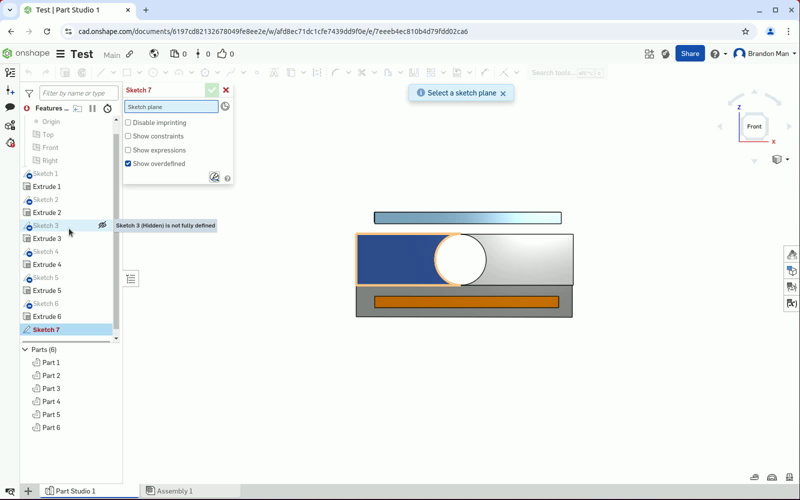
scroll(3)
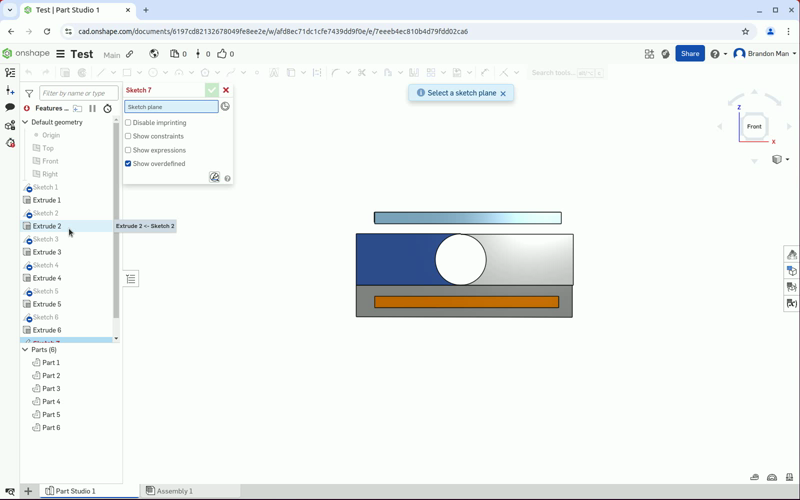
mouse_move(69, 163)
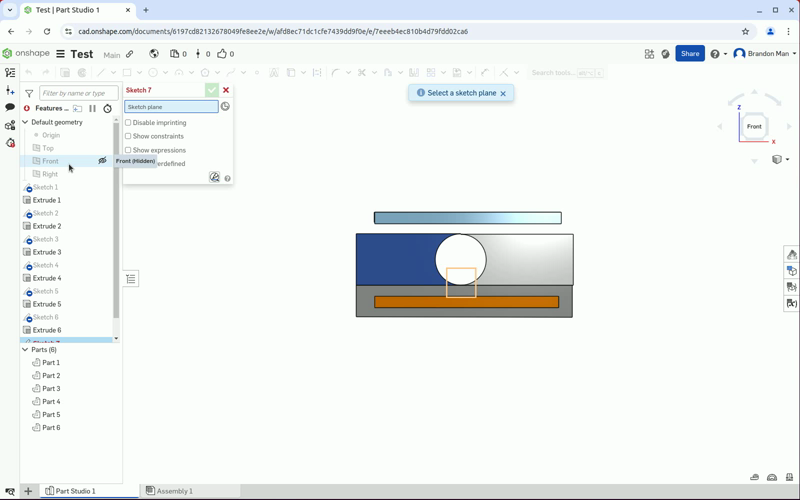
click(69, 163)
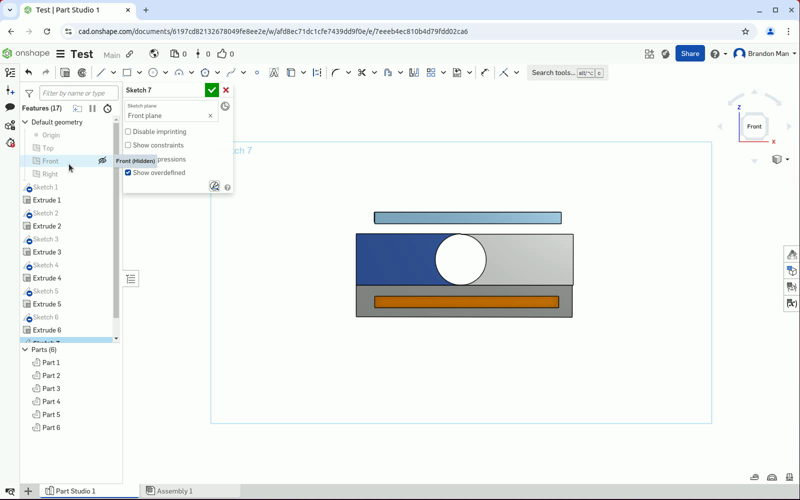
mouse_move(73, 352)
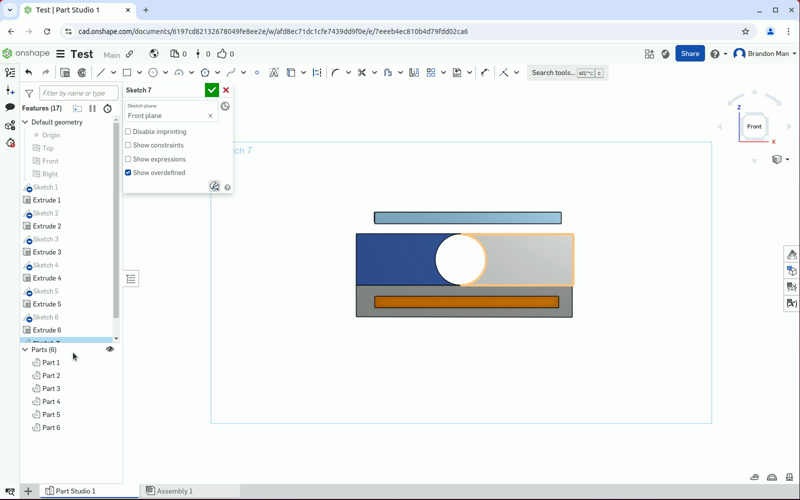
key(y)
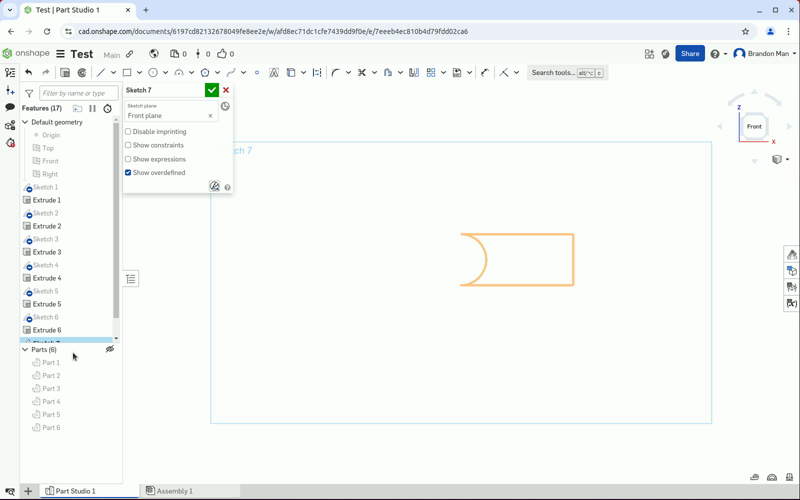
key(a)
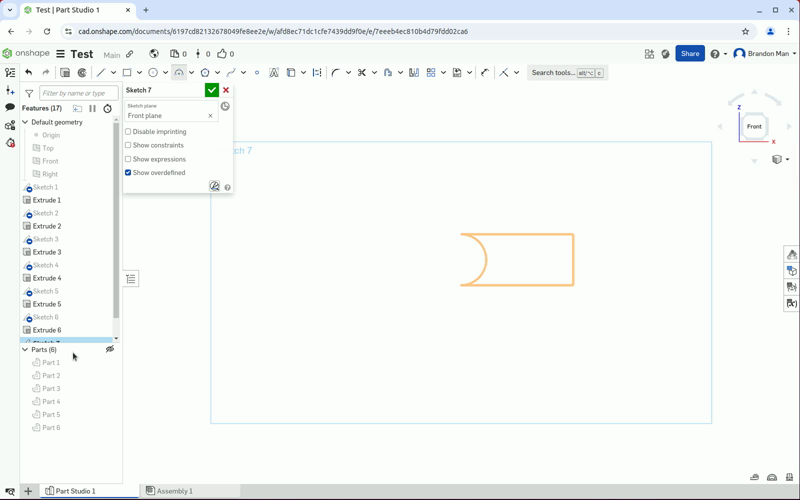
key_down(shift)
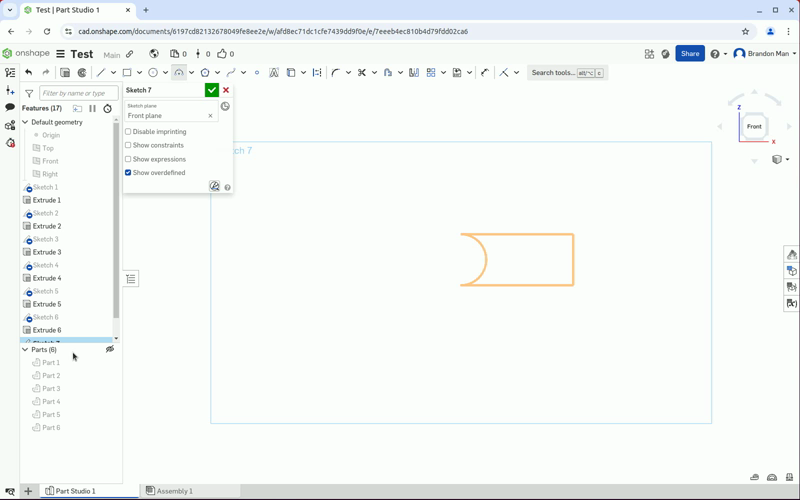
mouse_move(460, 234)
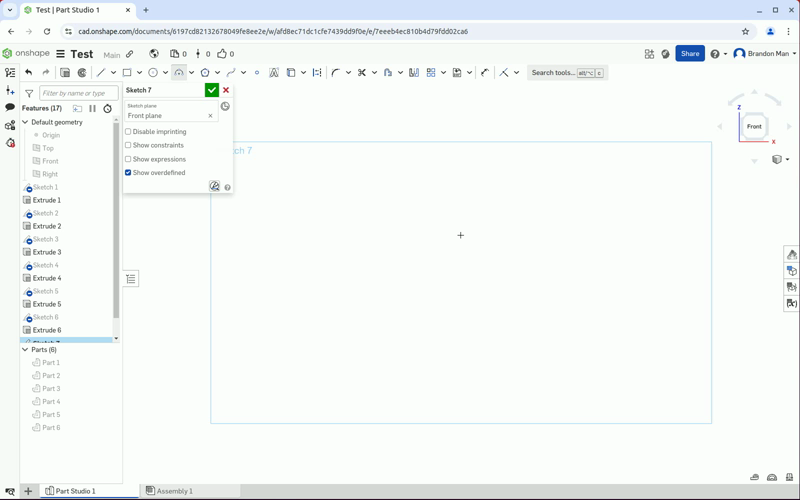
click(460, 234)
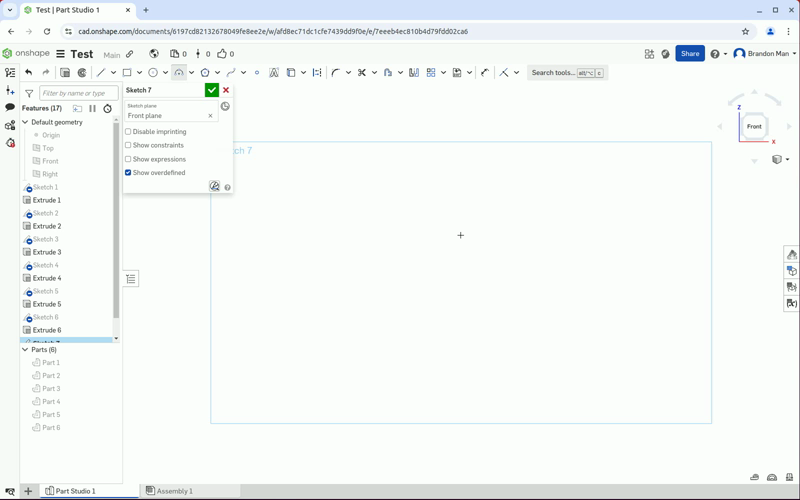
key_up(shift)
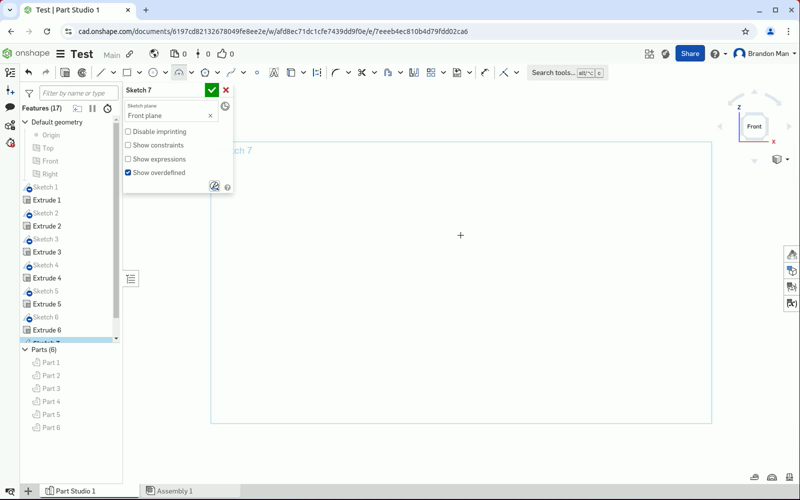
key_down(shift)
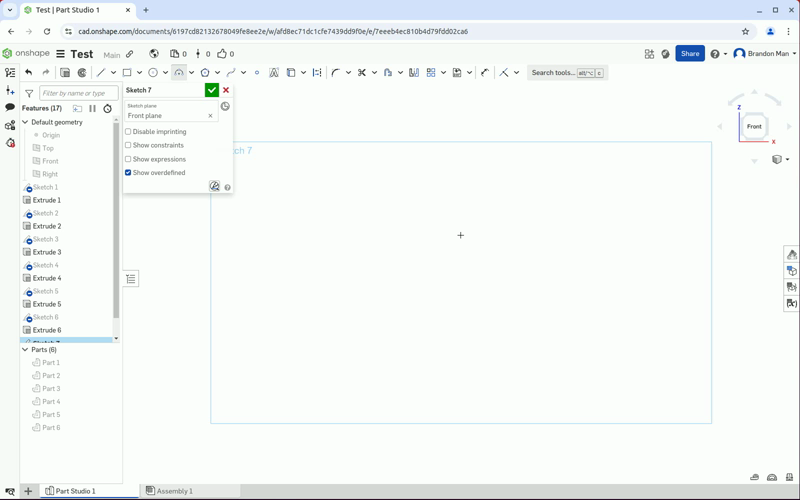
mouse_move(461, 234)
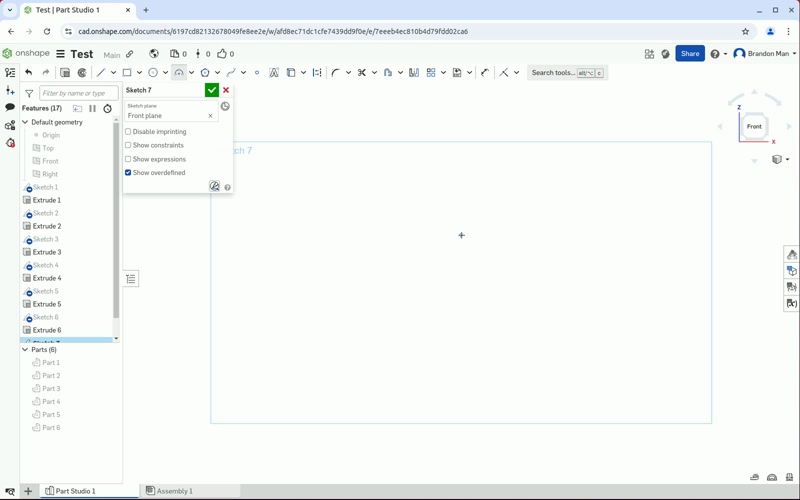
scroll(6)
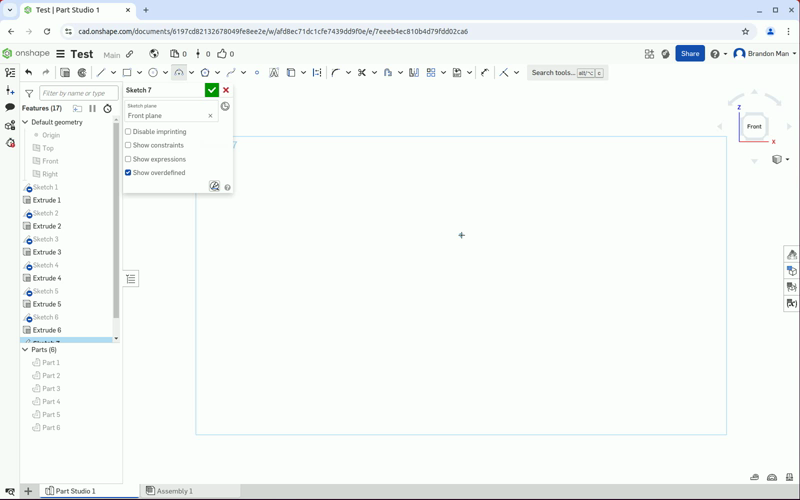
scroll(6)
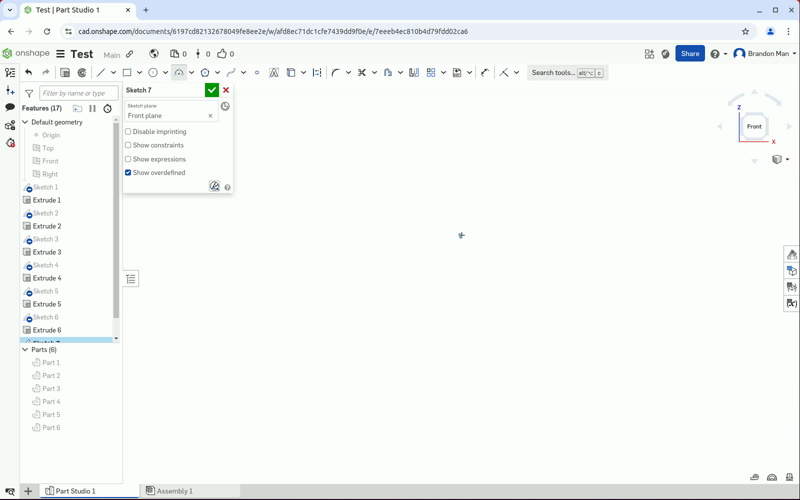
scroll(6)
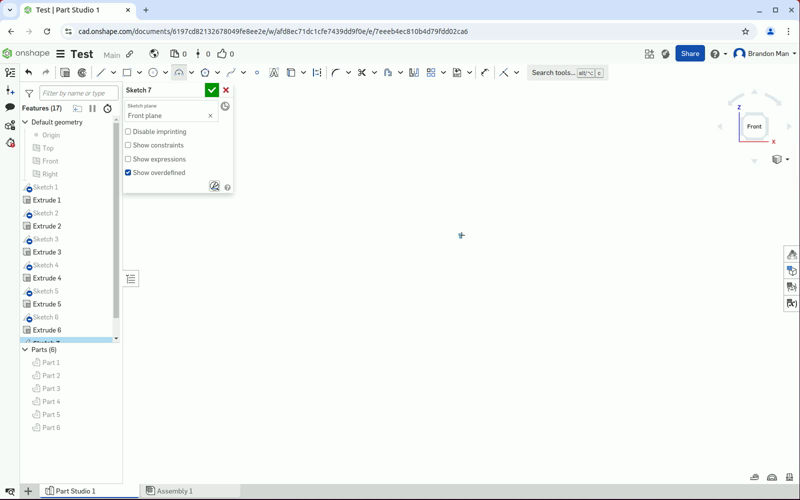
scroll(6)
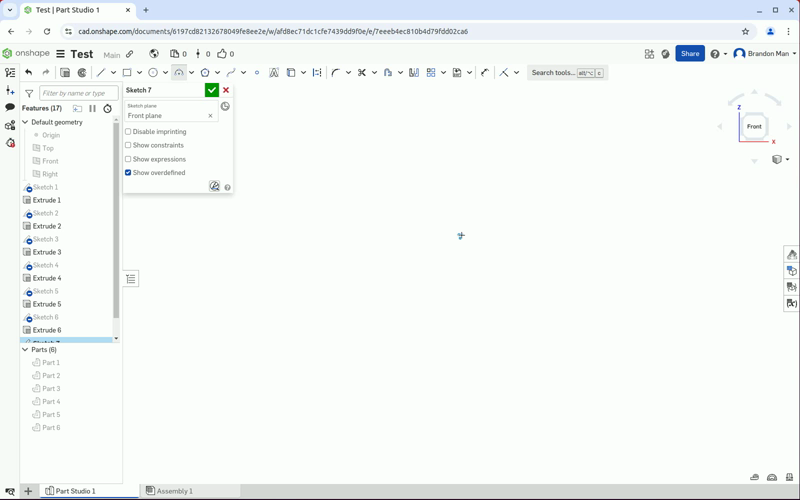
scroll(6)
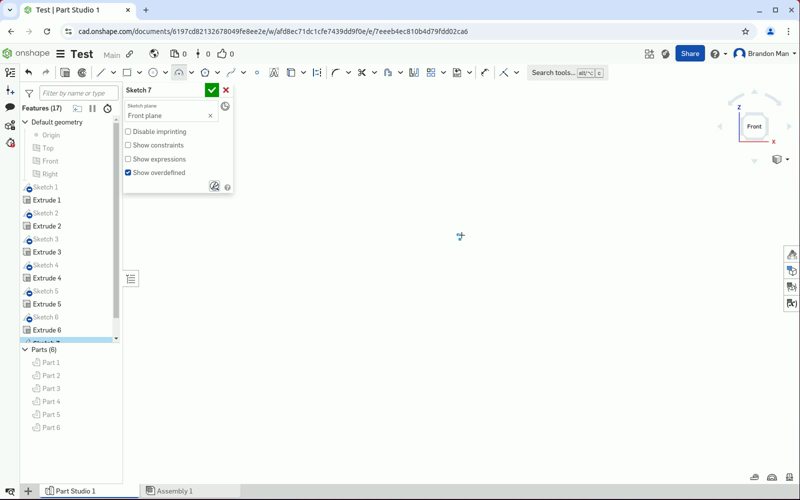
scroll(6)
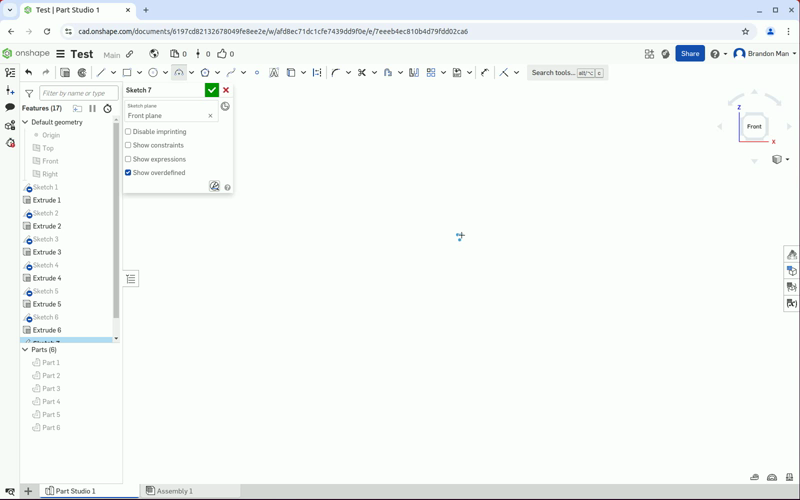
scroll(6)
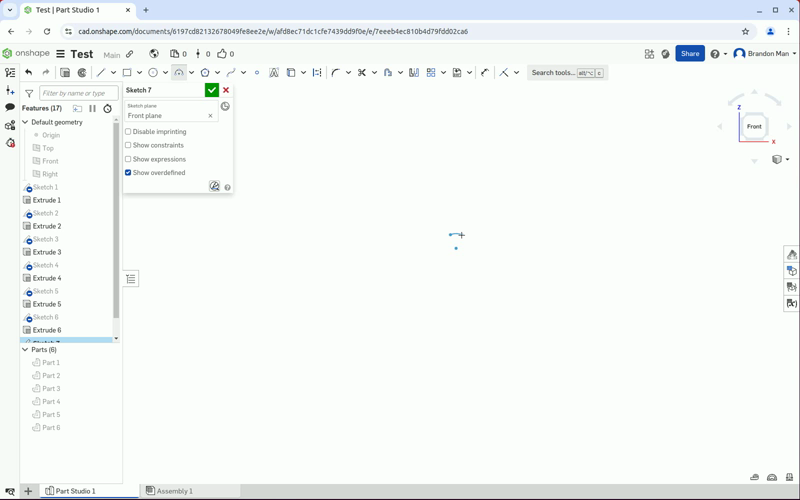
click(461, 234)
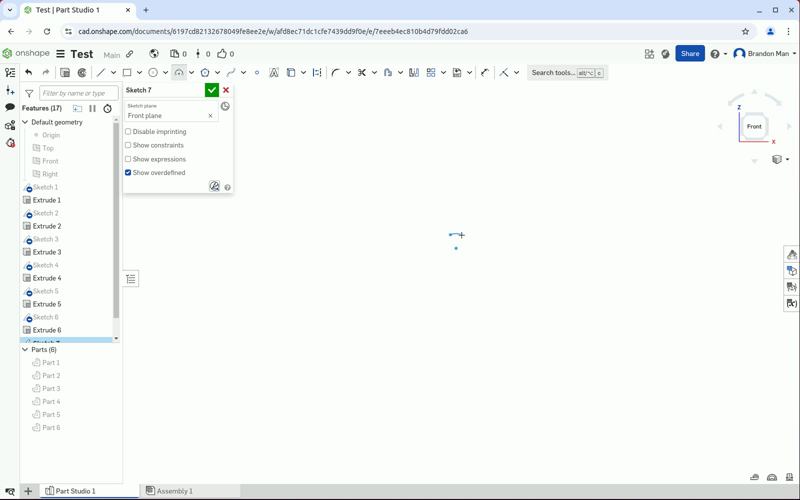
scroll(-6)
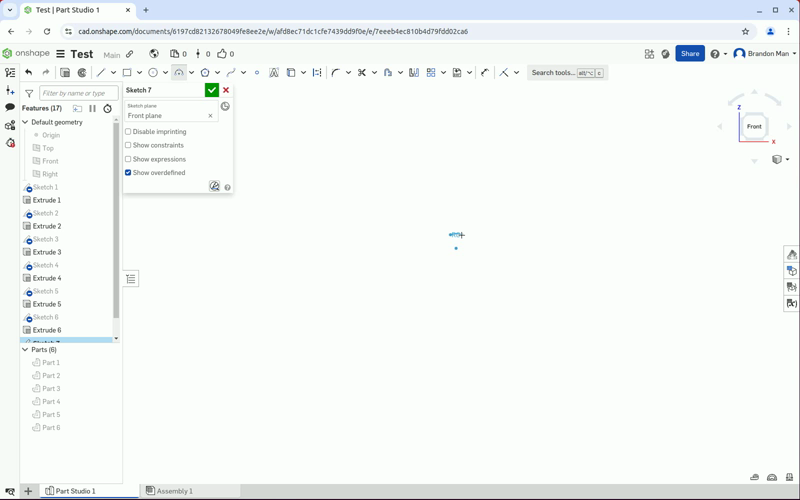
scroll(-6)
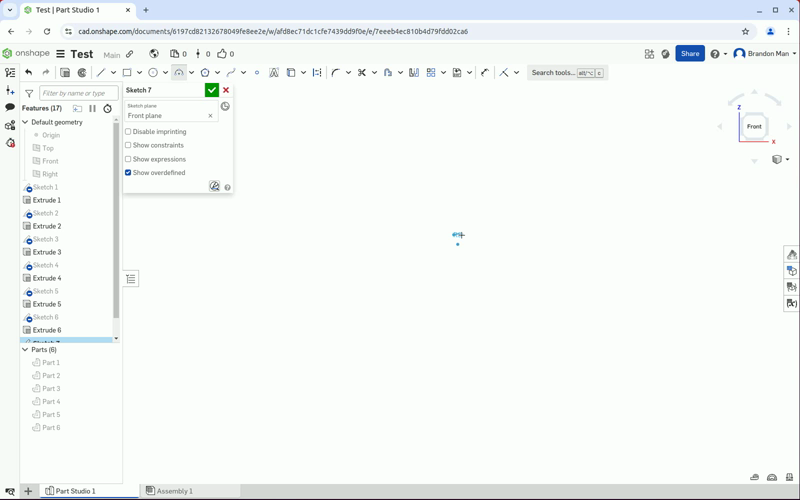
scroll(-6)
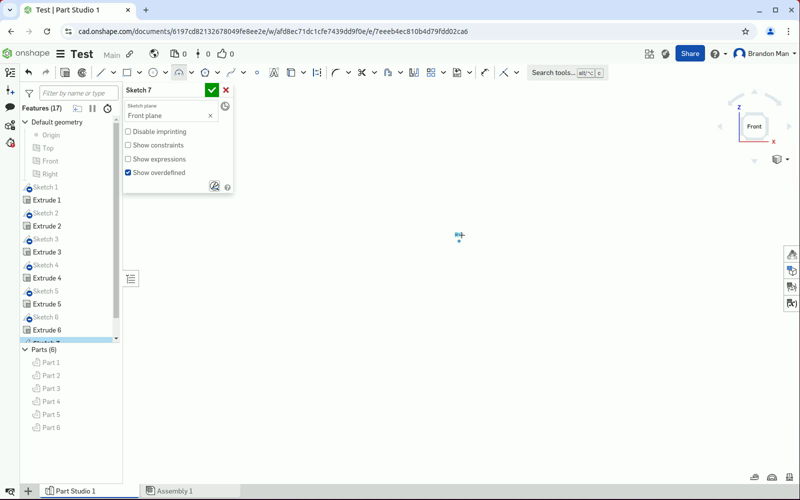
scroll(-6)
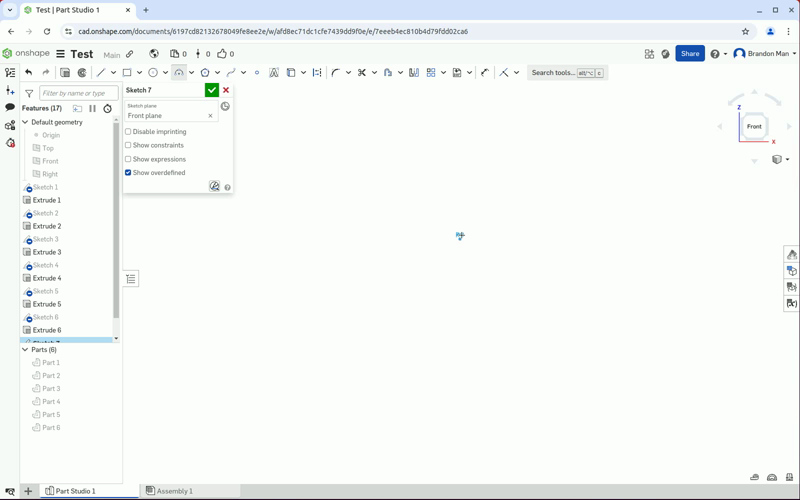
scroll(-6)
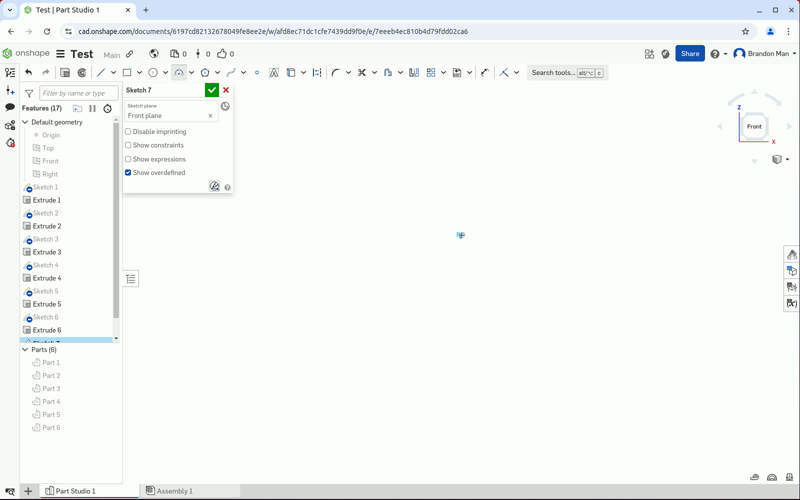
scroll(-6)
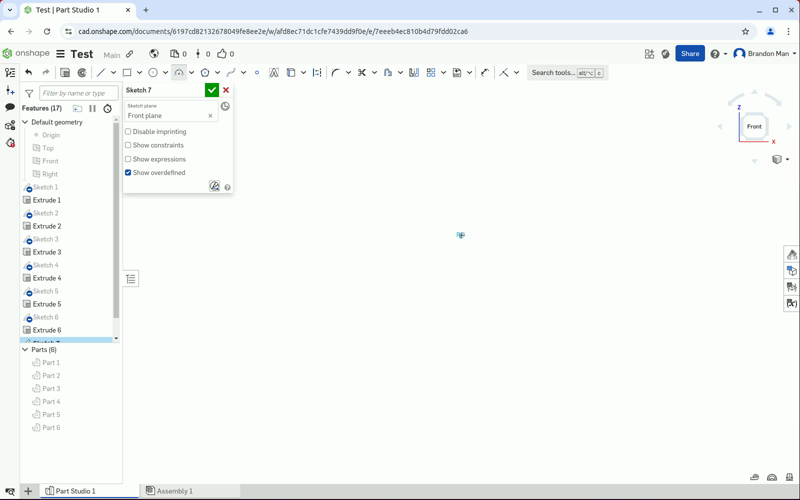
scroll(-6)
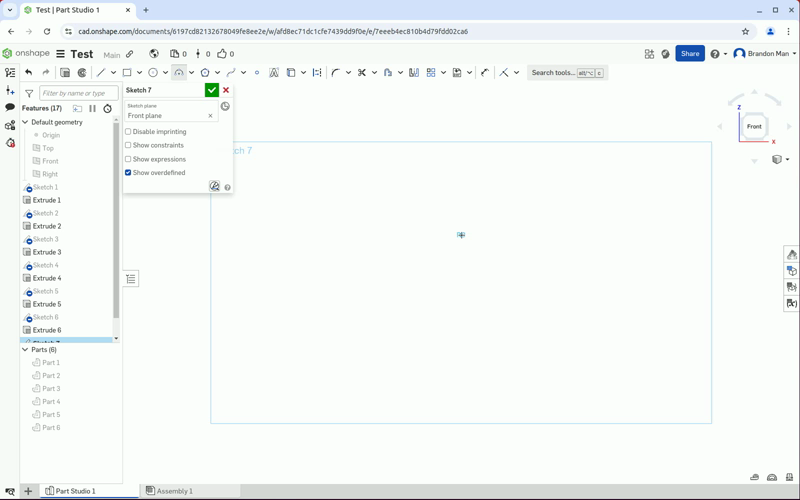
mouse_move(461, 279)
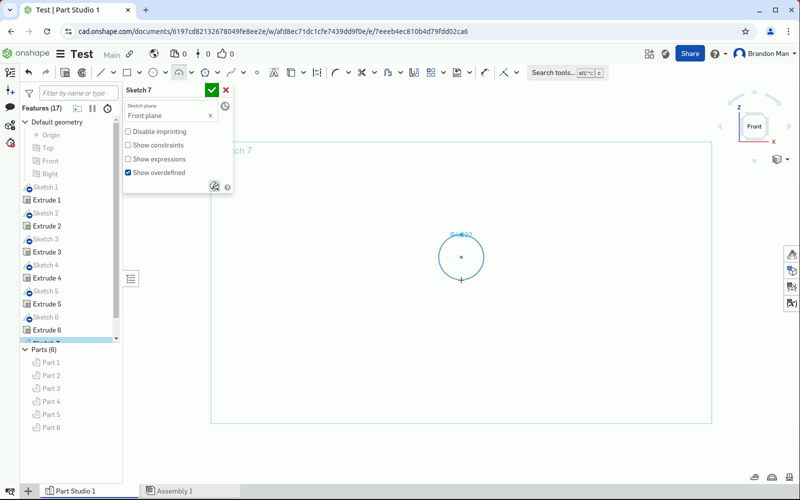
scroll(6)
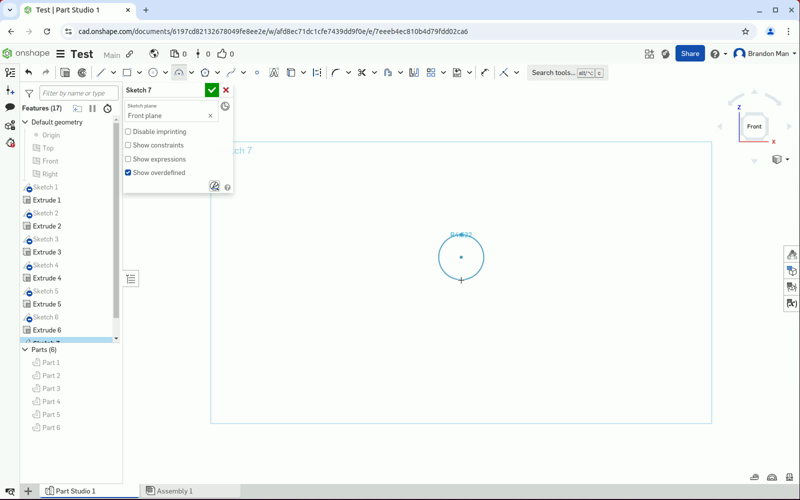
scroll(6)
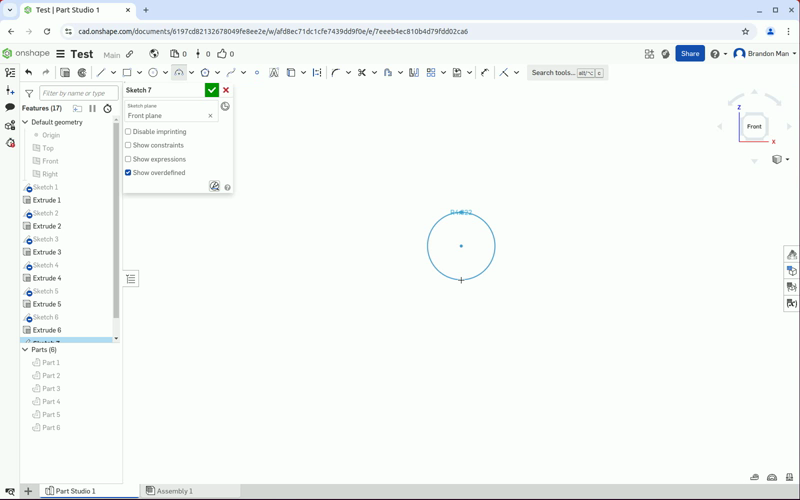
scroll(6)
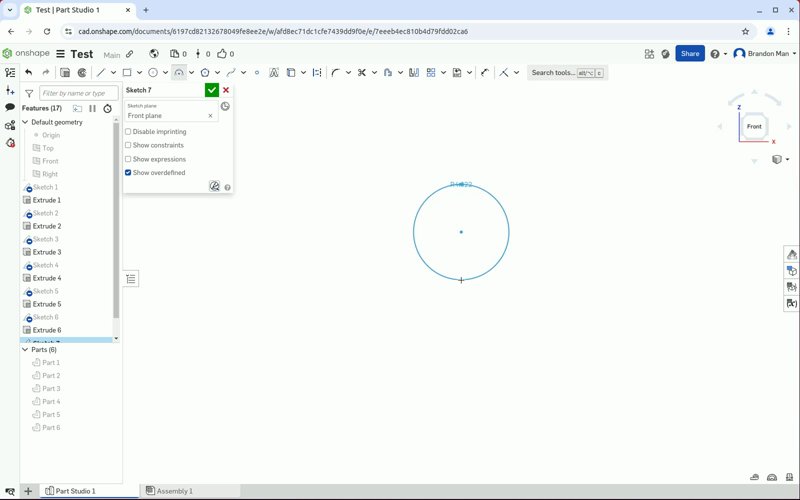
scroll(6)
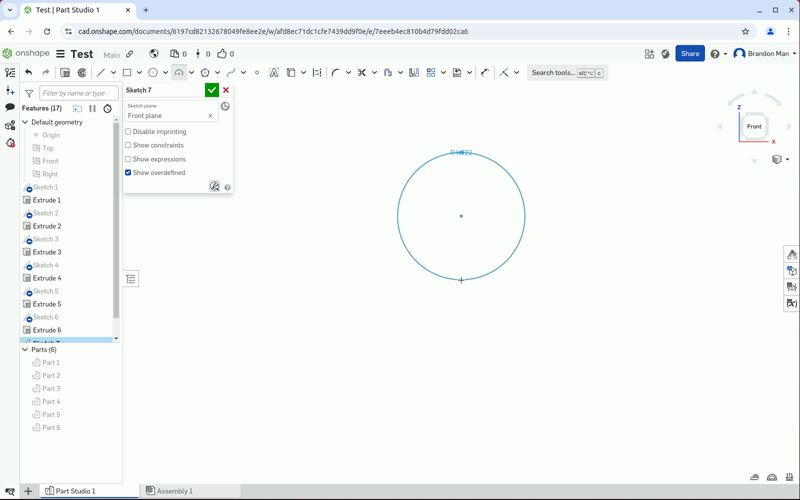
scroll(6)
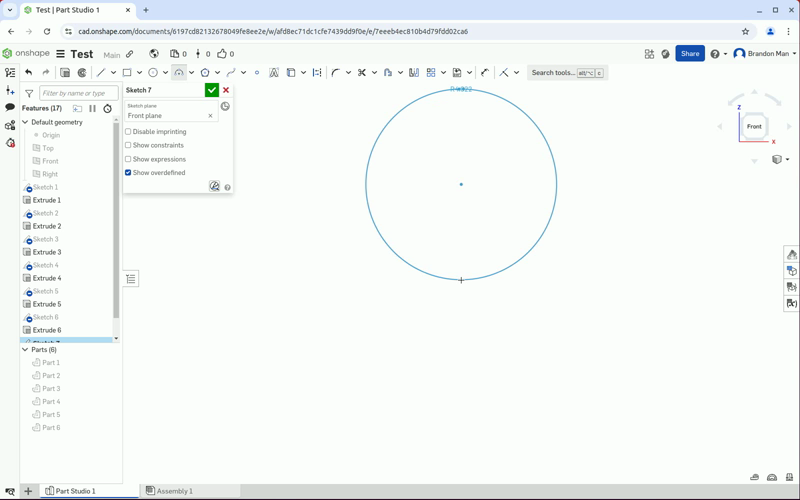
scroll(6)
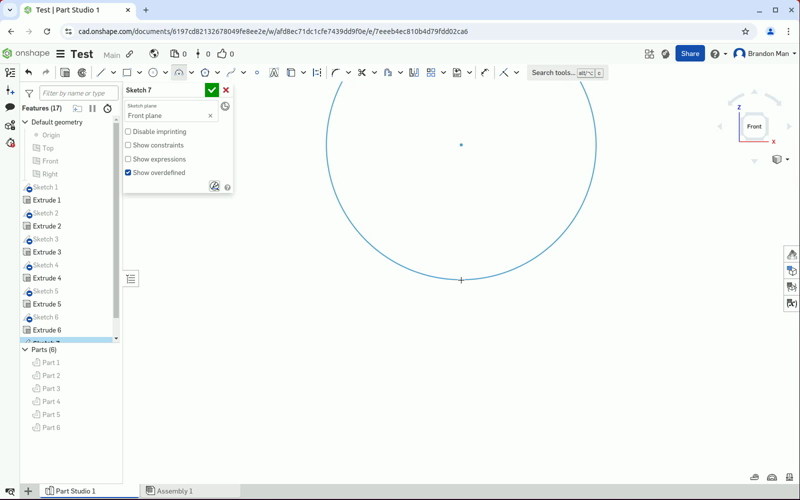
scroll(6)
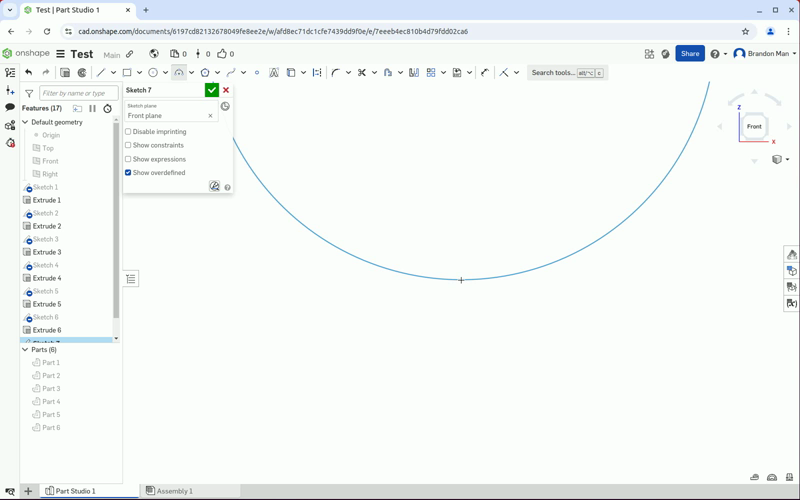
click(461, 279)
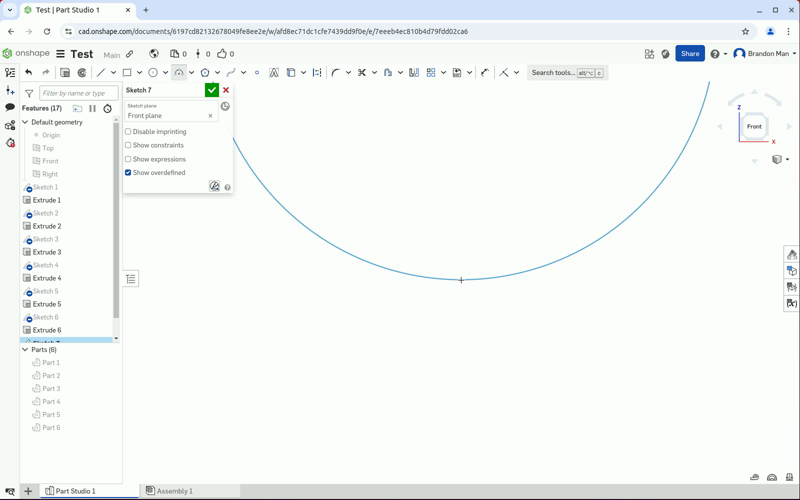
scroll(-6)
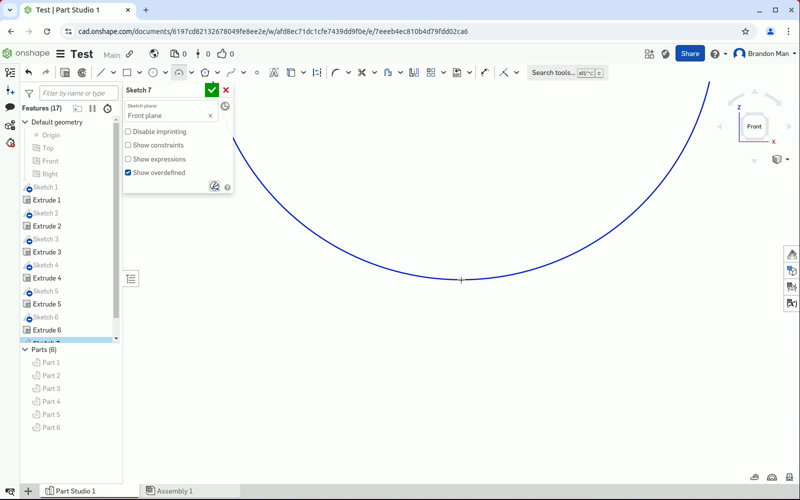
scroll(-6)
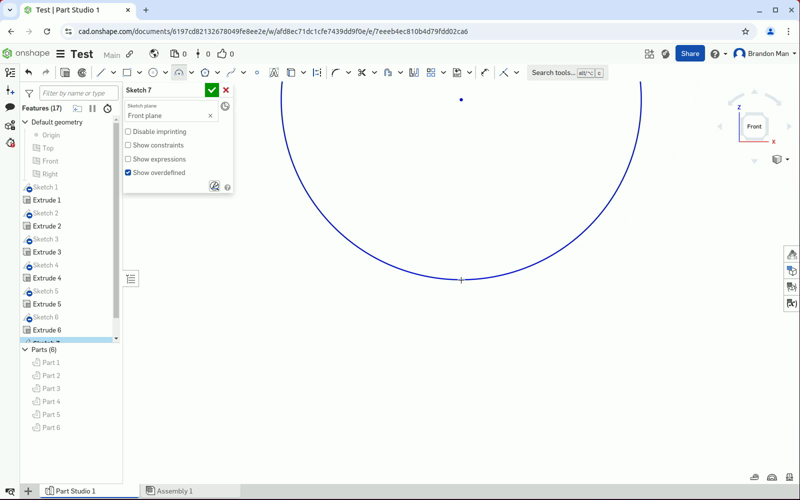
scroll(-6)
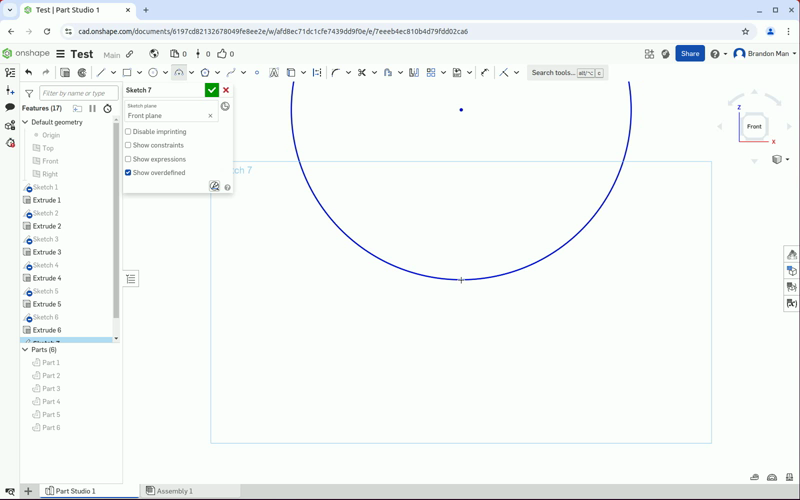
scroll(-6)
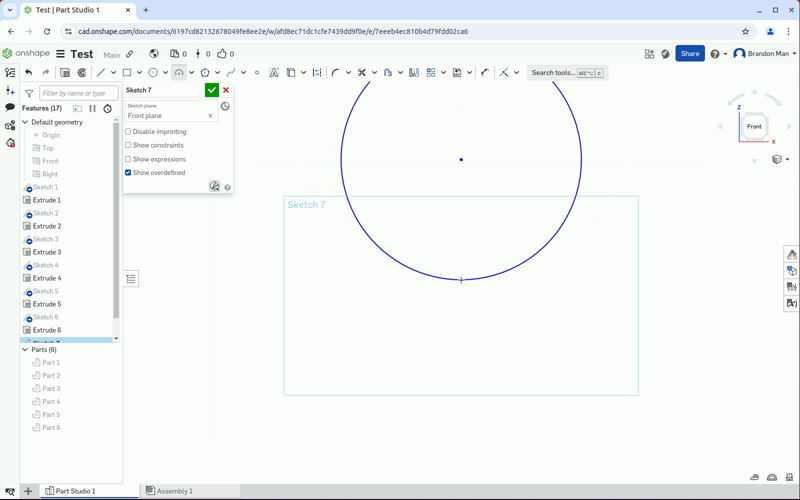
scroll(-6)
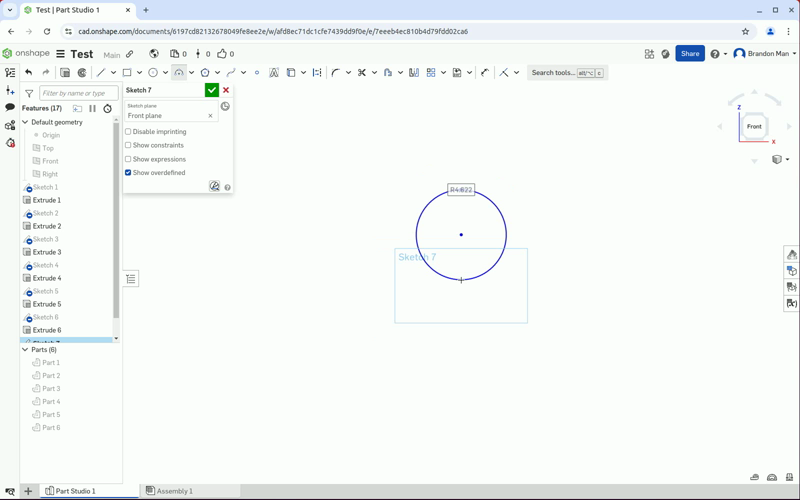
scroll(-6)
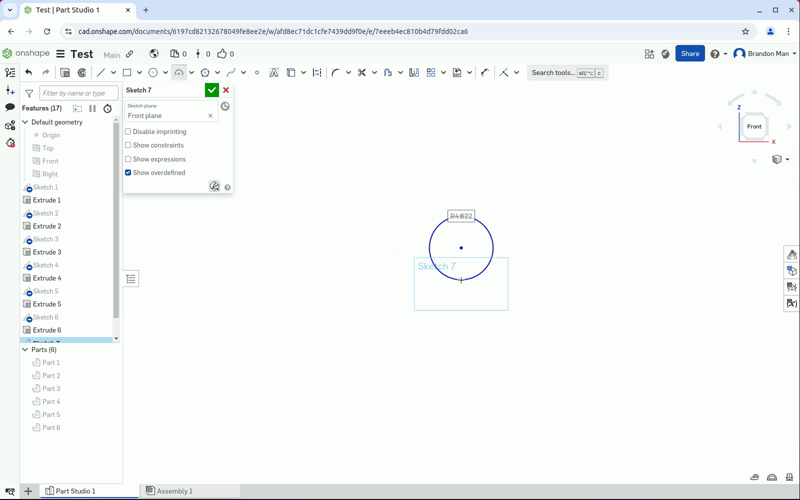
scroll(-6)
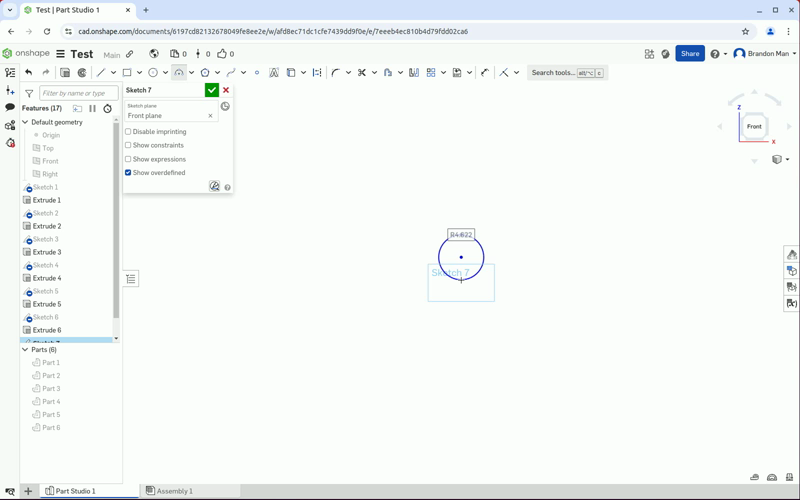
key_up(shift)
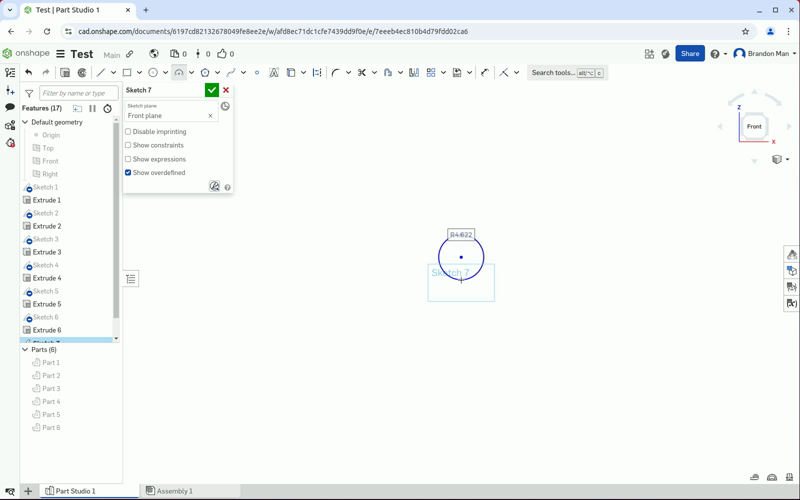
key(esc)
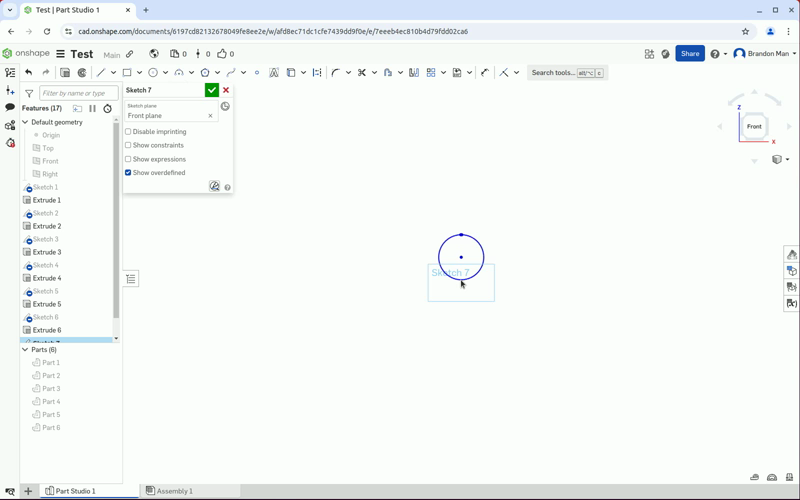
key(l)
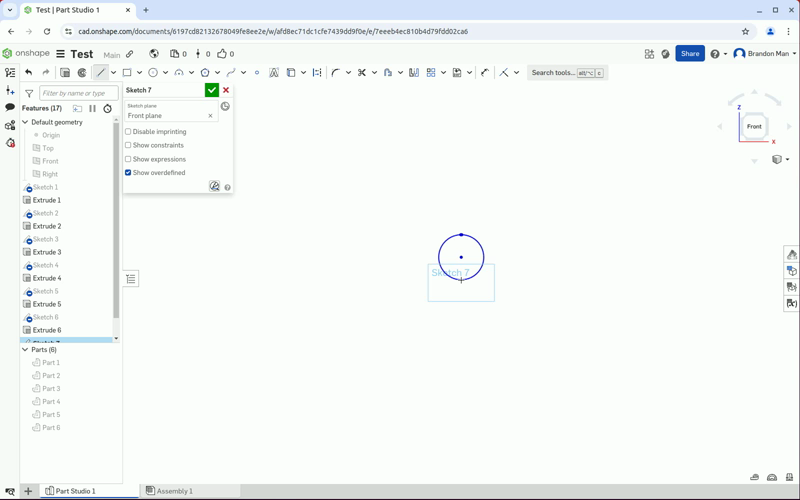
mouse_move(461, 234)
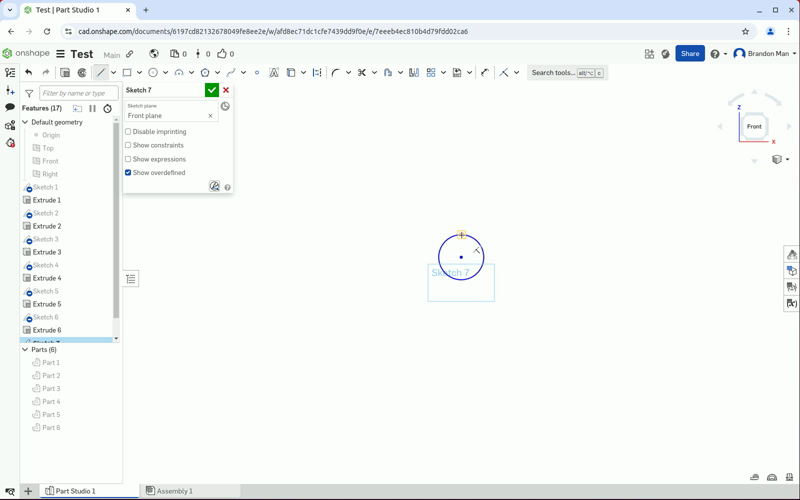
scroll(6)
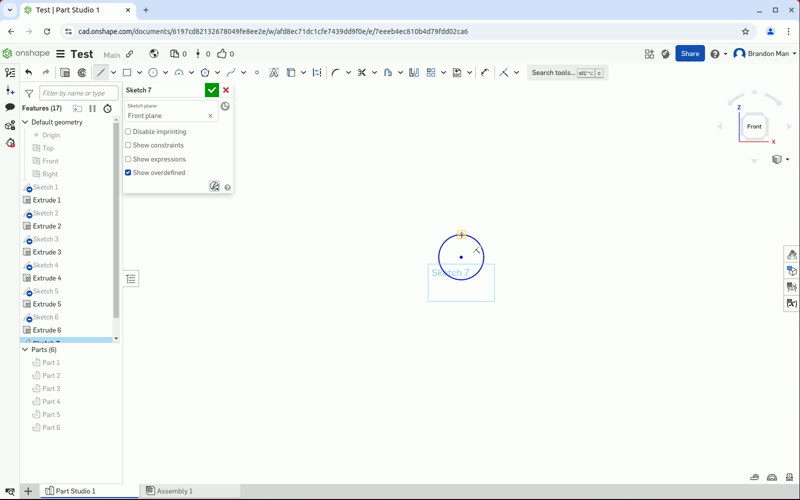
scroll(6)
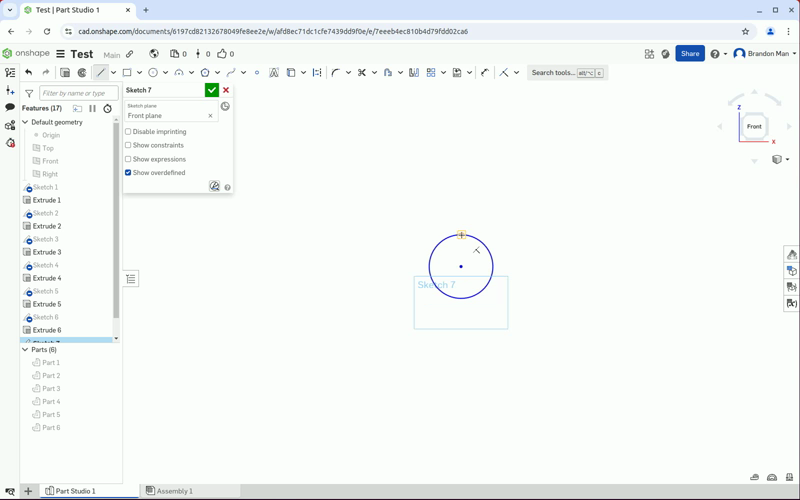
scroll(6)
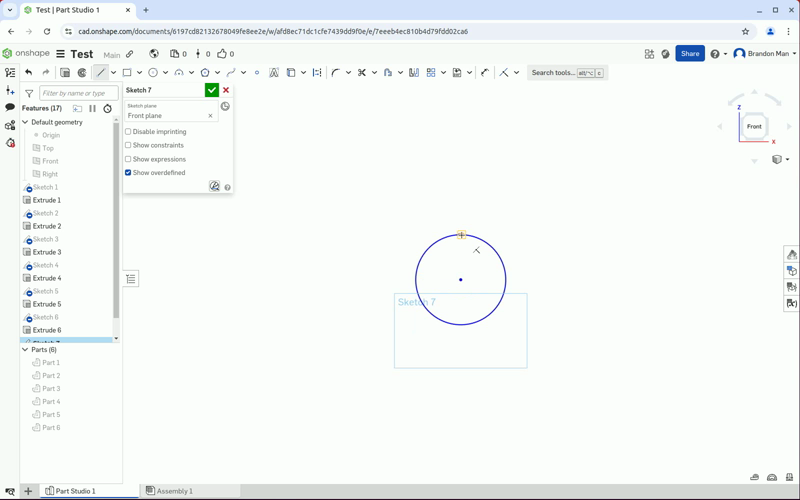
scroll(6)
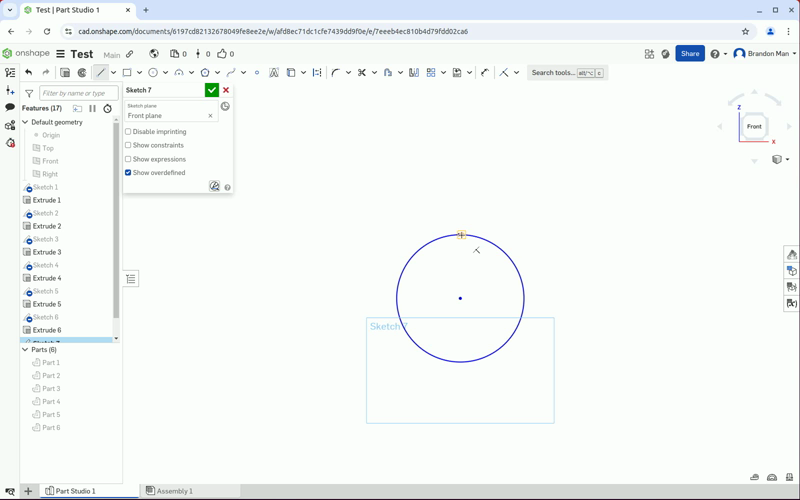
scroll(6)
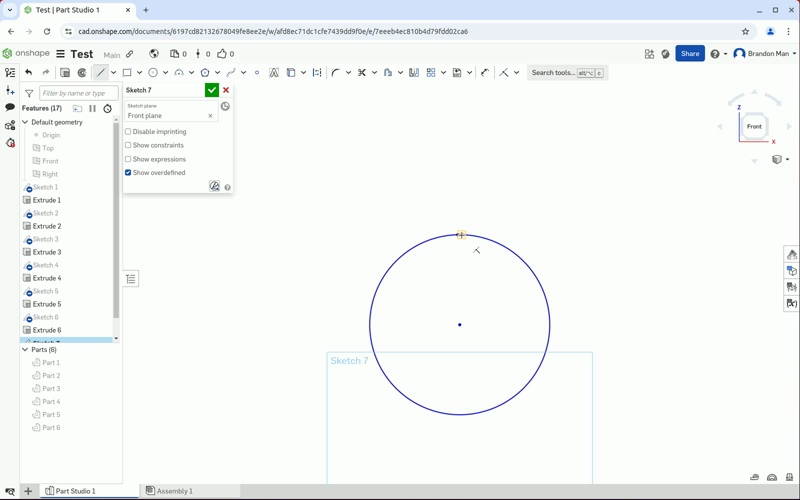
scroll(6)
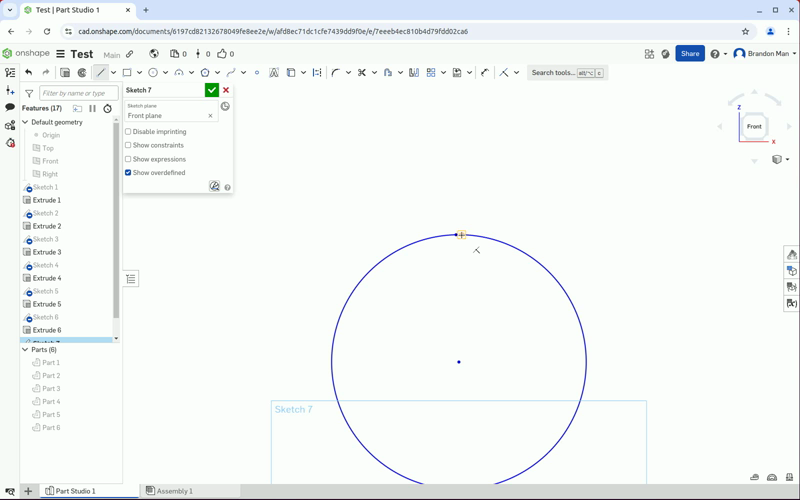
scroll(6)
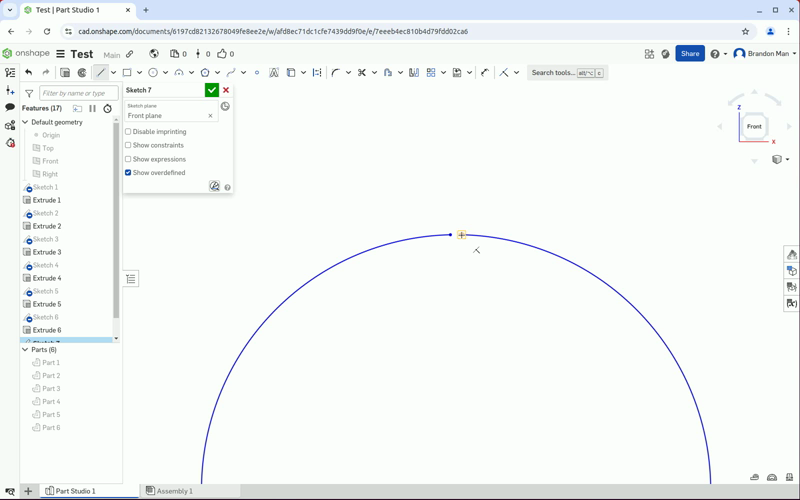
click(461, 234)
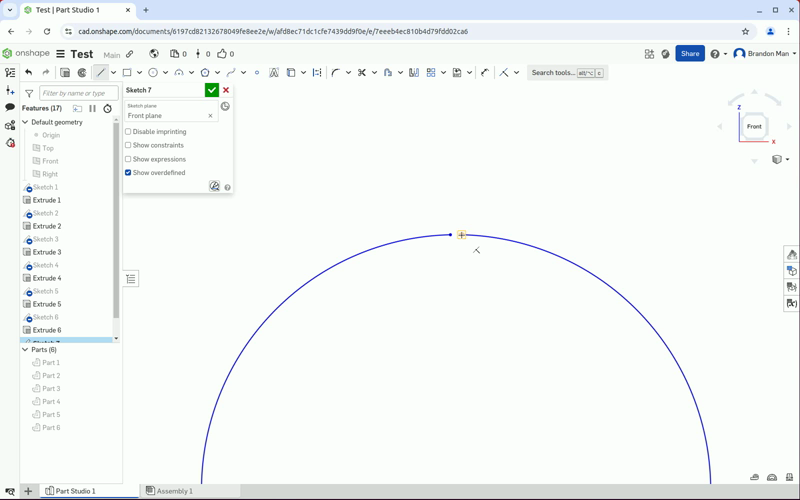
scroll(-6)
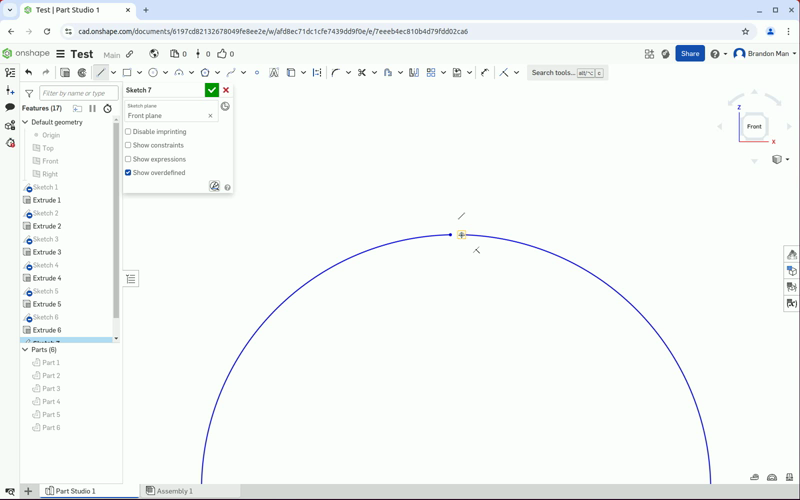
scroll(-6)
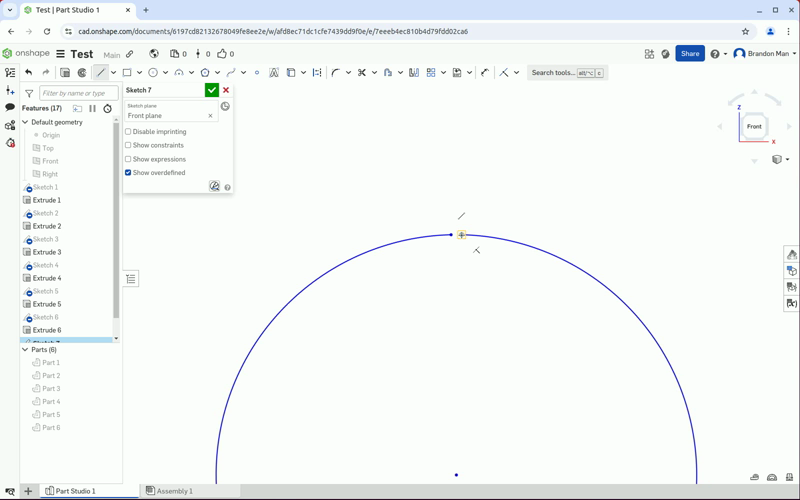
scroll(-6)
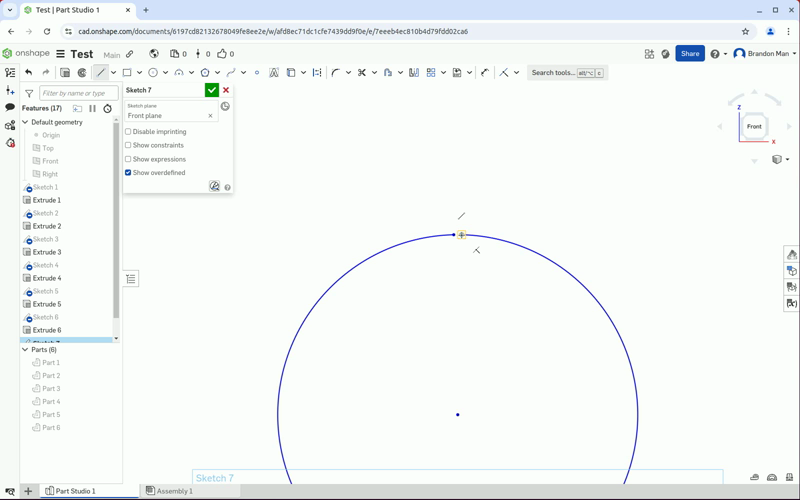
scroll(-6)
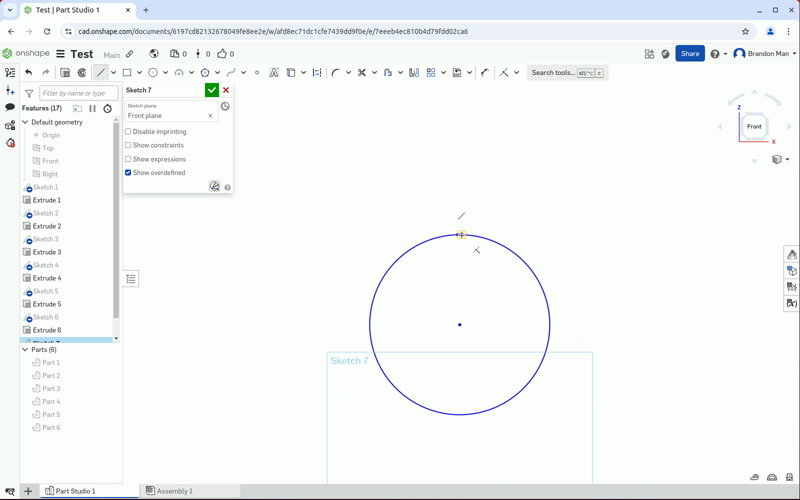
scroll(-6)
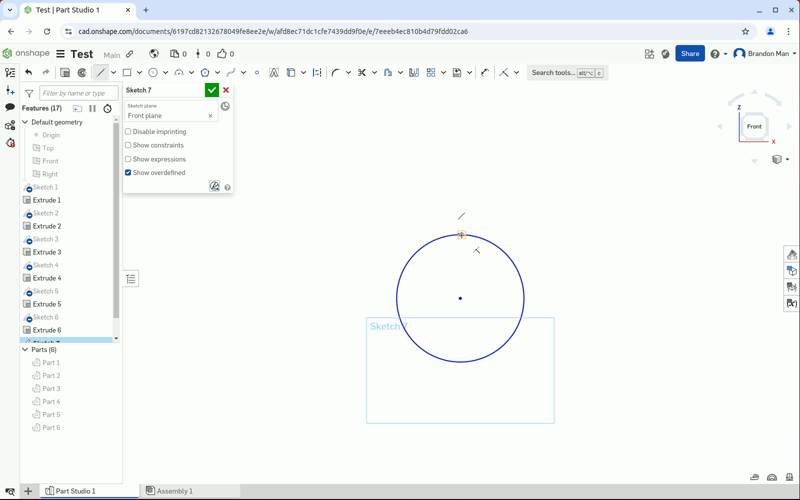
scroll(-6)
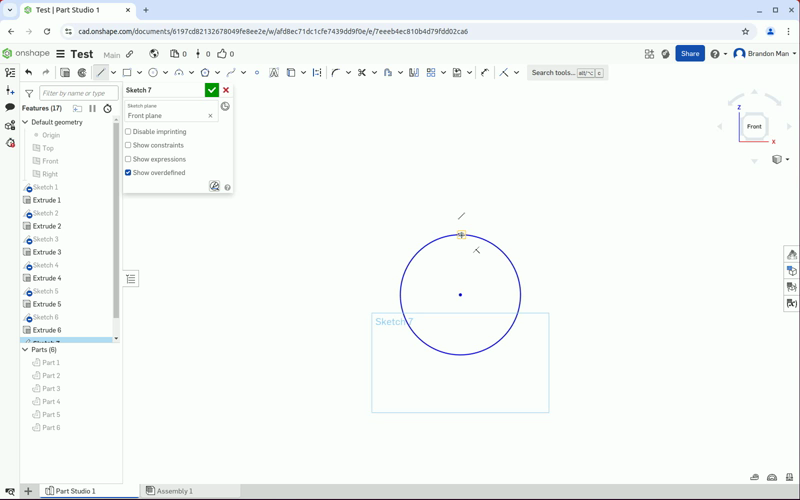
scroll(-6)
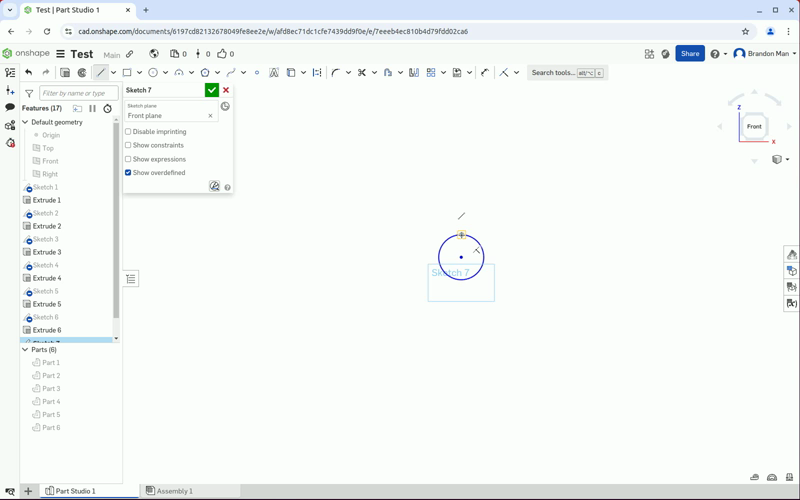
mouse_move(492, 234)
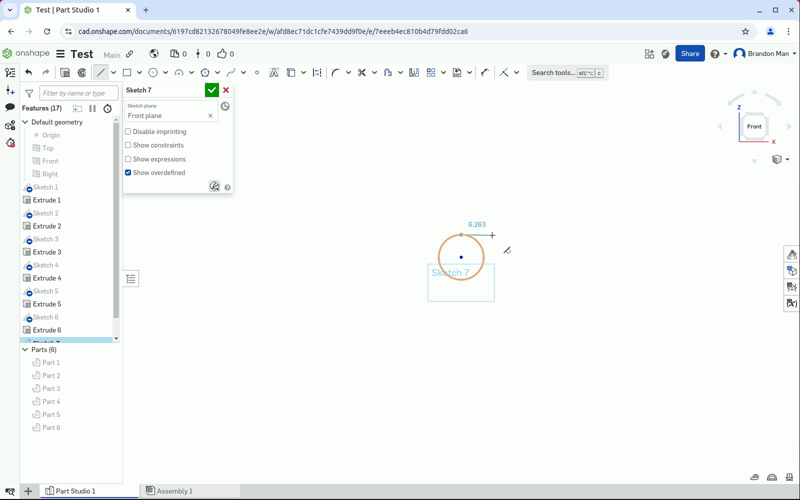
key_down(shift)
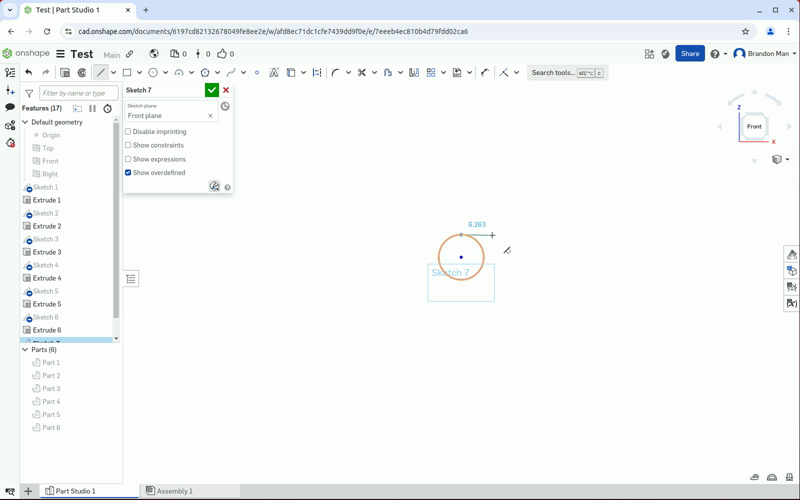
mouse_move(460, 234)
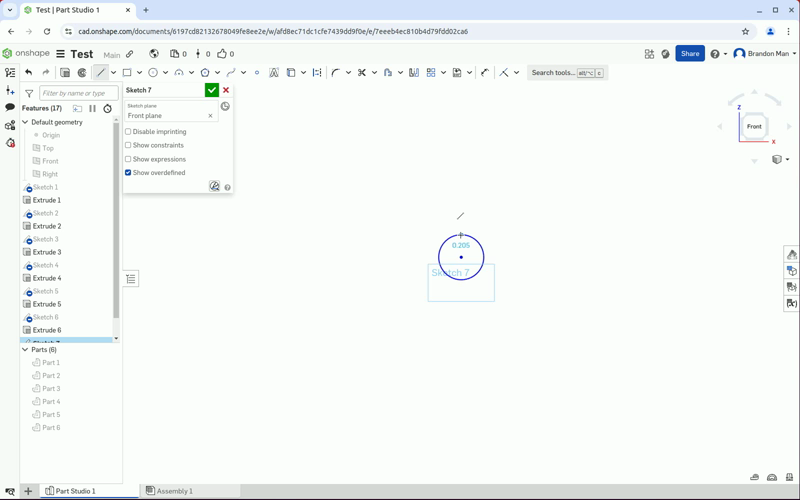
scroll(6)
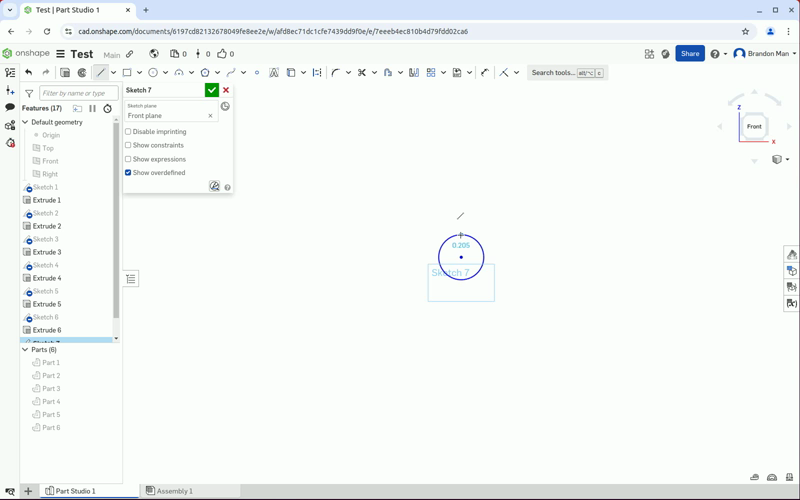
scroll(6)
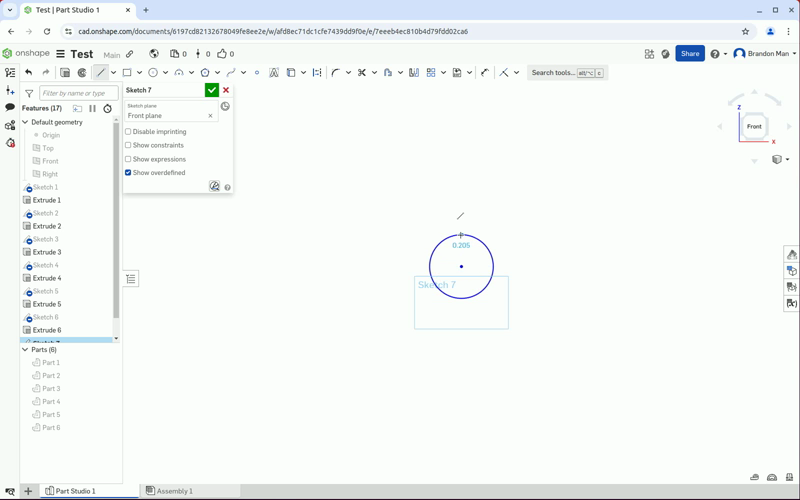
scroll(6)
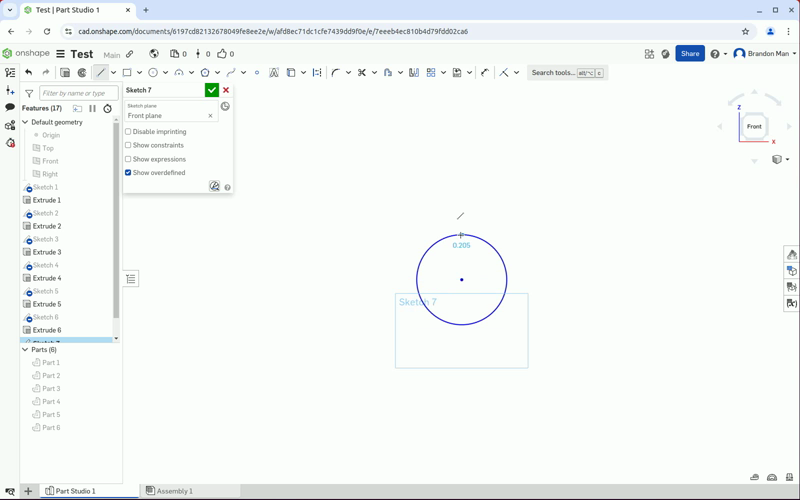
scroll(6)
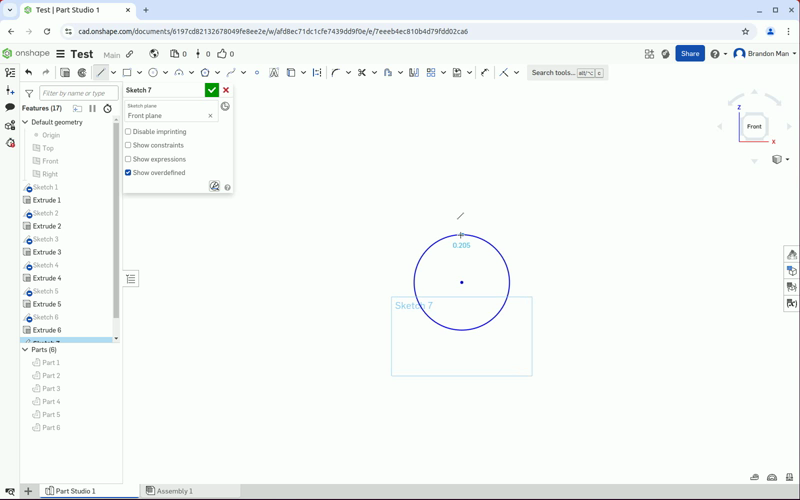
scroll(6)
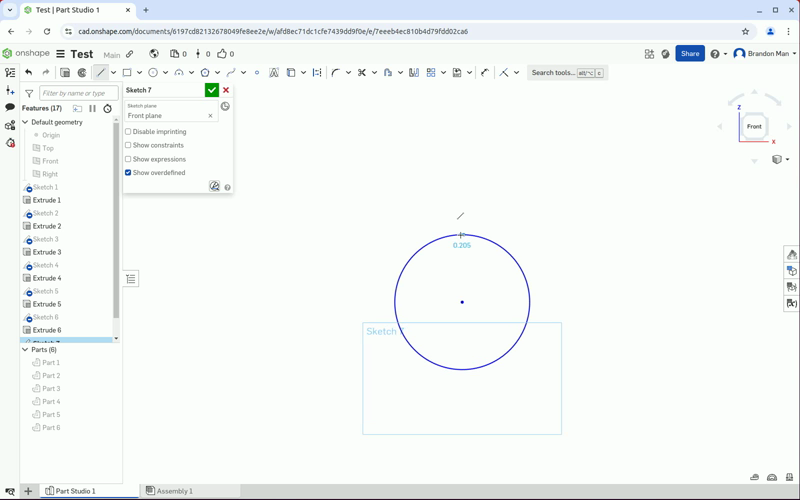
scroll(6)
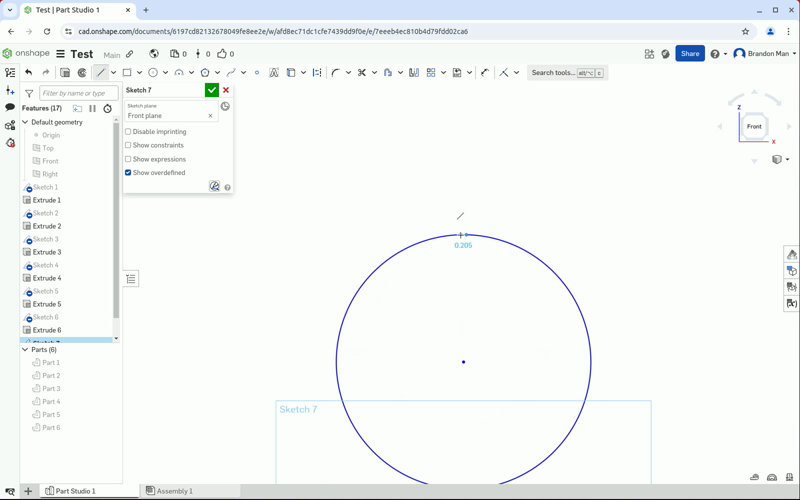
scroll(6)
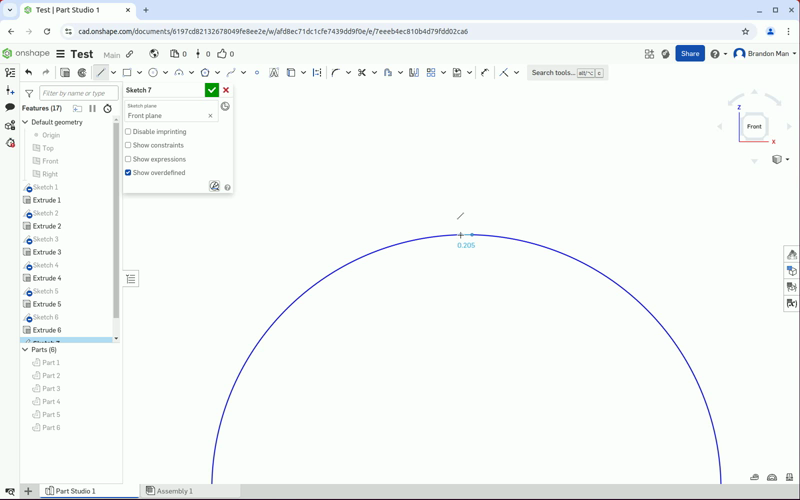
key_up(shift)
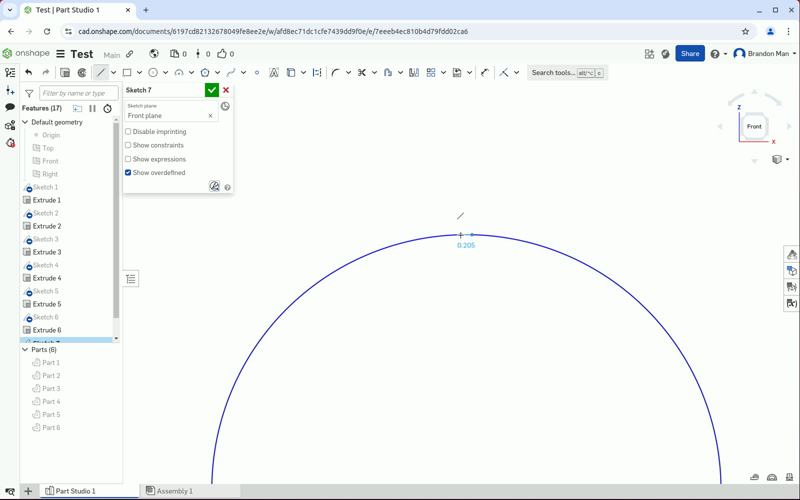
click(460, 234)
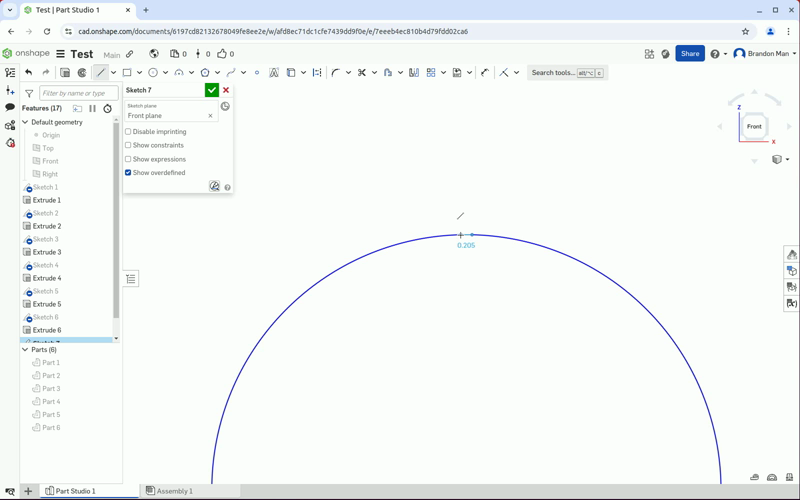
scroll(-6)
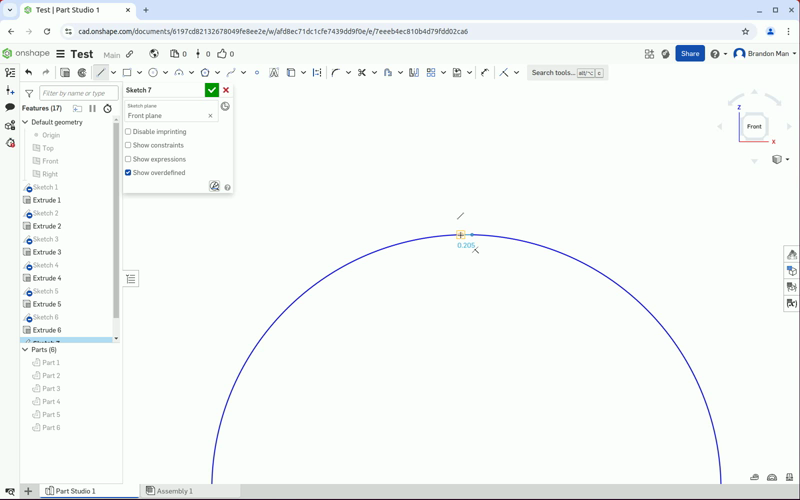
scroll(-6)
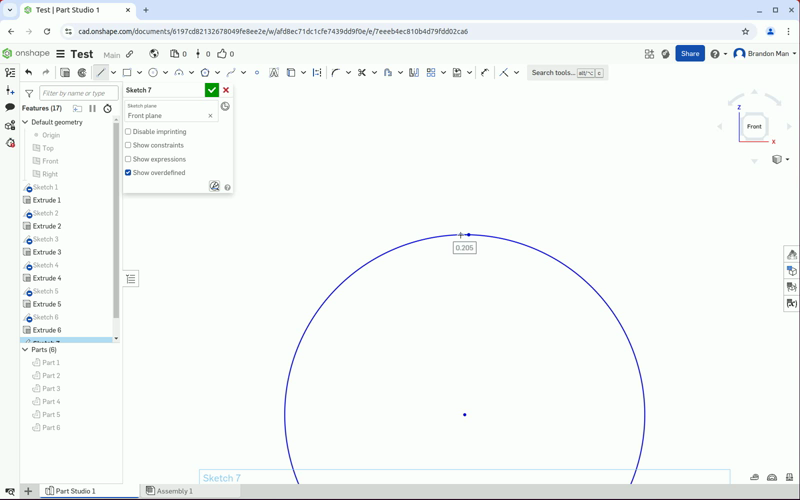
scroll(-6)
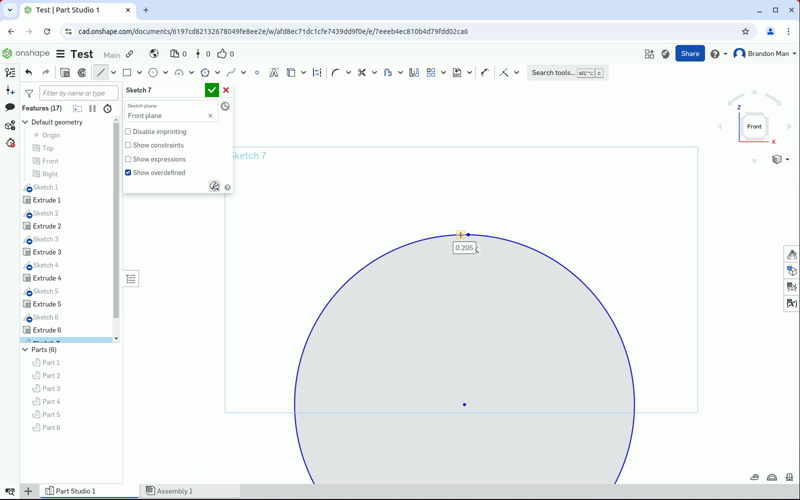
scroll(-6)
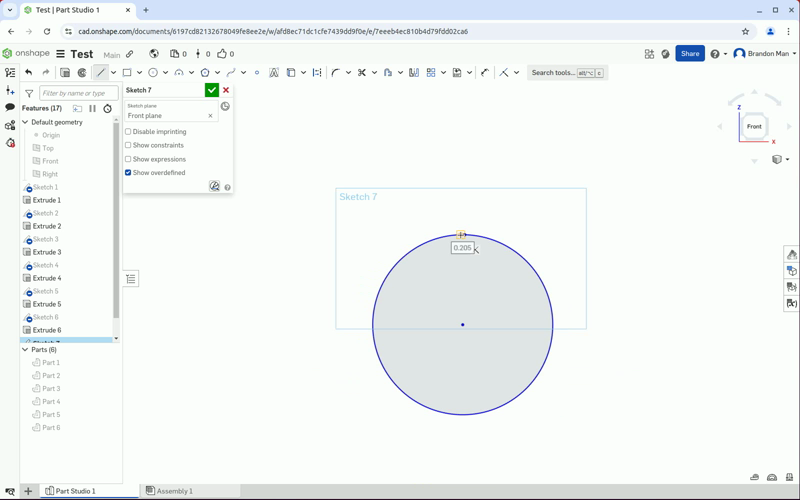
scroll(-6)
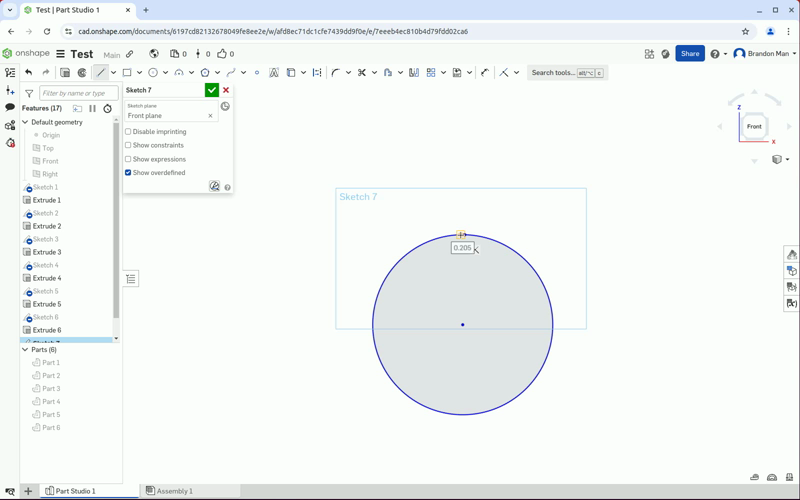
scroll(-6)
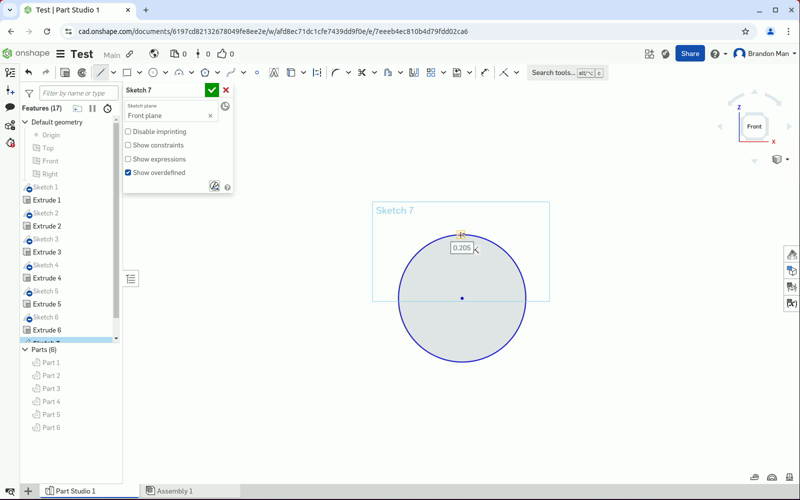
scroll(-6)
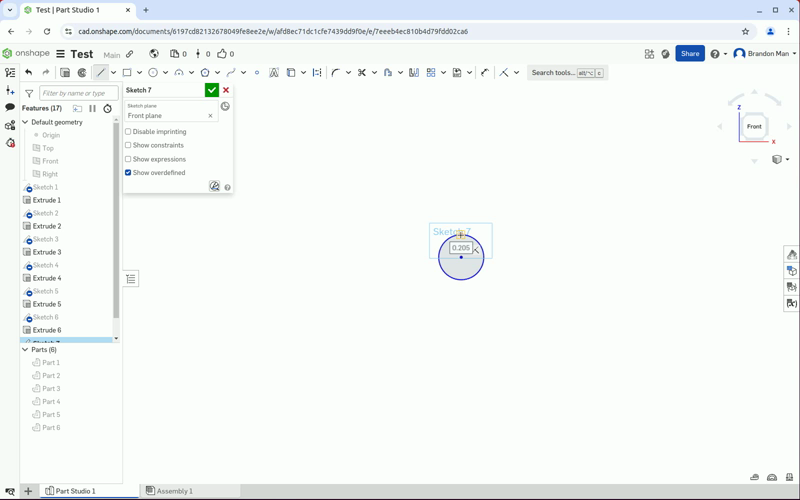
key(esc)
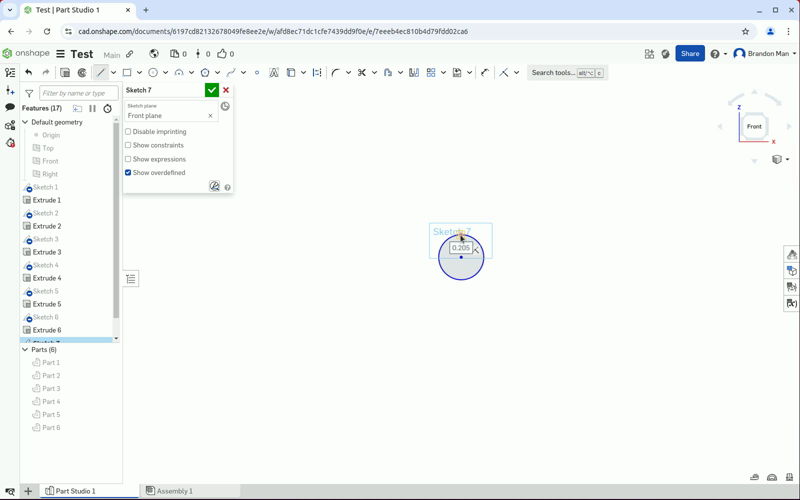
mouse_move(445, 258)
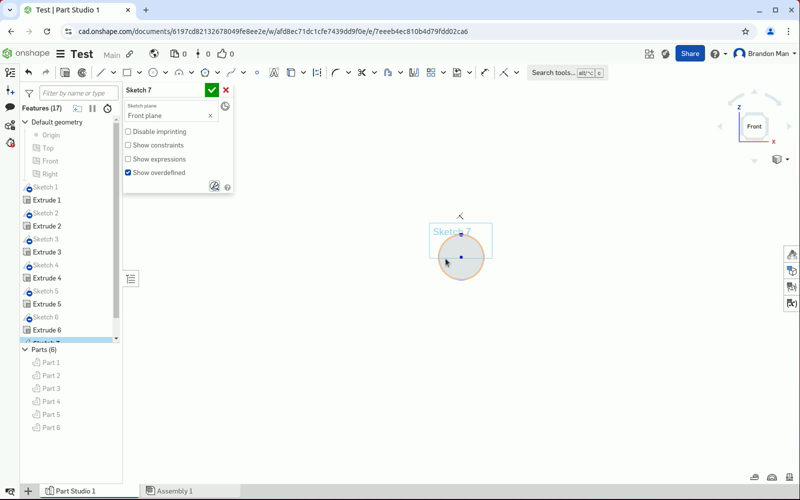
scroll(6)
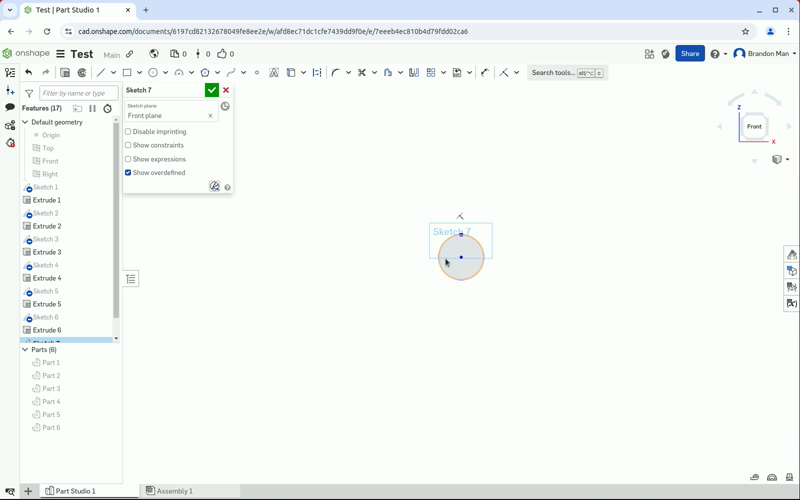
scroll(6)
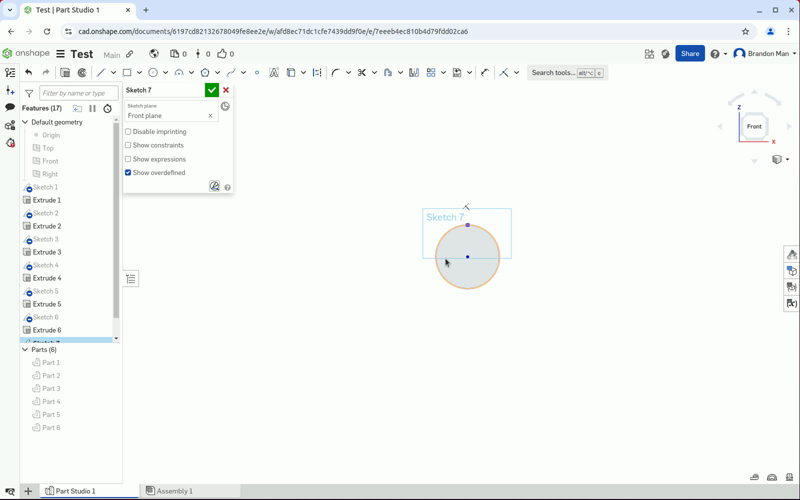
scroll(6)
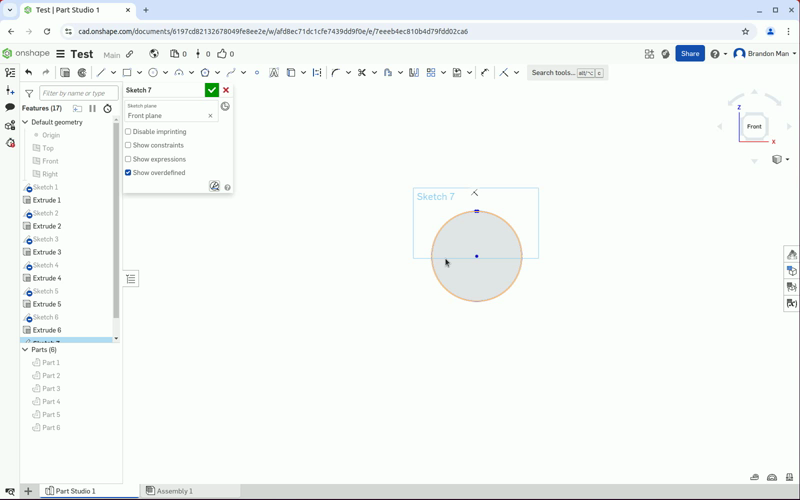
scroll(6)
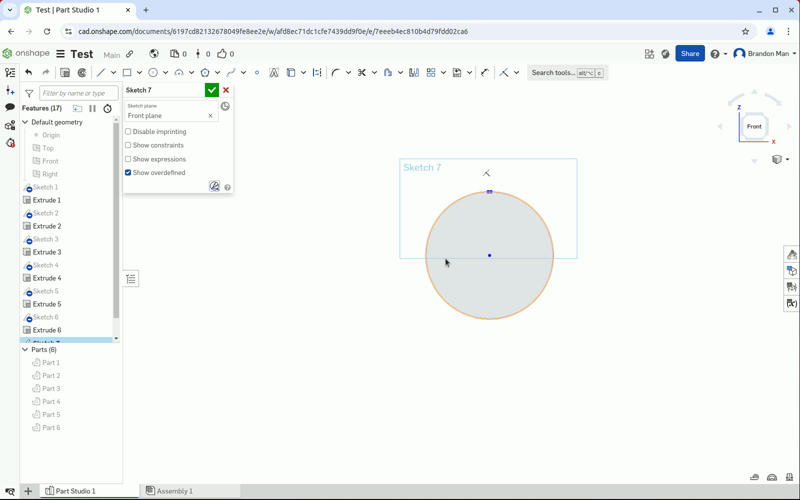
scroll(6)
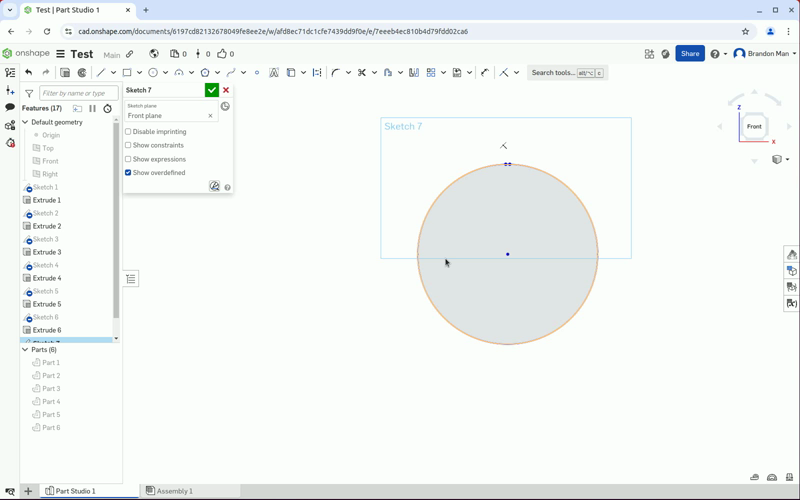
scroll(6)
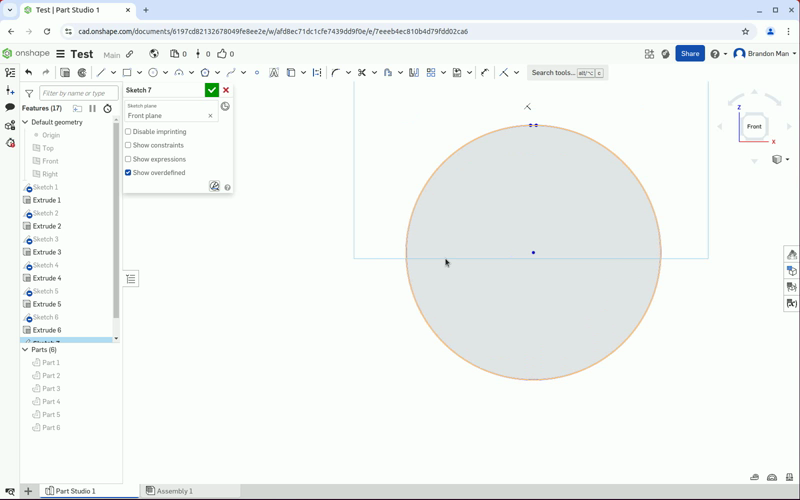
scroll(6)
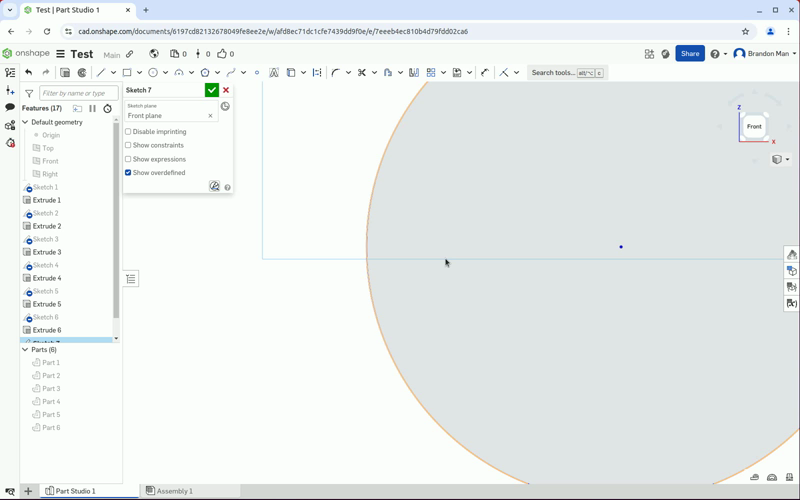
click(445, 258)
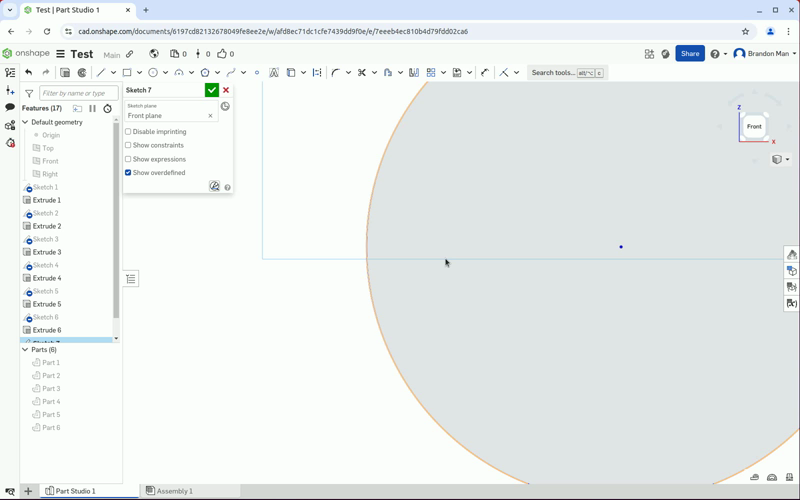
scroll(-6)
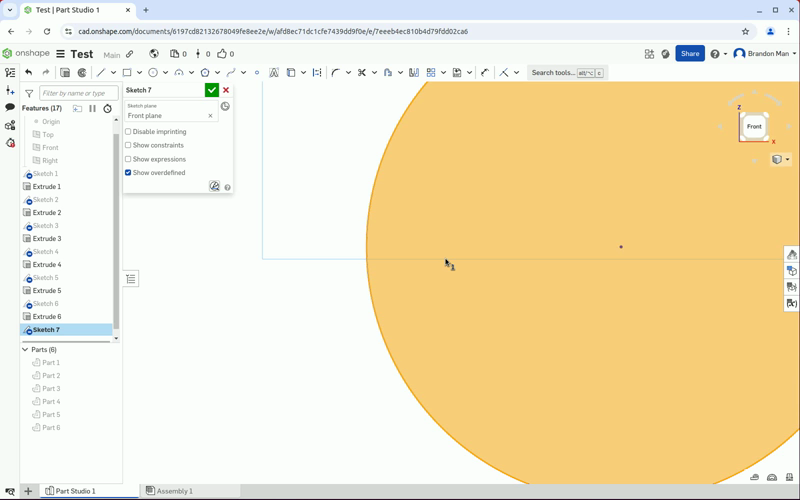
scroll(-6)
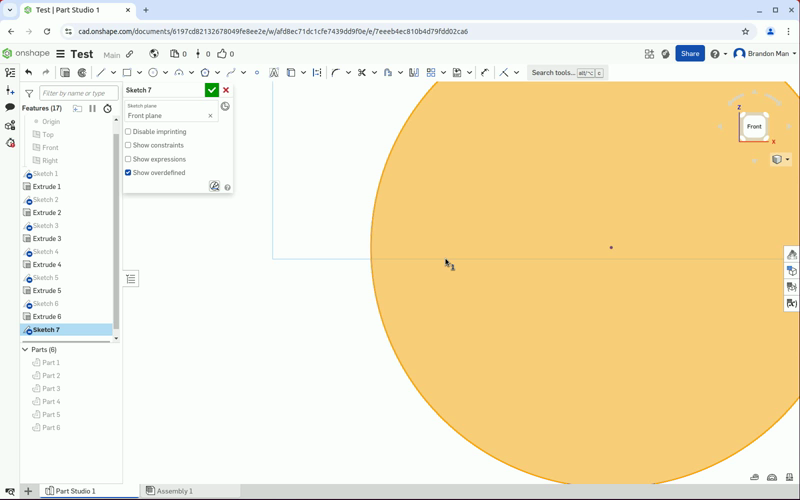
scroll(-6)
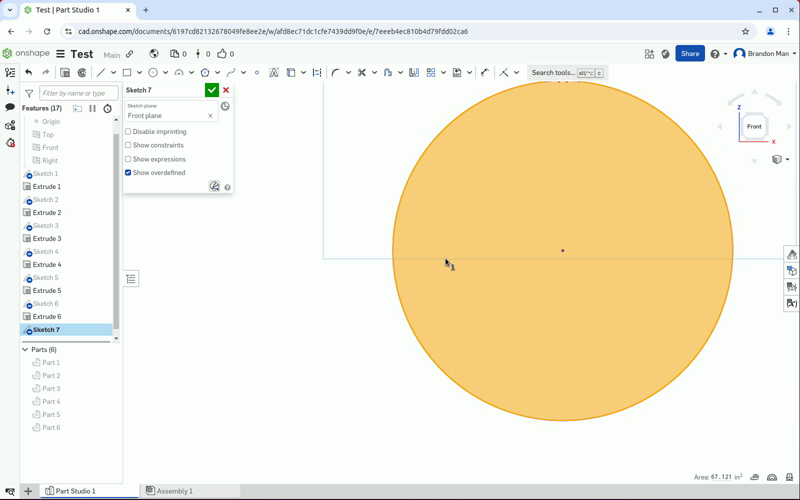
scroll(-6)
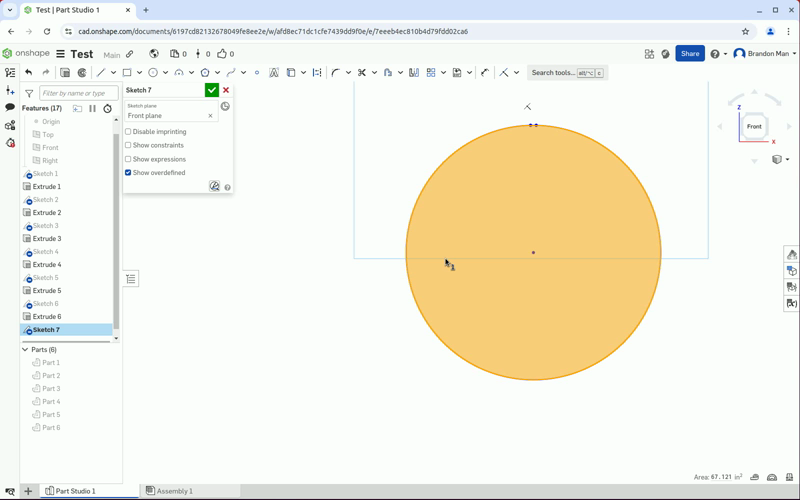
scroll(-6)
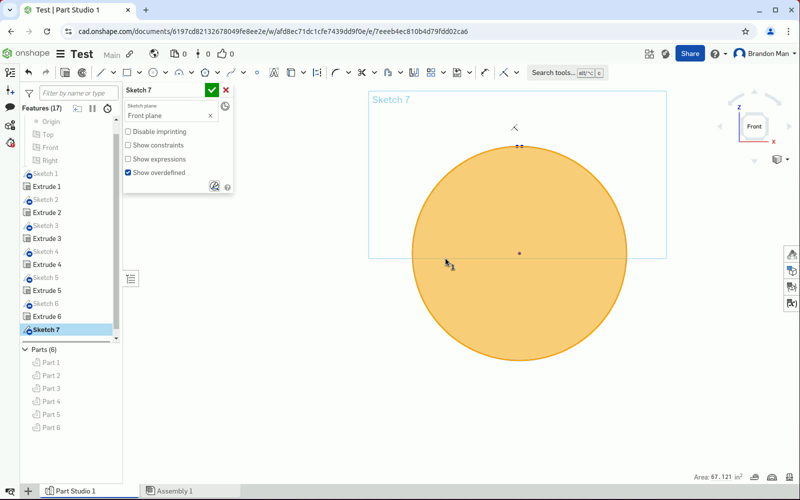
scroll(-6)
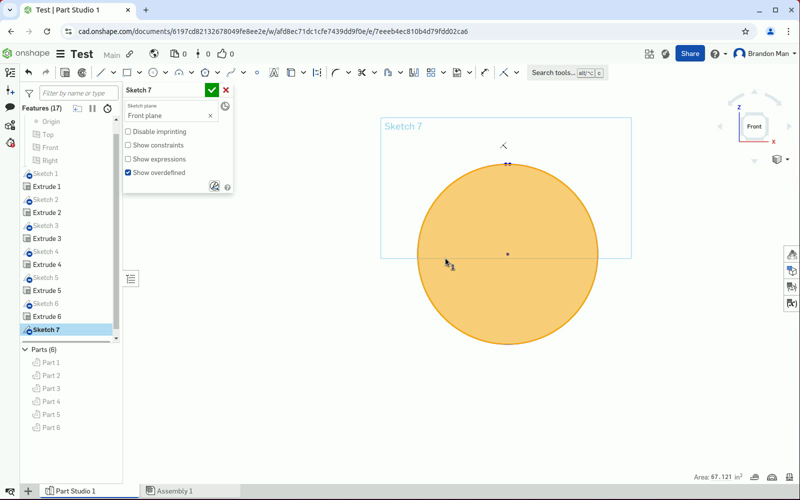
scroll(-6)
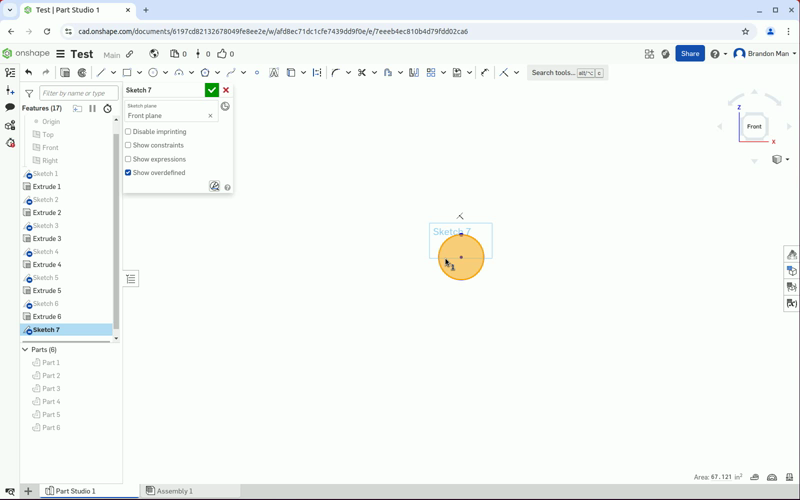
mouse_move(73, 352)
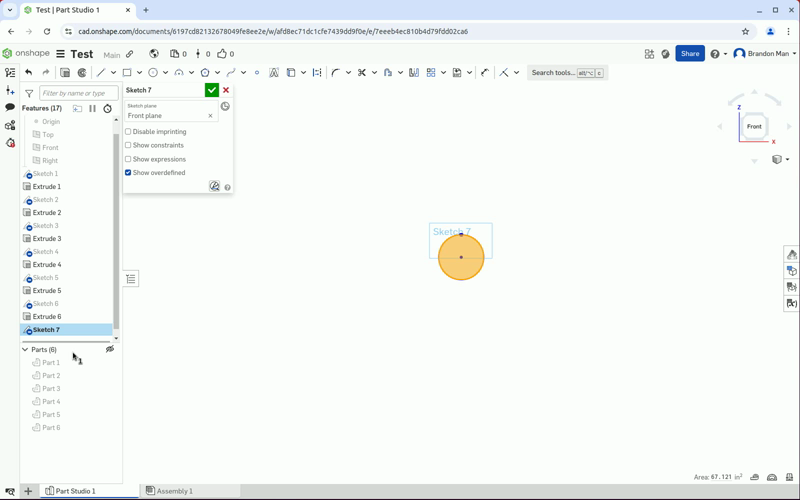
key(shift+y)
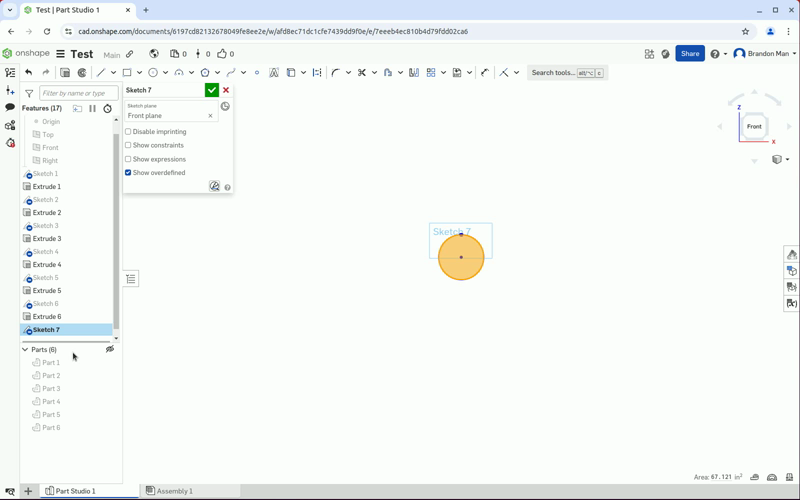
key(shift+e)
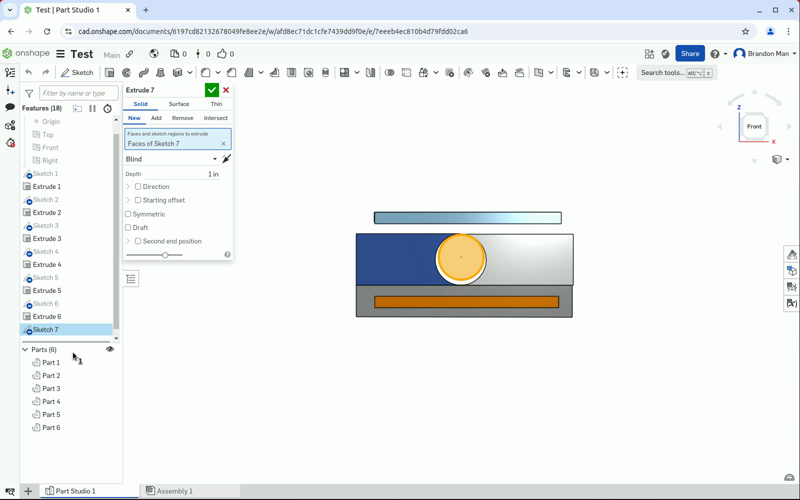
mouse_move(143, 106)
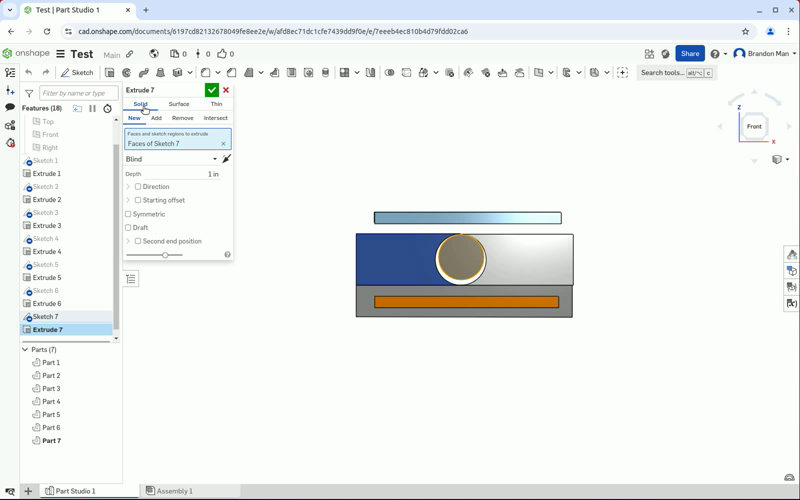
click(143, 106)
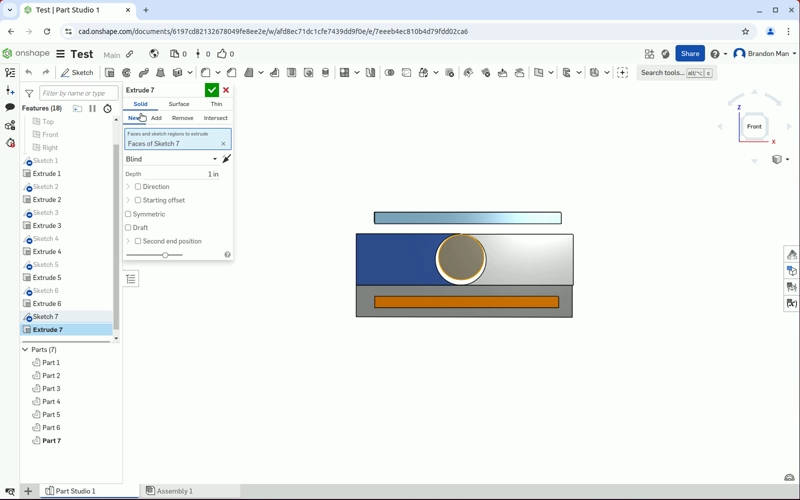
mouse_move(137, 120)
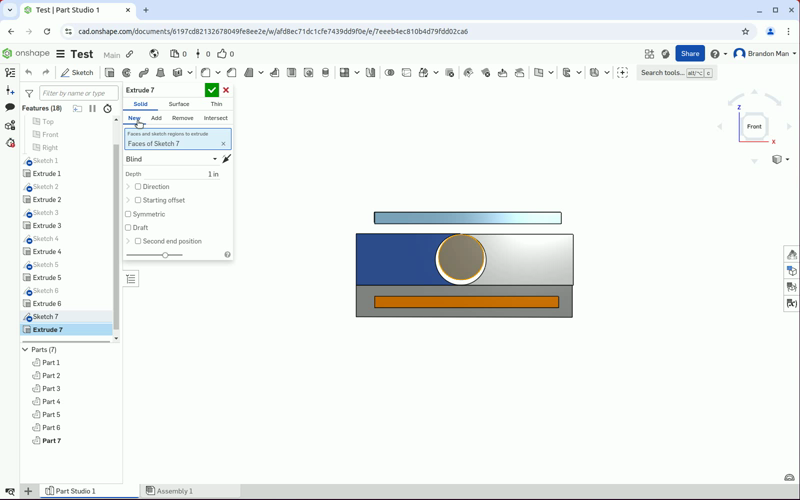
click(137, 120)
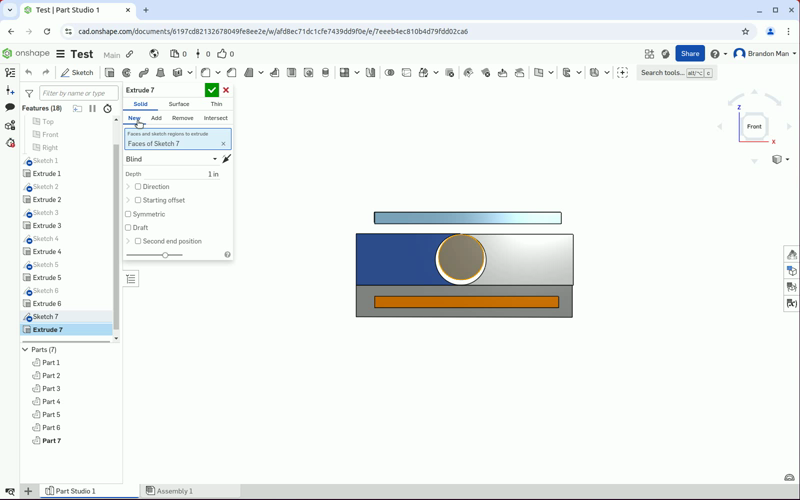
key(tab, 4)
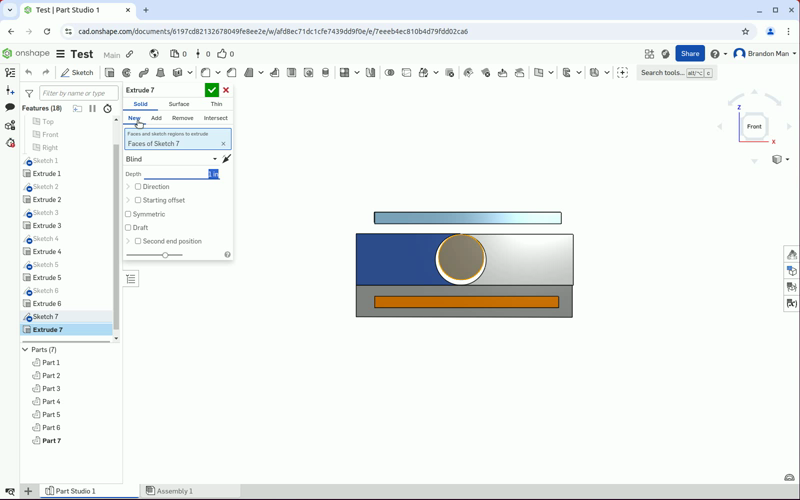
text(-4.333)
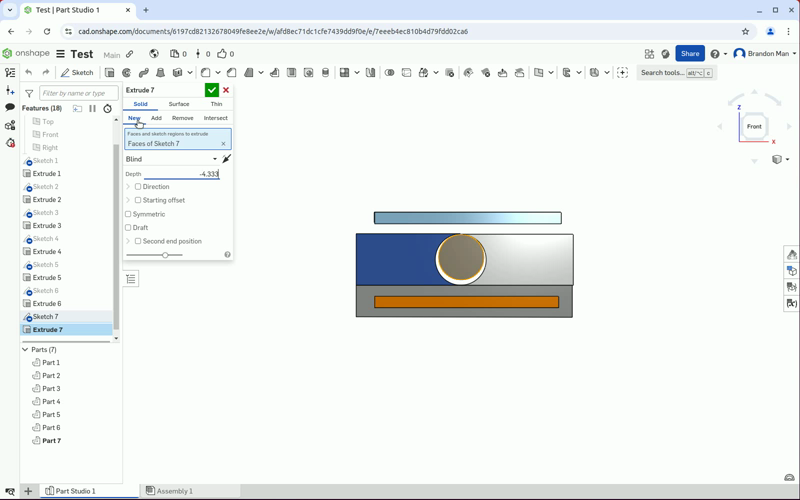
key(enter)
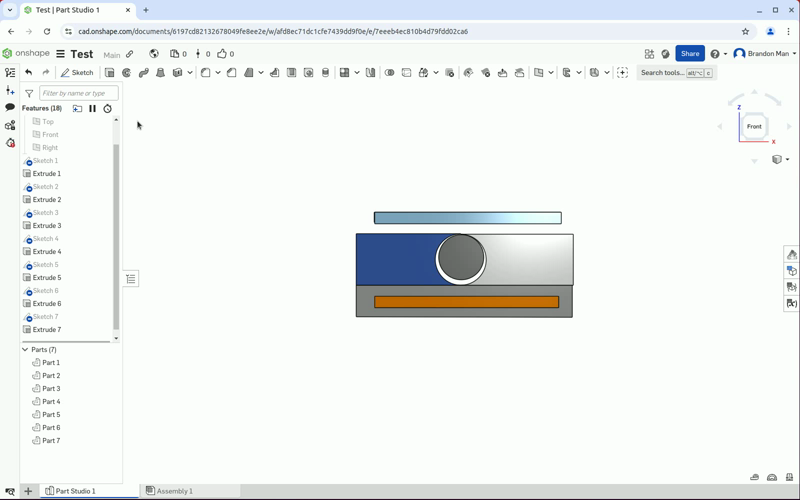
key(shift+h)
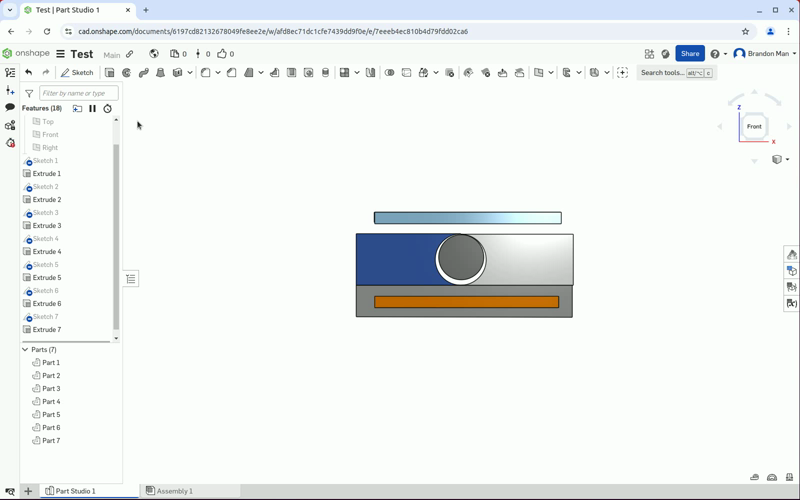
key(shift+h)
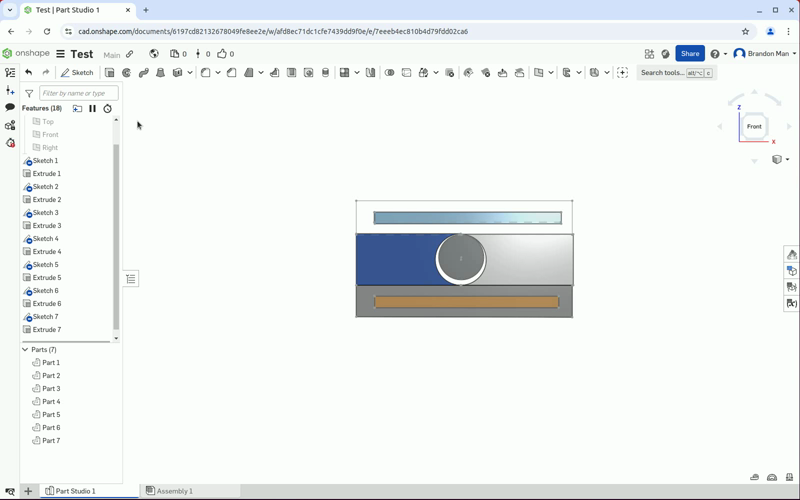
key(shift+7)
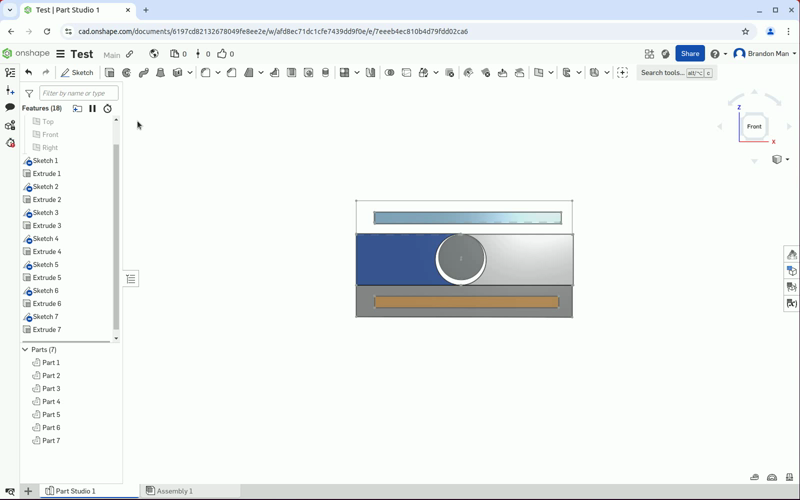
key(left, 2)
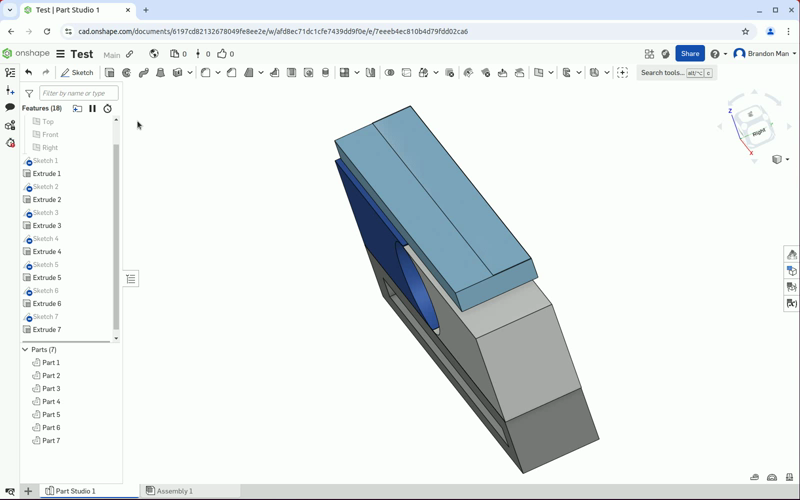
key(down, 2)
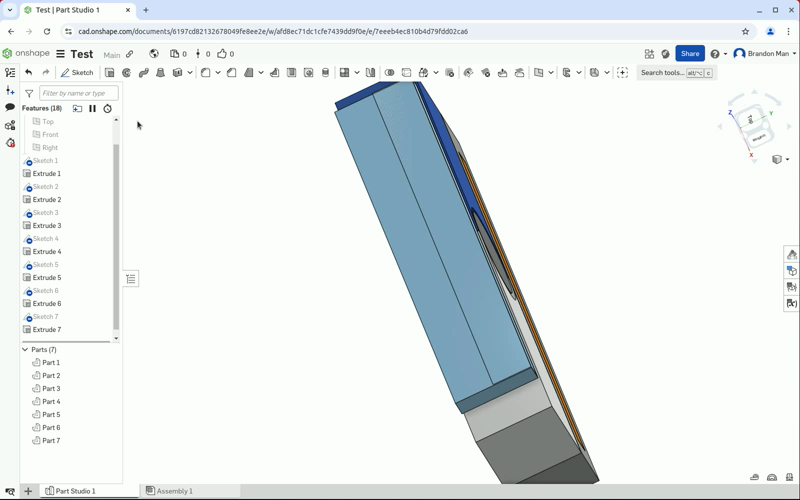
key(up, 2)
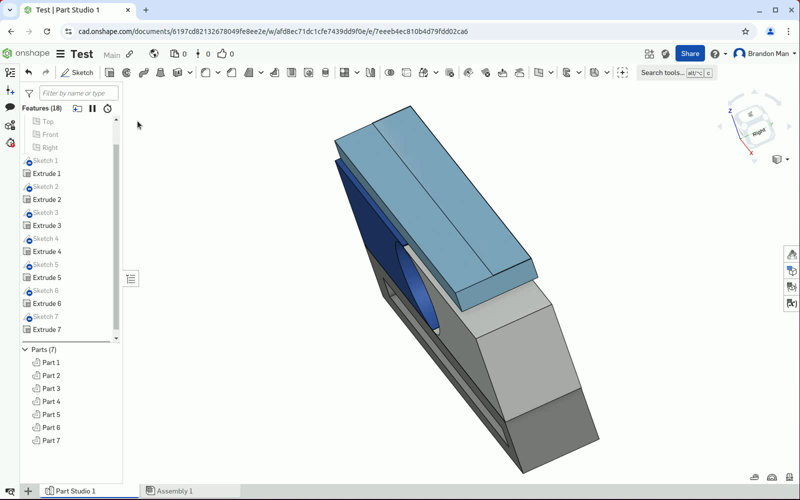
key(right, 2)
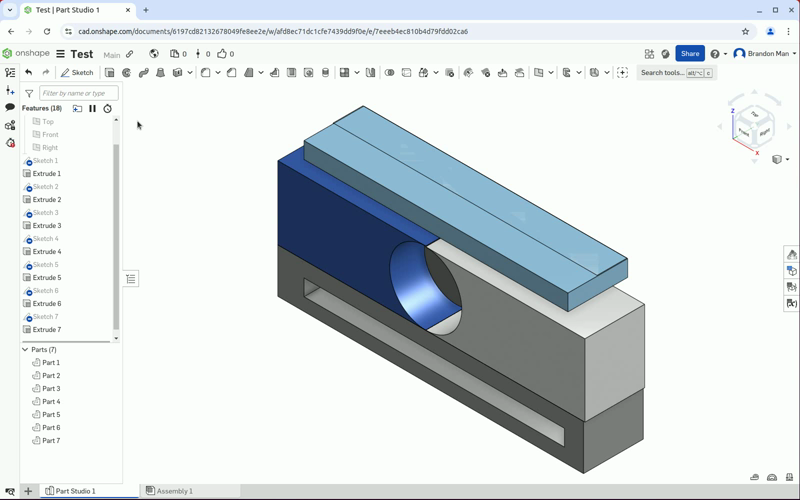
mouse_move(69, 163)
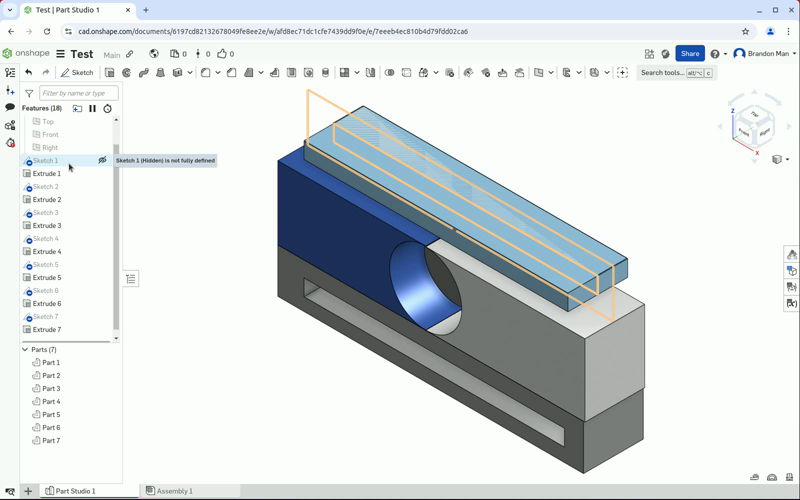
click(69, 163)